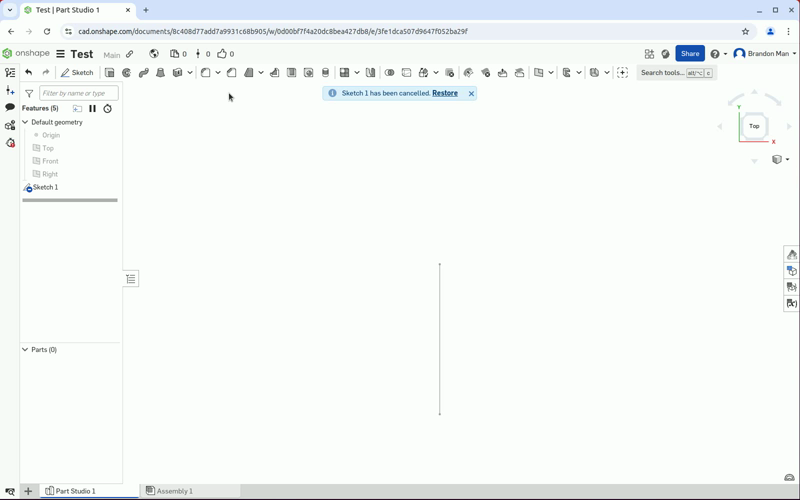
key(shift+h)
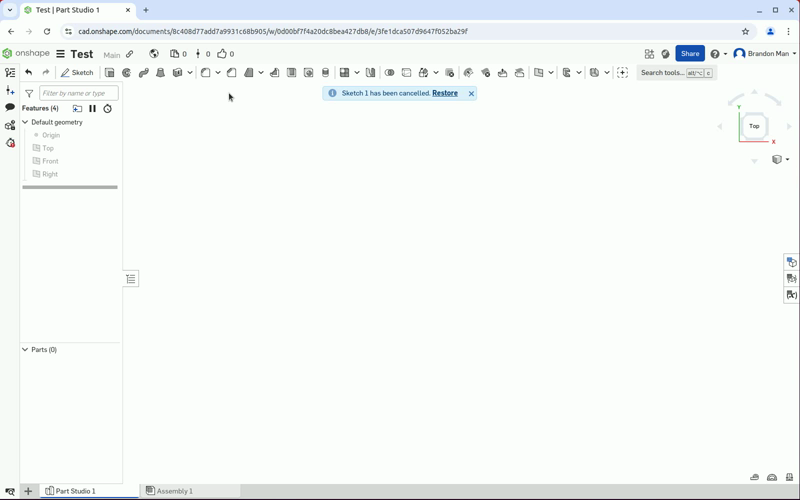
mouse_move(73, 352)
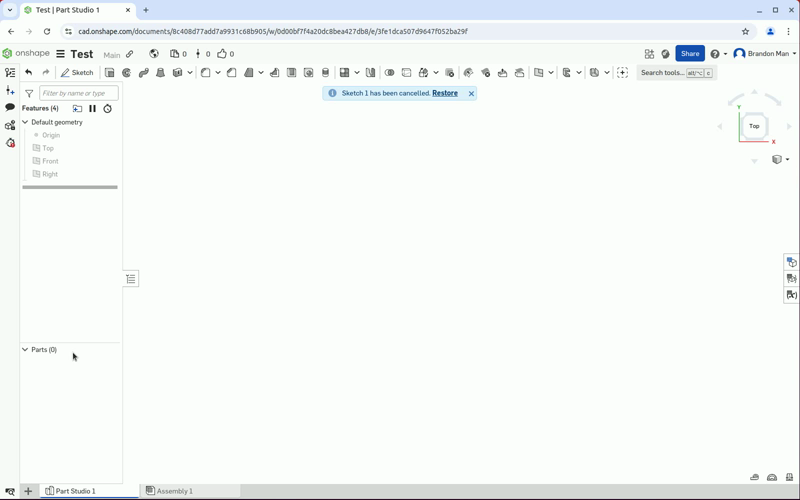
key(y)
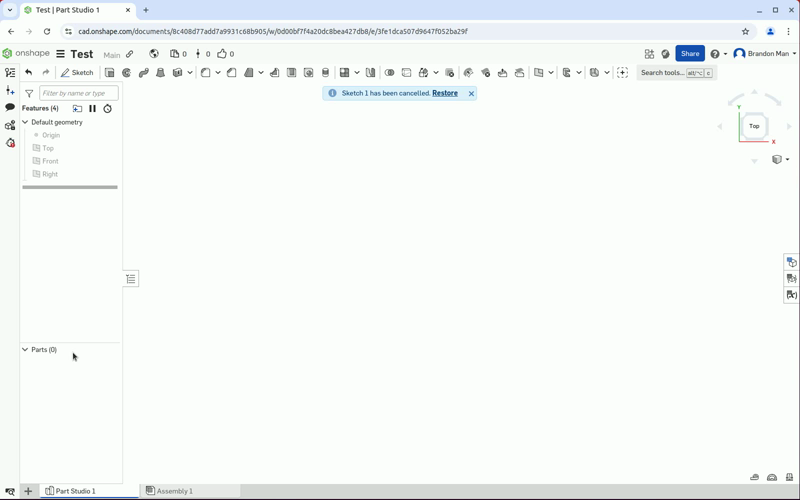
key(shift+p)
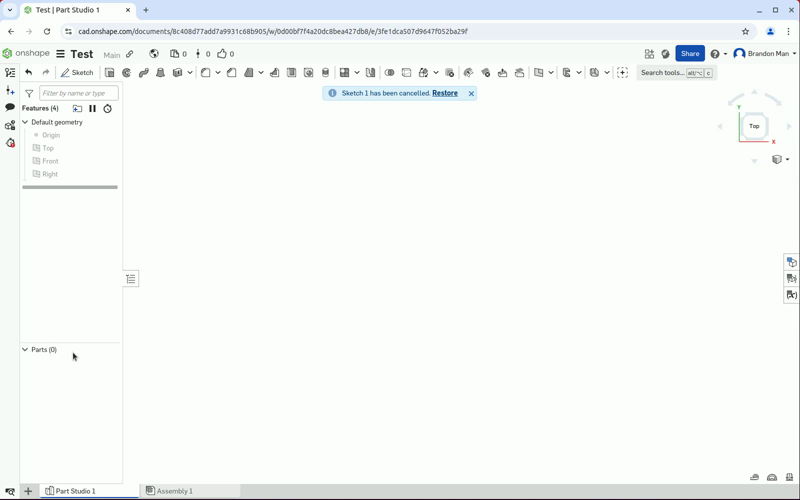
key(space)
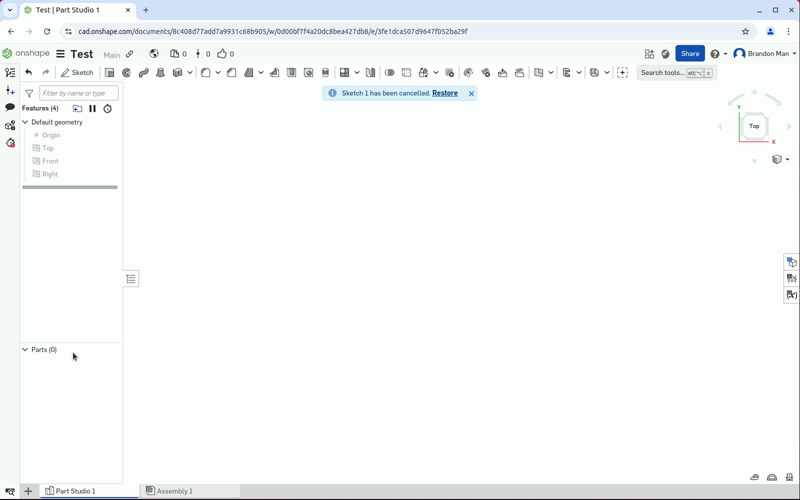
key_down(shift)
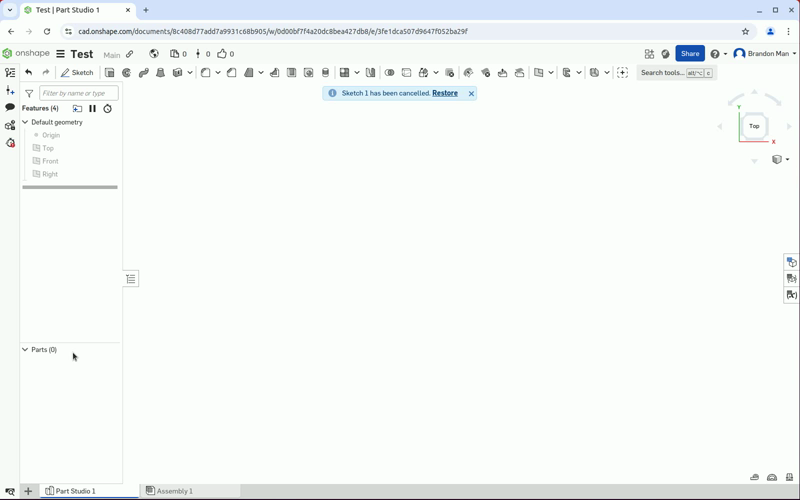
key(up)
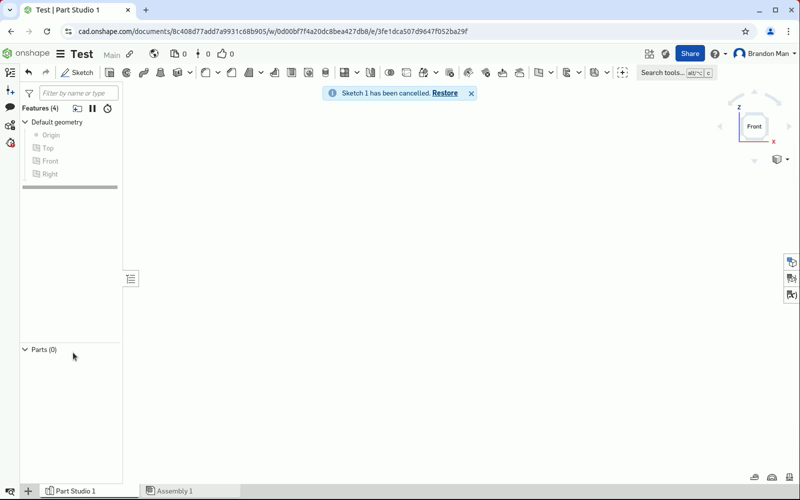
key_up(shift)
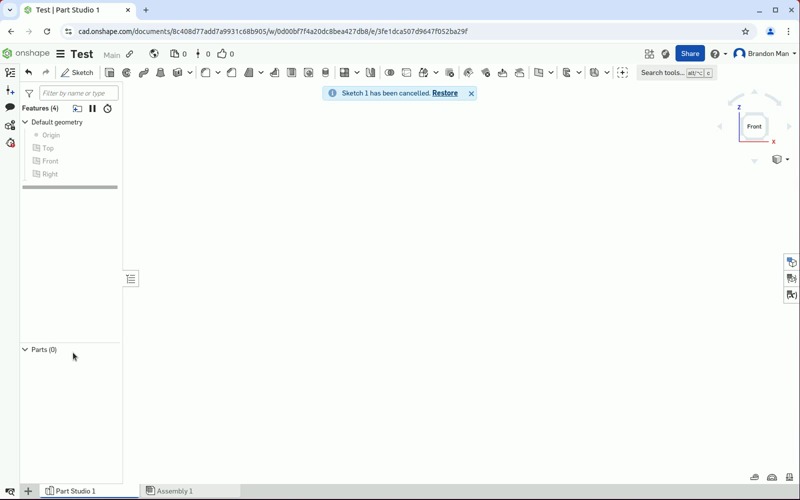
mouse_move(73, 352)
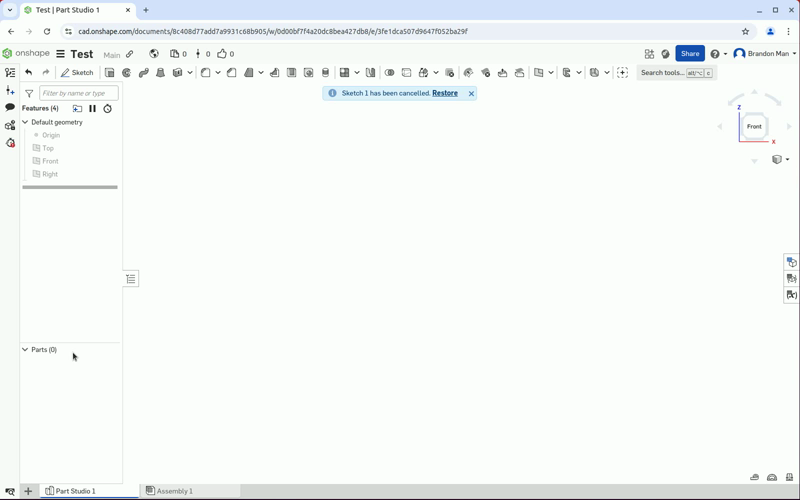
key(shift+y)
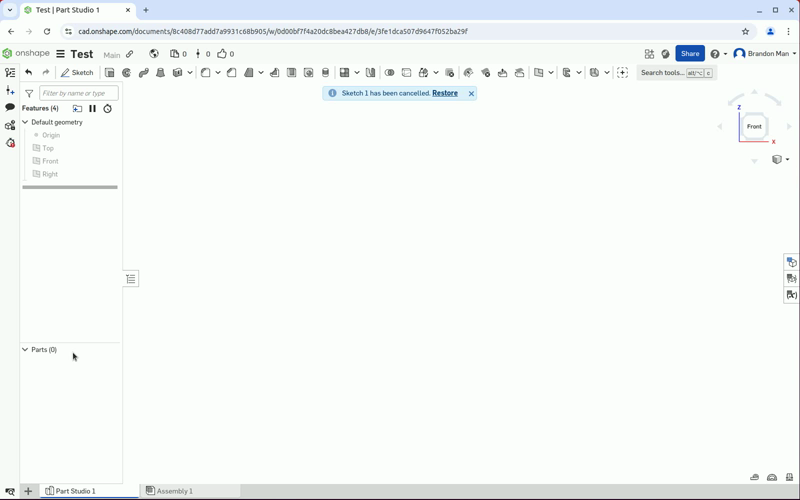
key(shift+s)
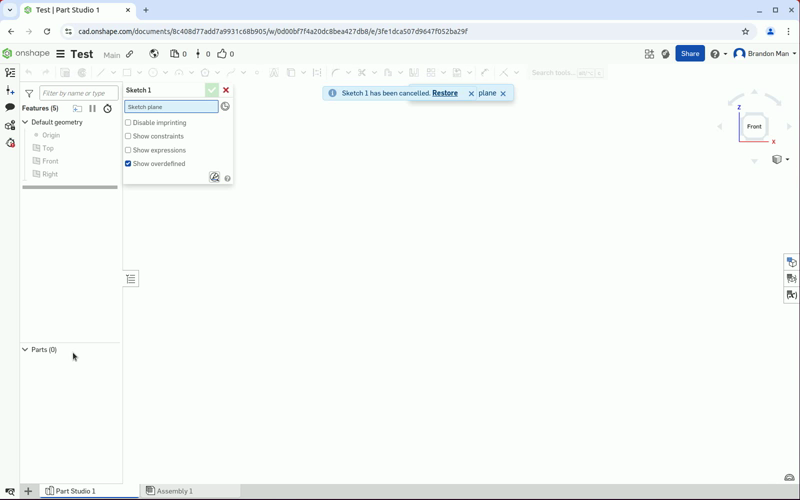
mouse_move(73, 163)
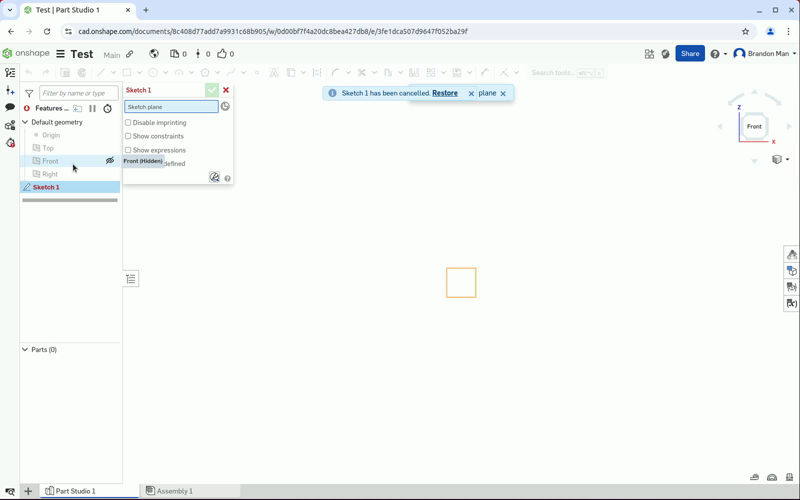
click(73, 163)
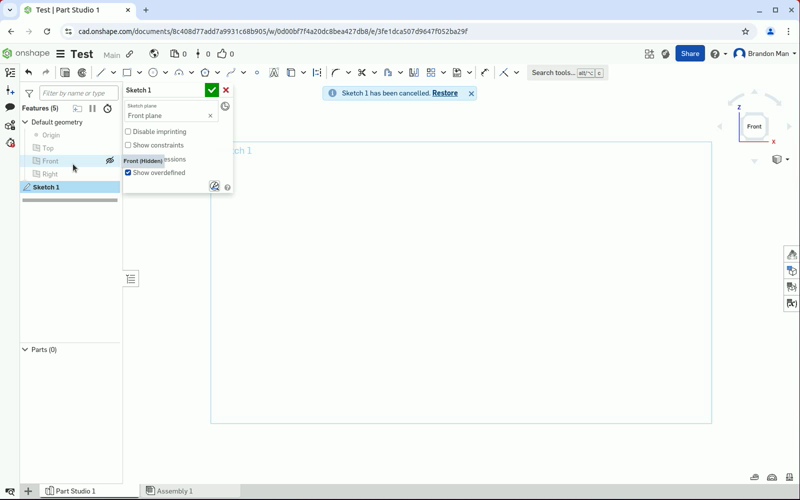
mouse_move(73, 352)
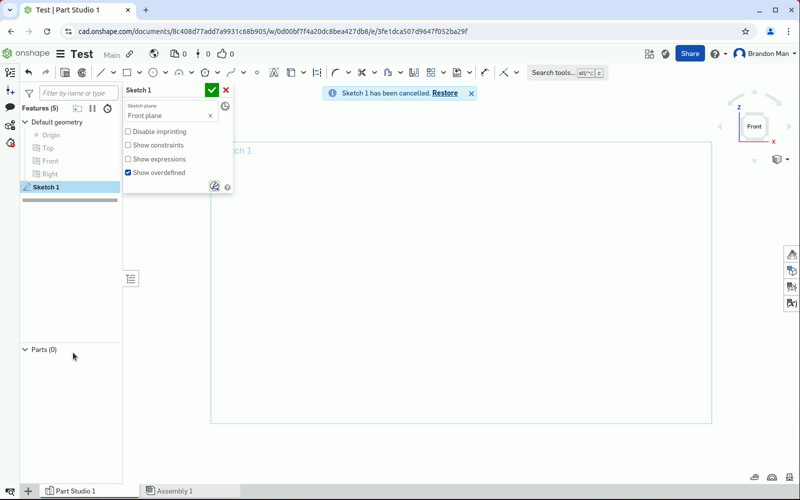
key(y)
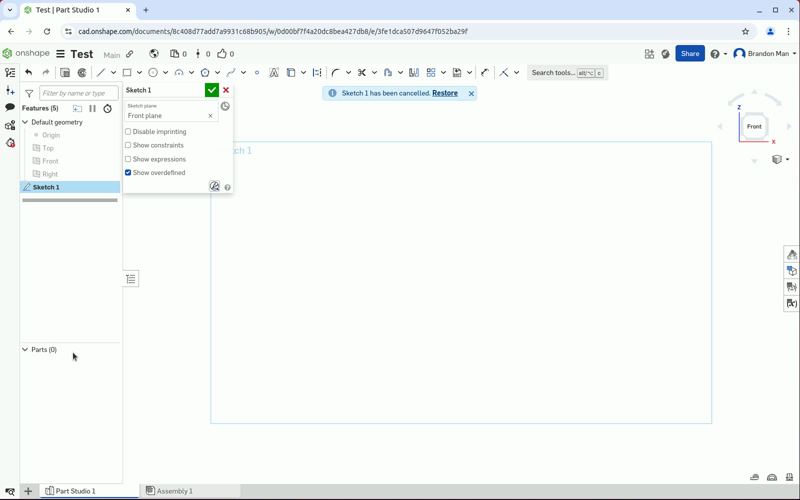
key(l)
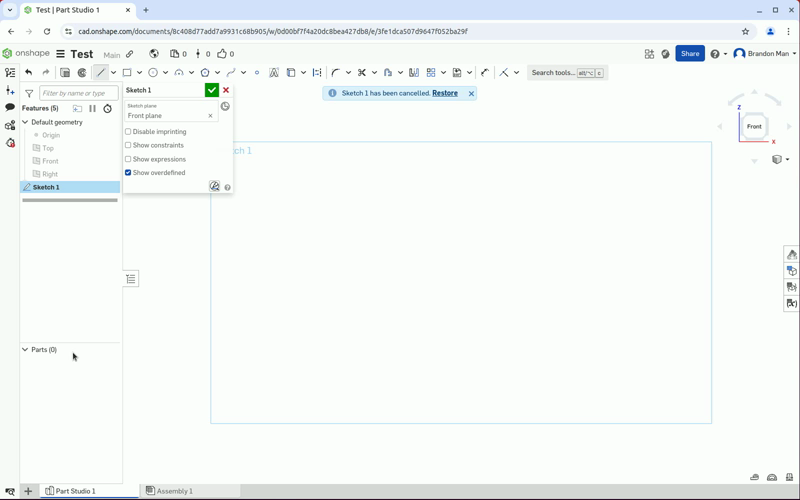
key_down(shift)
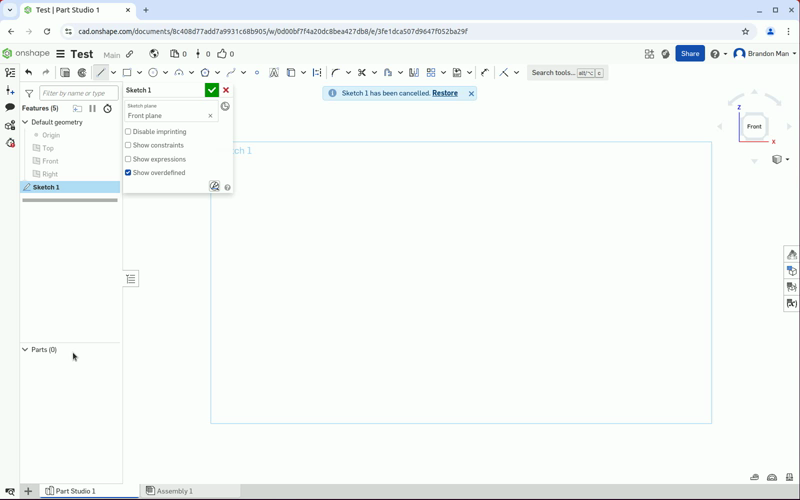
mouse_move(460, 282)
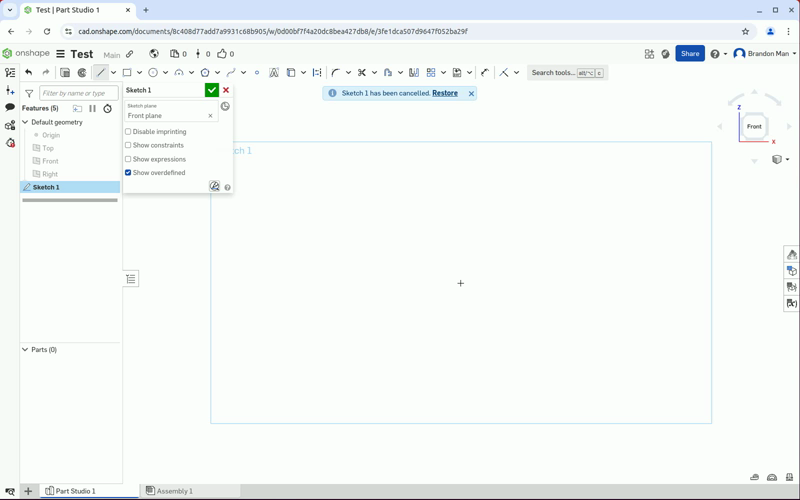
click(460, 282)
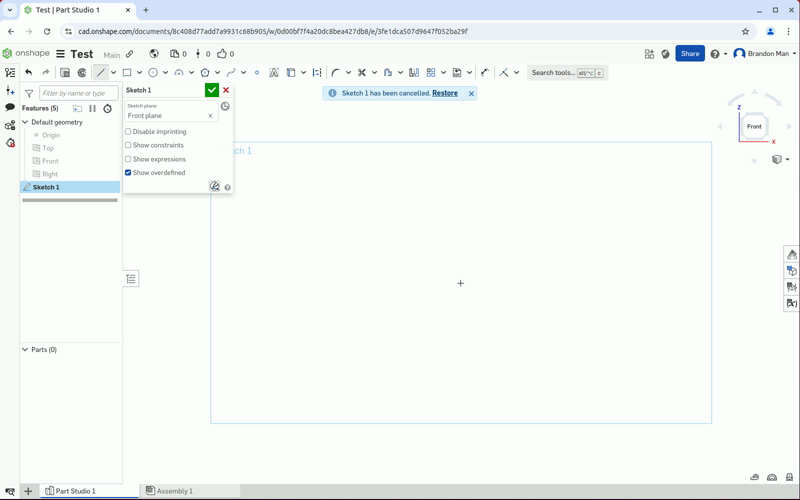
key_up(shift)
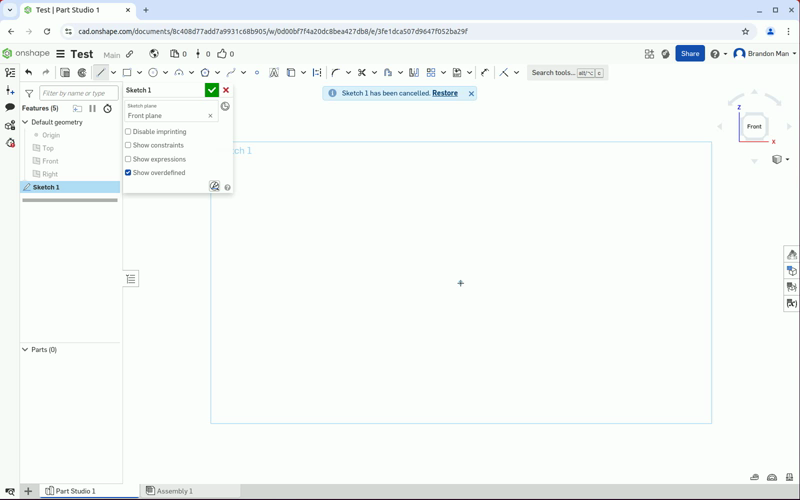
key_down(shift)
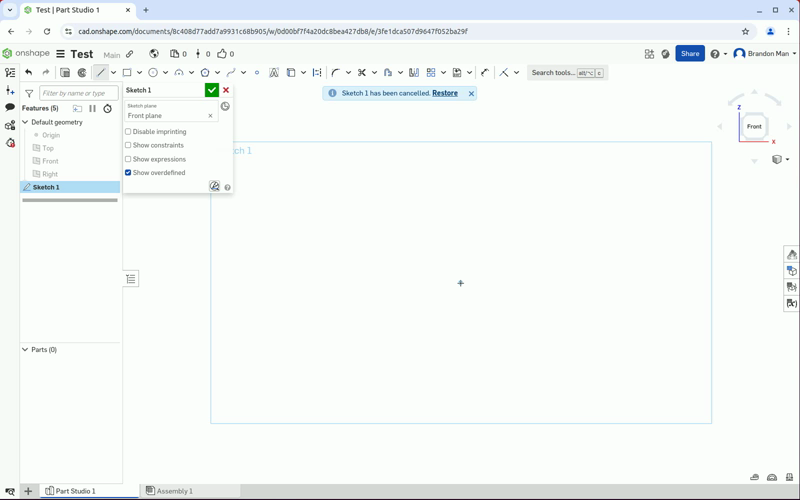
mouse_move(573, 282)
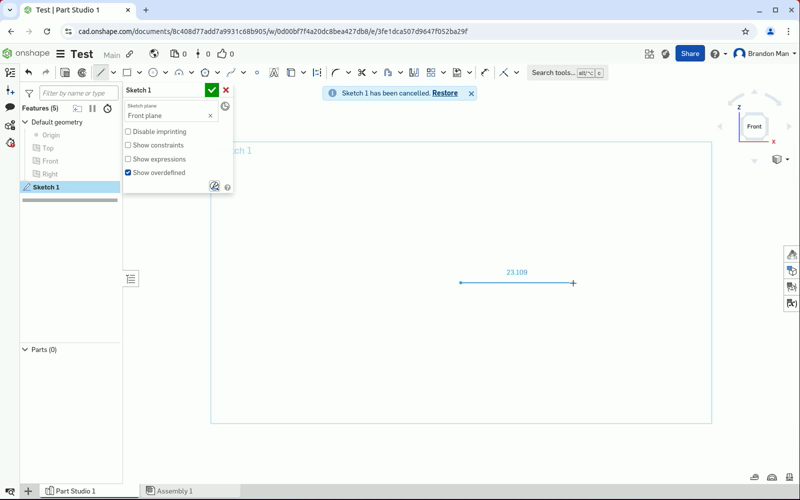
click(573, 282)
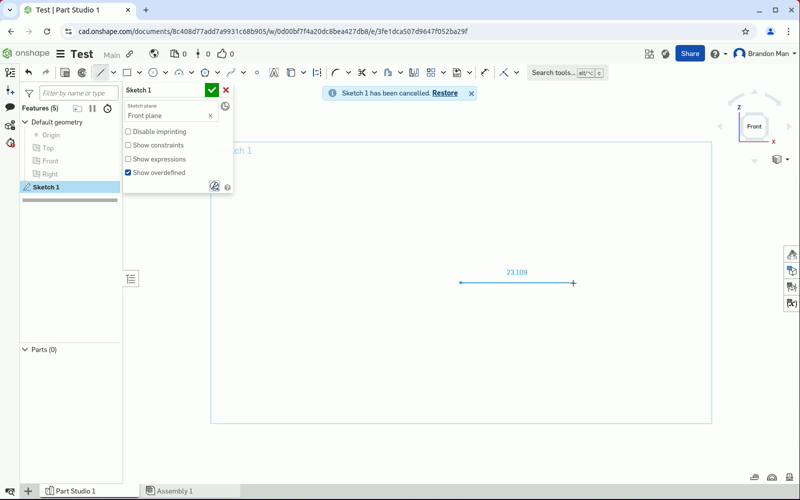
key_up(shift)
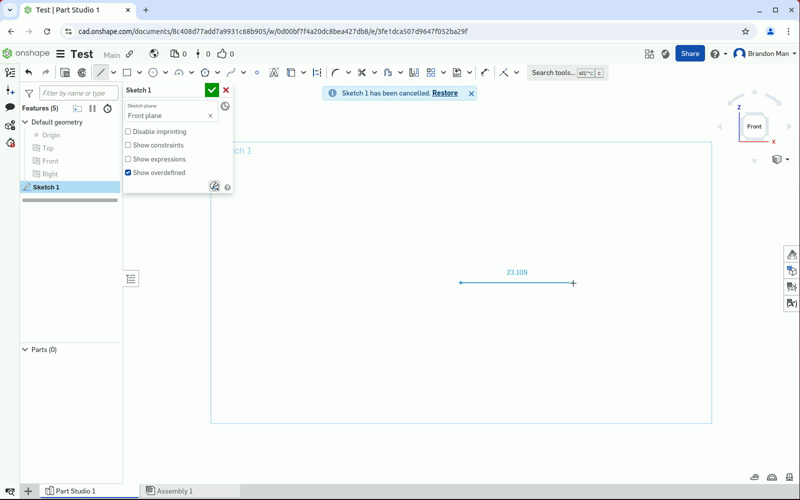
key_down(shift)
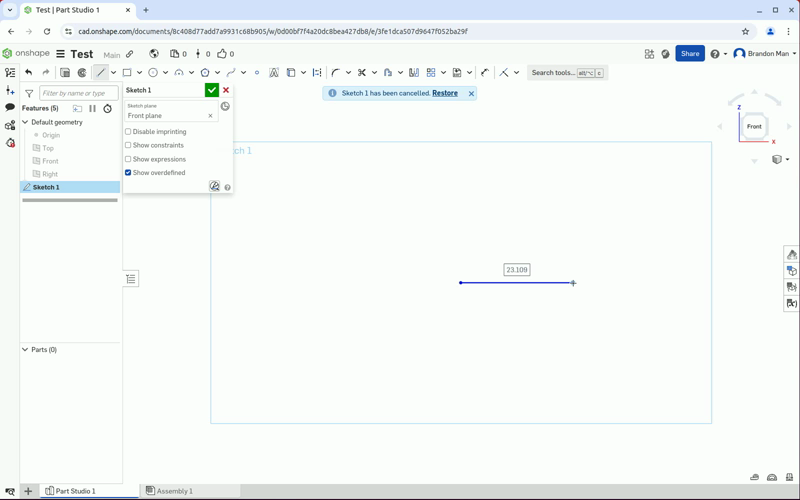
mouse_move(589, 282)
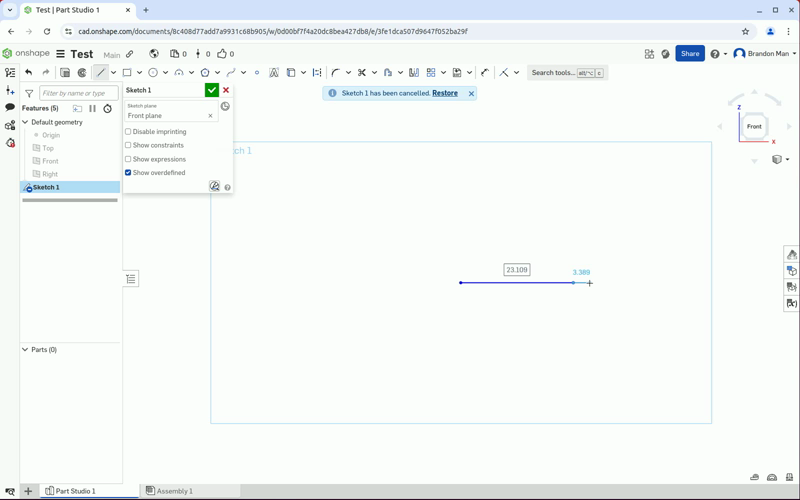
mouse_move(573, 265)
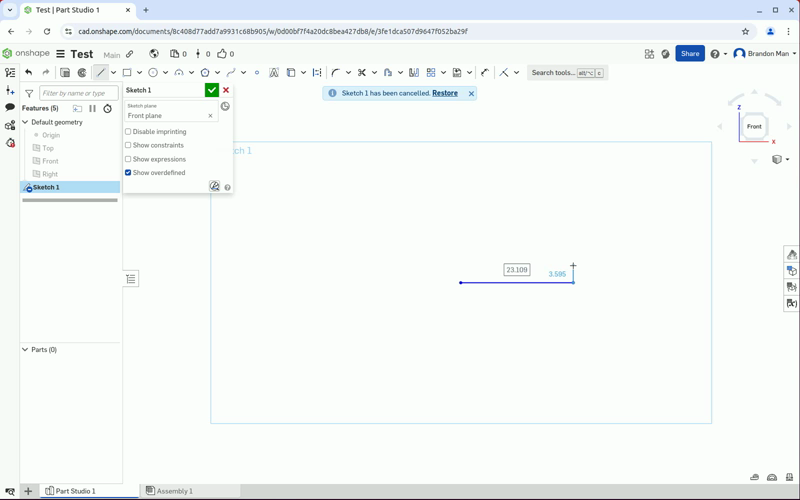
click(573, 265)
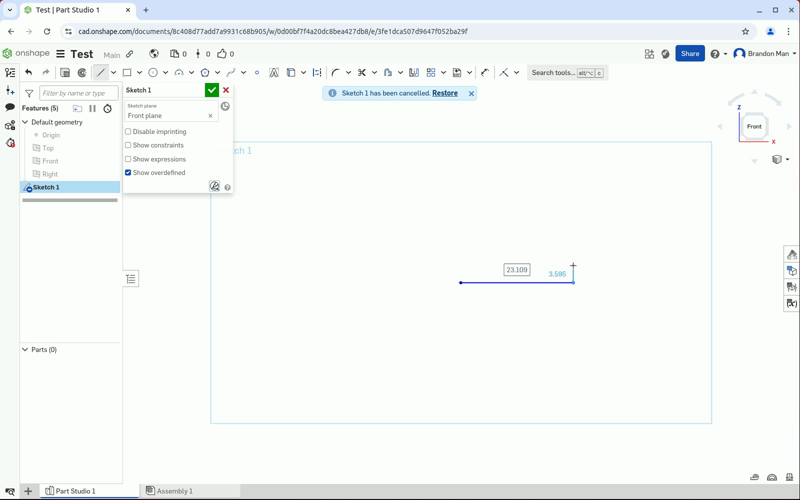
key_up(shift)
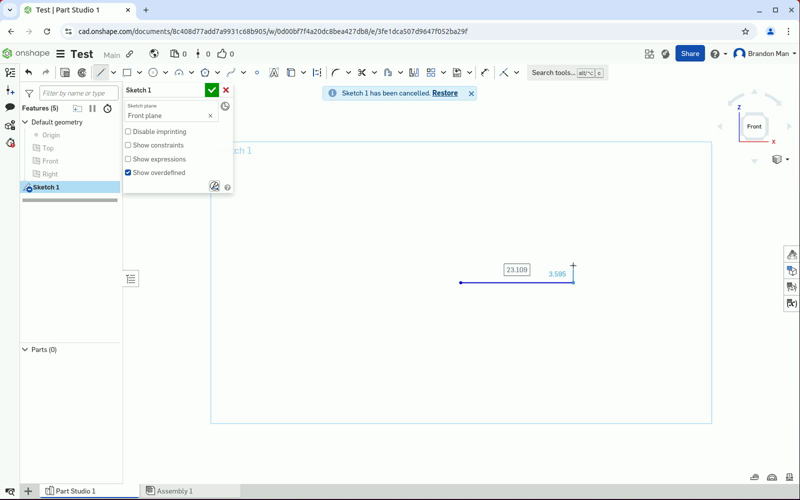
key_down(shift)
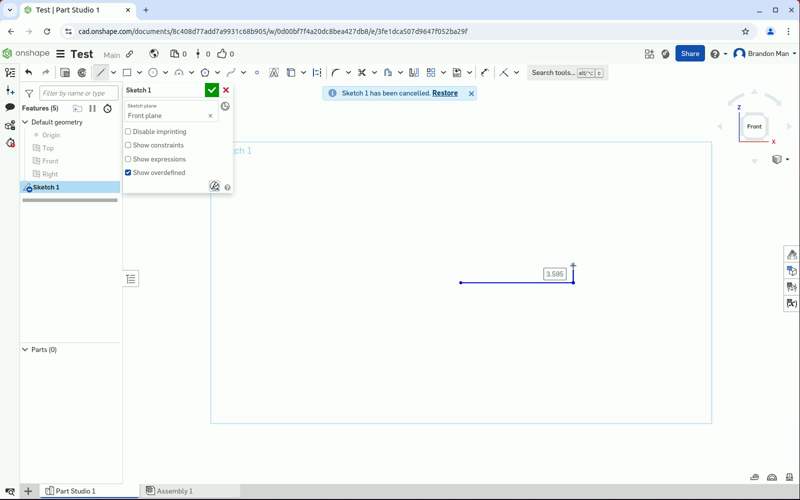
mouse_move(460, 265)
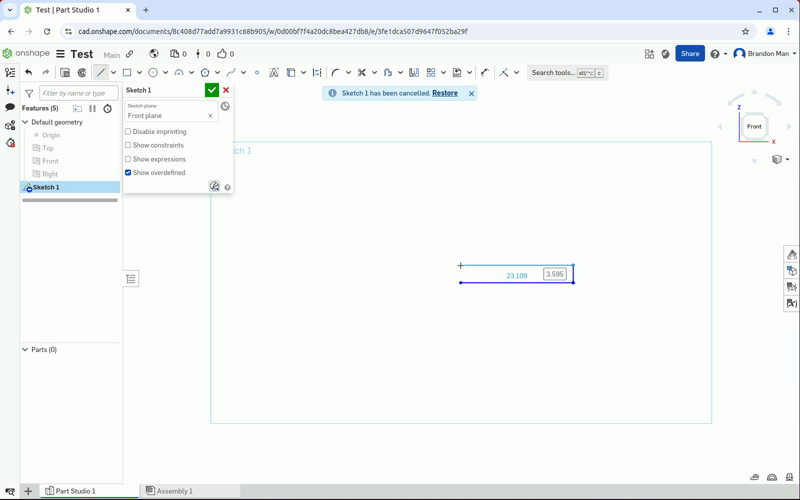
click(460, 265)
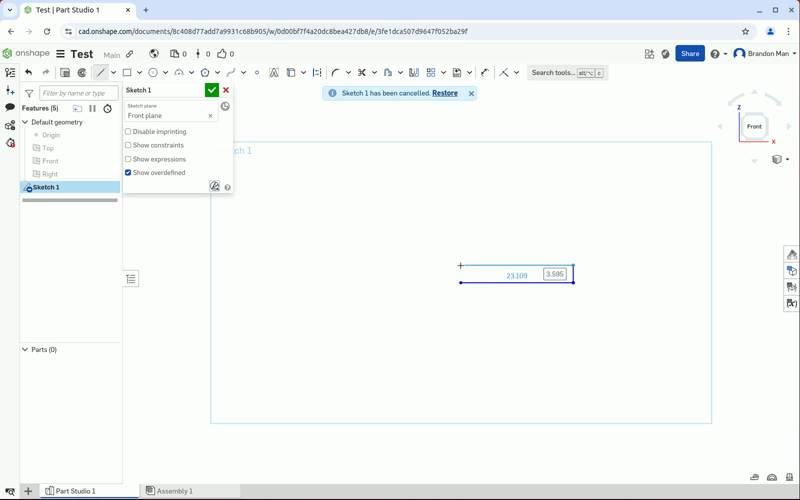
key_up(shift)
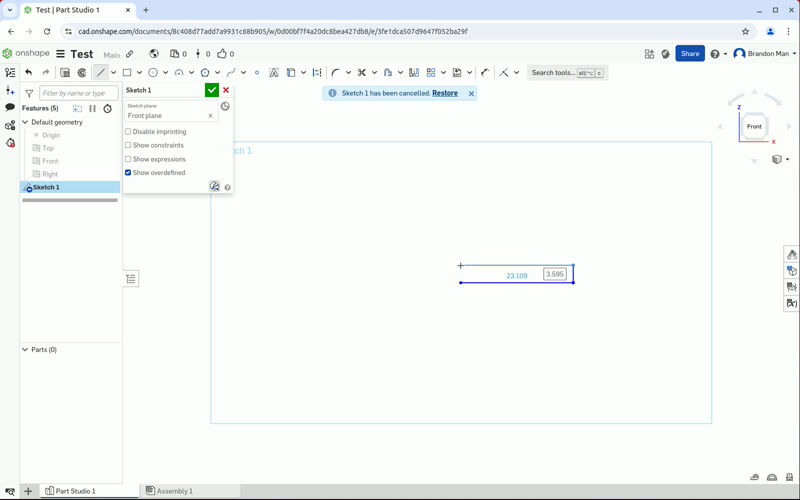
mouse_move(490, 265)
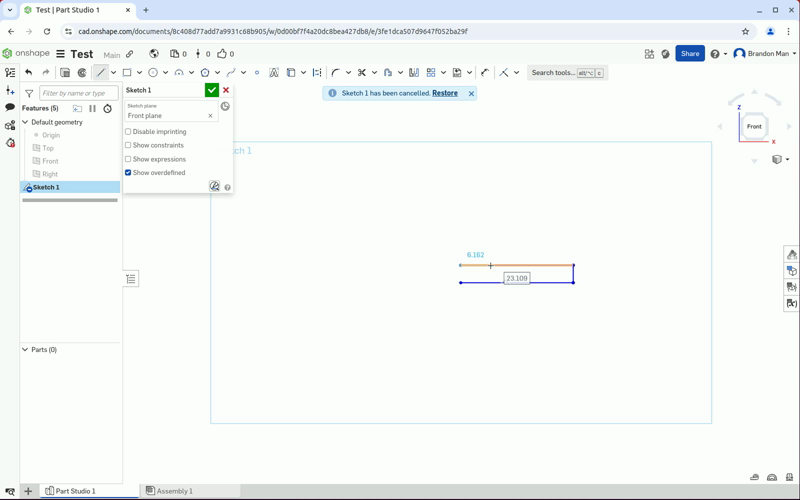
key_down(shift)
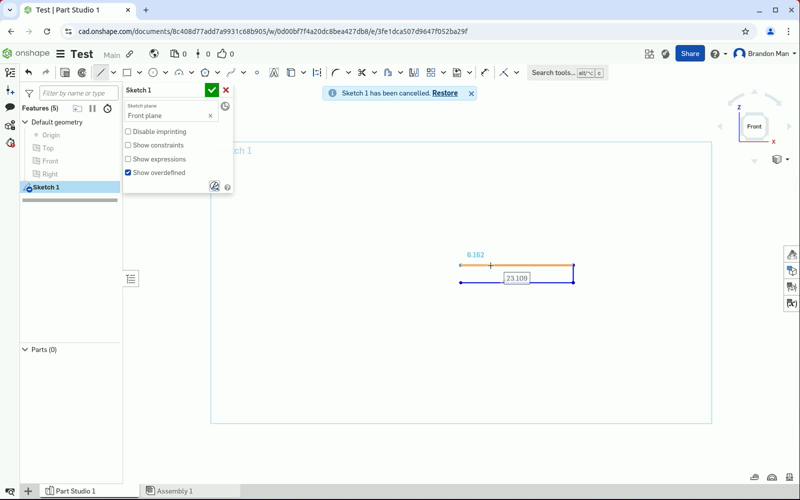
mouse_move(460, 282)
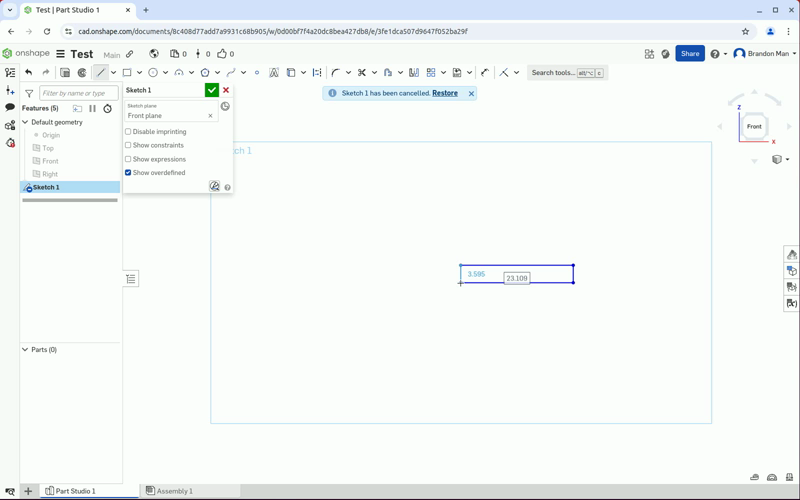
key_up(shift)
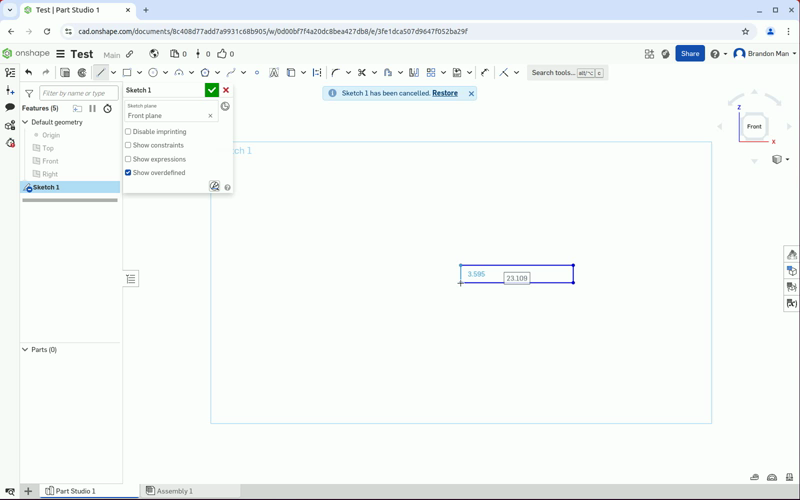
click(460, 282)
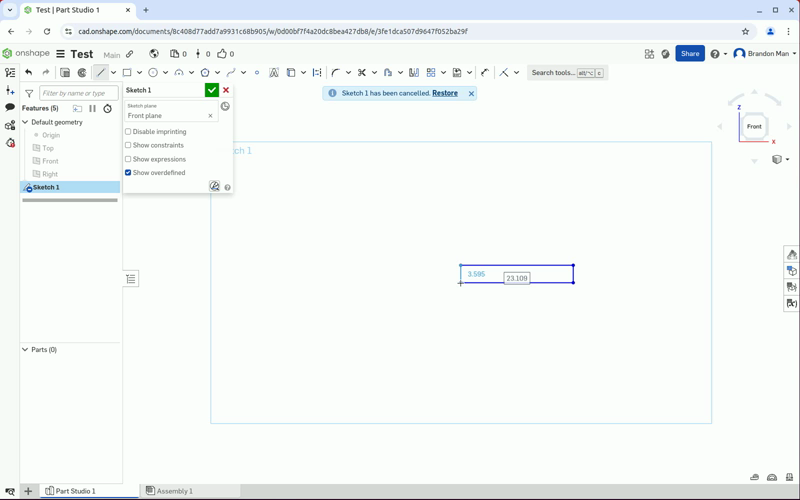
key(esc)
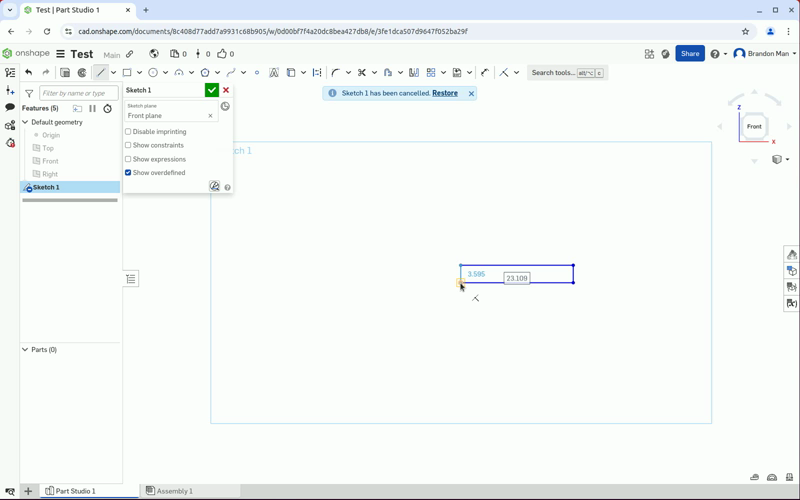
mouse_move(549, 267)
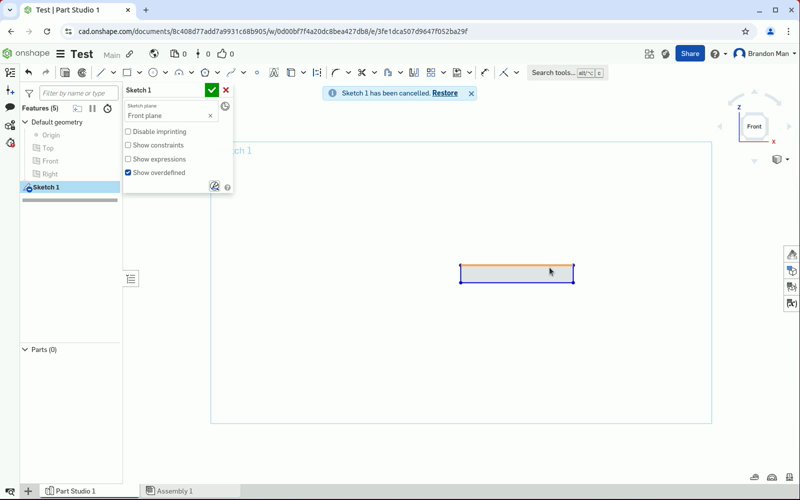
click(549, 267)
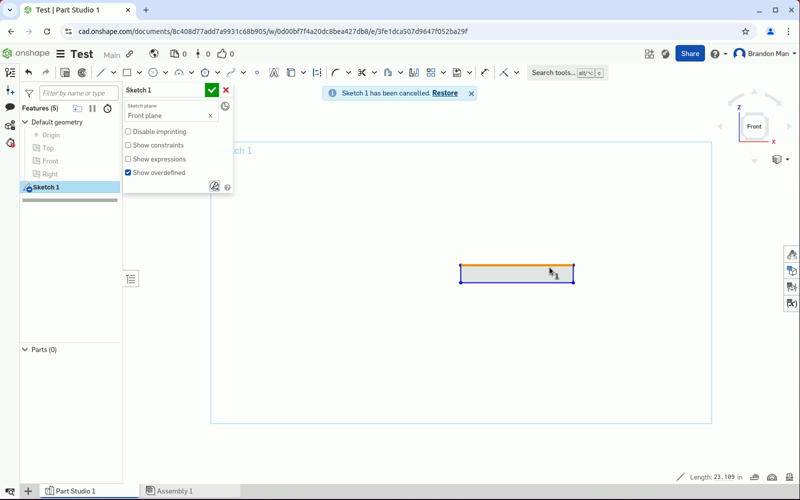
mouse_move(73, 352)
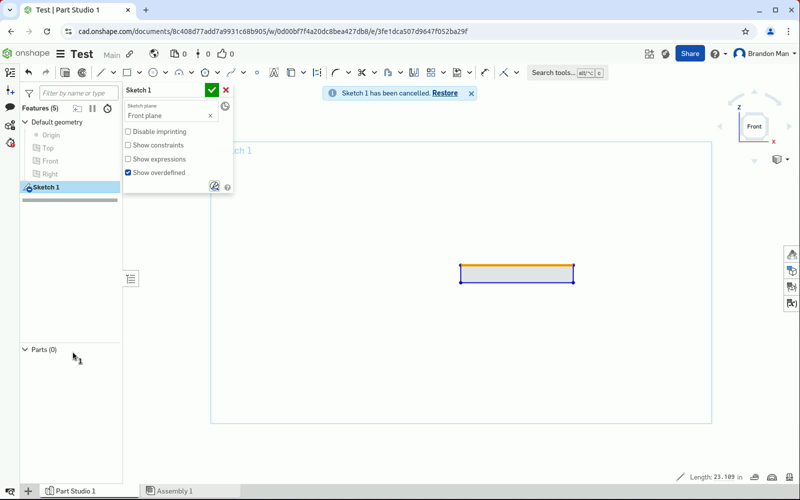
key(shift+y)
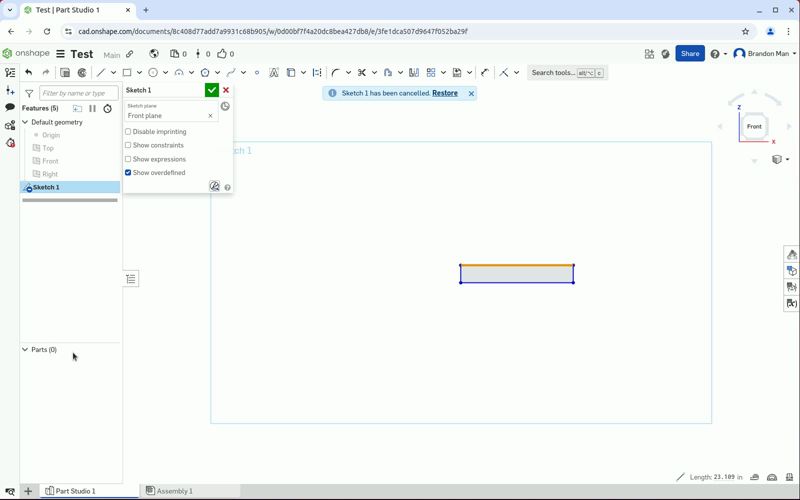
key(shift+e)
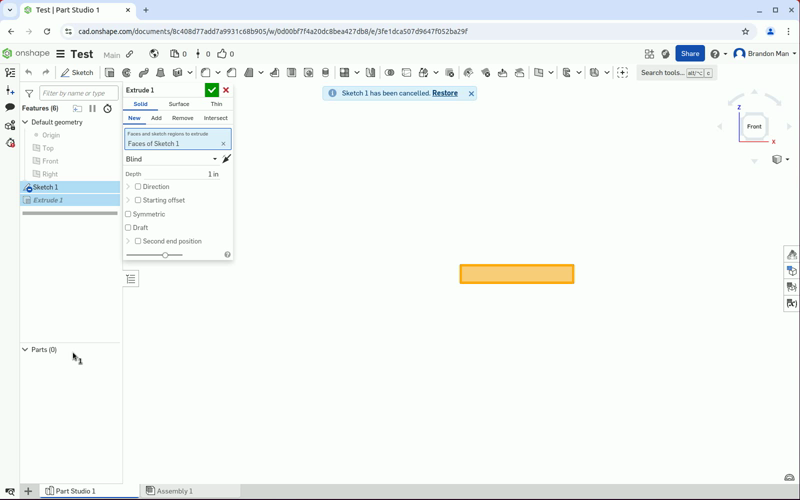
mouse_move(143, 106)
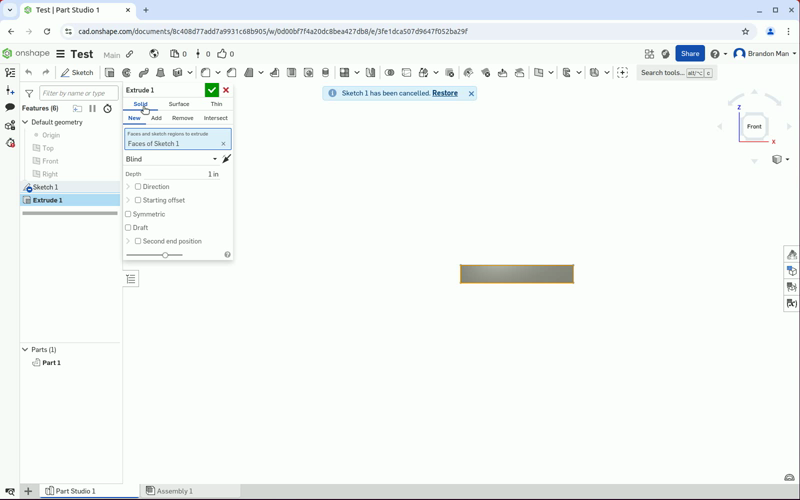
click(143, 106)
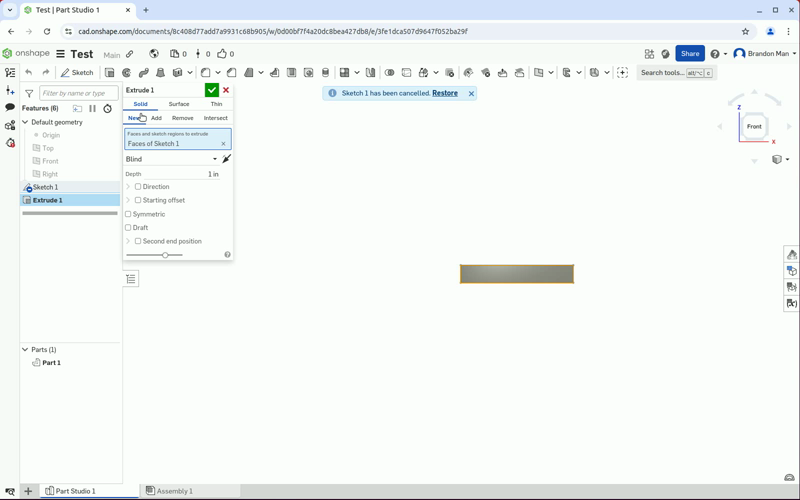
mouse_move(137, 120)
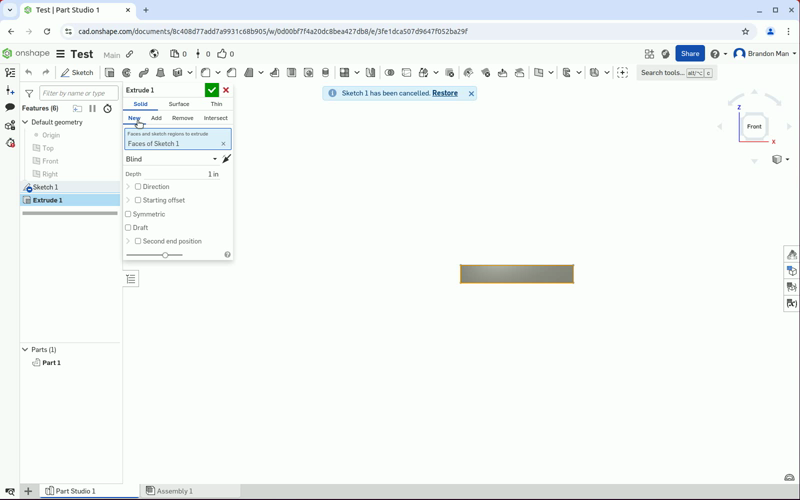
click(137, 120)
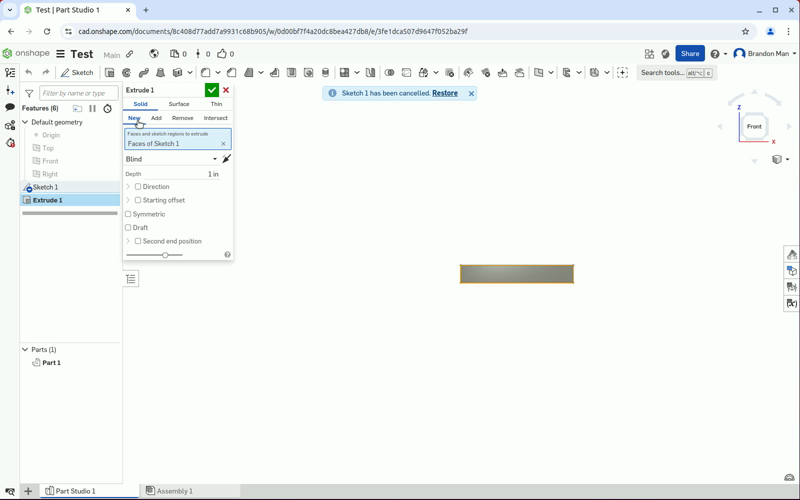
key(tab, 4)
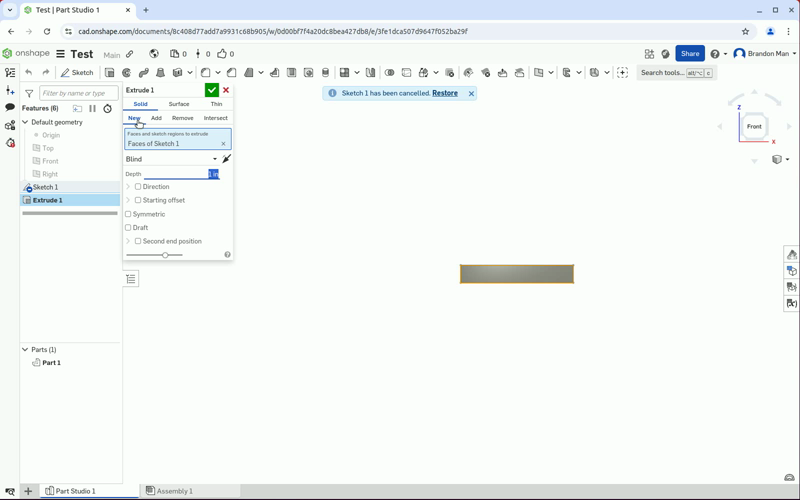
text(8.906)
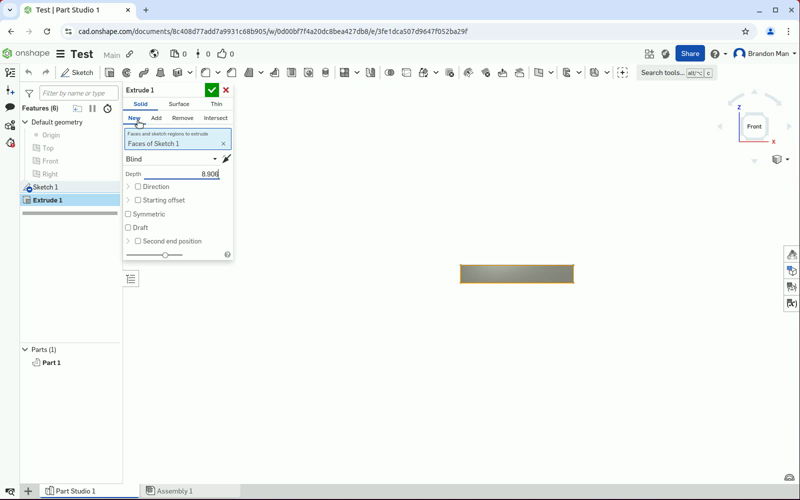
key(enter)
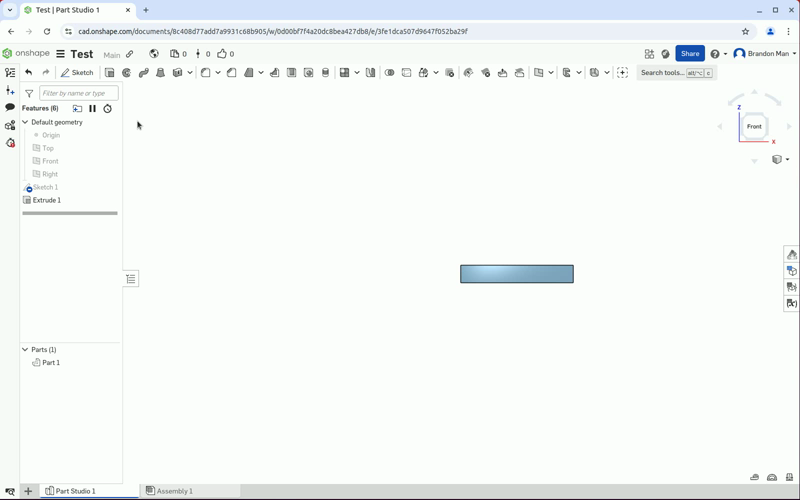
key(shift+h)
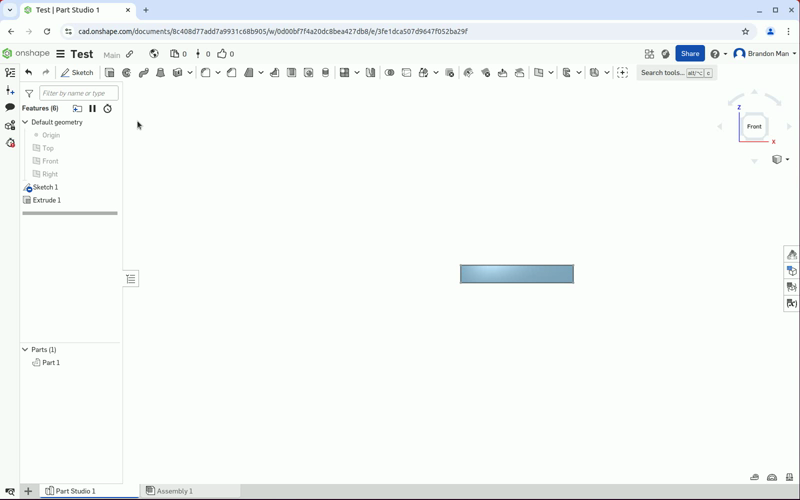
key(shift+h)
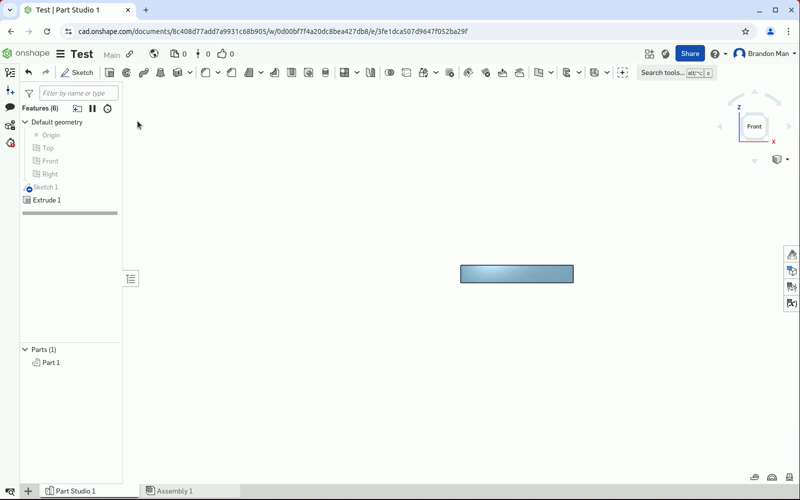
mouse_move(73, 189)
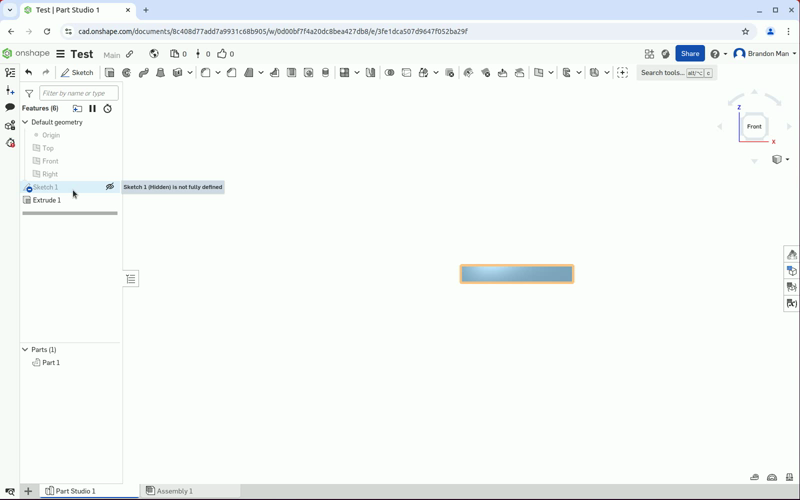
click(73, 189)
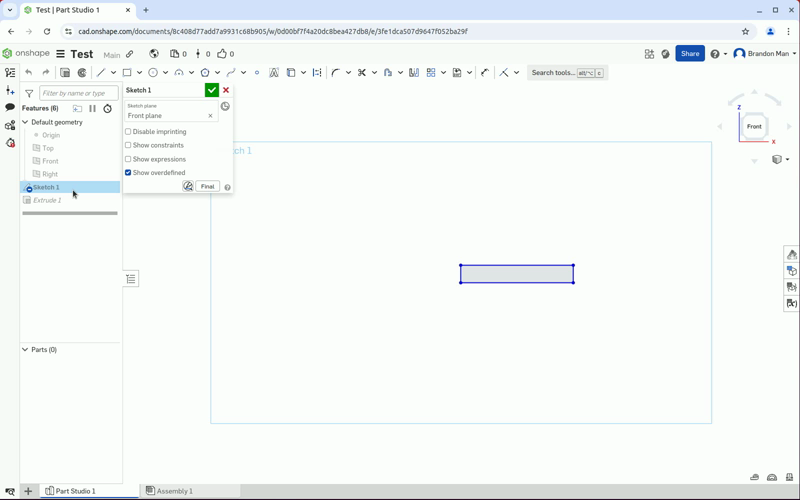
mouse_move(229, 92)
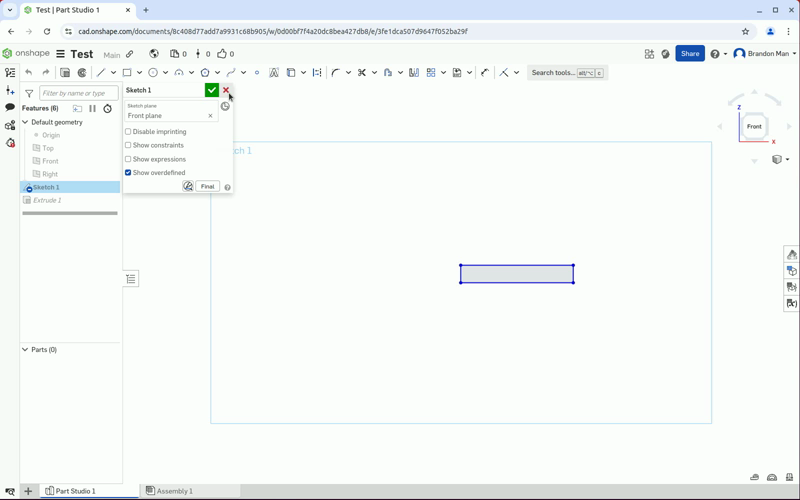
click(229, 92)
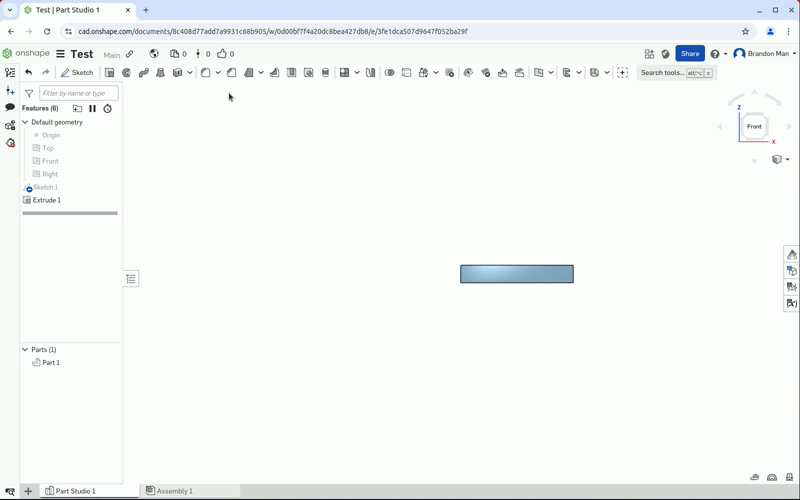
mouse_move(541, 75)
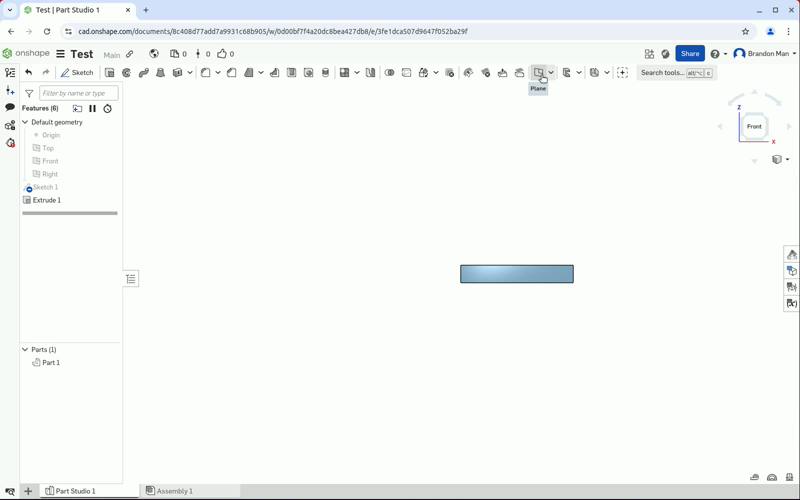
click(541, 75)
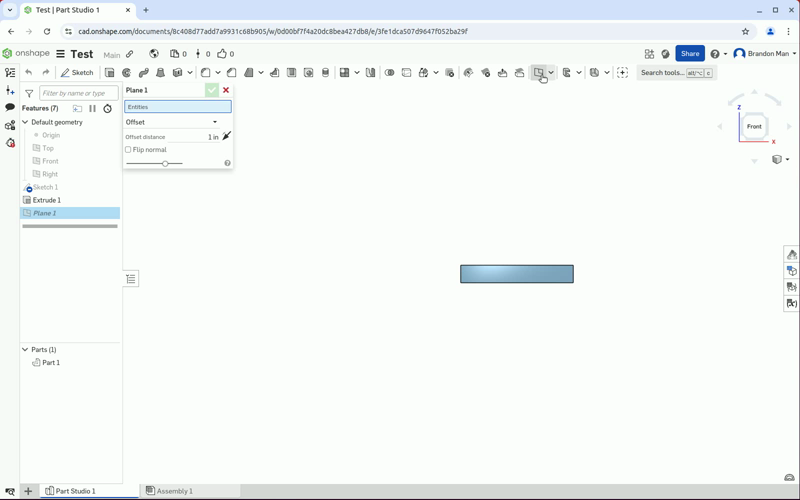
mouse_move(73, 163)
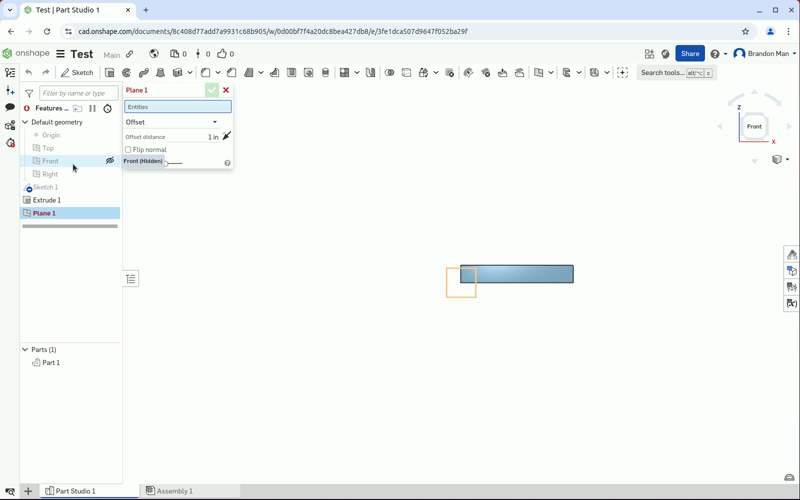
click(73, 163)
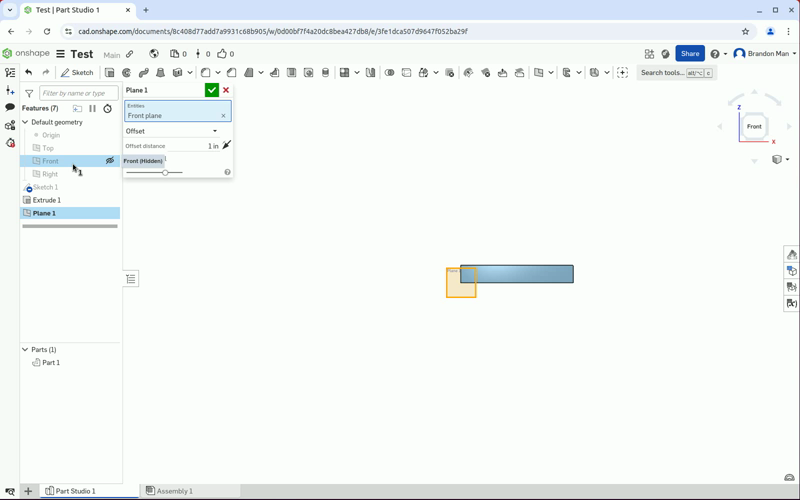
key(tab, 2)
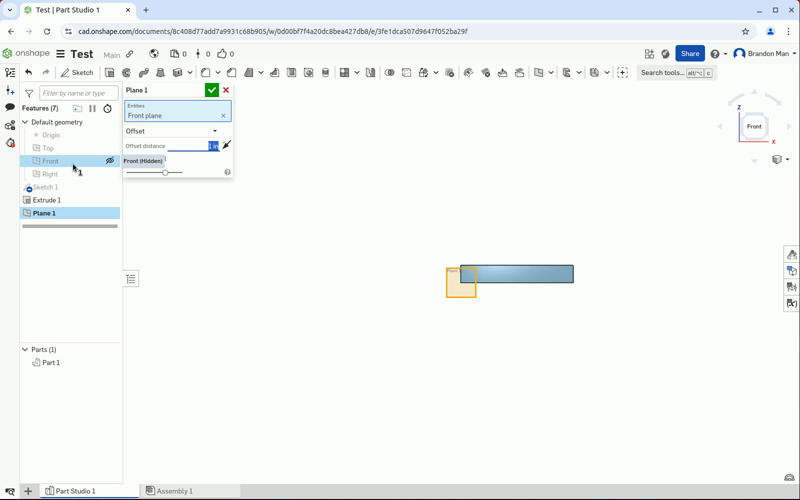
text(8.904)
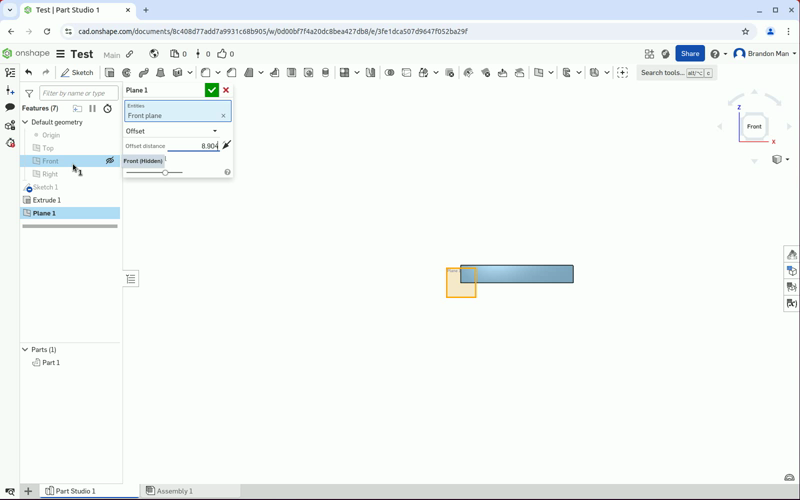
key(enter, 2)
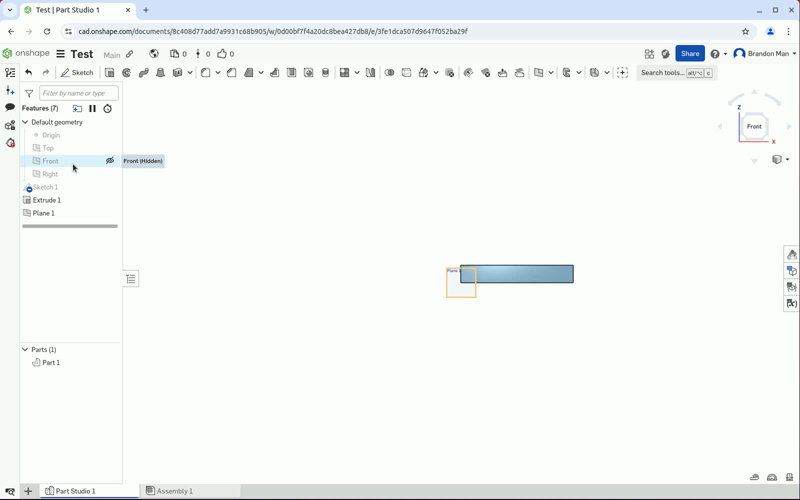
key(shift+s)
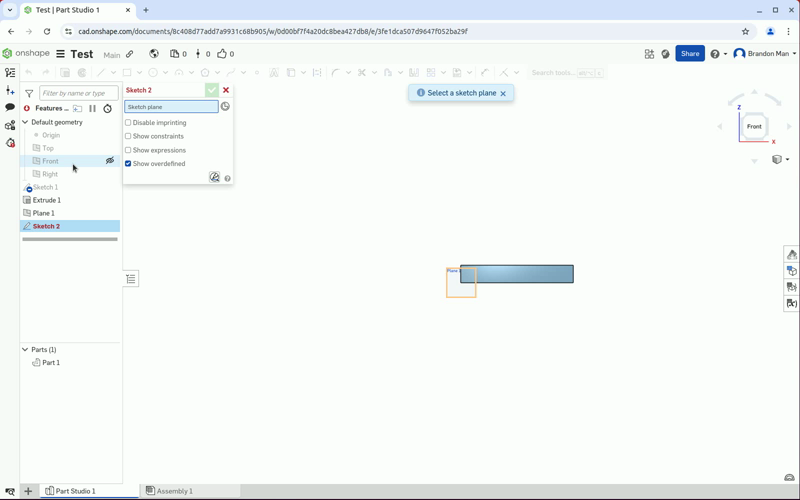
mouse_move(73, 215)
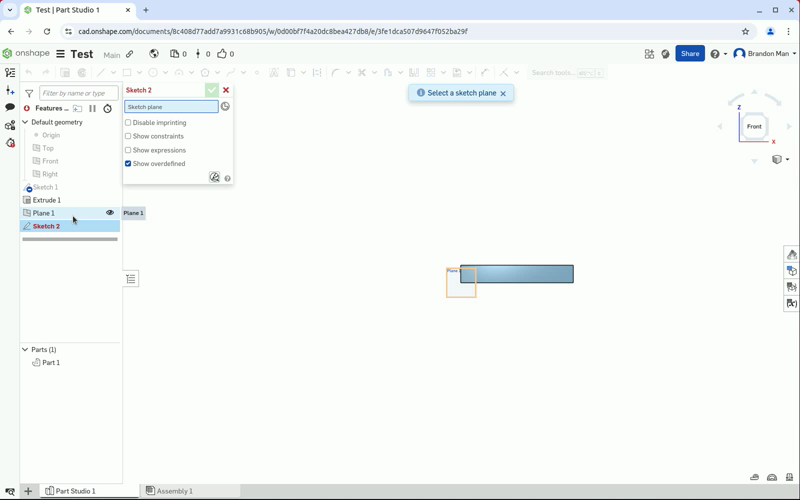
click(73, 215)
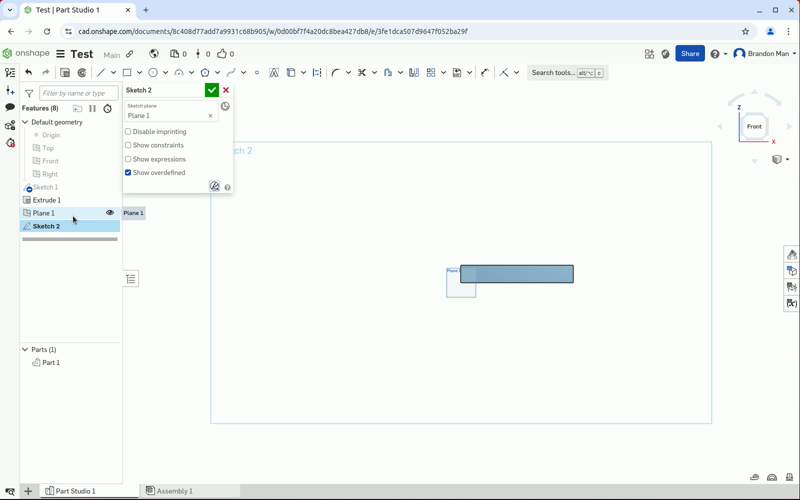
mouse_move(73, 352)
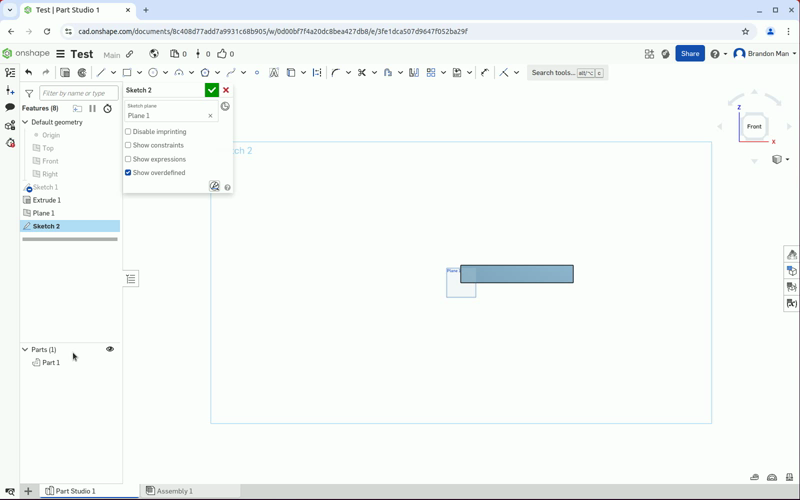
key(y)
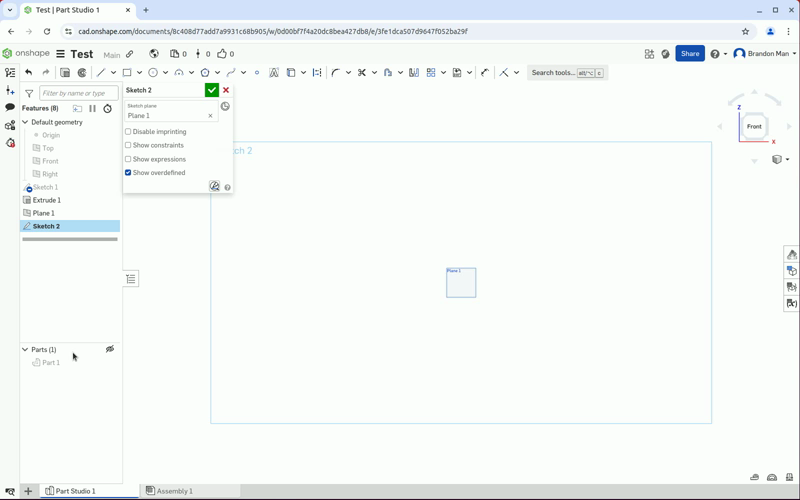
key(l)
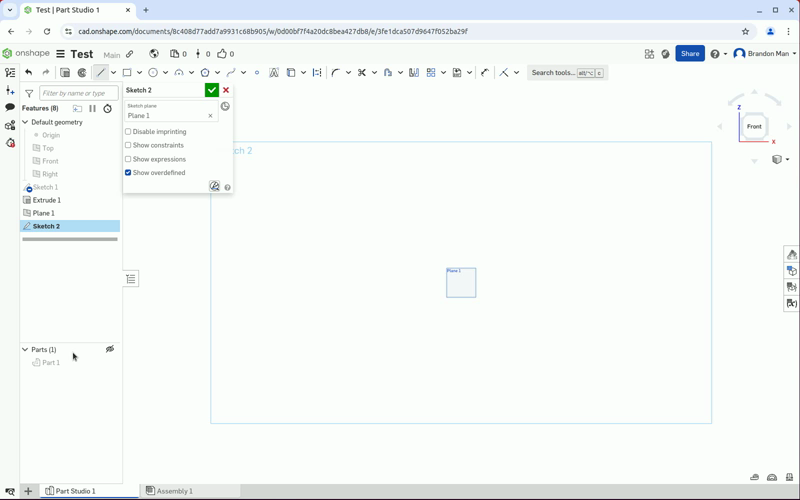
key_down(shift)
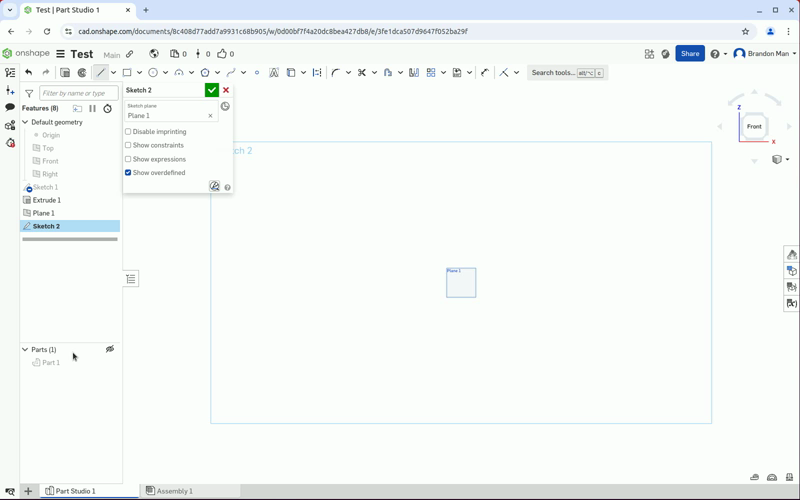
mouse_move(480, 282)
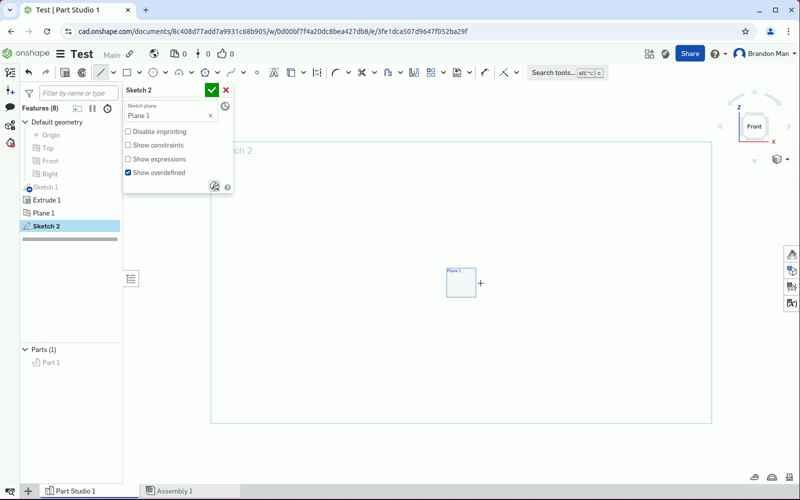
click(480, 282)
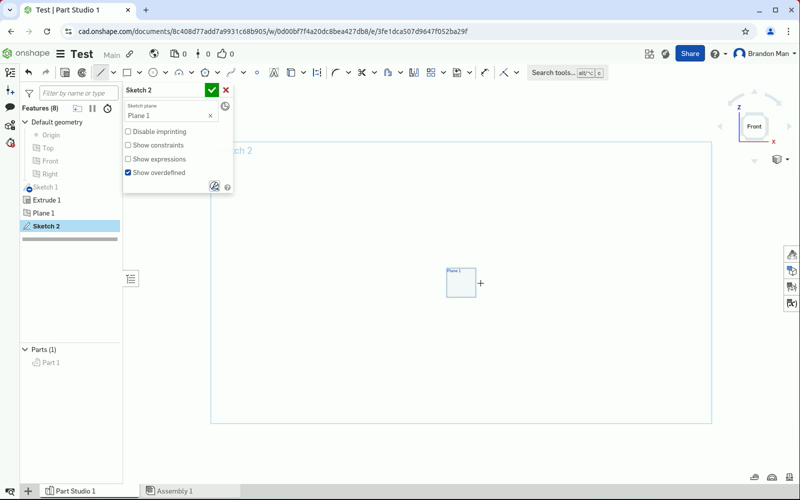
key_up(shift)
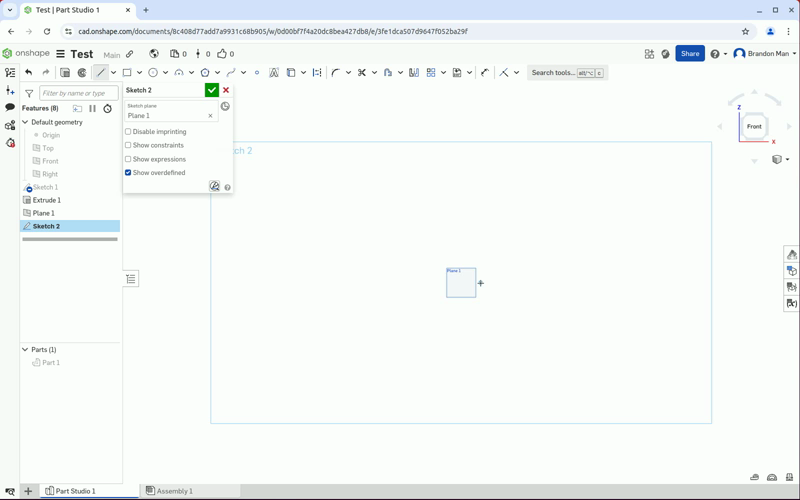
key_down(shift)
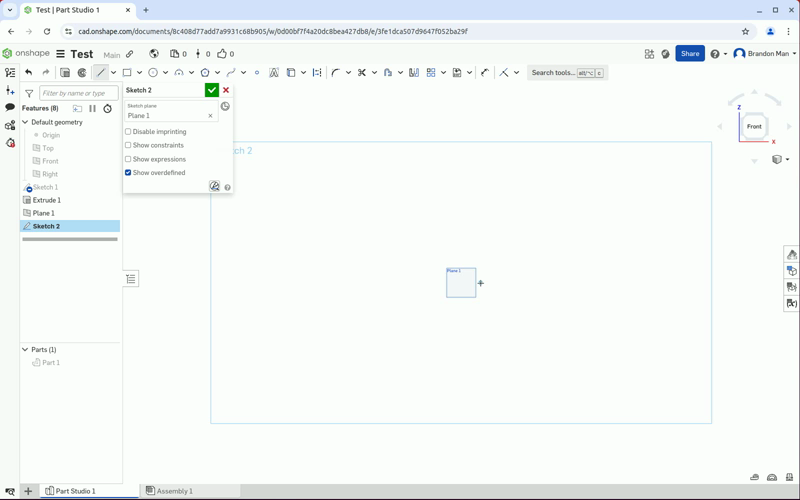
mouse_move(552, 282)
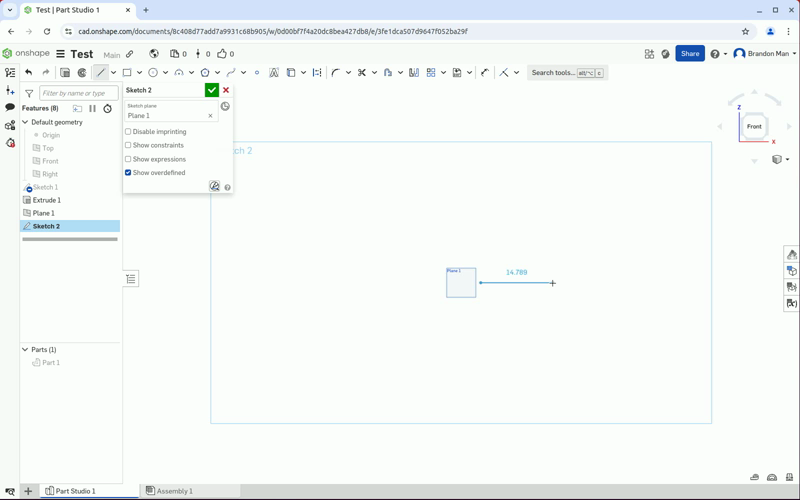
click(552, 282)
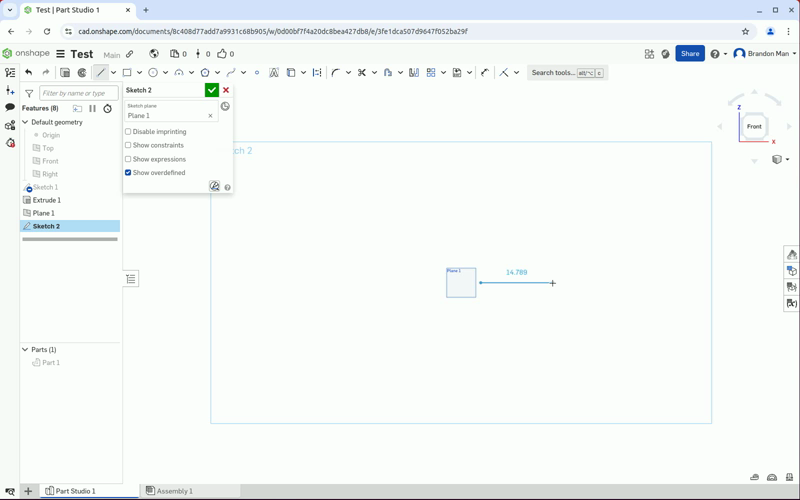
key_up(shift)
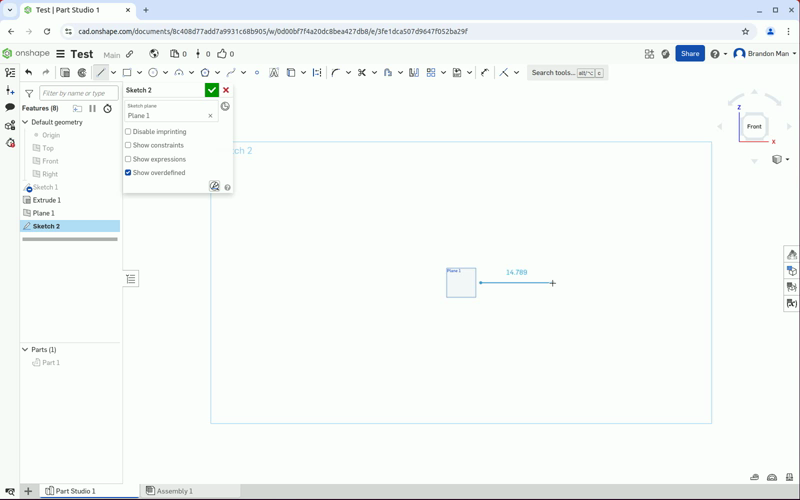
key_down(shift)
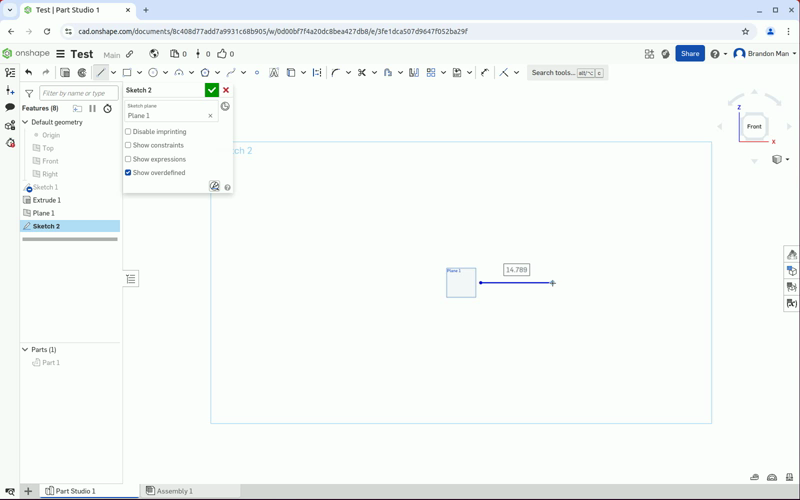
mouse_move(582, 282)
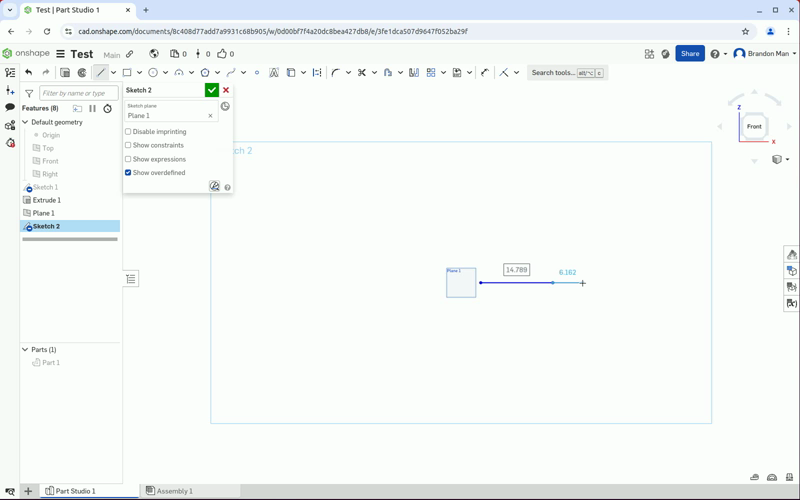
mouse_move(552, 267)
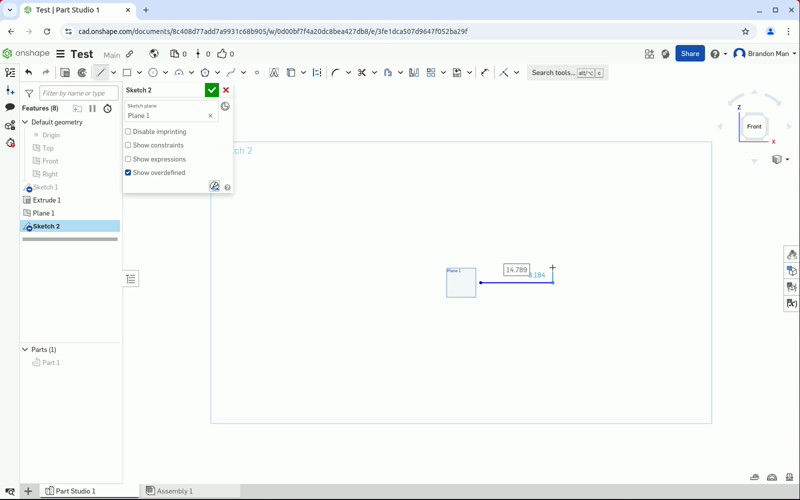
click(552, 267)
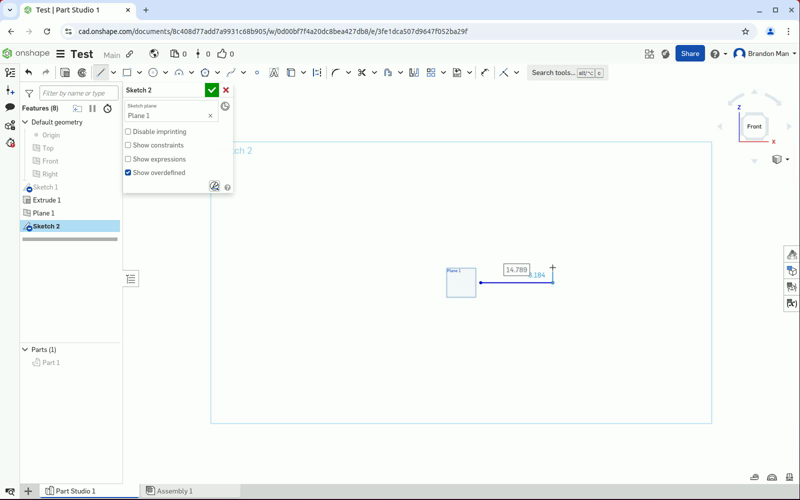
key_up(shift)
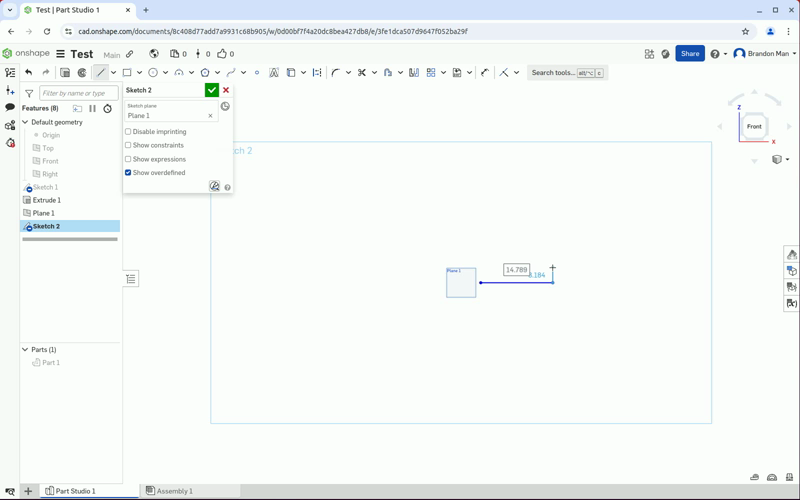
key_down(shift)
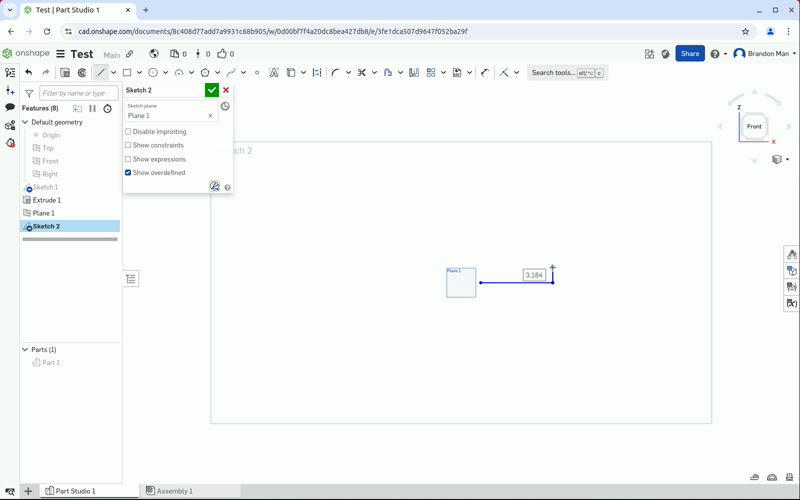
mouse_move(480, 267)
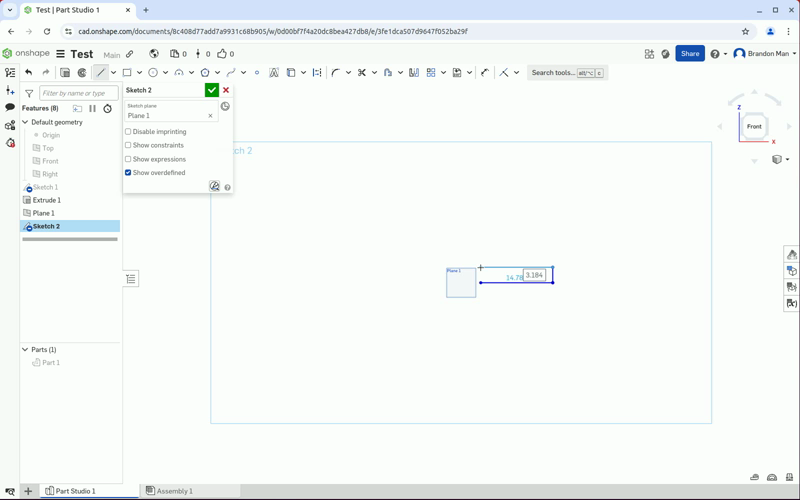
click(480, 267)
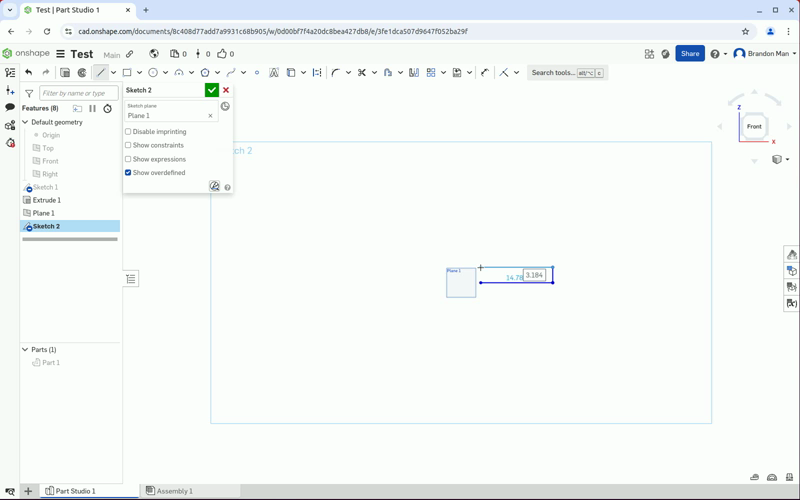
key_up(shift)
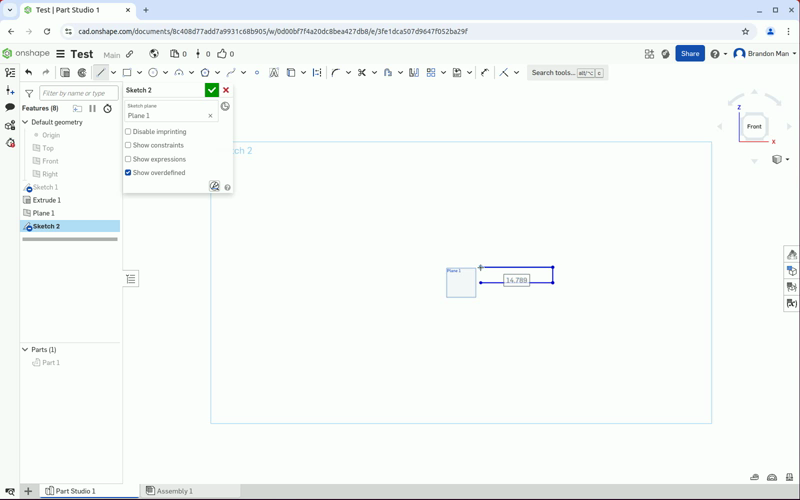
mouse_move(510, 267)
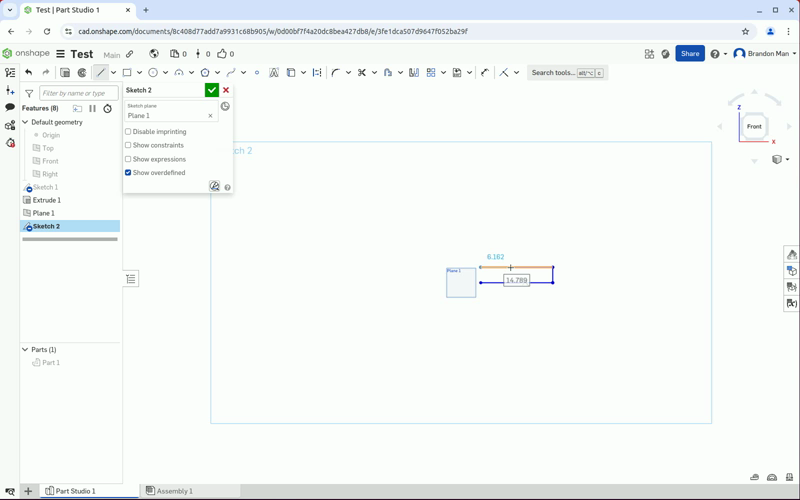
key_down(shift)
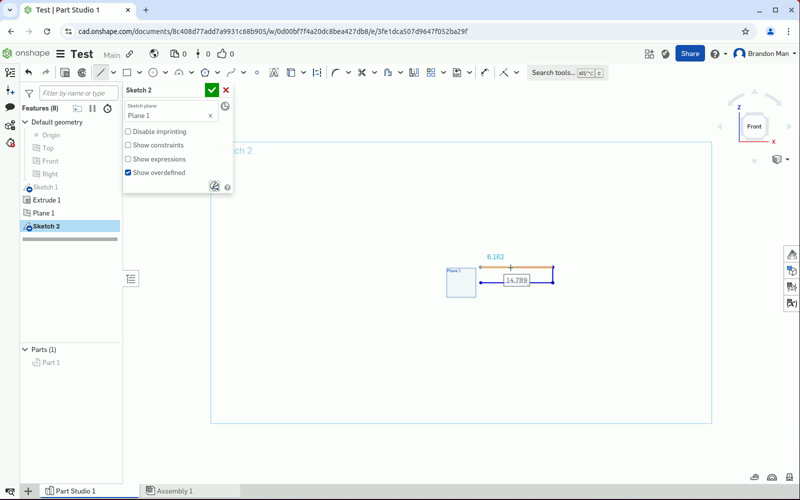
mouse_move(480, 282)
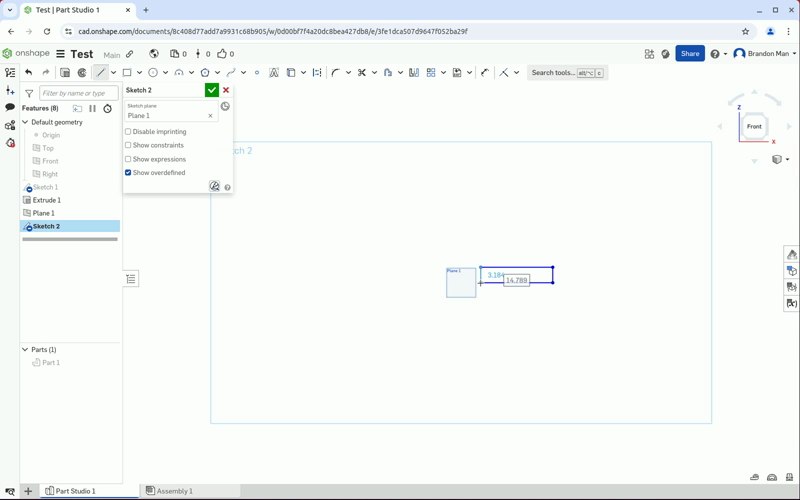
key_up(shift)
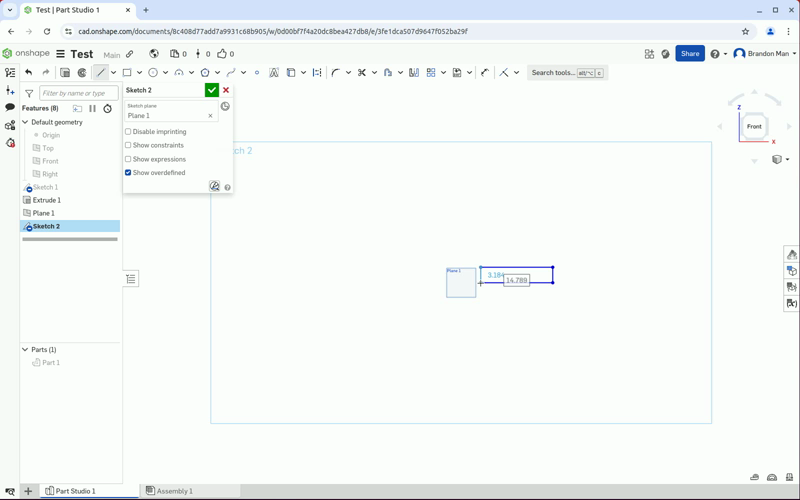
click(480, 282)
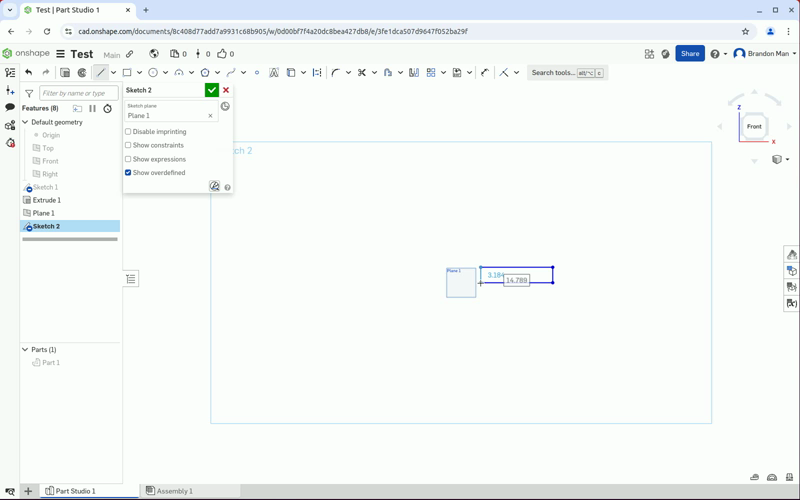
key(esc)
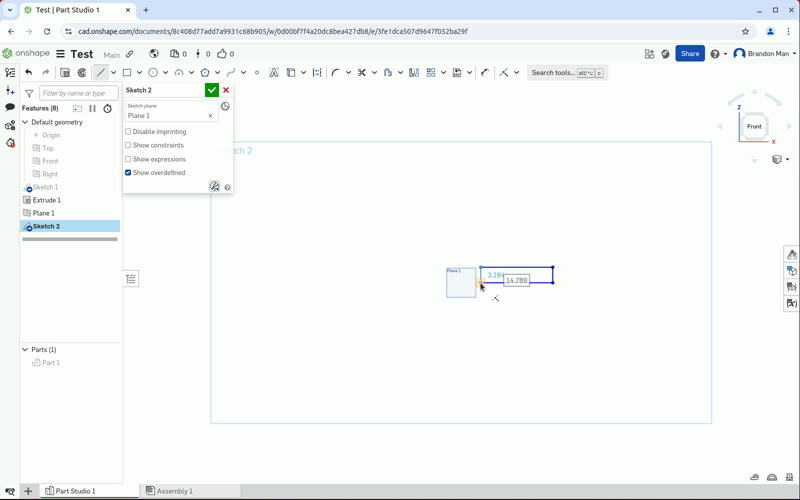
mouse_move(522, 278)
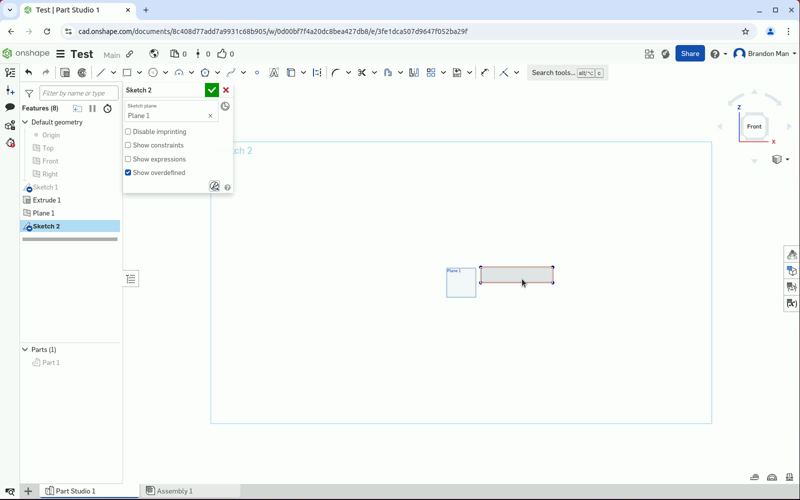
scroll(6)
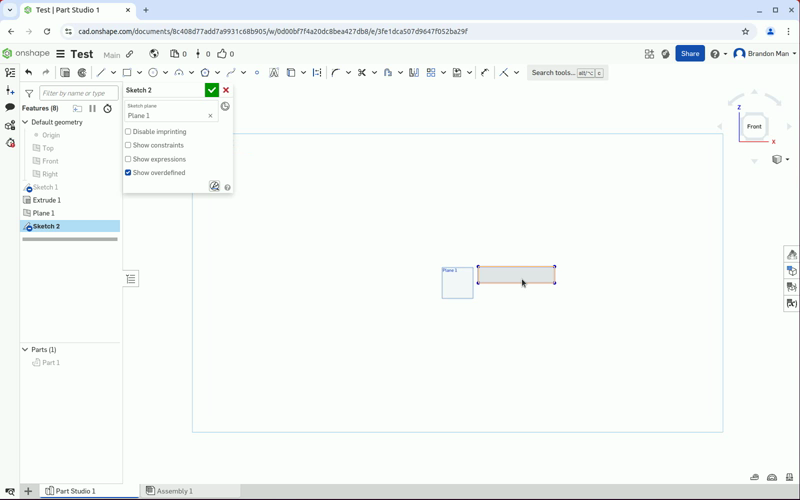
scroll(6)
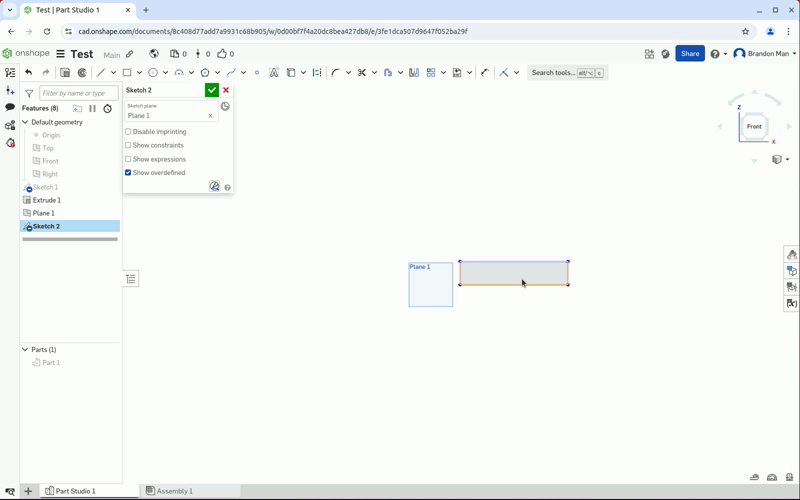
scroll(6)
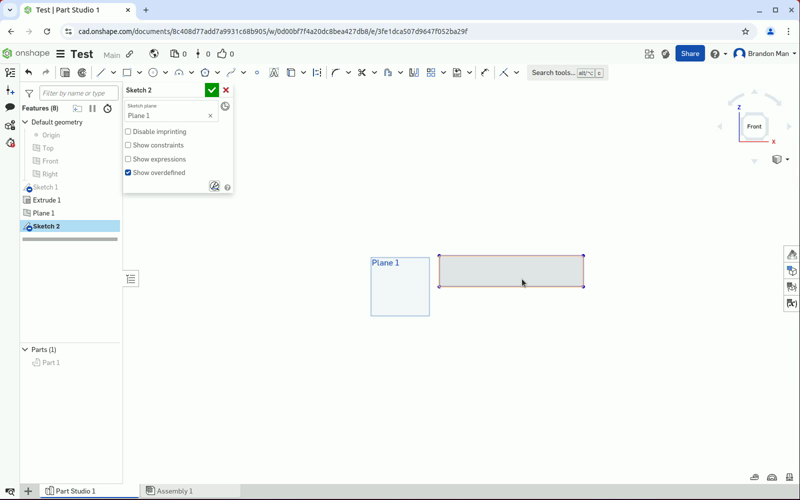
scroll(6)
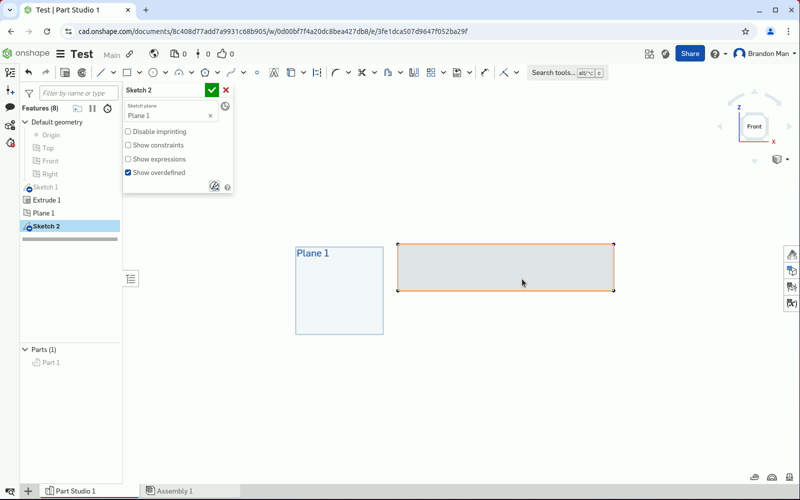
scroll(6)
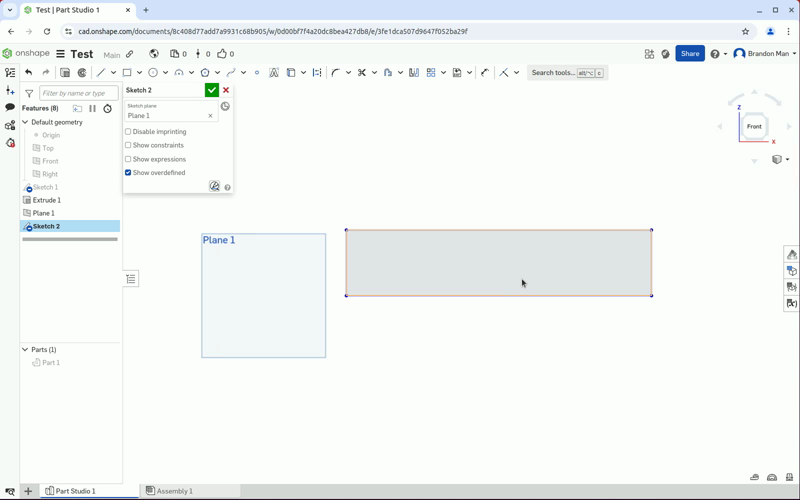
scroll(6)
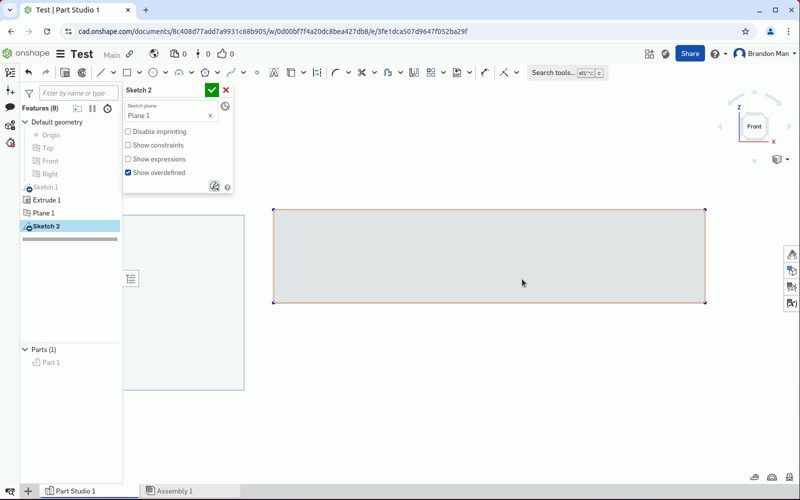
scroll(6)
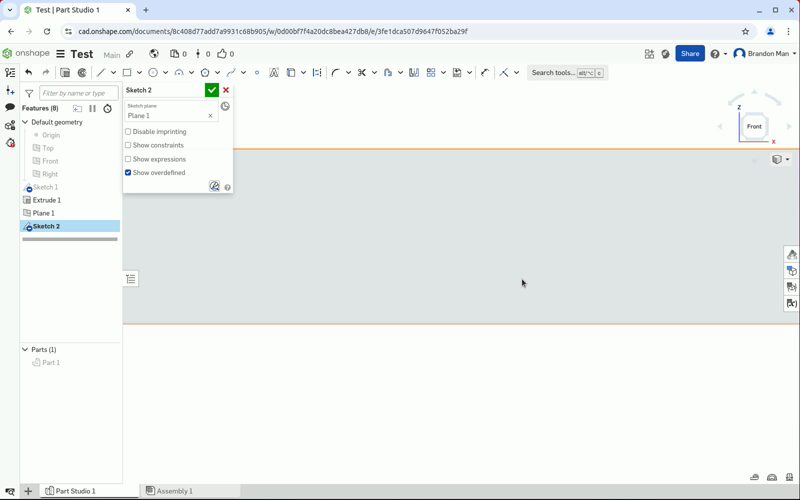
click(522, 278)
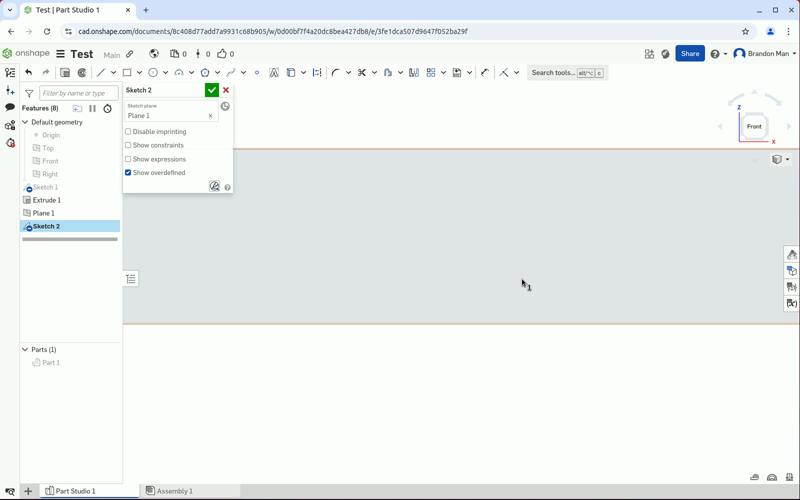
scroll(-6)
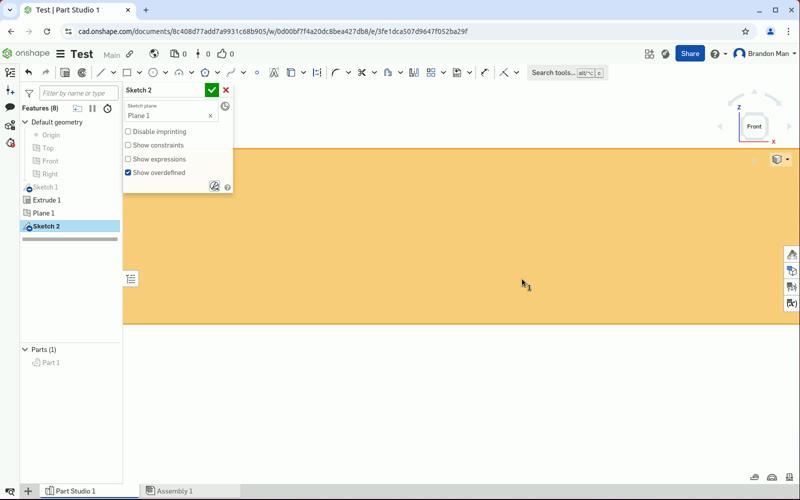
scroll(-6)
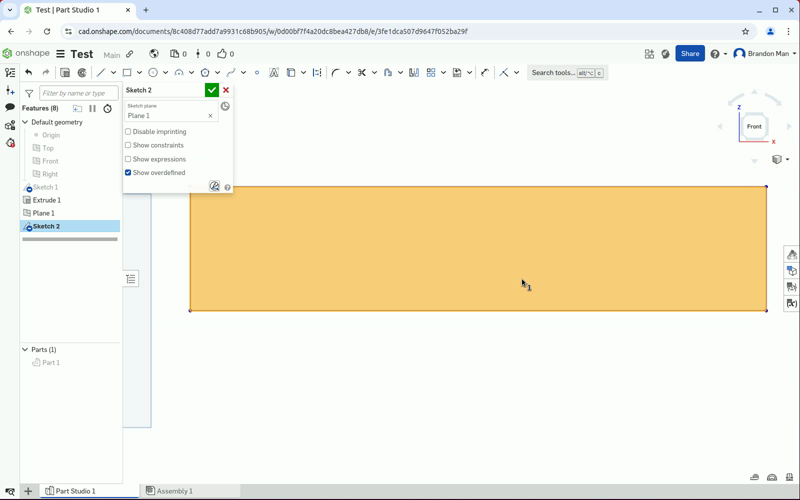
scroll(-6)
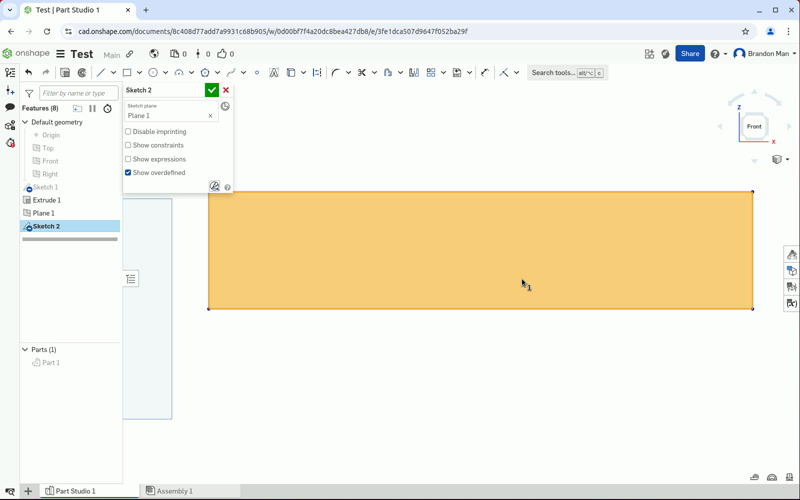
scroll(-6)
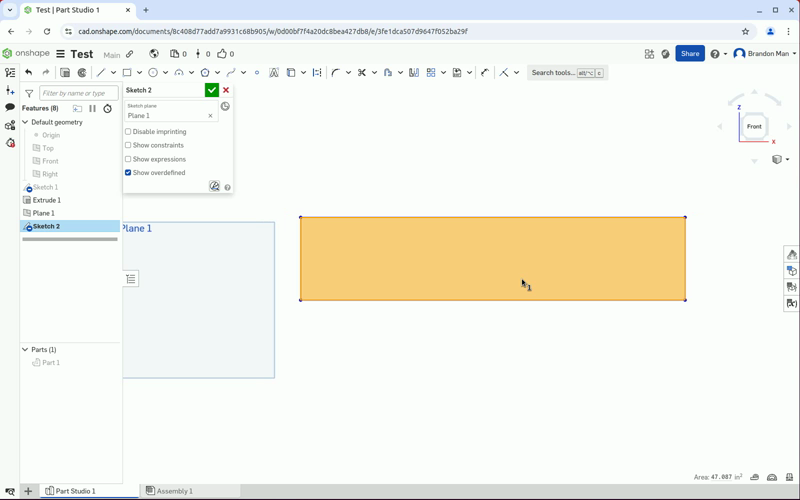
scroll(-6)
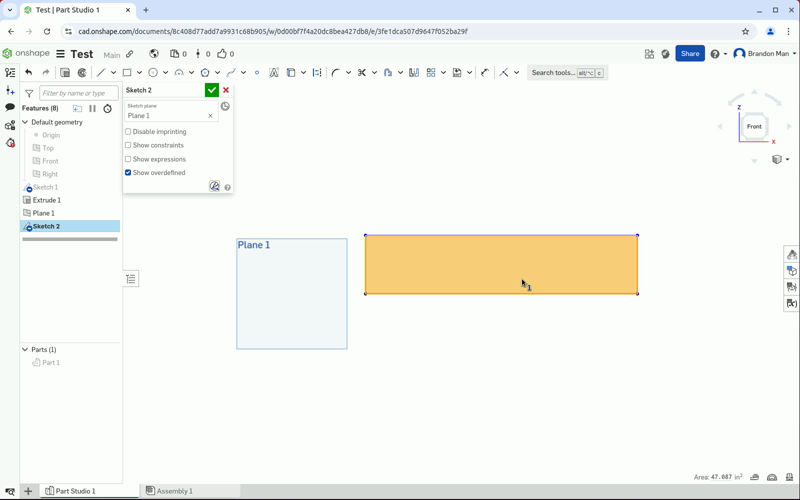
scroll(-6)
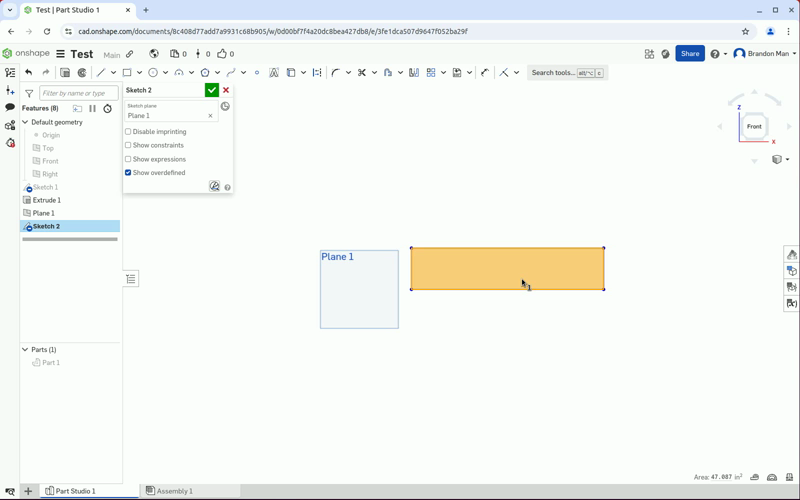
scroll(-6)
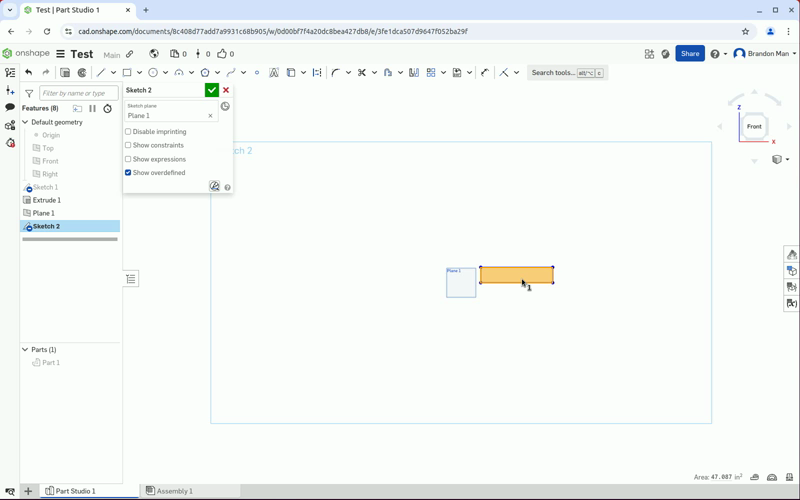
mouse_move(73, 352)
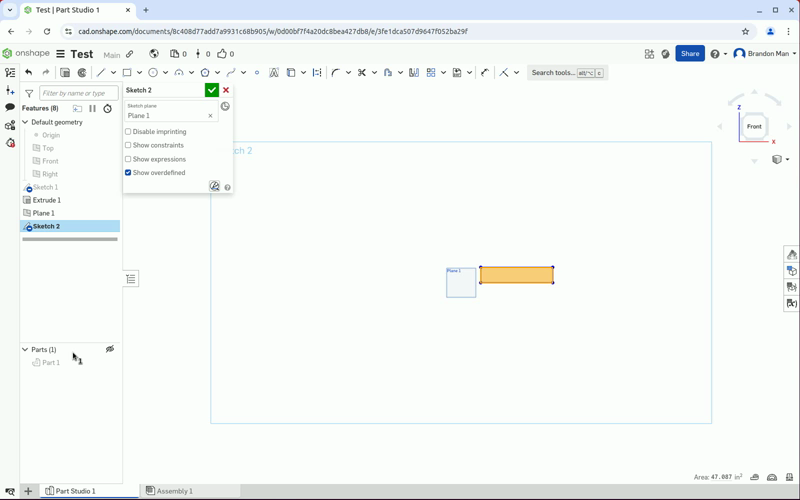
key(shift+y)
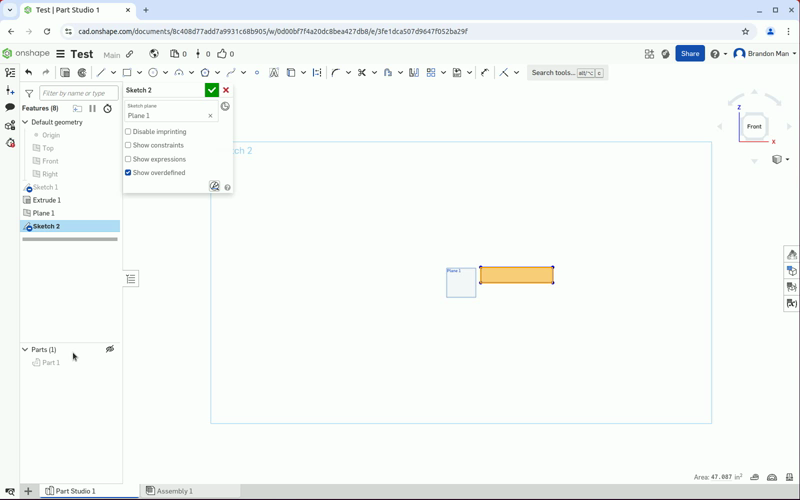
key(shift+e)
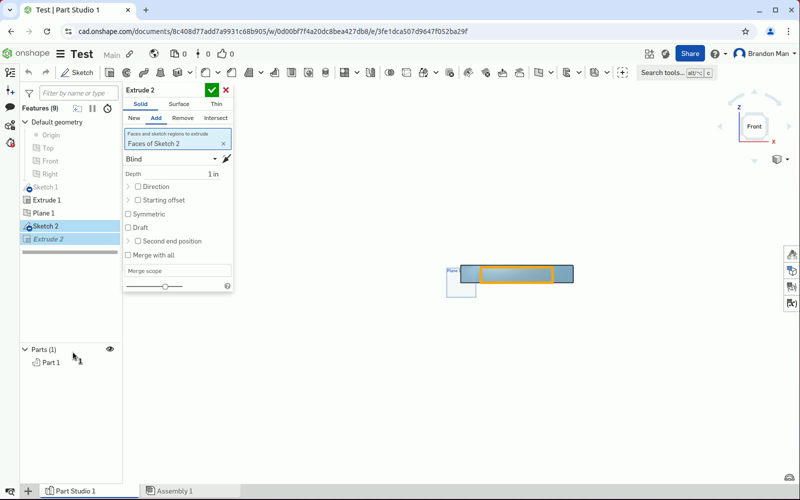
mouse_move(143, 106)
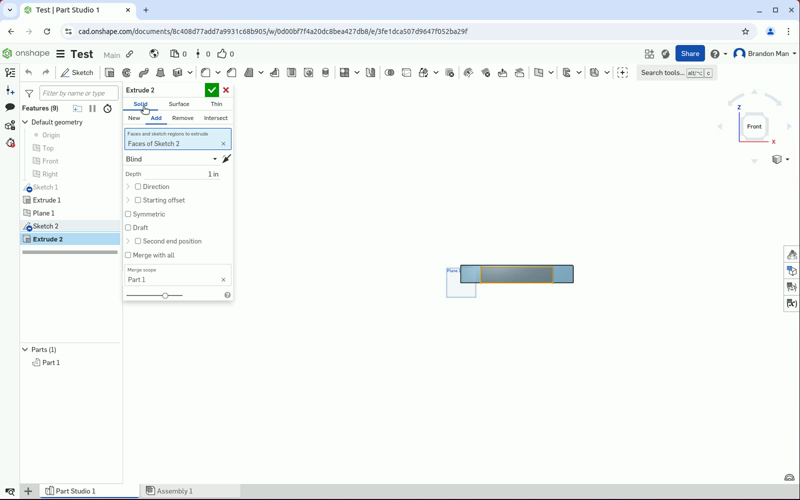
click(143, 106)
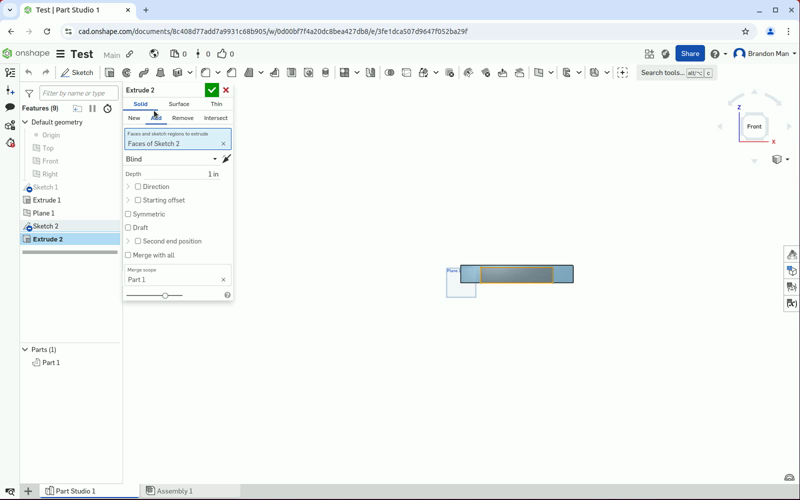
mouse_move(186, 120)
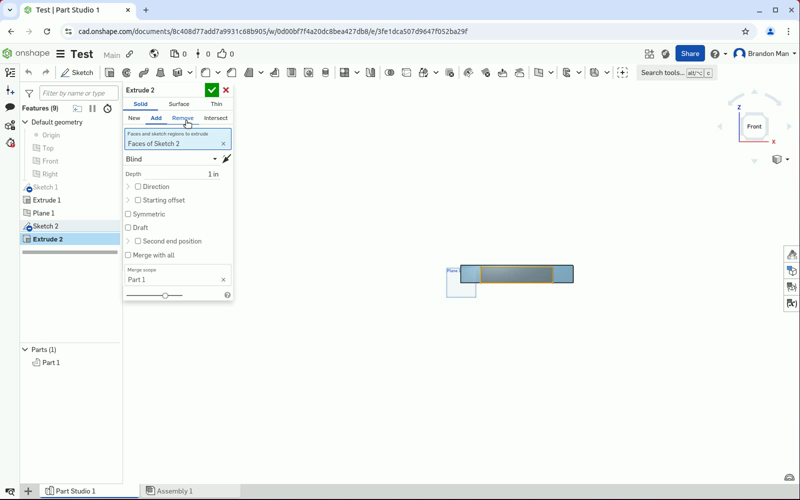
click(186, 120)
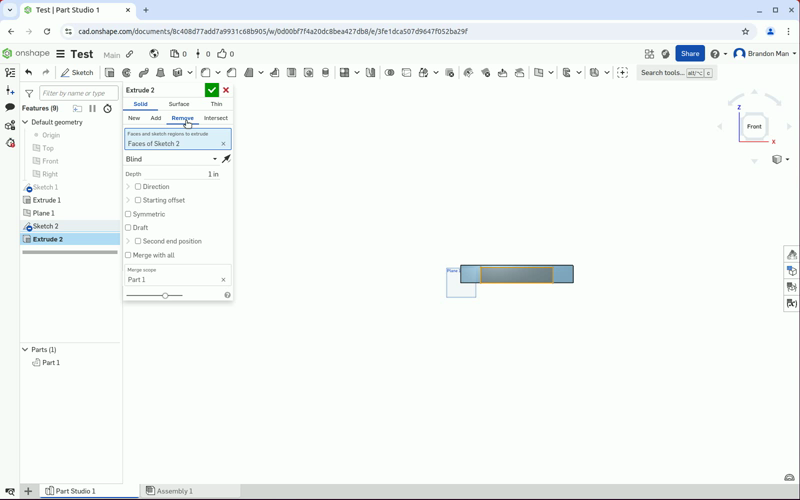
key(tab, 4)
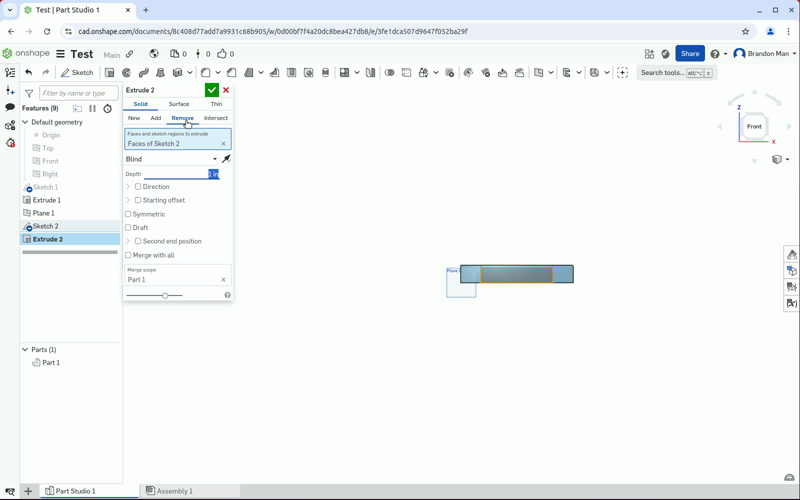
text(12.276)
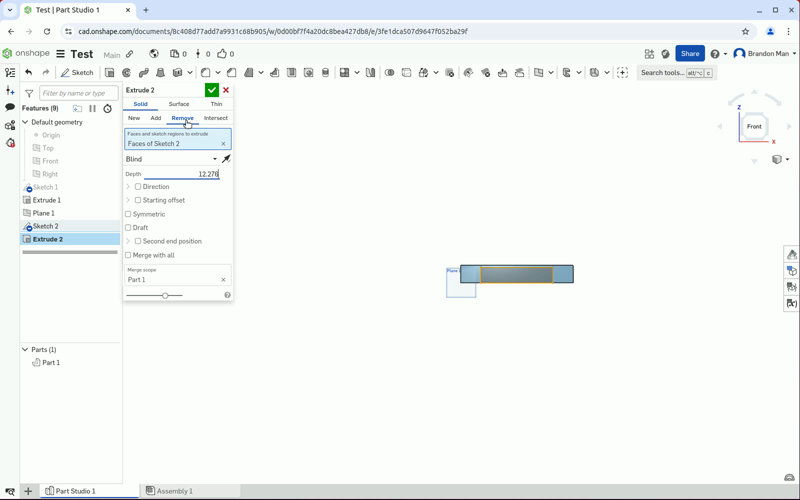
key(tab, 6)
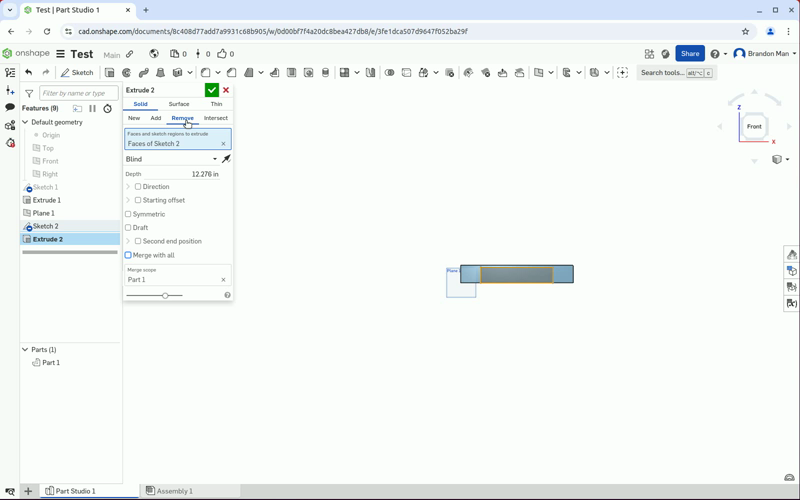
key(space)
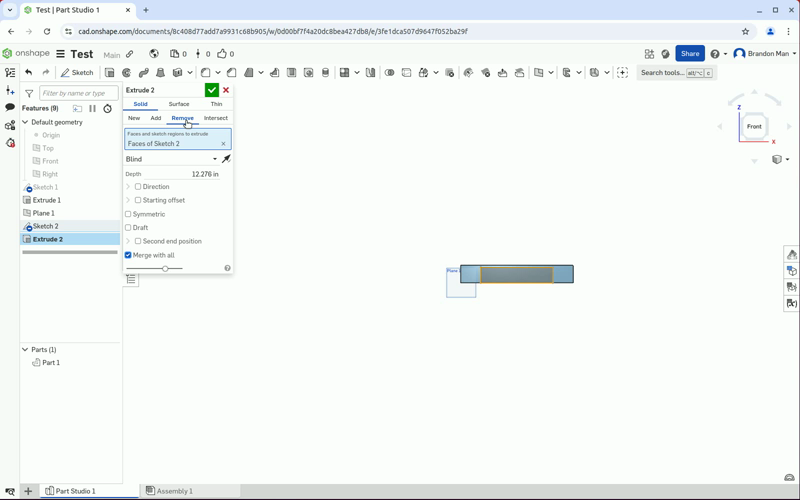
key(enter)
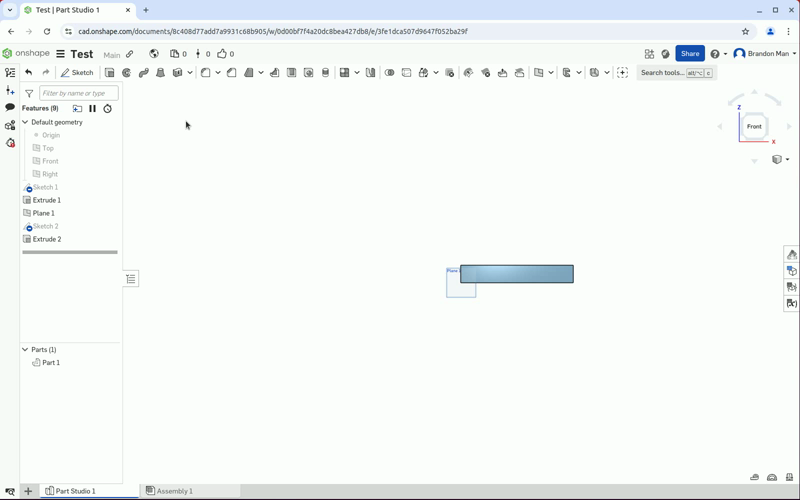
key(shift+h)
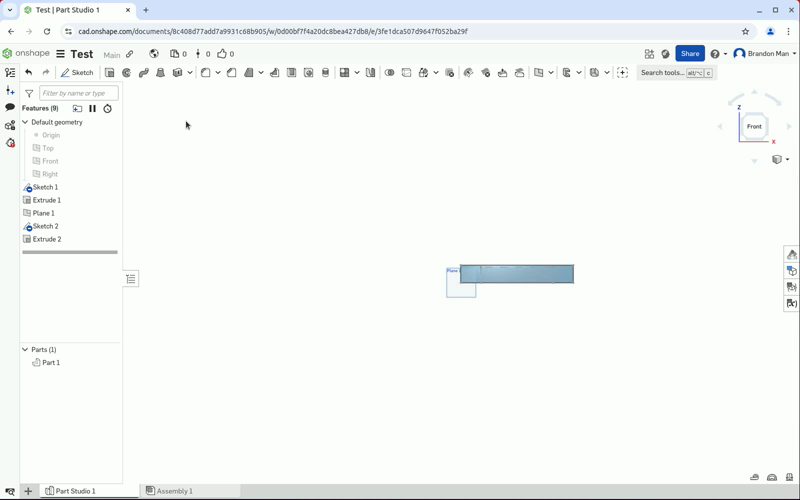
key(shift+h)
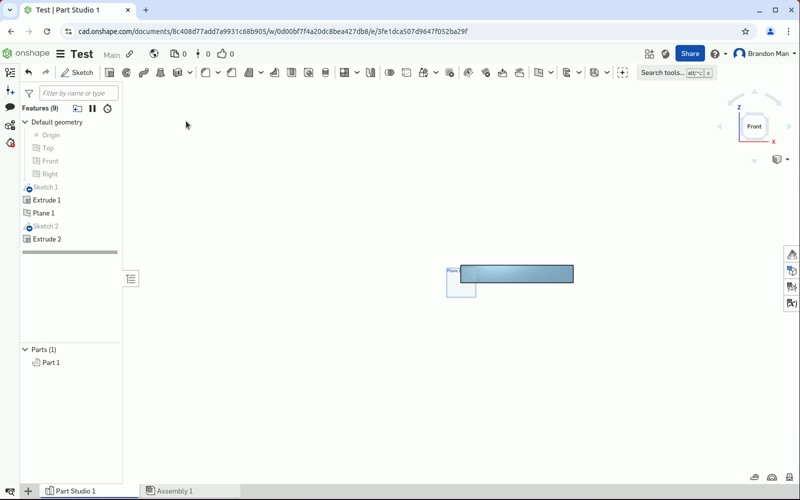
mouse_move(73, 189)
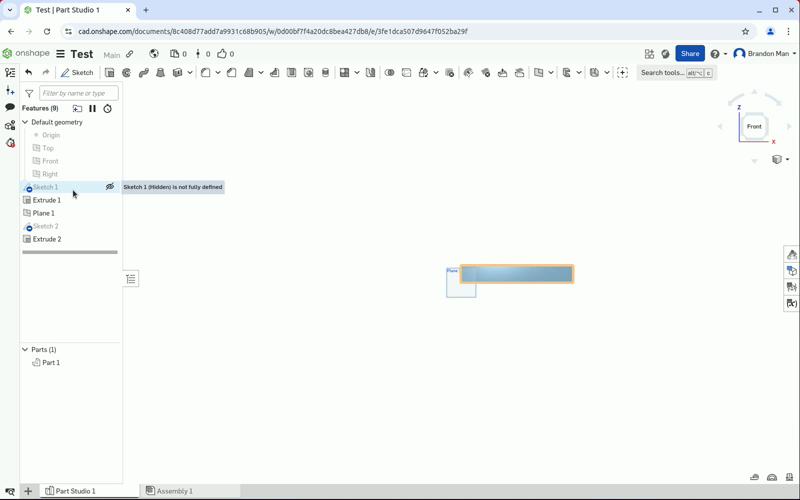
click(73, 189)
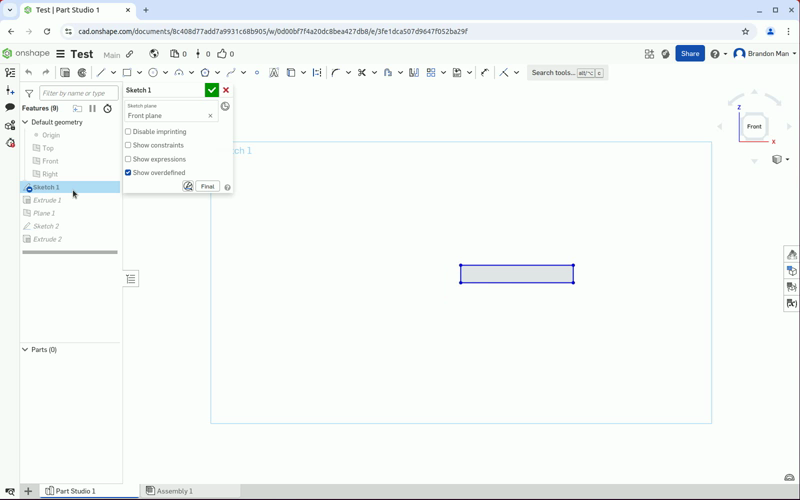
mouse_move(229, 92)
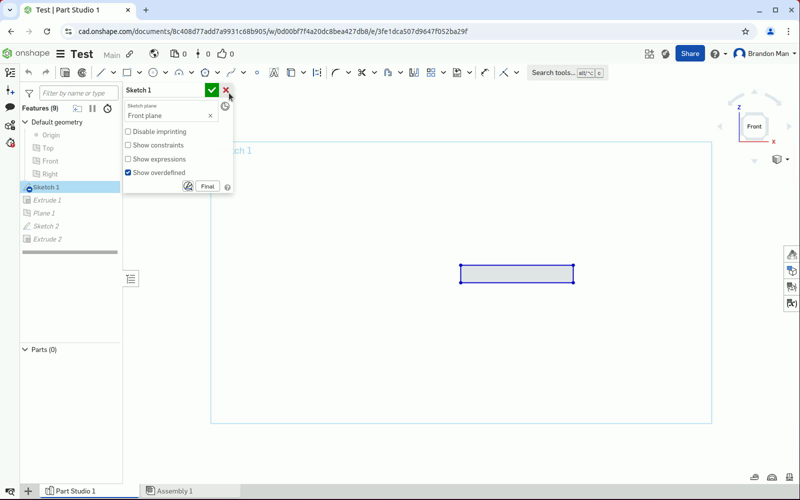
click(229, 92)
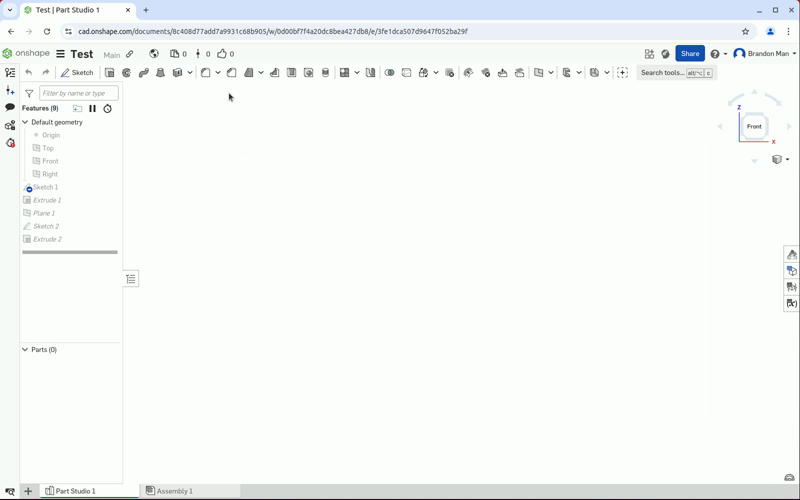
key(shift+s)
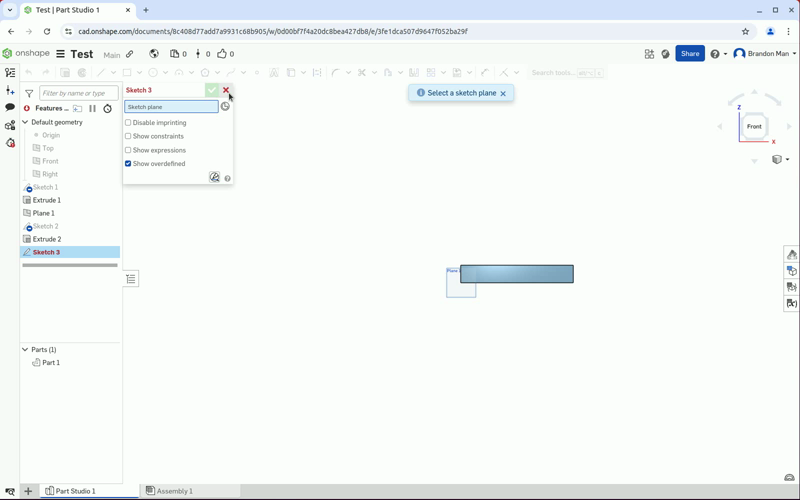
mouse_move(73, 215)
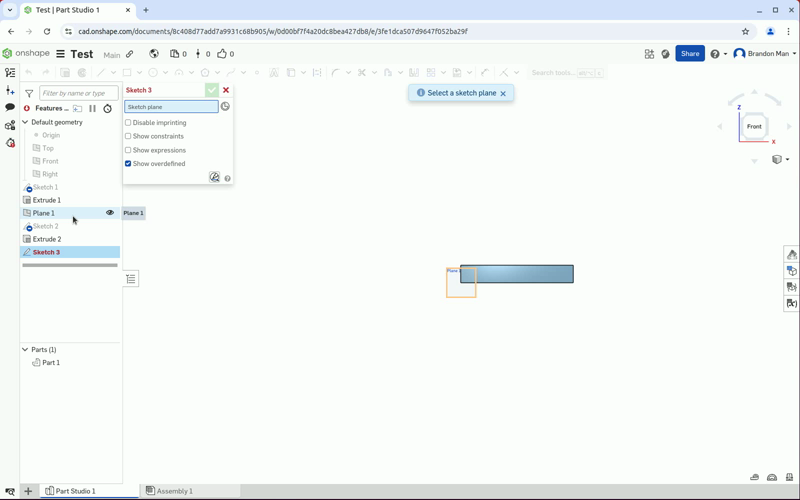
click(73, 215)
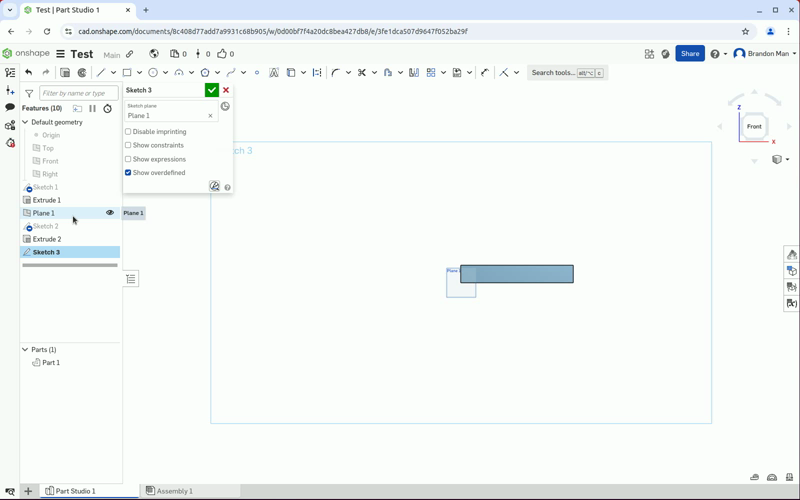
mouse_move(73, 352)
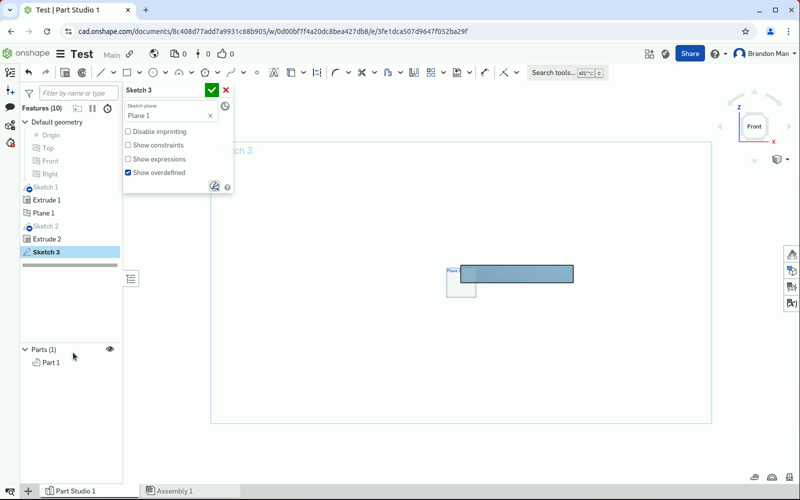
key(y)
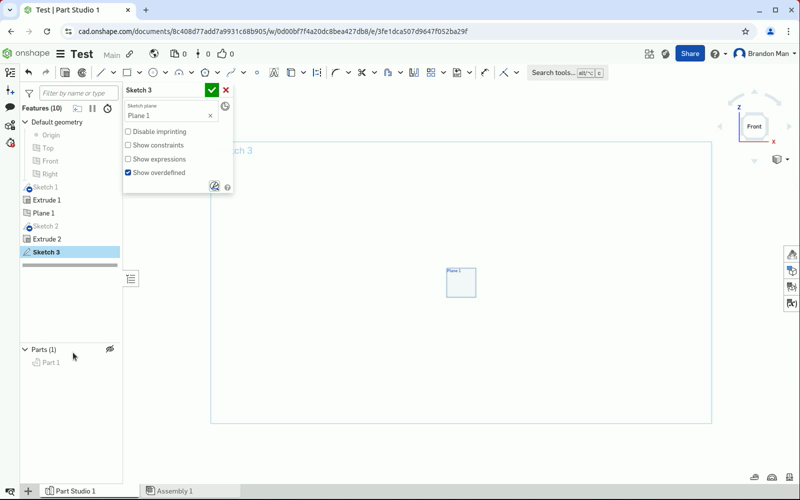
key(a)
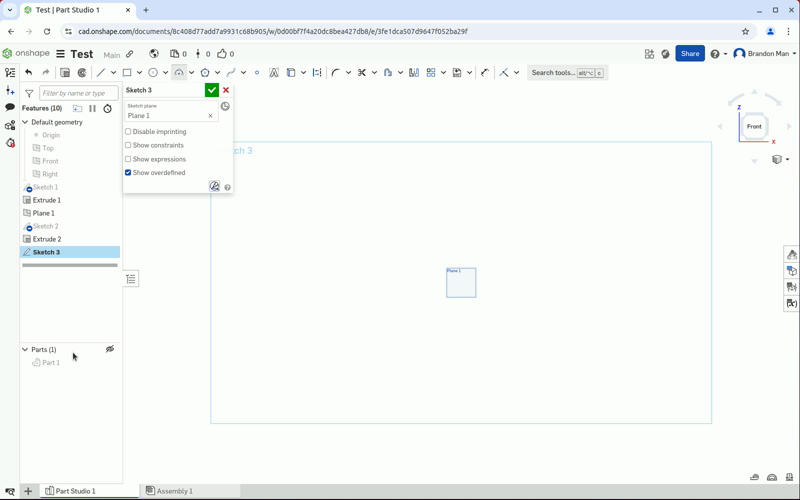
key_down(shift)
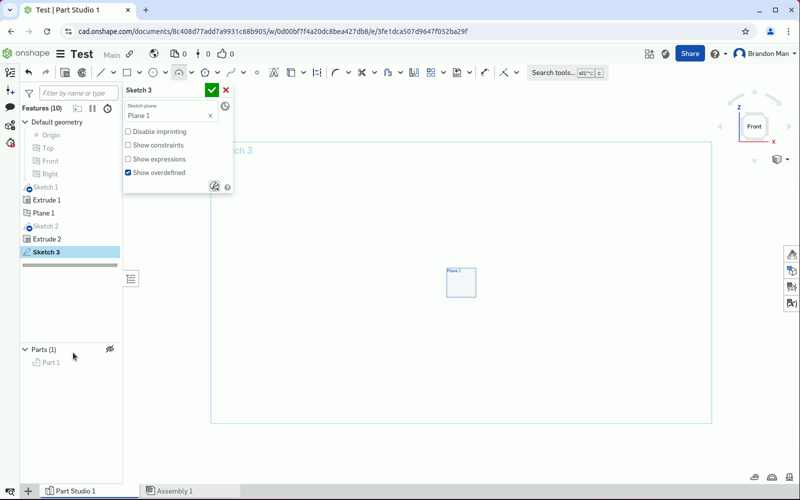
mouse_move(465, 282)
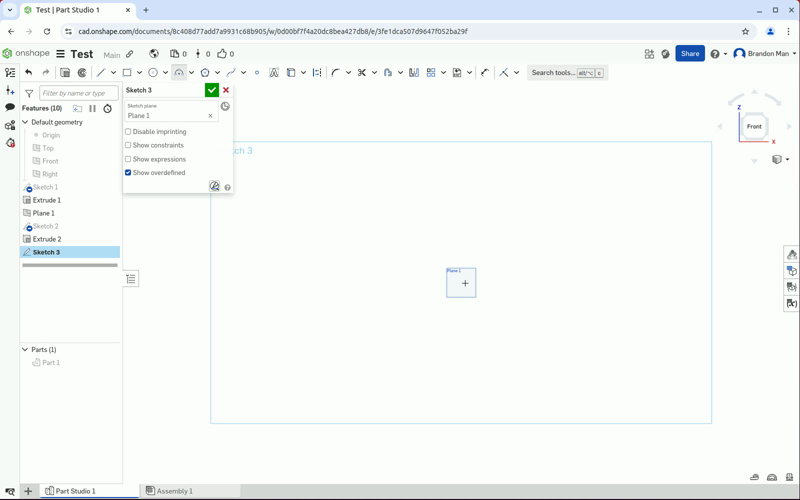
click(465, 282)
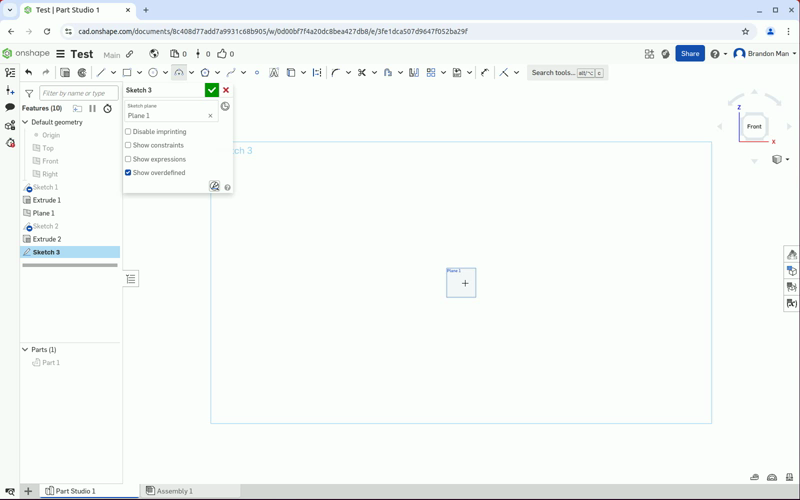
key_up(shift)
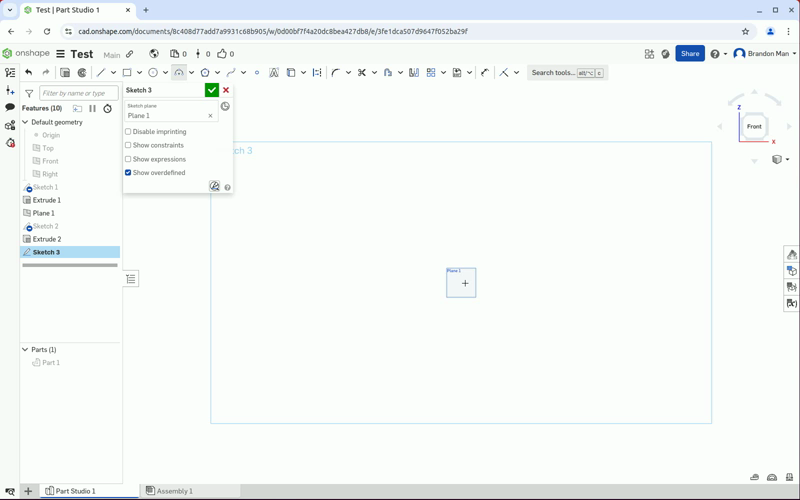
key_down(shift)
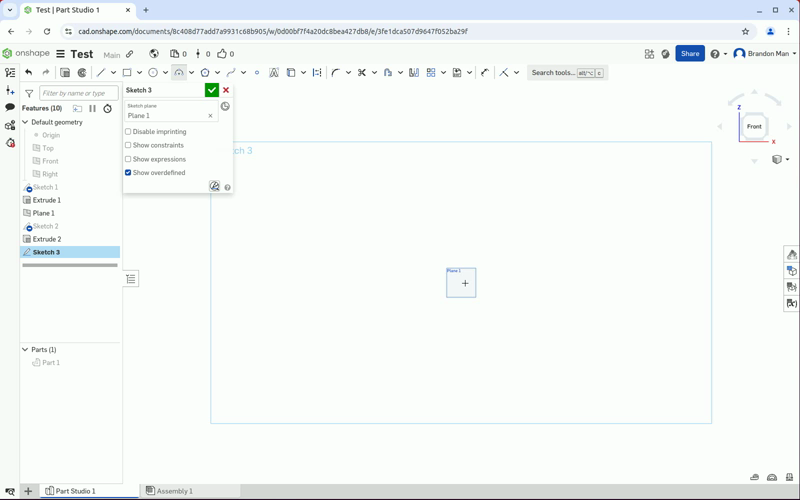
mouse_move(481, 266)
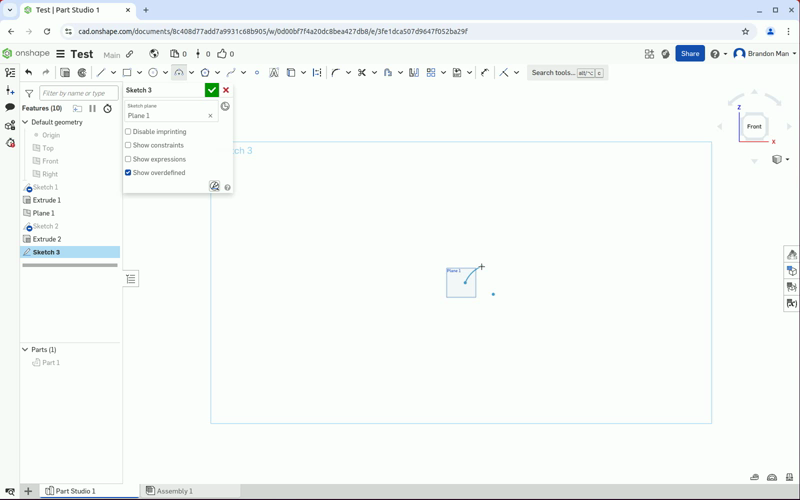
click(481, 266)
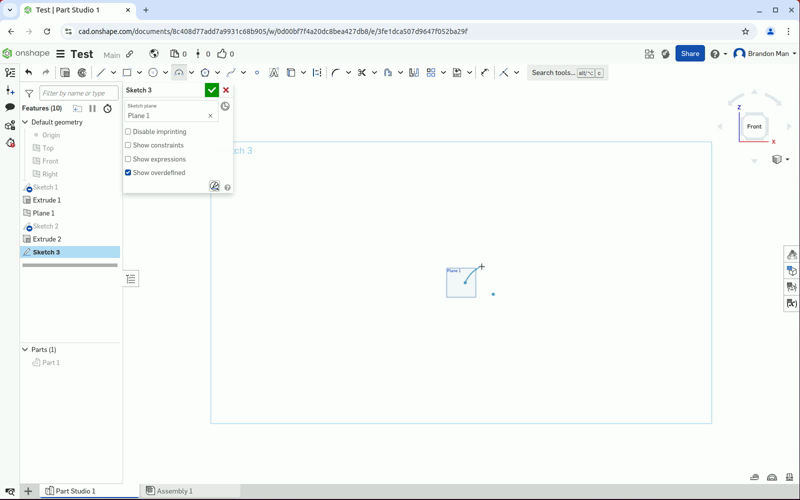
mouse_move(493, 294)
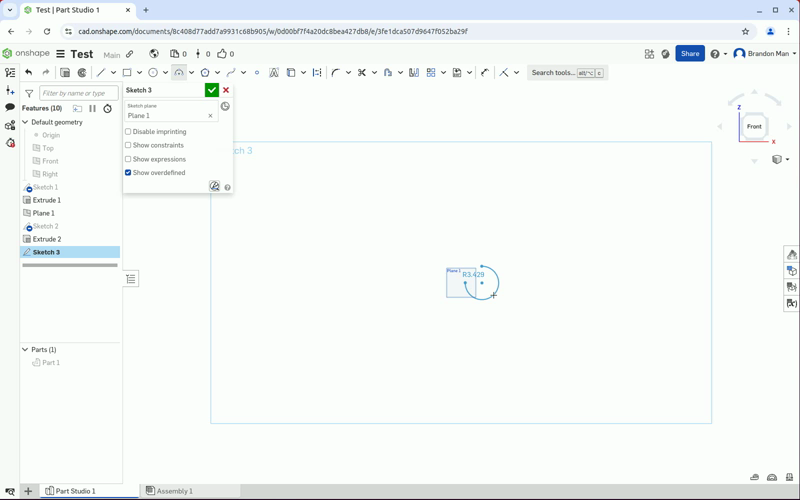
click(493, 294)
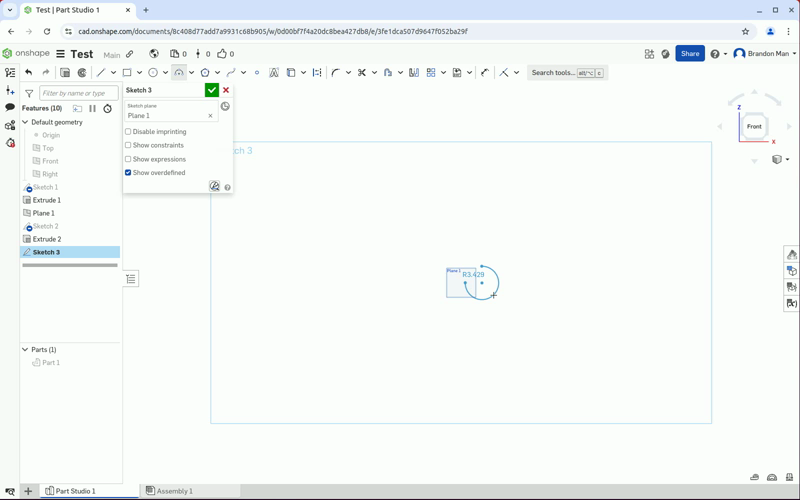
key_up(shift)
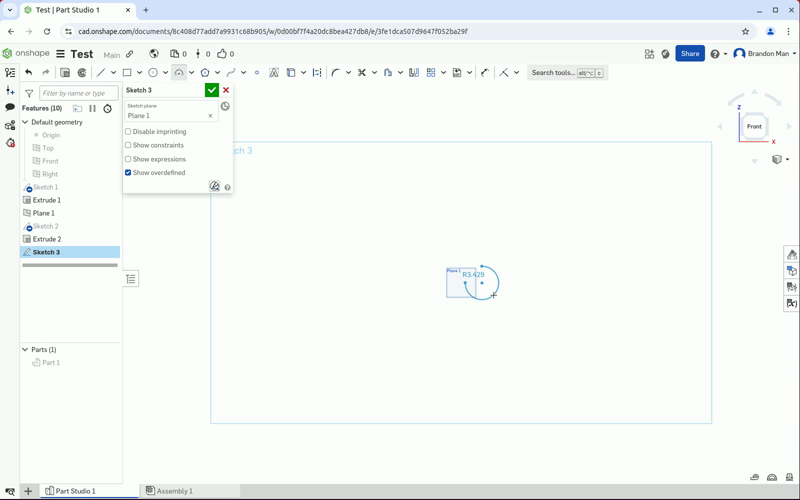
key(esc)
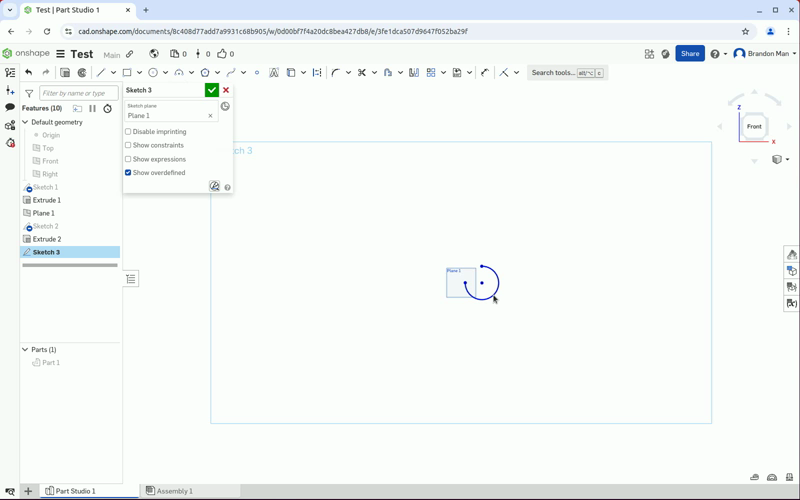
key(l)
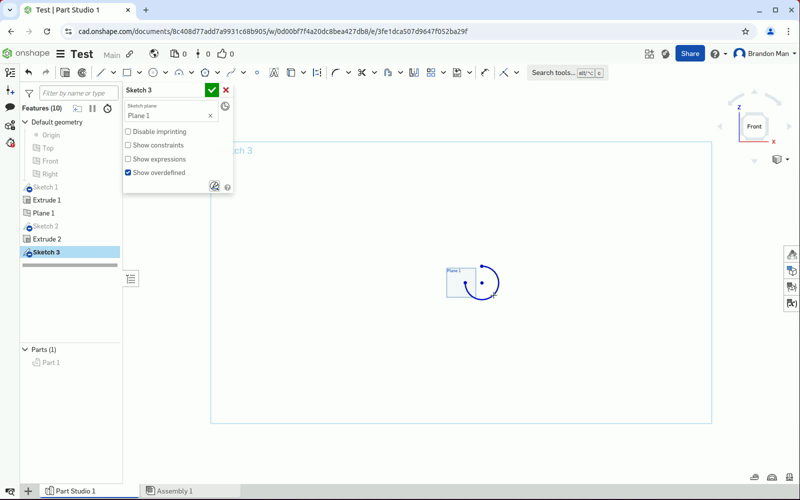
mouse_move(481, 266)
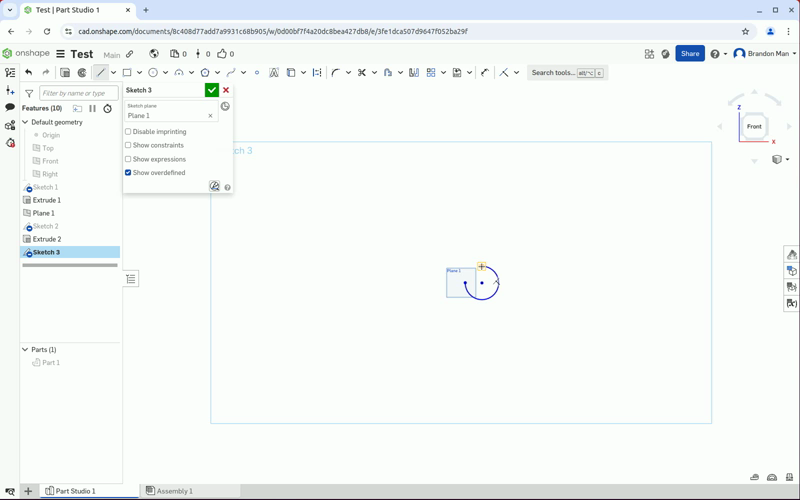
click(481, 266)
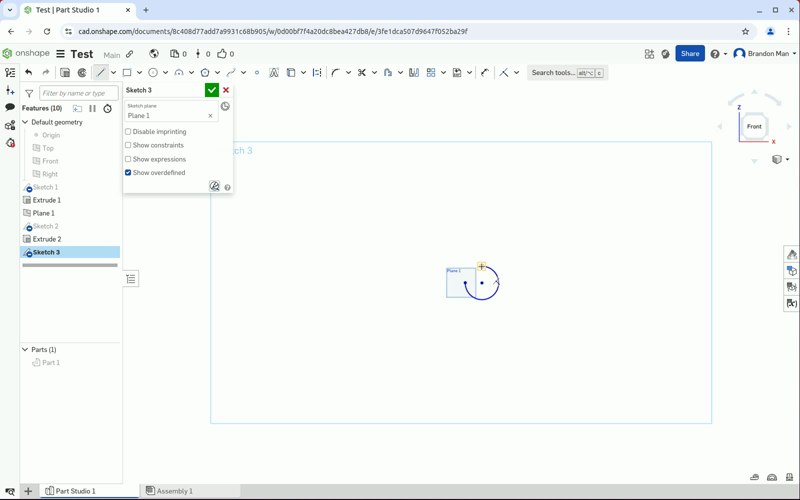
key_down(shift)
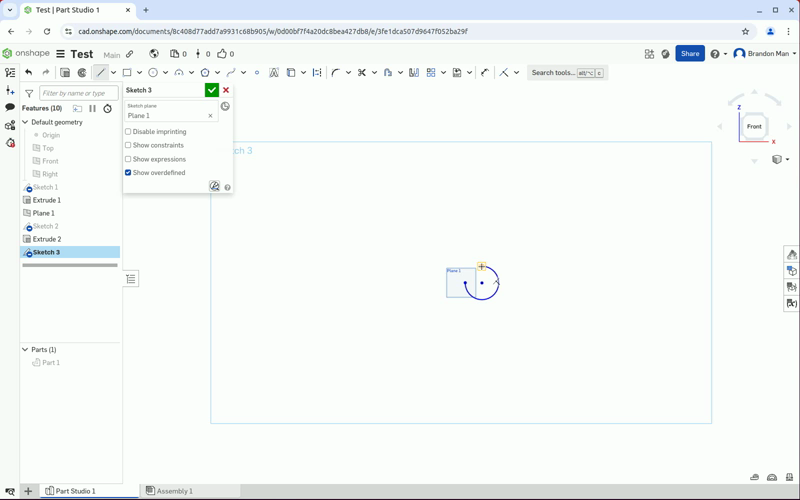
mouse_move(511, 266)
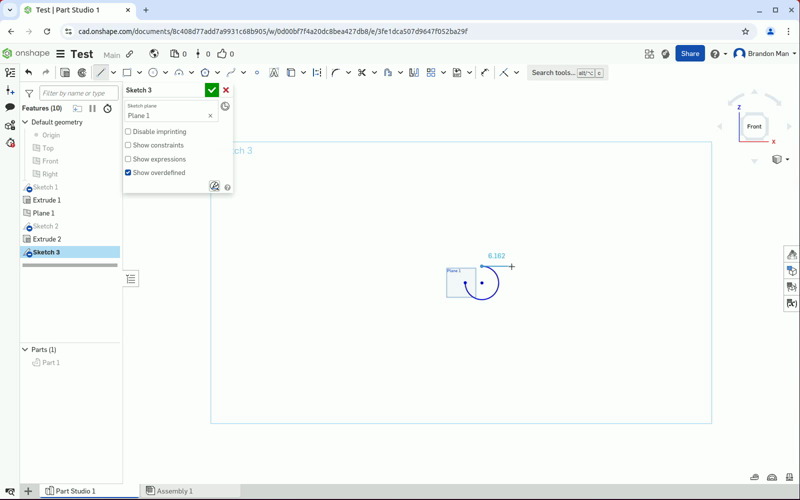
mouse_move(481, 282)
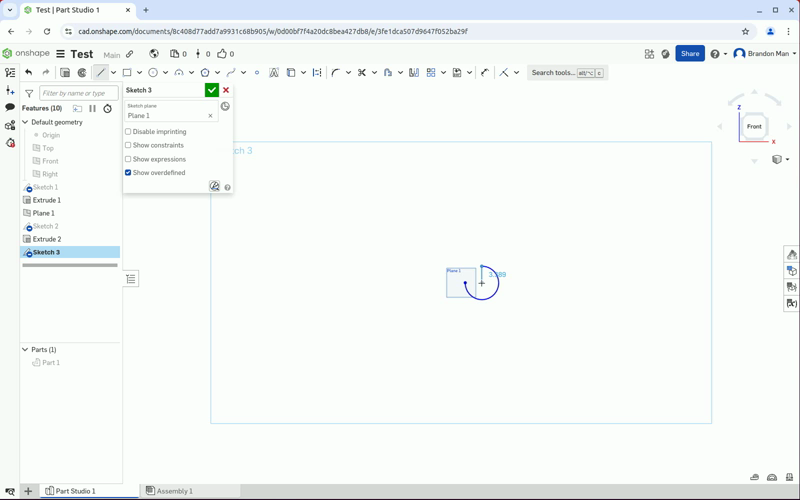
click(481, 282)
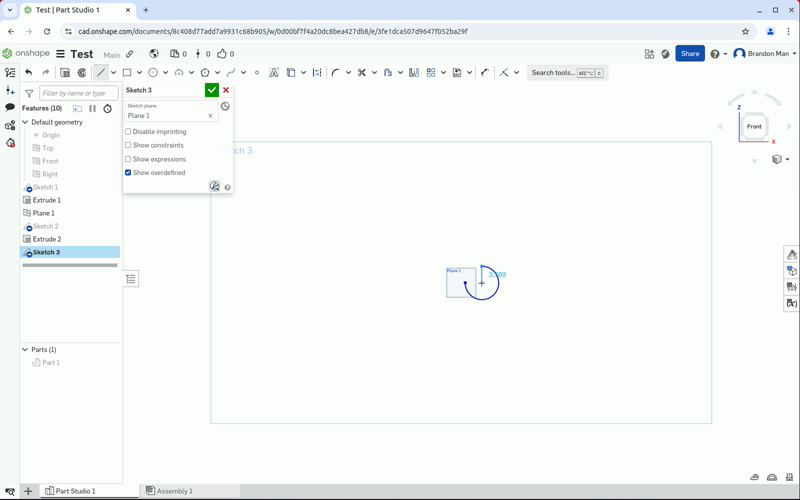
key_up(shift)
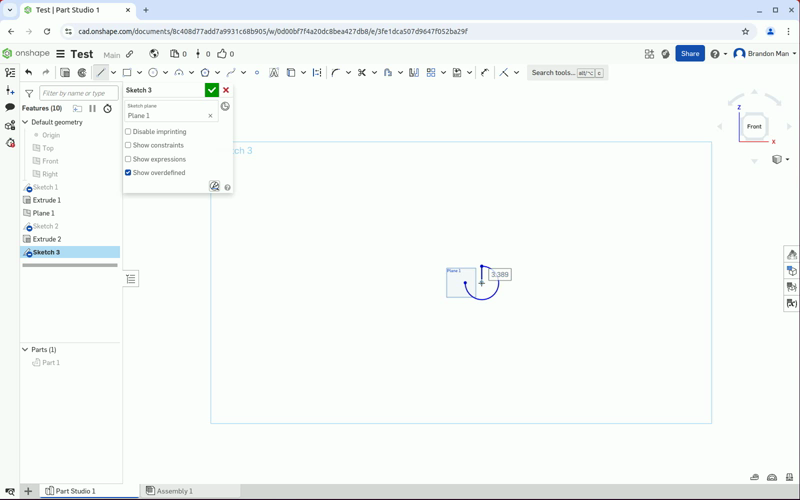
mouse_move(511, 282)
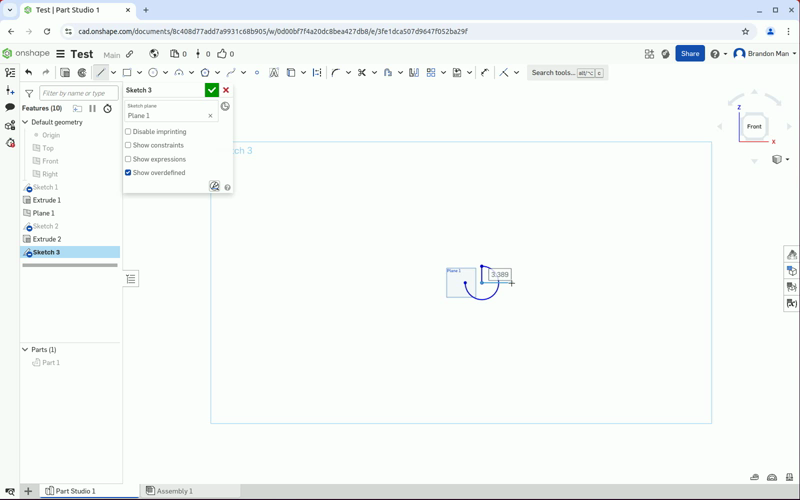
key_down(shift)
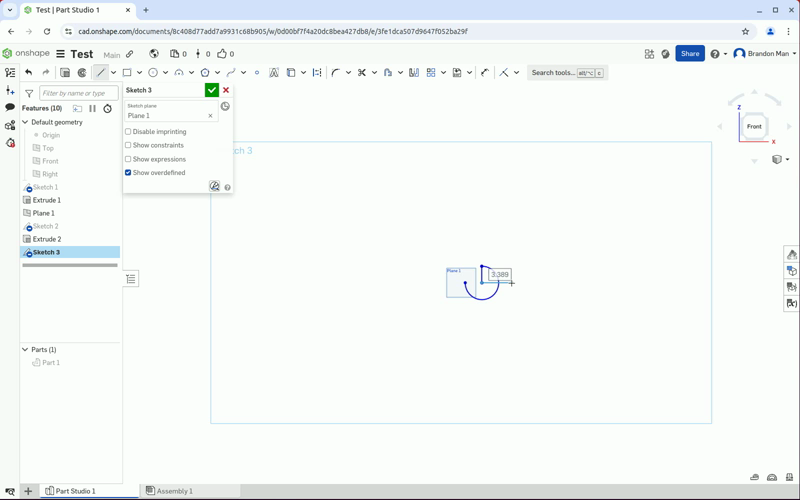
mouse_move(465, 282)
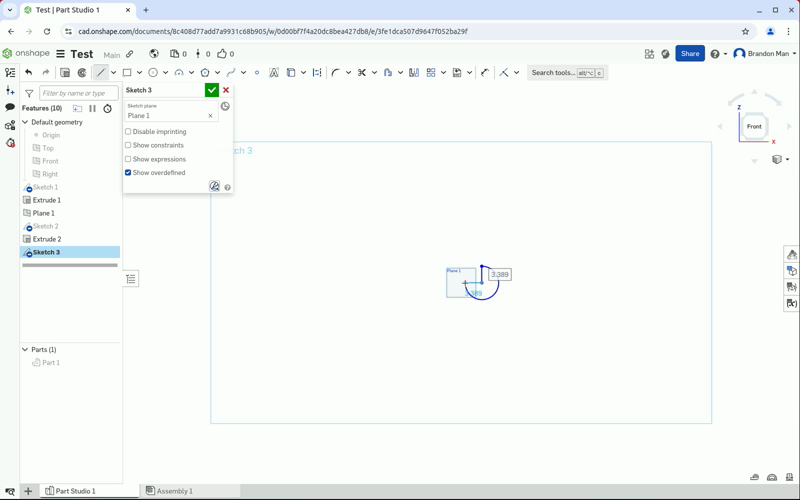
key_up(shift)
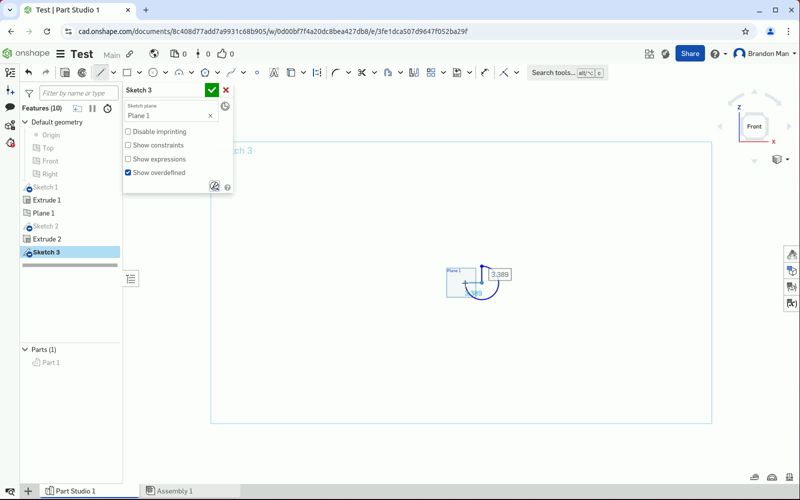
click(465, 282)
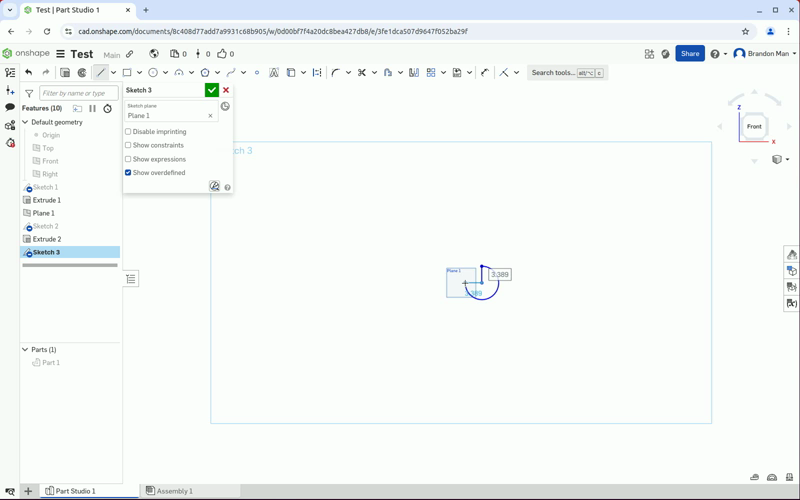
key(esc)
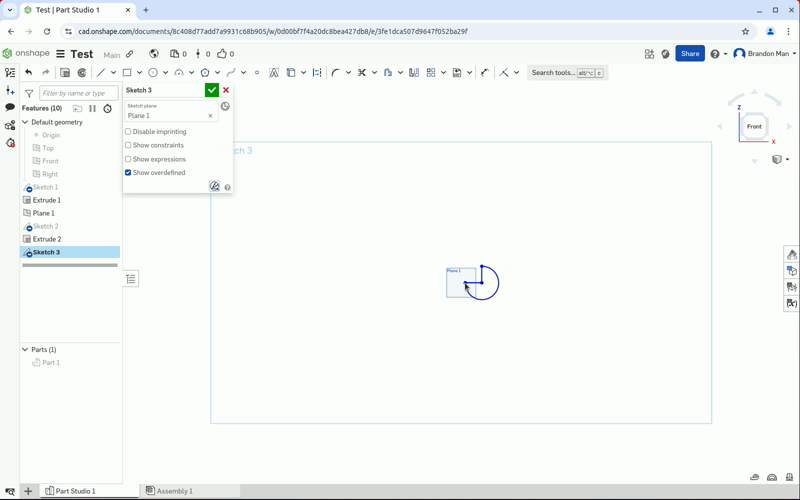
mouse_move(484, 283)
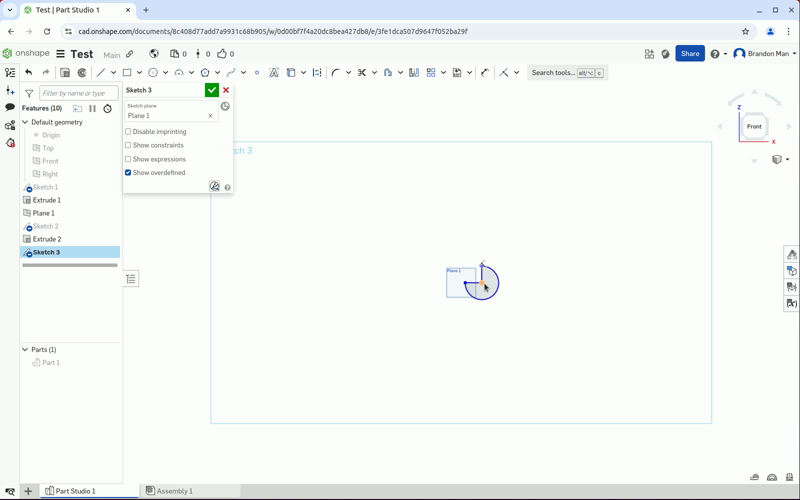
scroll(6)
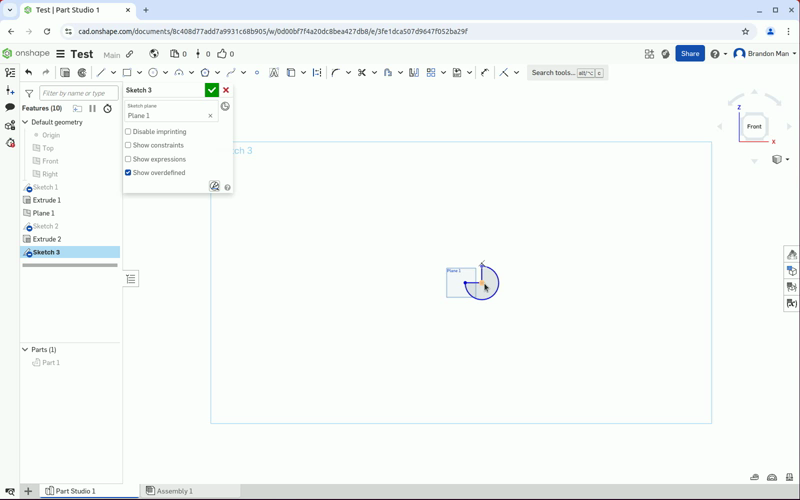
scroll(6)
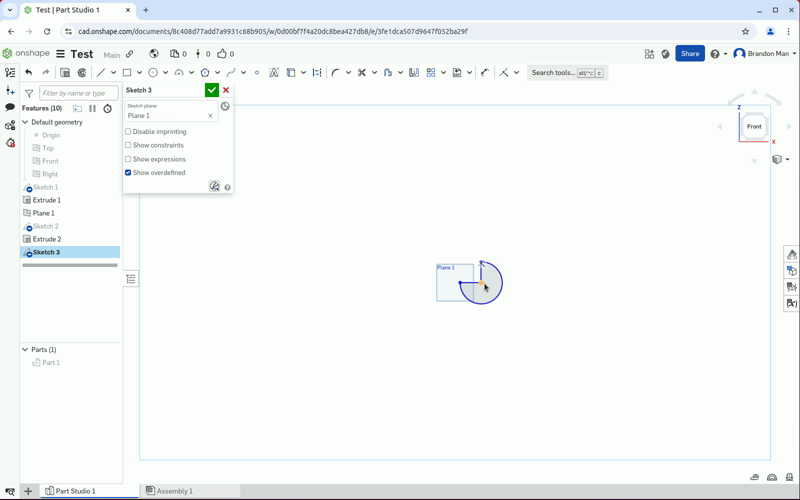
scroll(6)
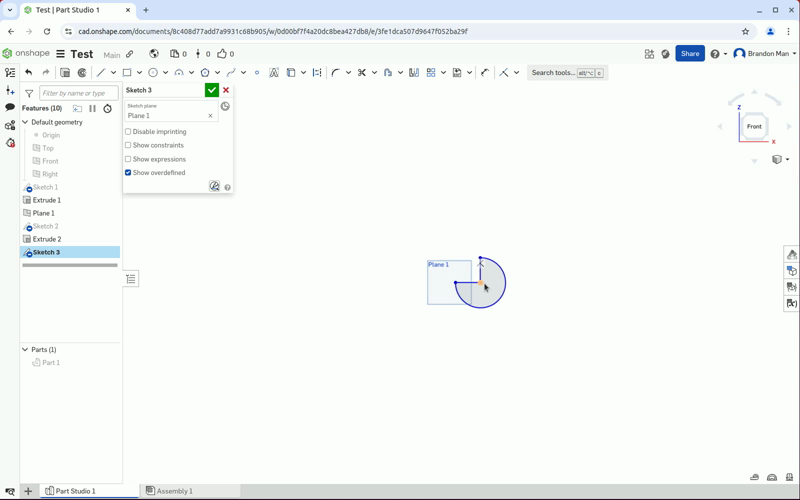
scroll(6)
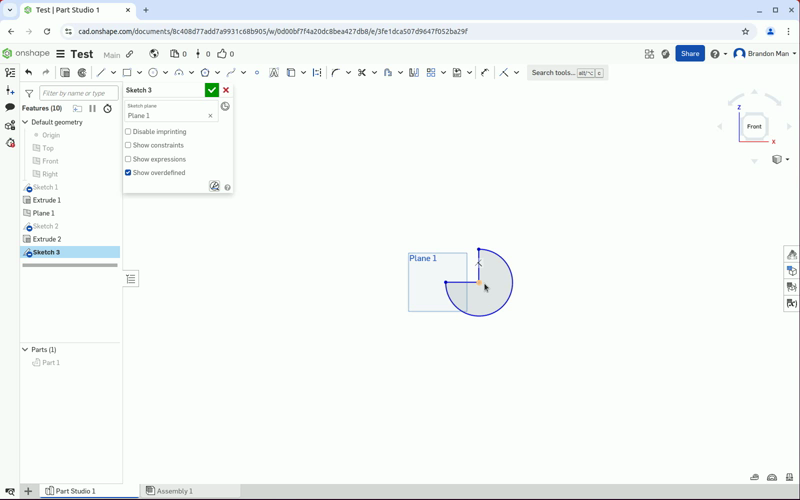
scroll(6)
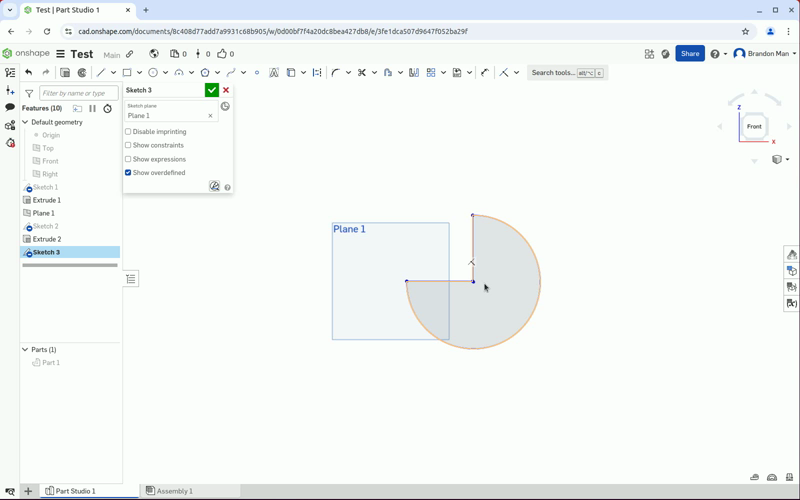
scroll(6)
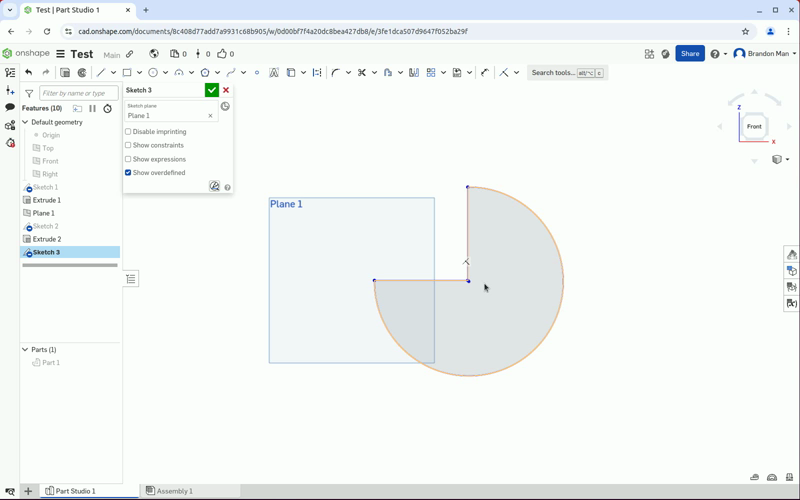
scroll(6)
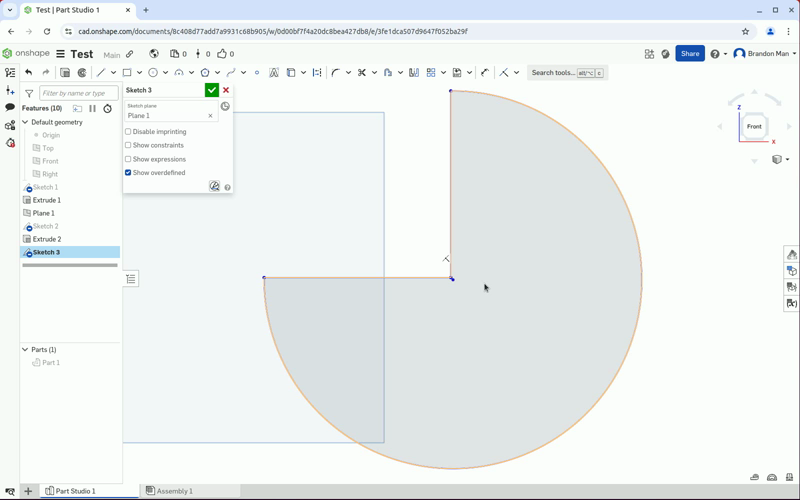
click(484, 283)
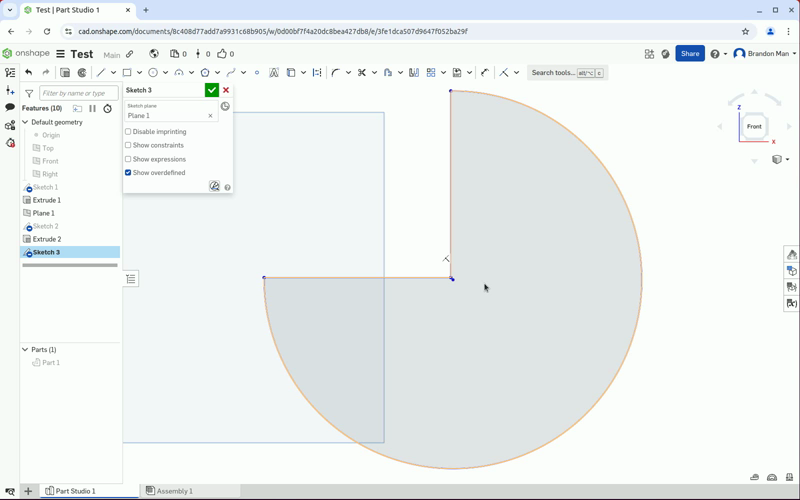
scroll(-6)
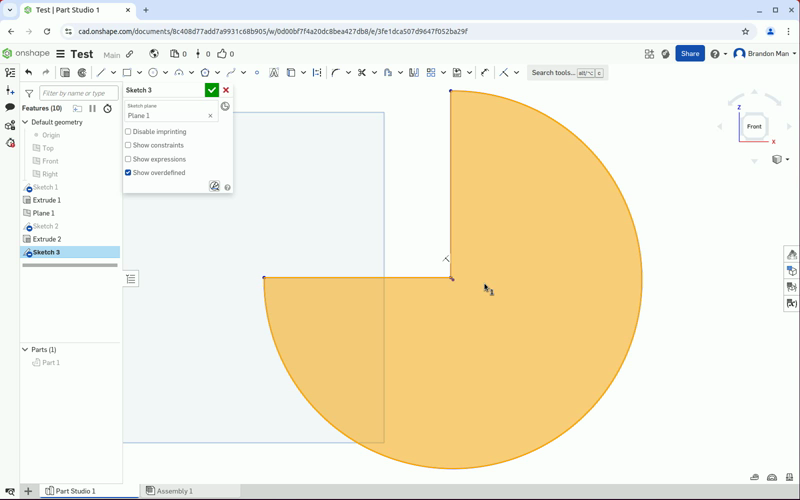
scroll(-6)
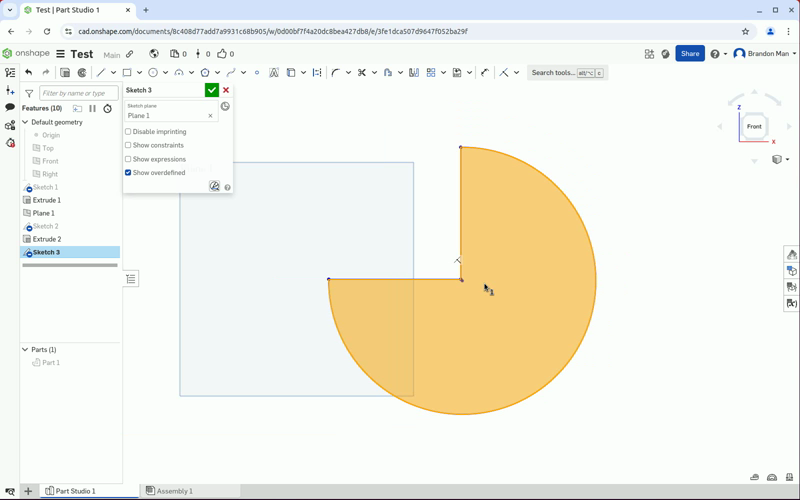
scroll(-6)
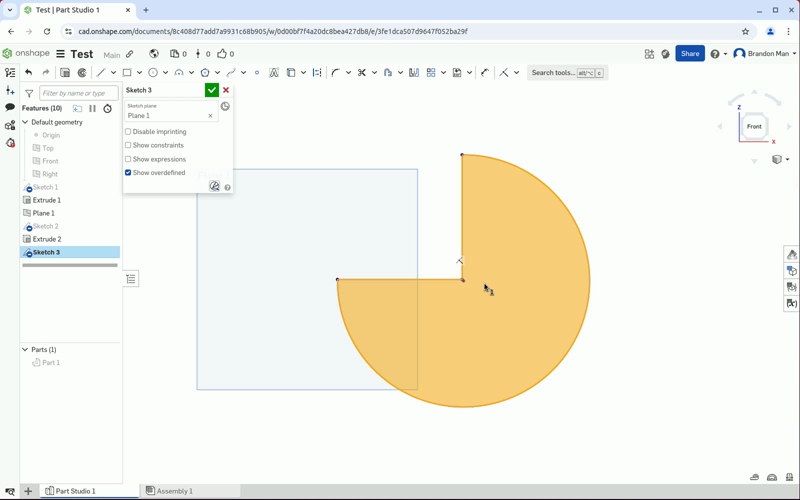
scroll(-6)
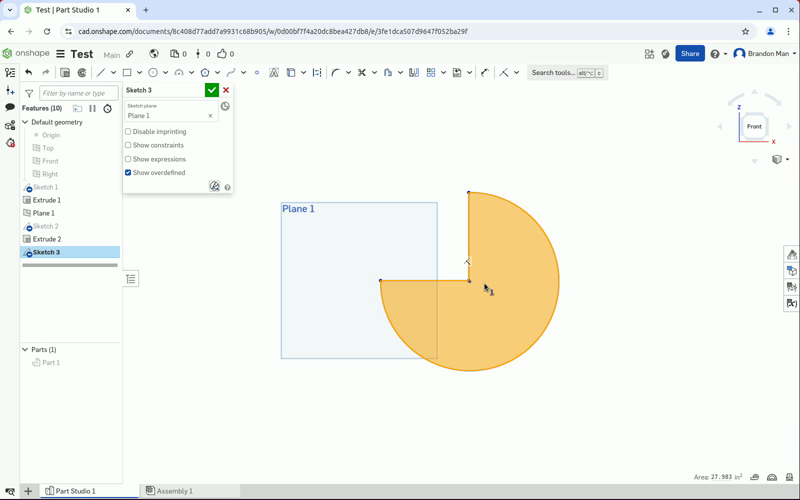
scroll(-6)
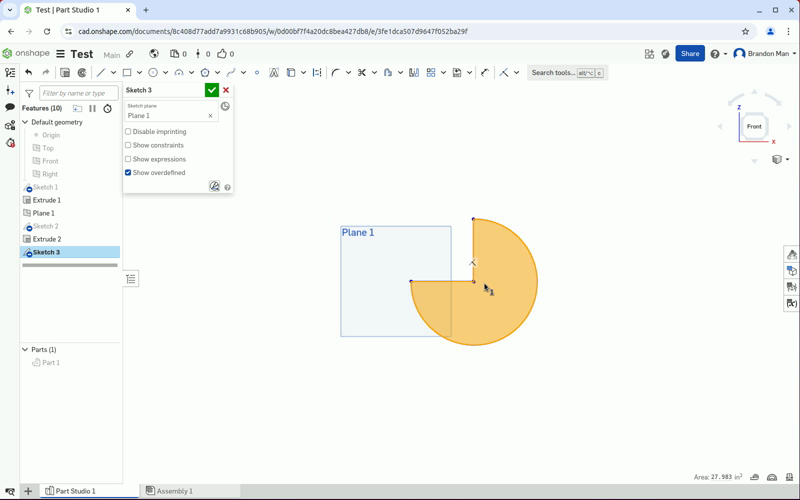
scroll(-6)
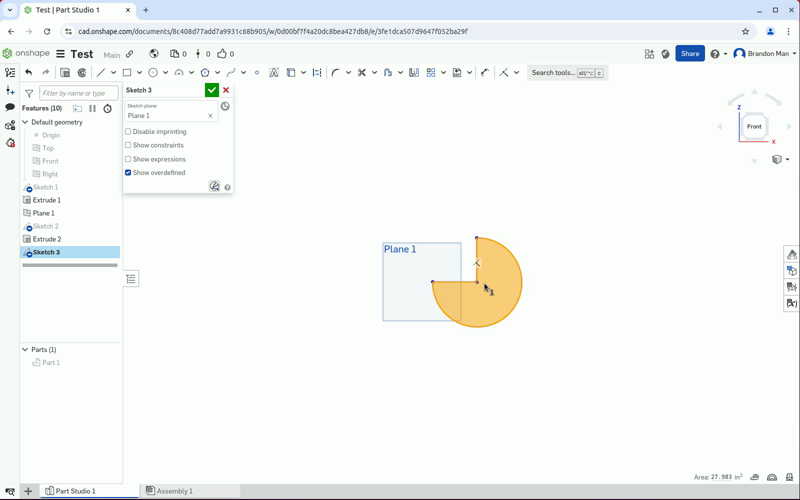
scroll(-6)
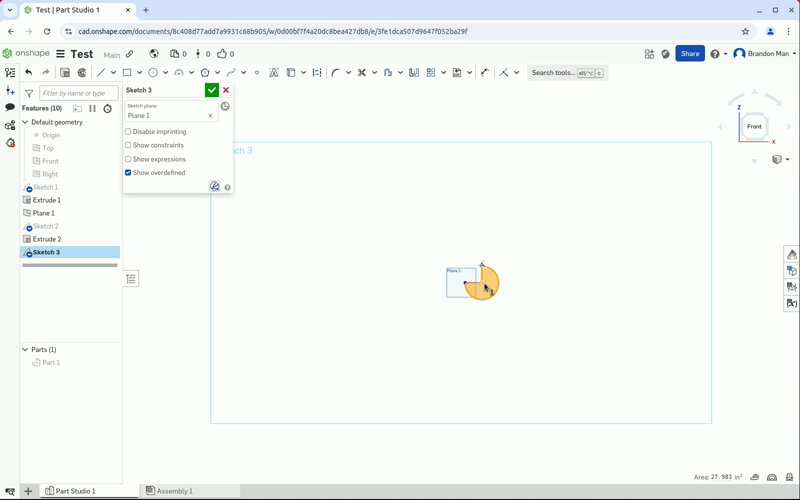
mouse_move(73, 352)
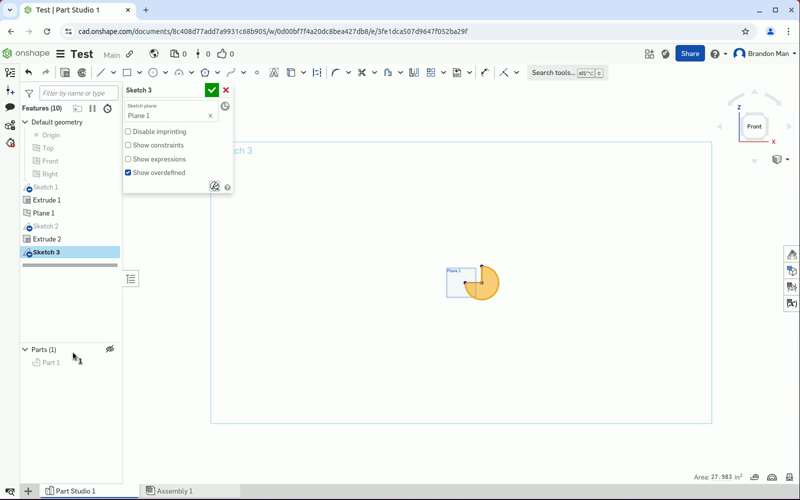
key(shift+y)
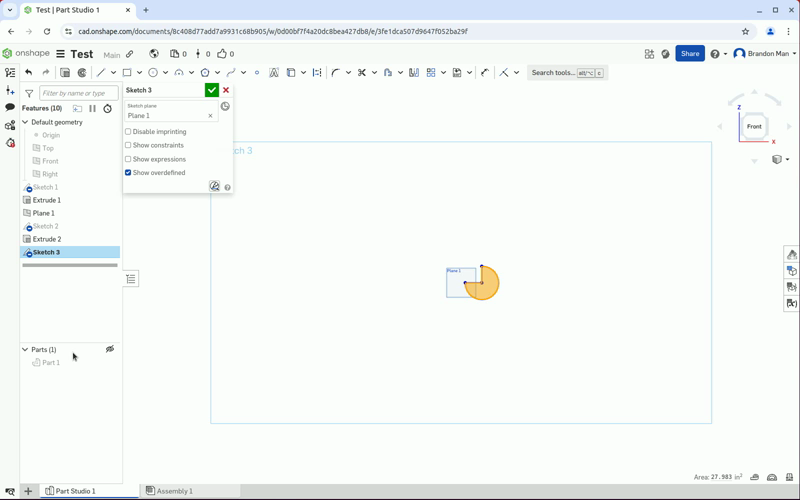
key(shift+e)
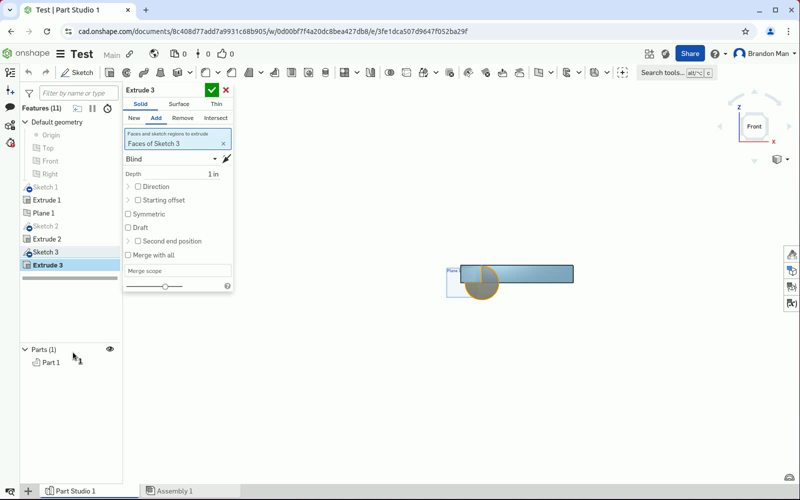
mouse_move(143, 106)
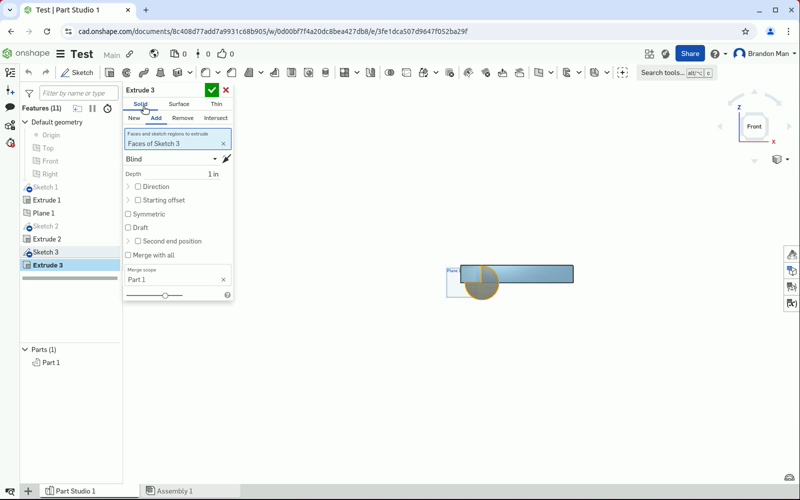
click(143, 106)
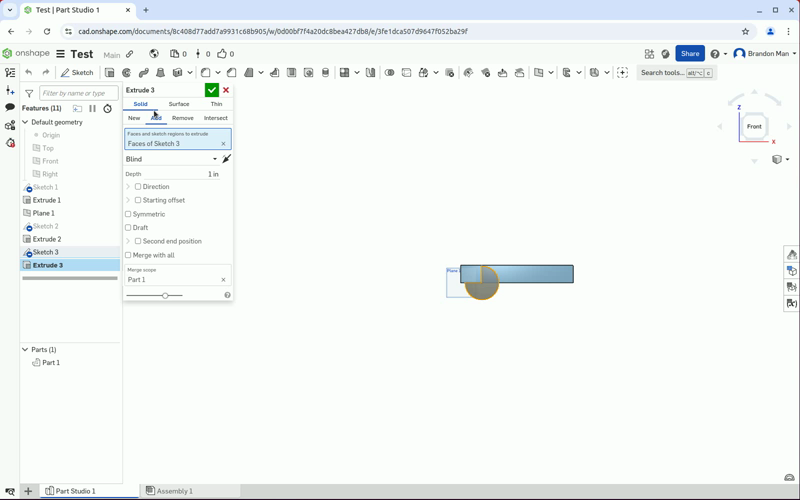
mouse_move(186, 120)
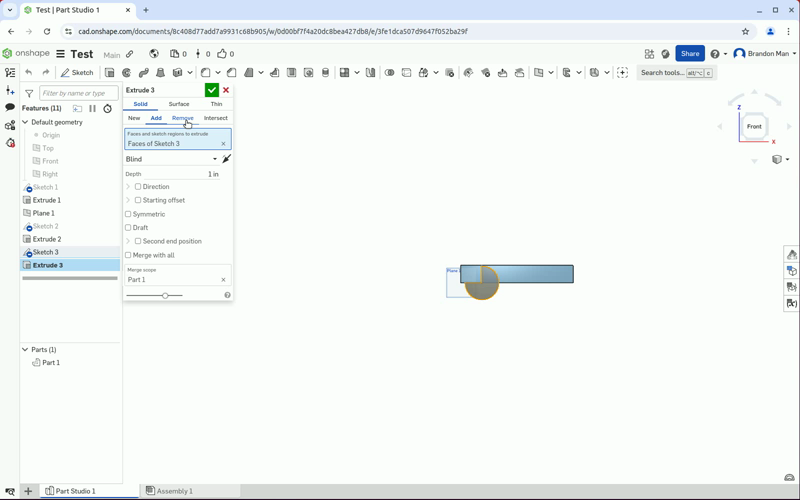
click(186, 120)
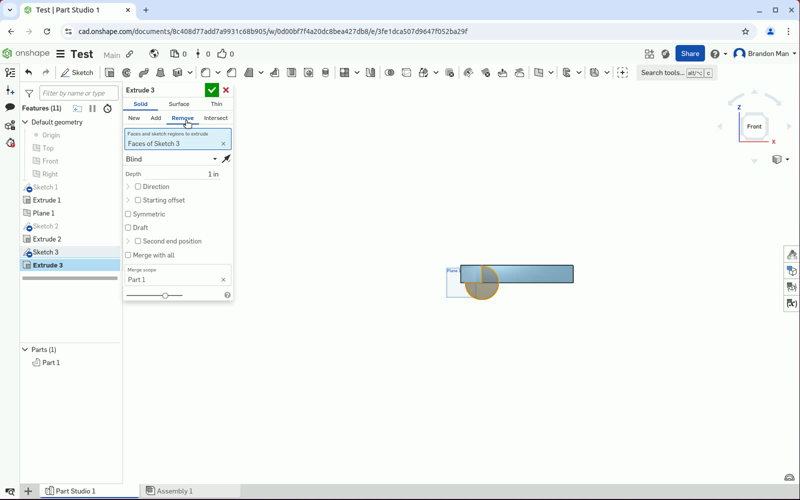
key(tab, 4)
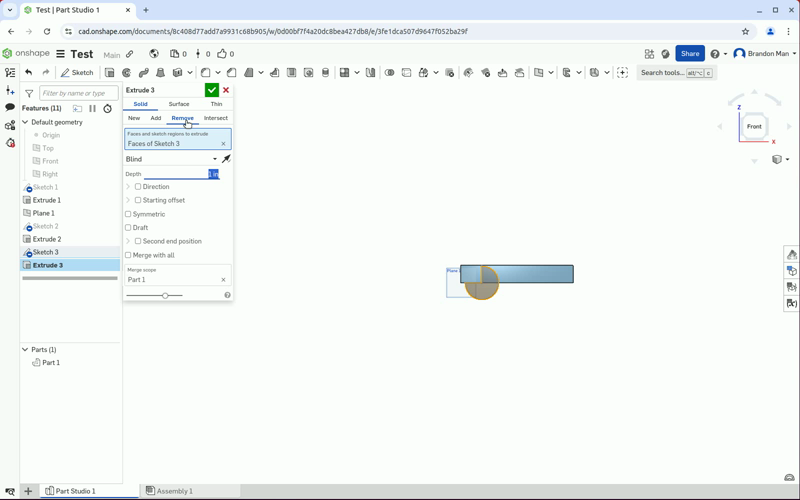
text(12.276)
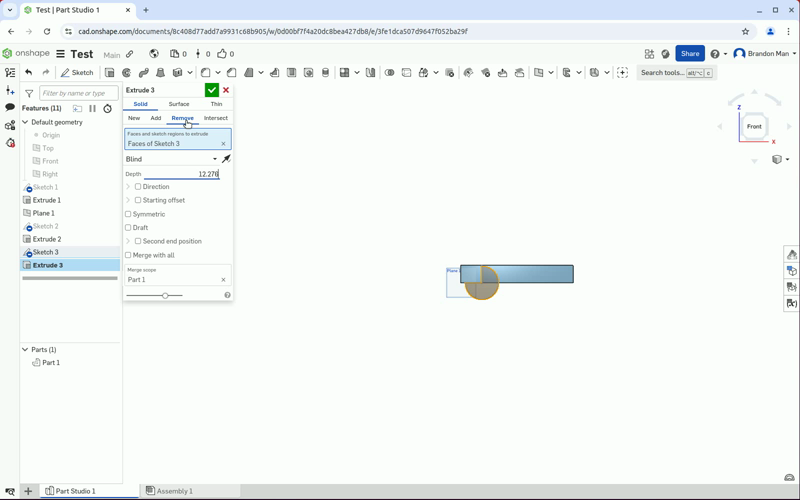
key(tab, 6)
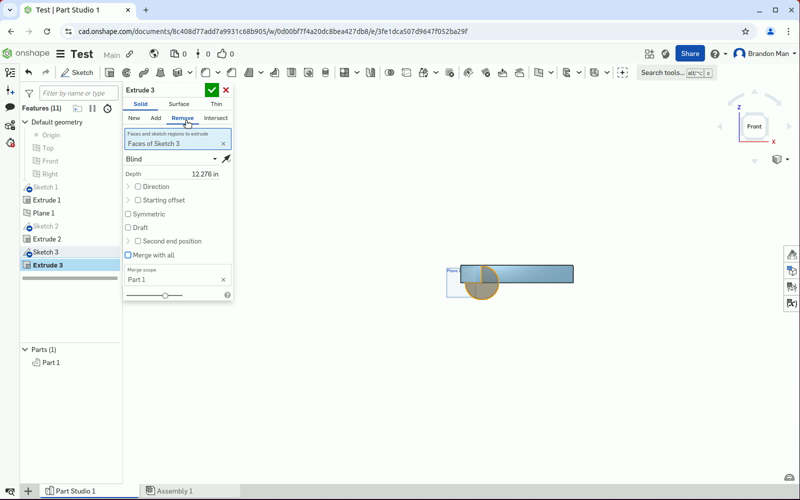
key(space)
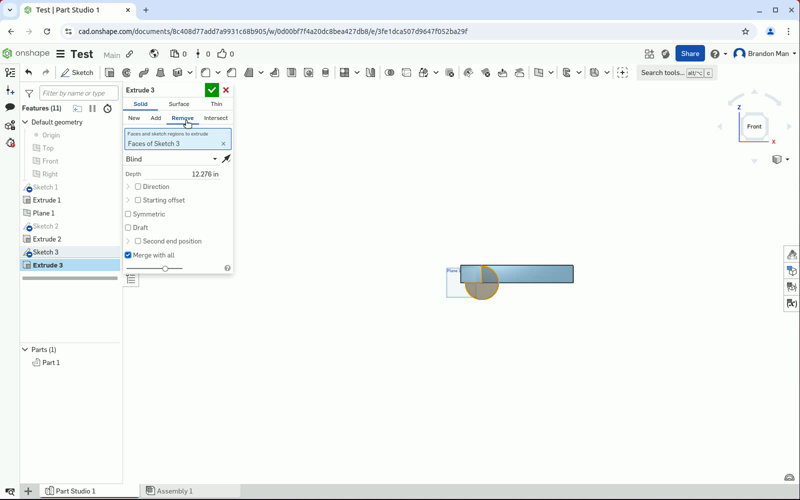
key(enter)
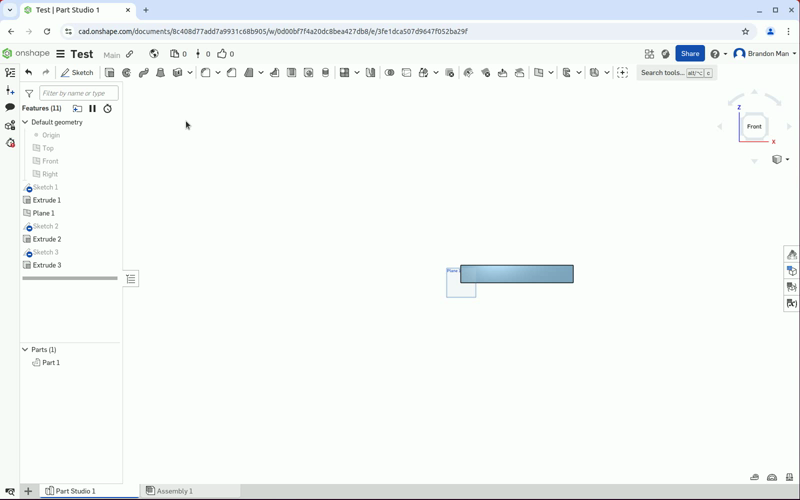
key(shift+h)
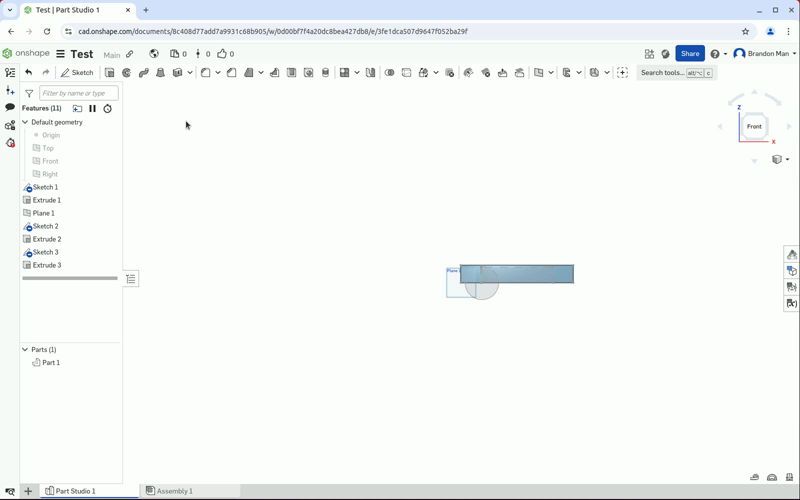
key(shift+h)
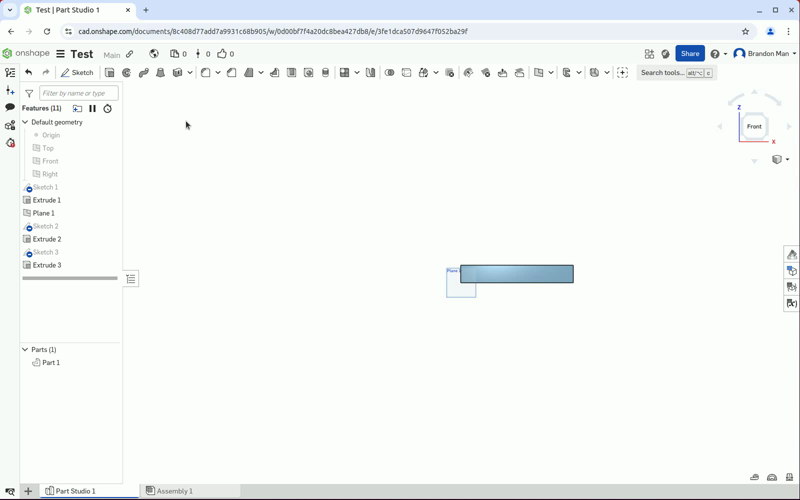
mouse_move(73, 189)
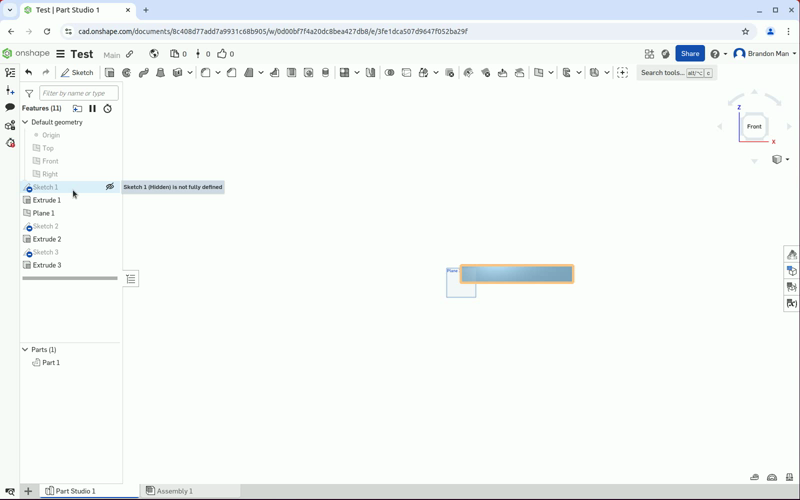
click(73, 189)
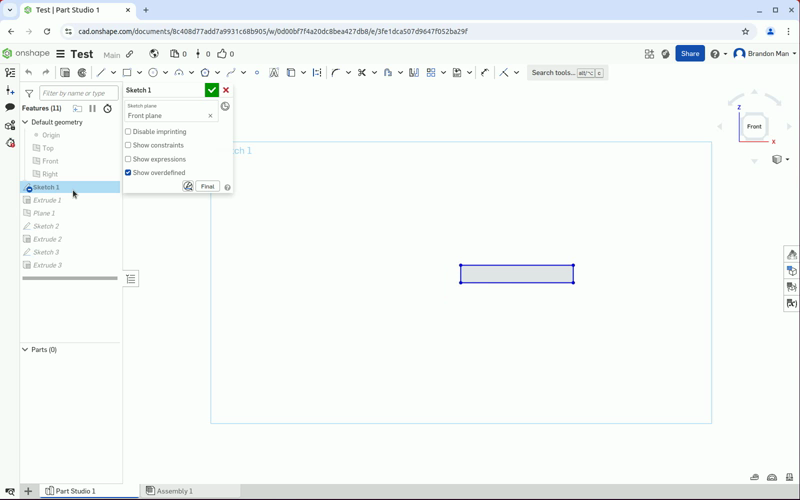
mouse_move(229, 92)
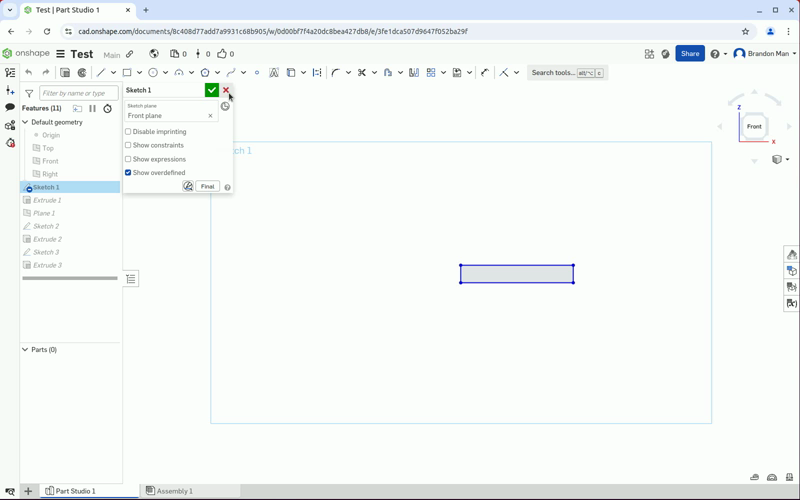
click(229, 92)
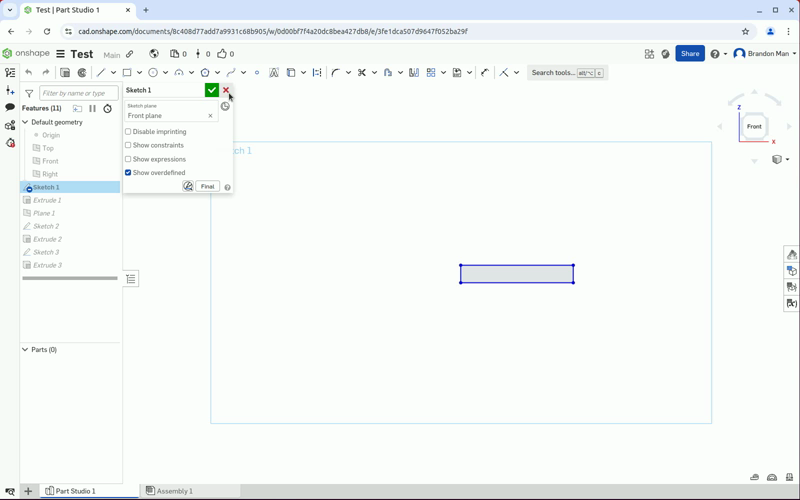
key(shift+s)
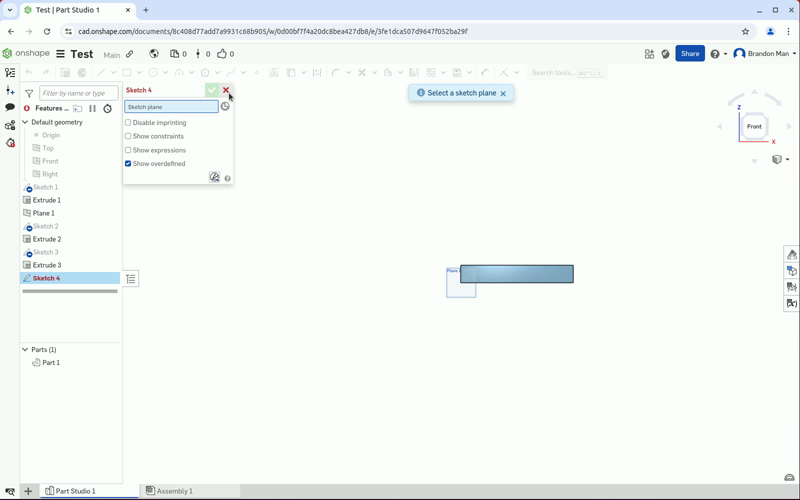
mouse_move(73, 215)
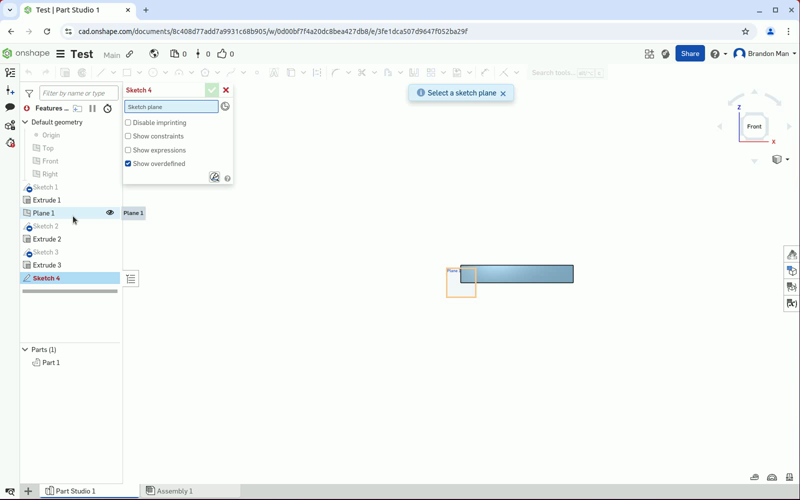
click(73, 215)
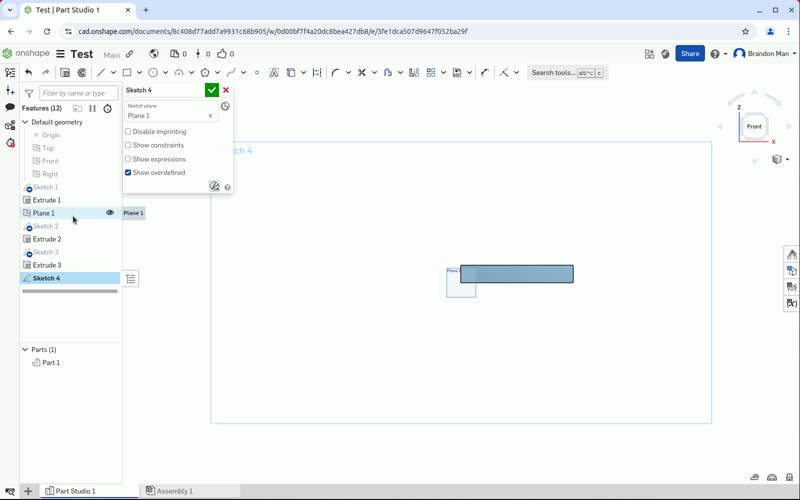
mouse_move(73, 352)
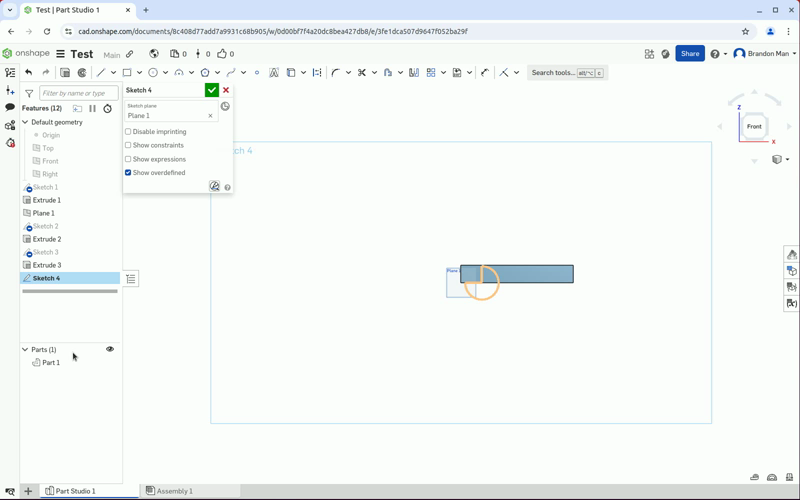
key(y)
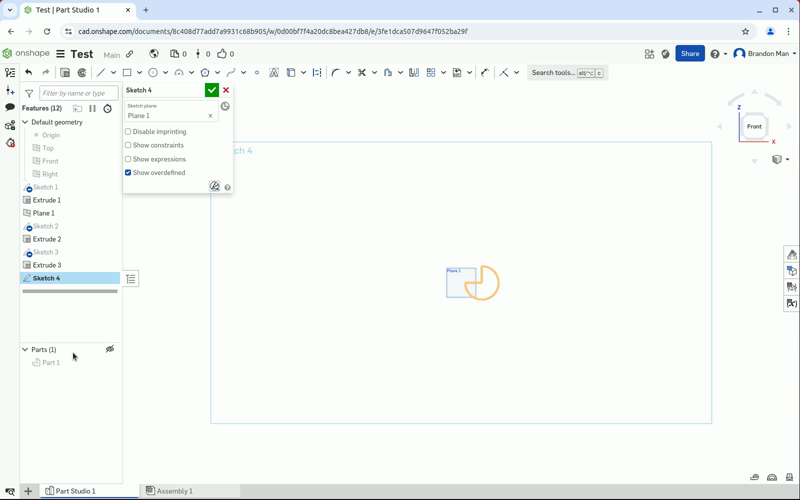
key(l)
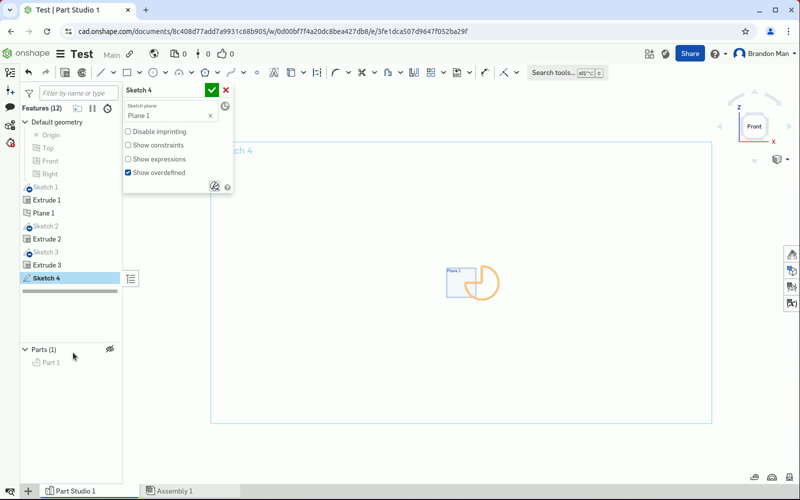
key_down(shift)
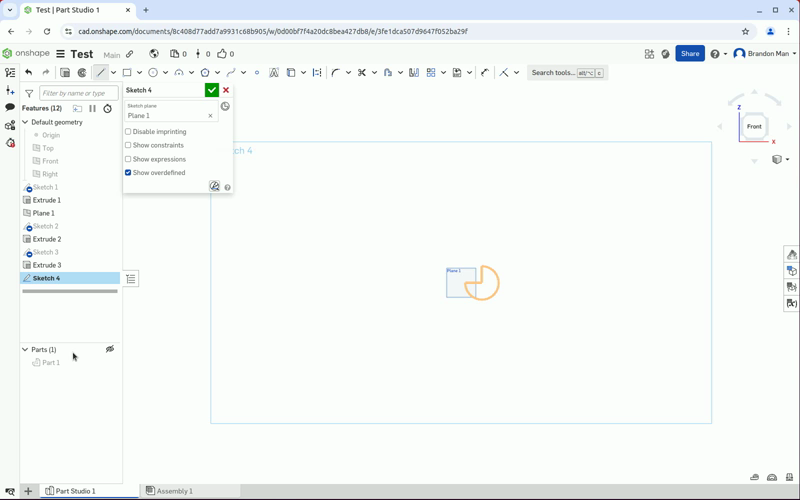
mouse_move(465, 282)
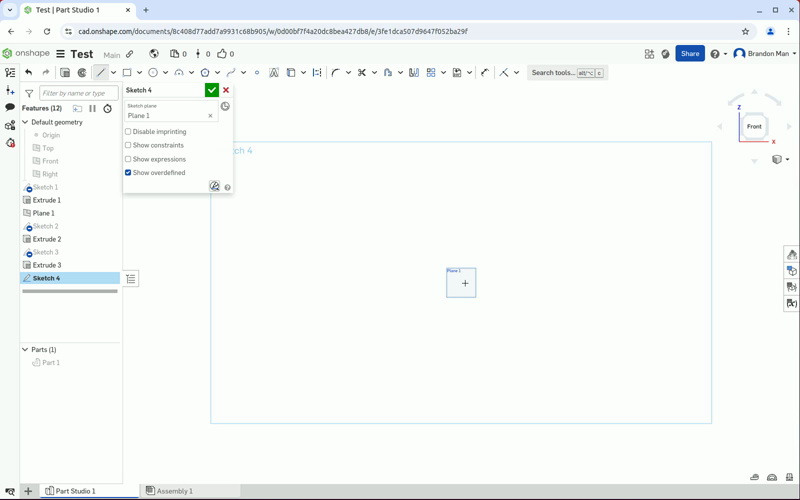
click(465, 282)
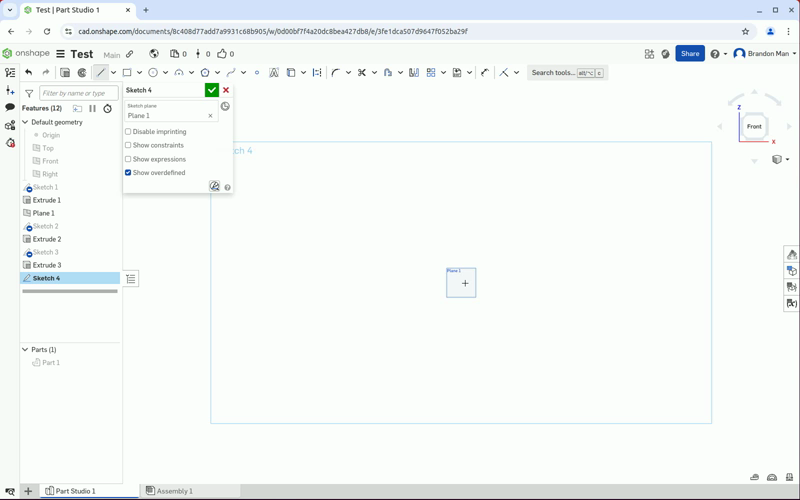
key_up(shift)
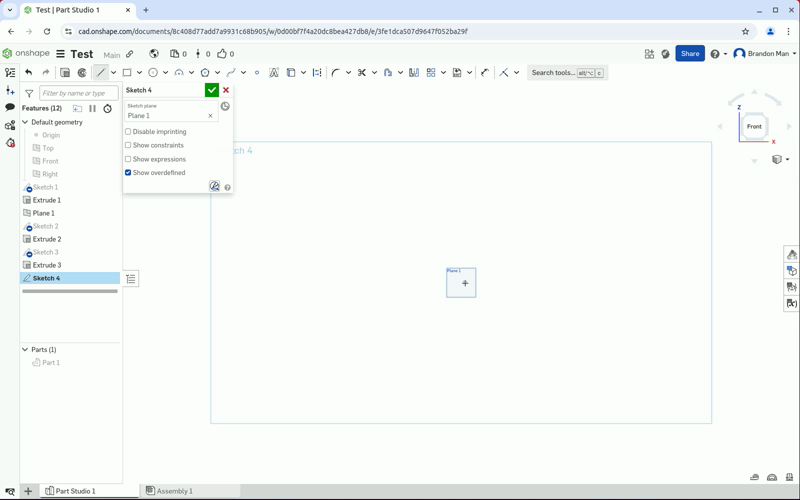
key_down(shift)
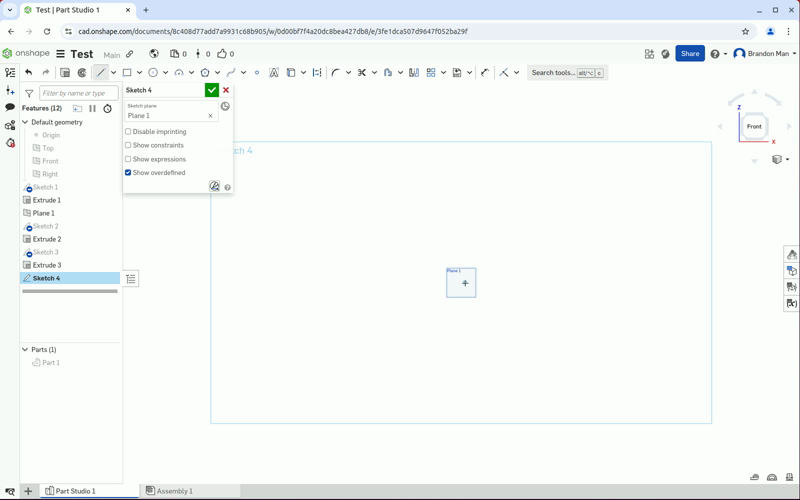
mouse_move(495, 282)
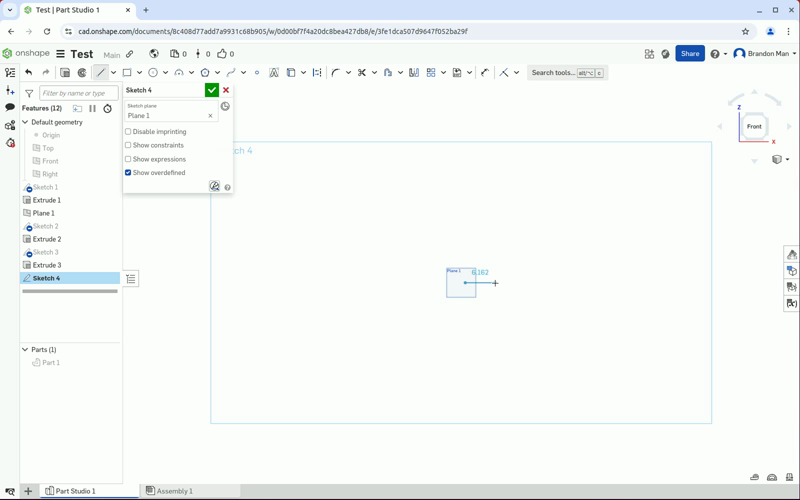
mouse_move(481, 282)
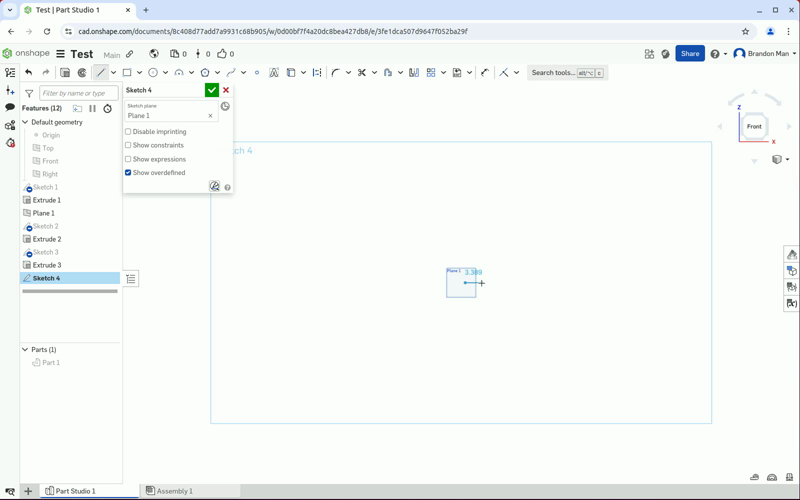
click(481, 282)
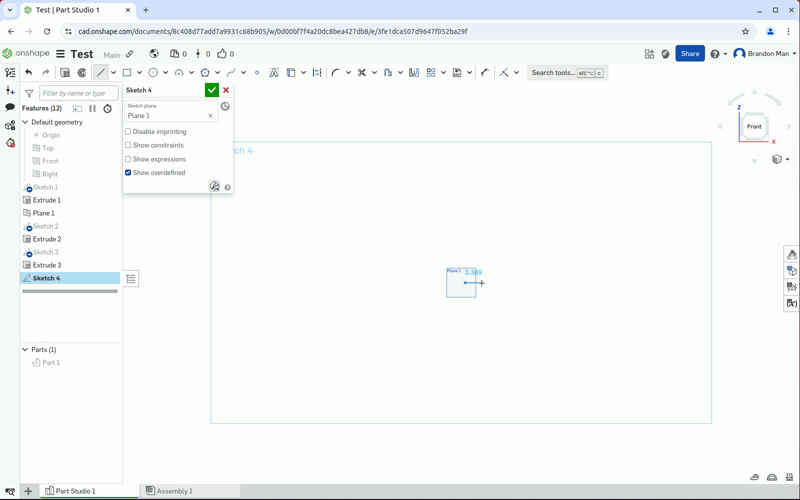
key_up(shift)
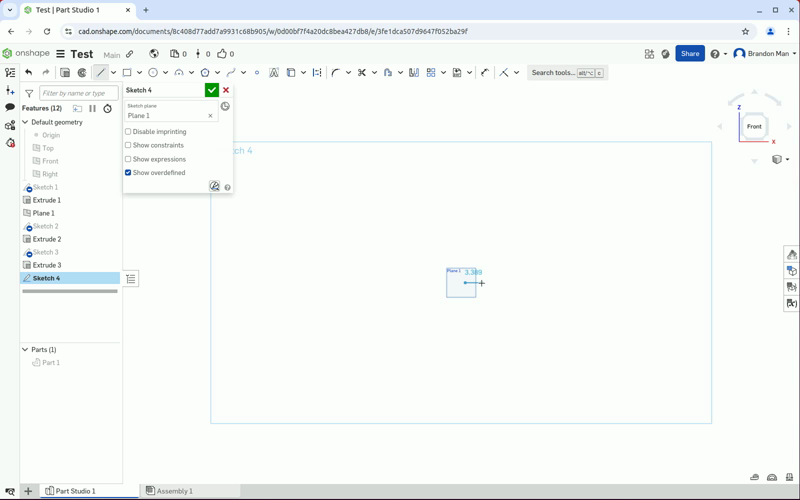
key_down(shift)
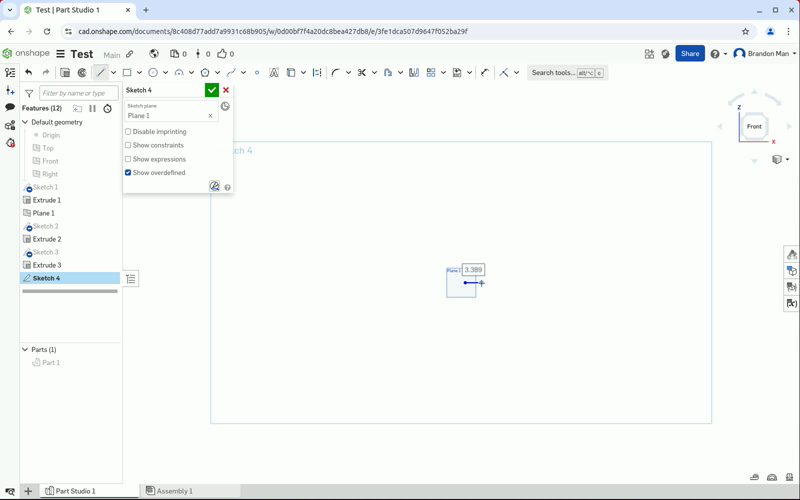
mouse_move(511, 282)
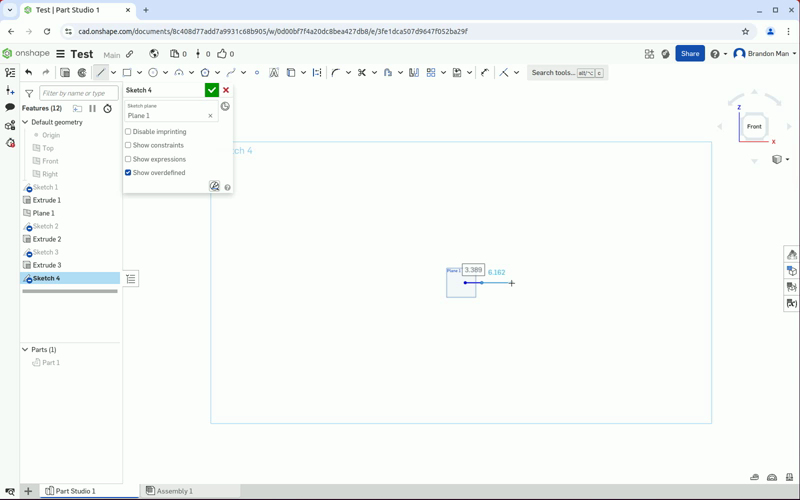
mouse_move(481, 266)
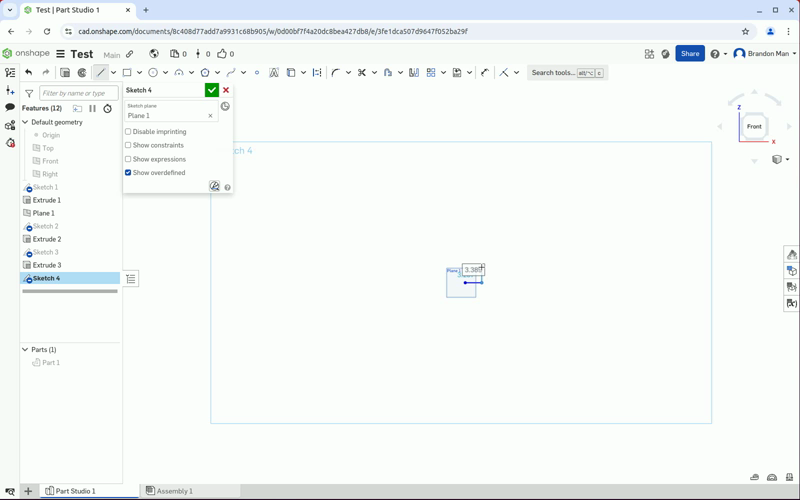
click(481, 266)
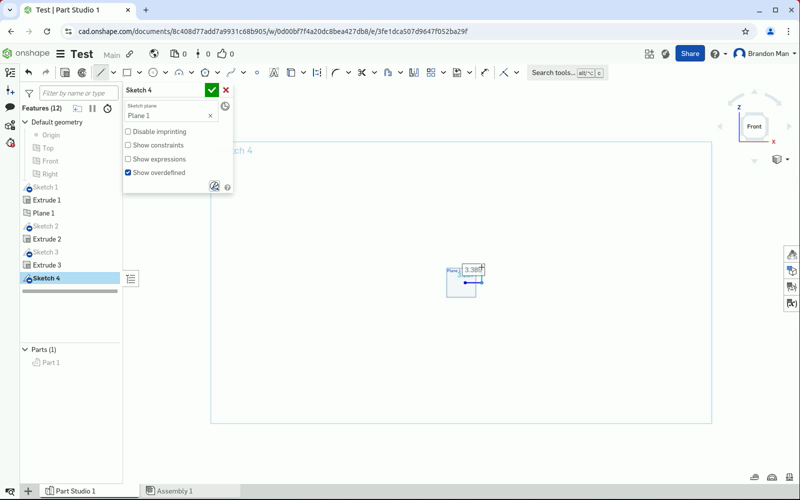
key_up(shift)
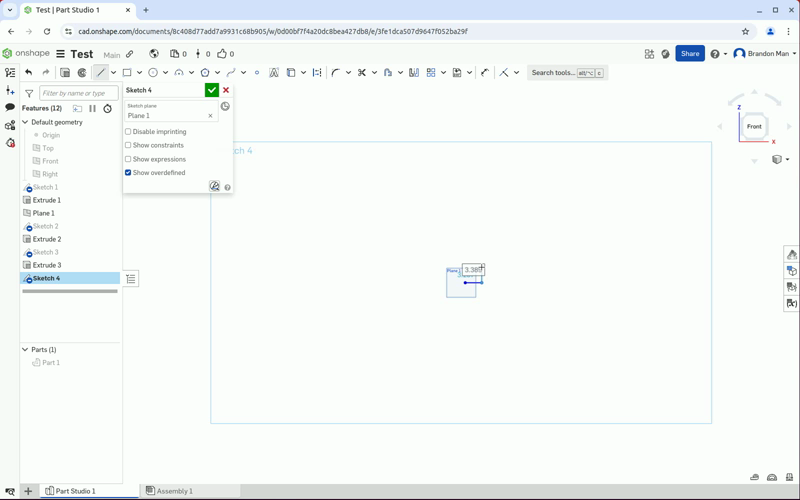
key(esc)
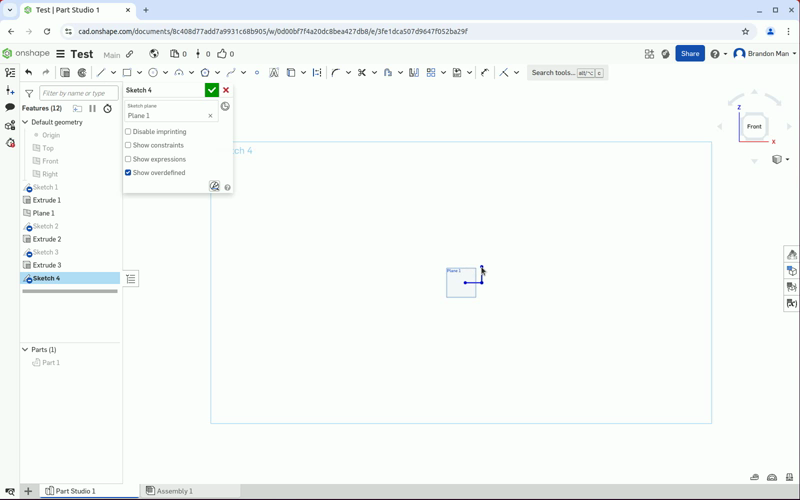
key(a)
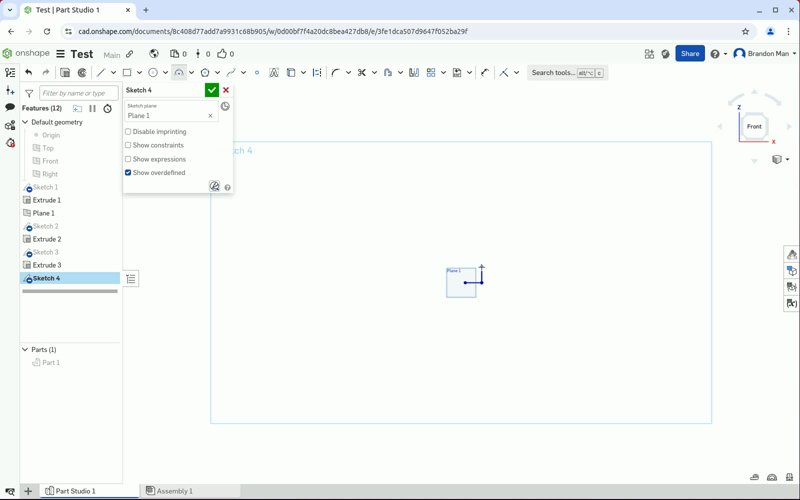
mouse_move(481, 266)
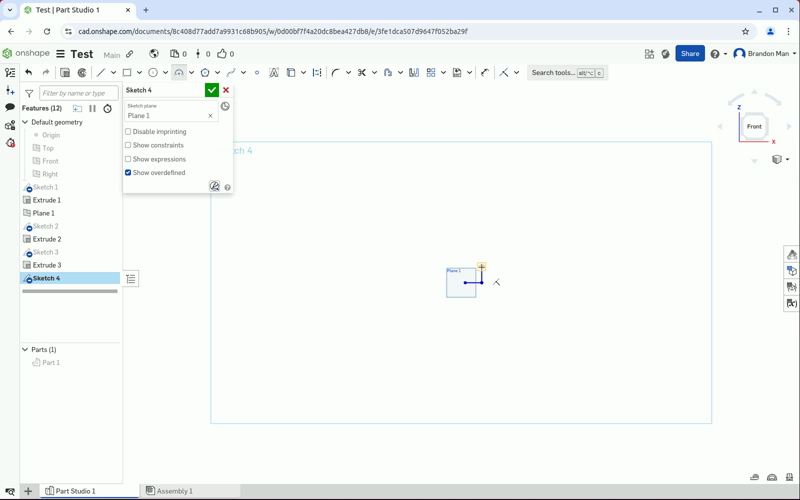
click(481, 266)
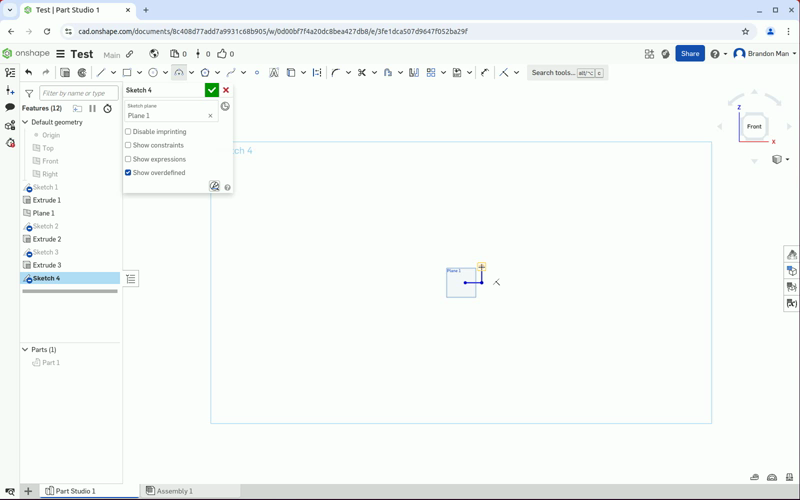
mouse_move(465, 282)
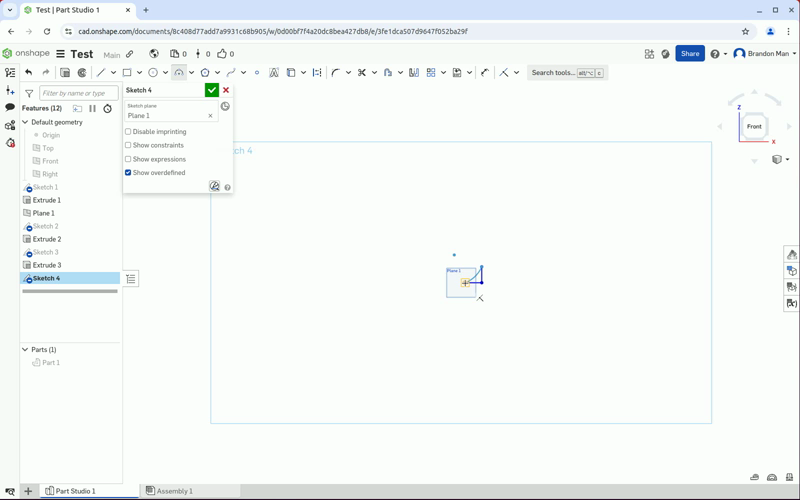
click(465, 282)
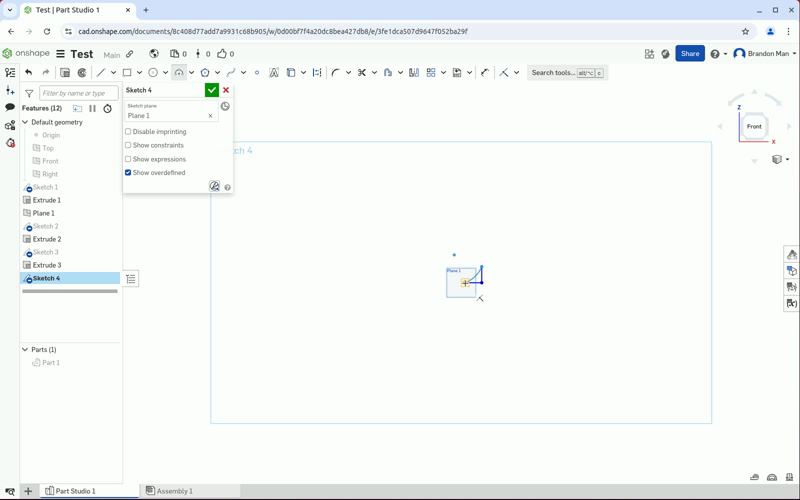
key_down(shift)
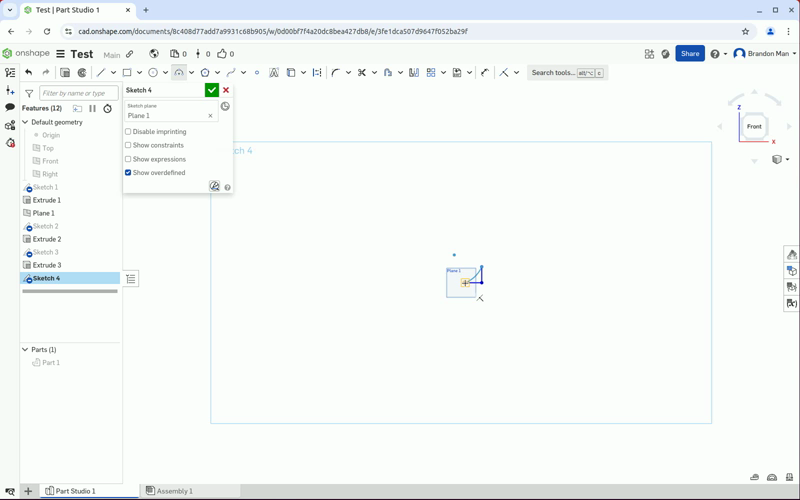
mouse_move(470, 271)
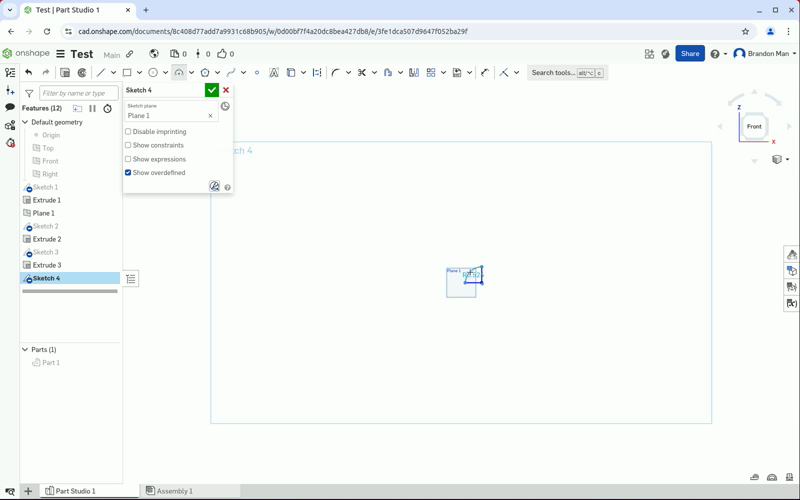
click(470, 271)
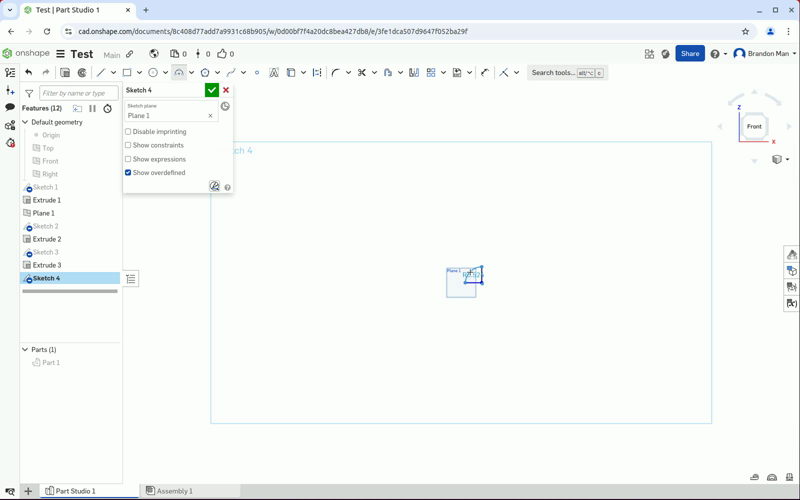
key_up(shift)
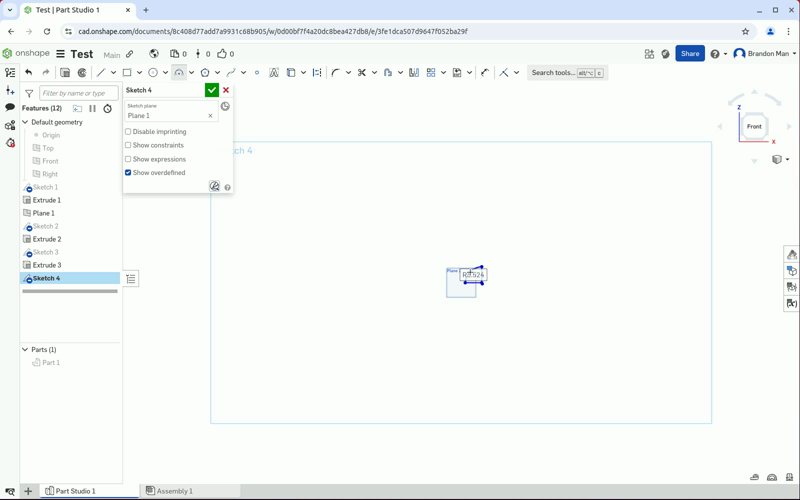
key(esc)
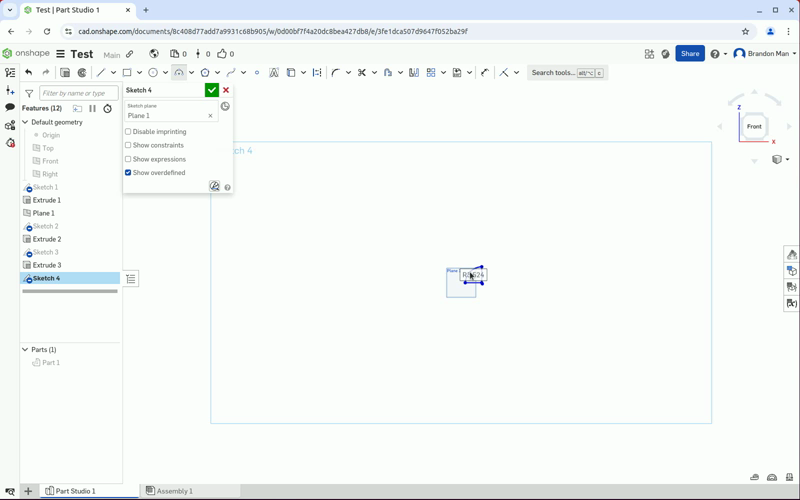
mouse_move(467, 277)
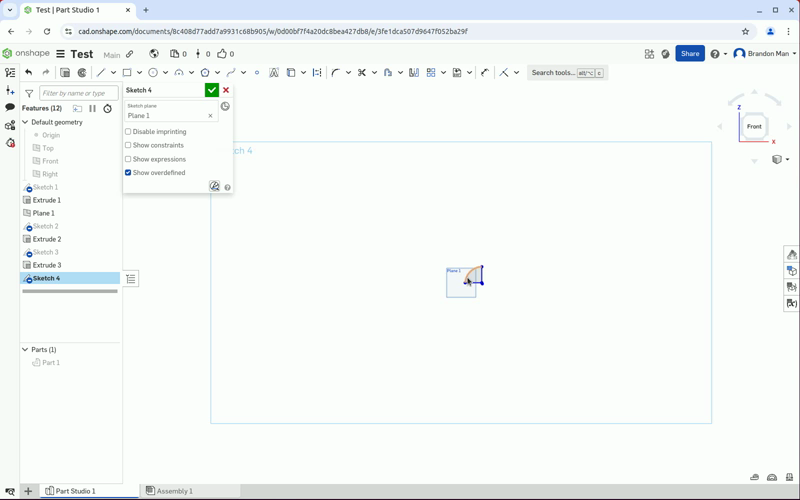
scroll(6)
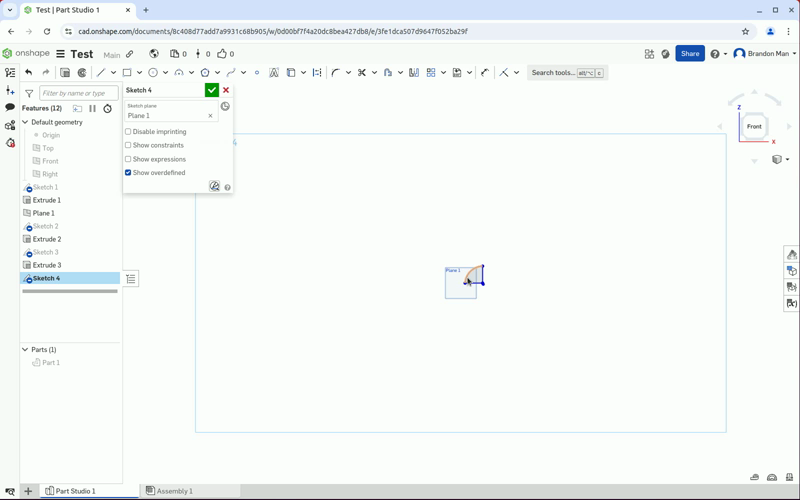
scroll(6)
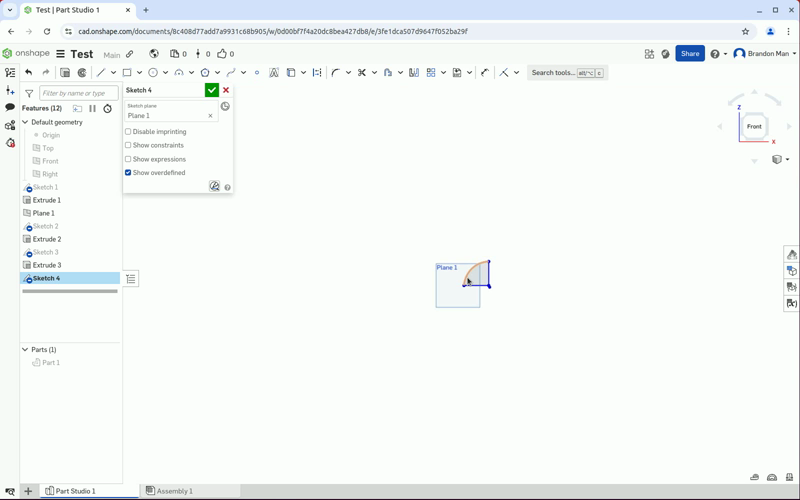
scroll(6)
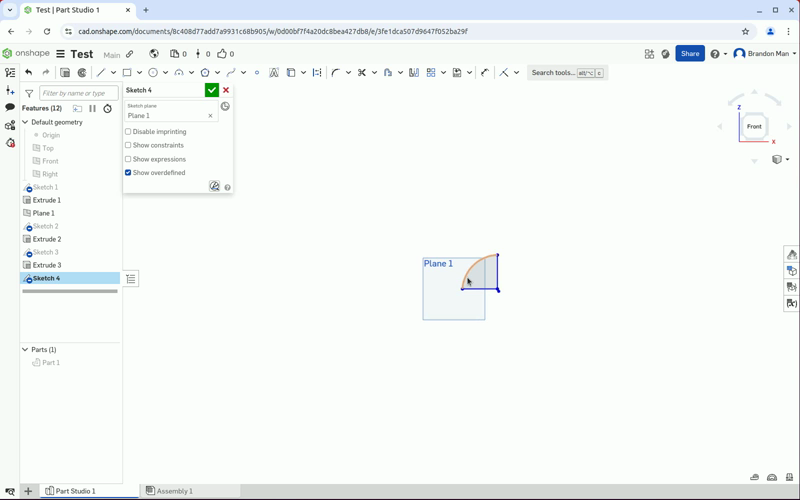
scroll(6)
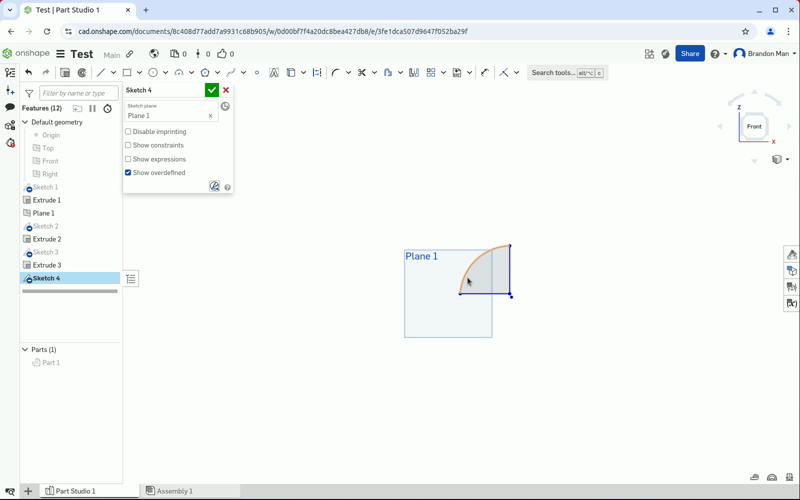
scroll(6)
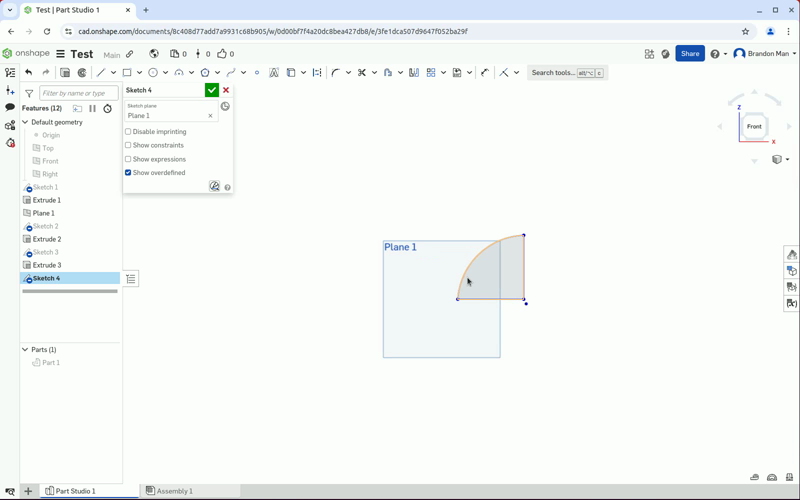
scroll(6)
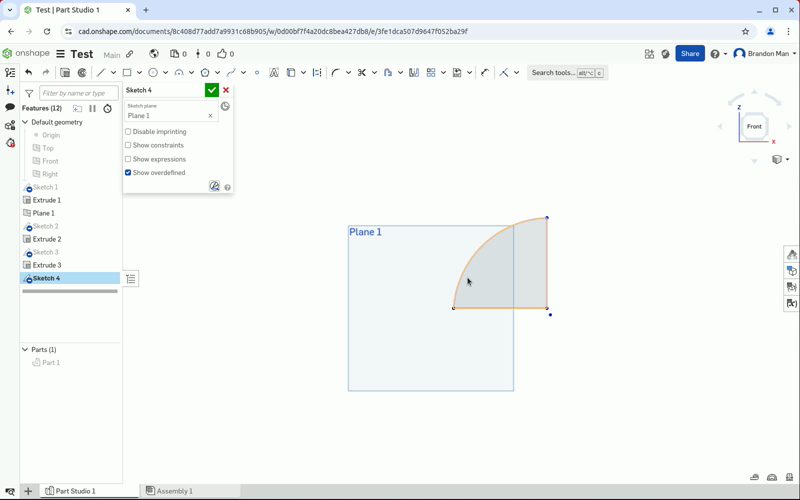
scroll(6)
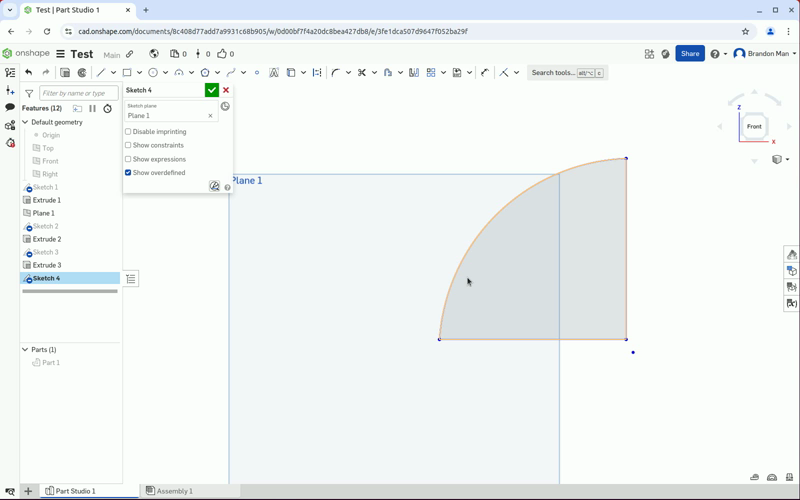
click(467, 277)
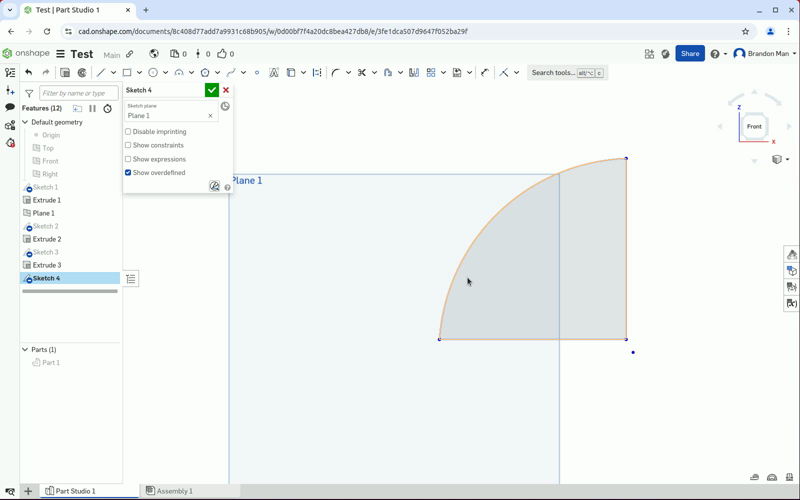
scroll(-6)
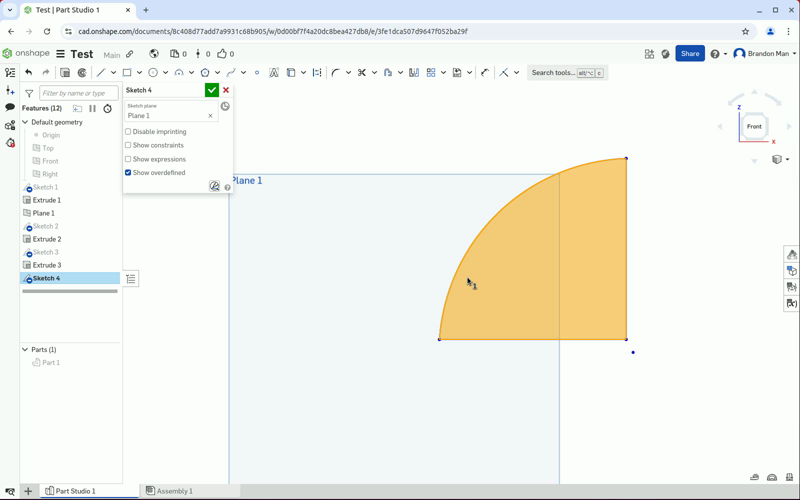
scroll(-6)
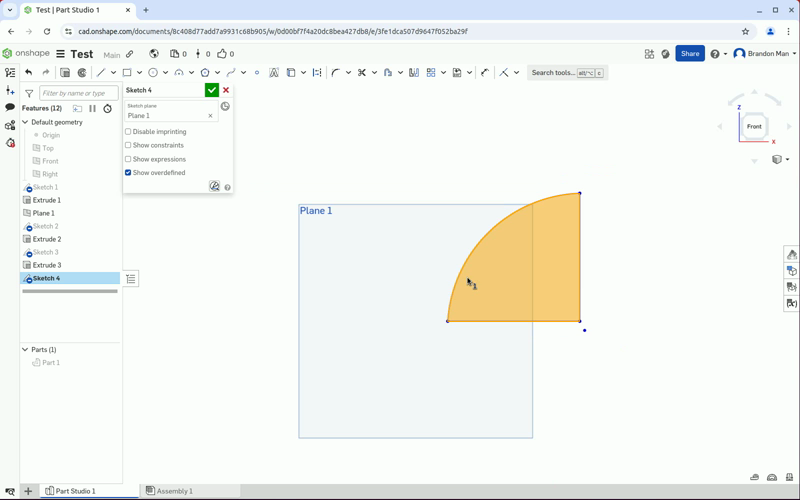
scroll(-6)
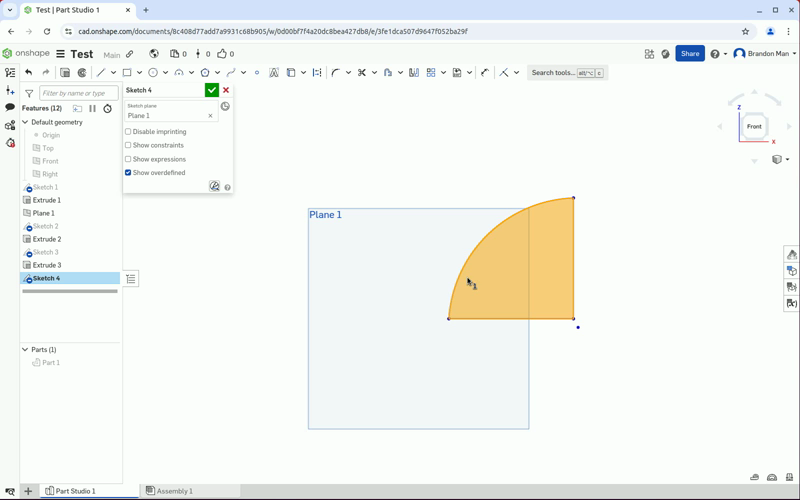
scroll(-6)
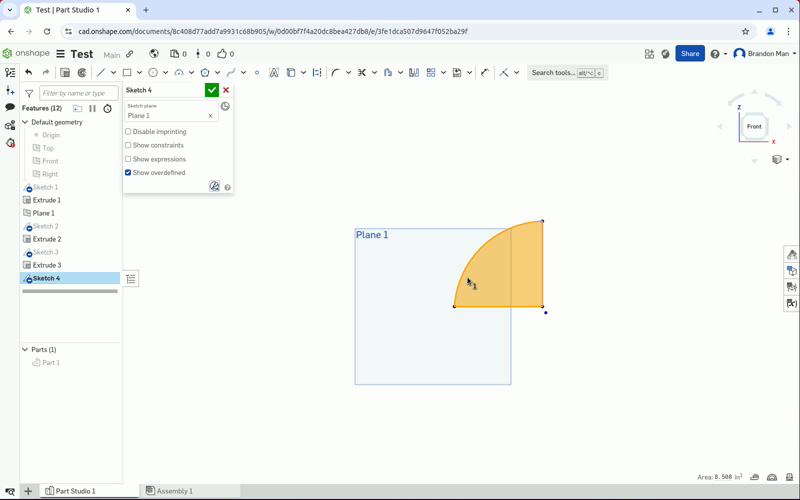
scroll(-6)
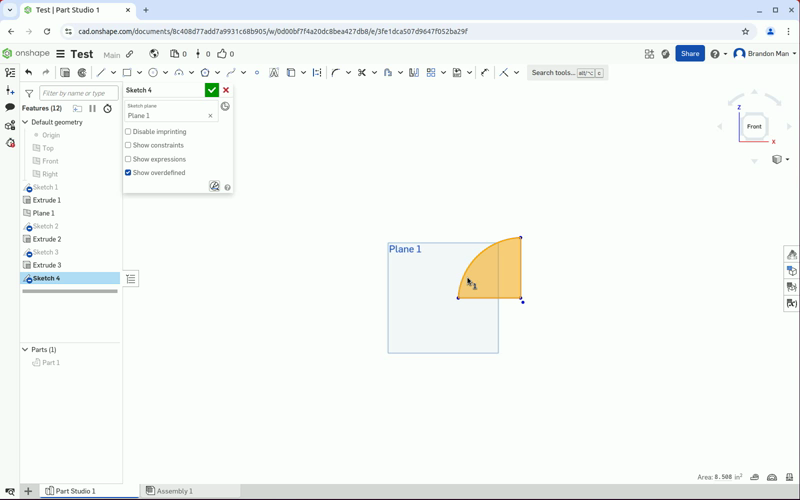
scroll(-6)
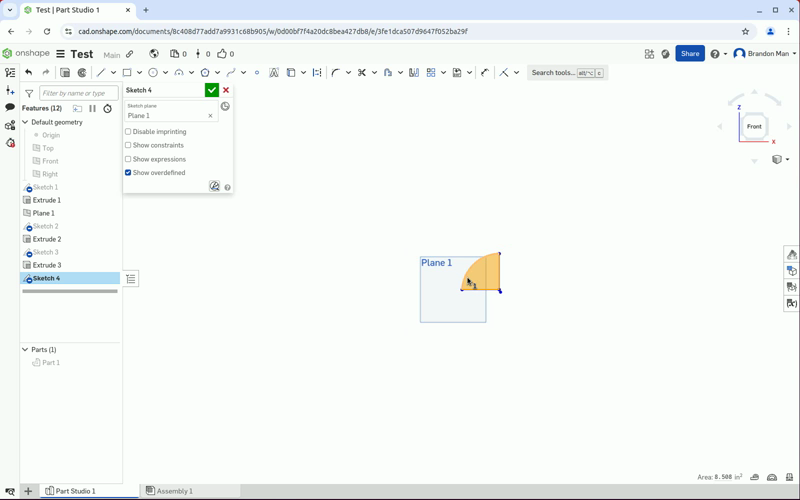
scroll(-6)
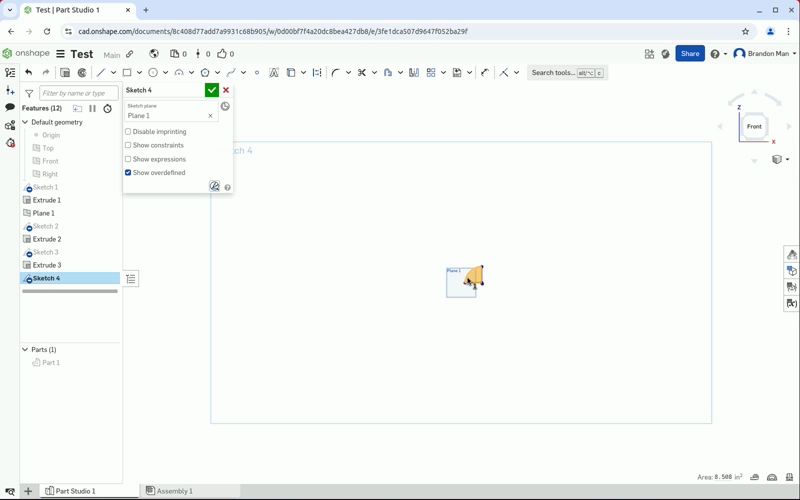
mouse_move(73, 352)
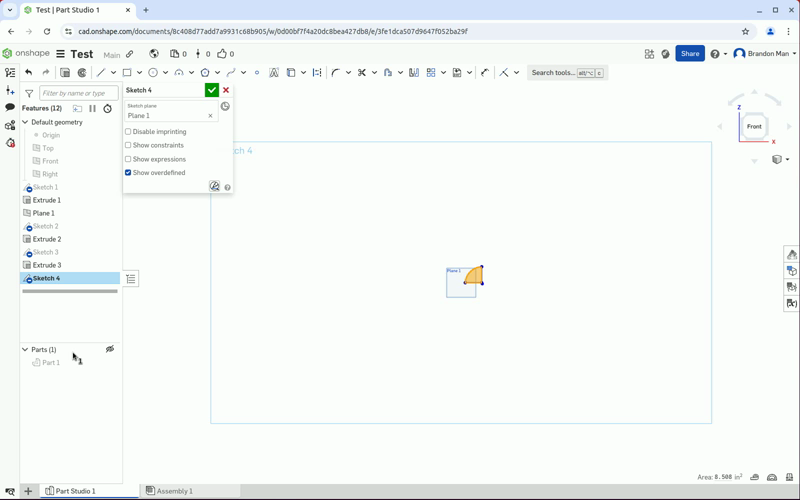
key(shift+y)
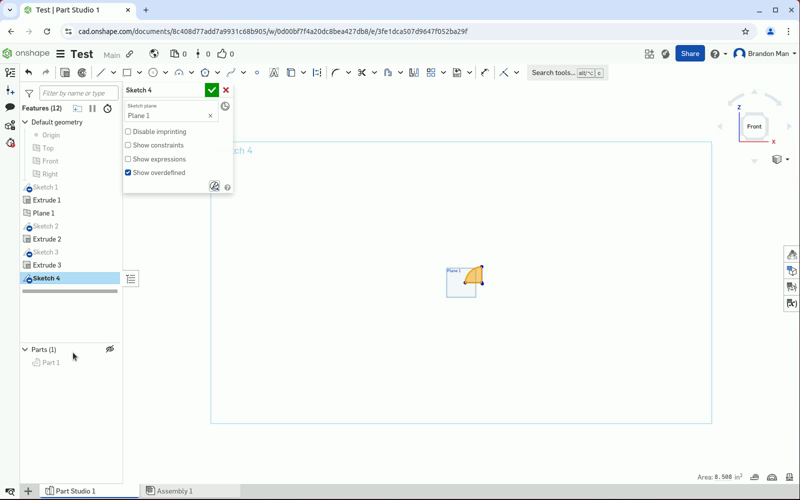
key(shift+e)
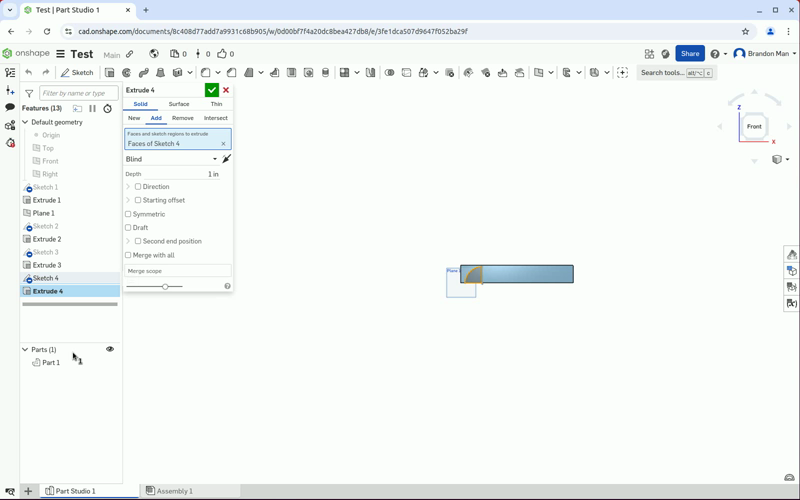
mouse_move(143, 106)
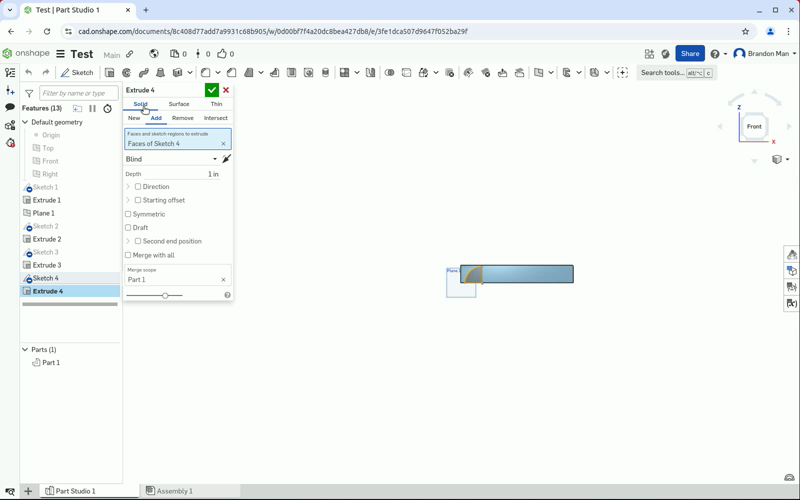
click(143, 106)
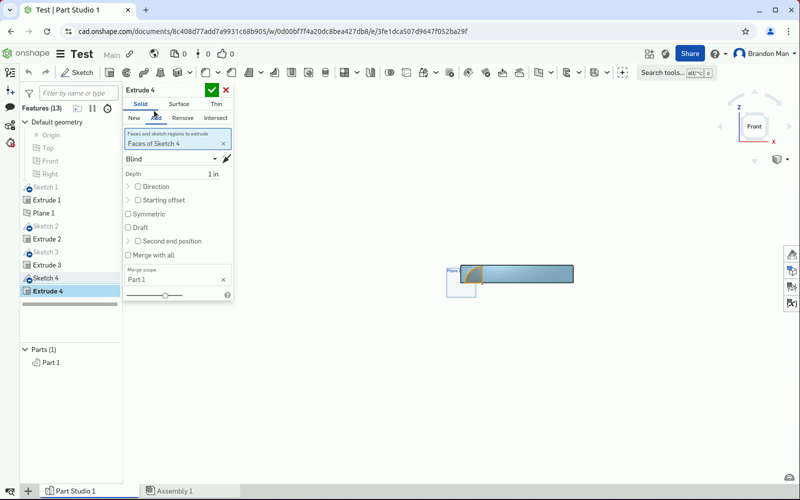
mouse_move(186, 120)
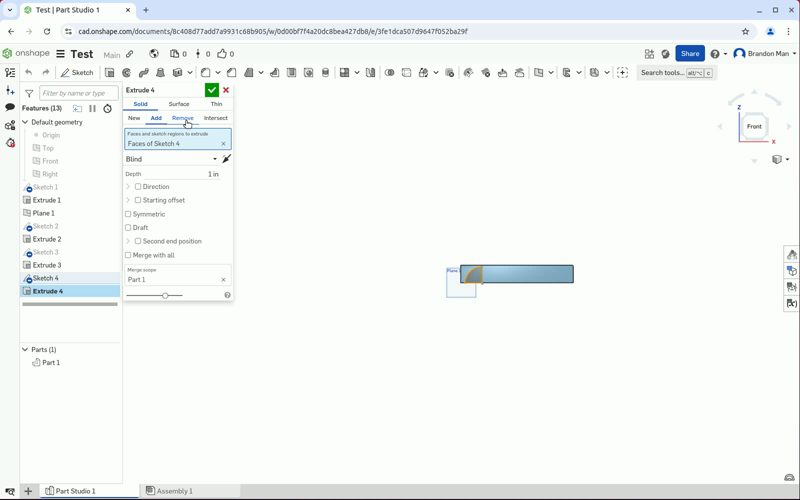
click(186, 120)
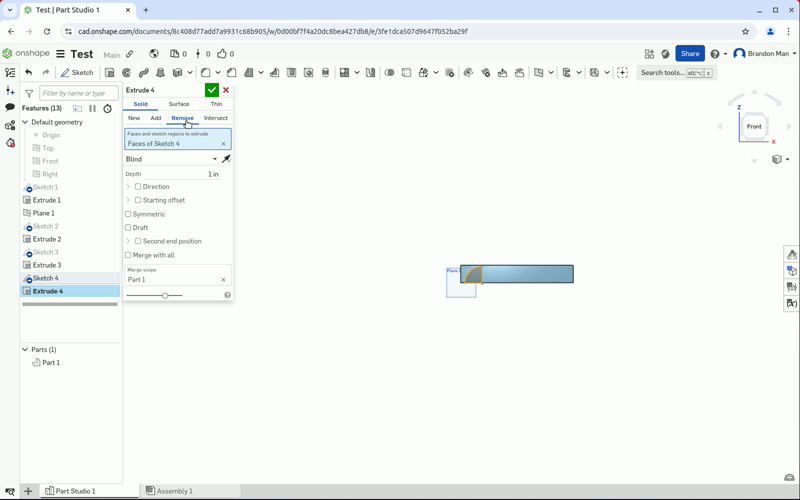
key(tab, 4)
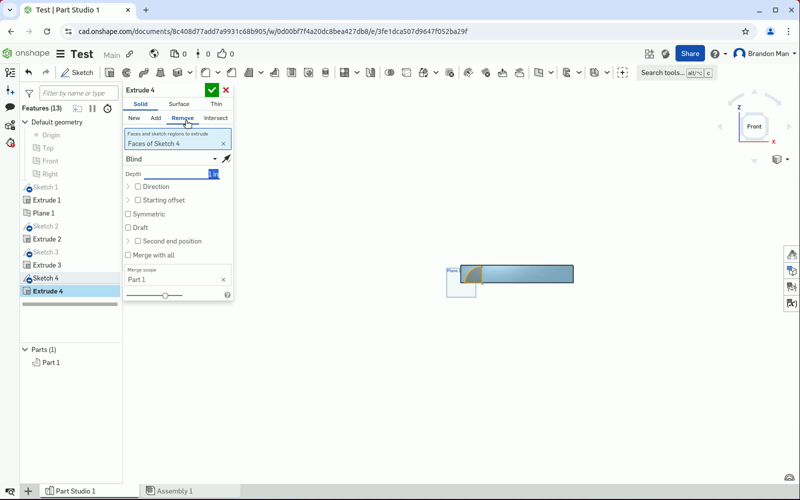
text(12.276)
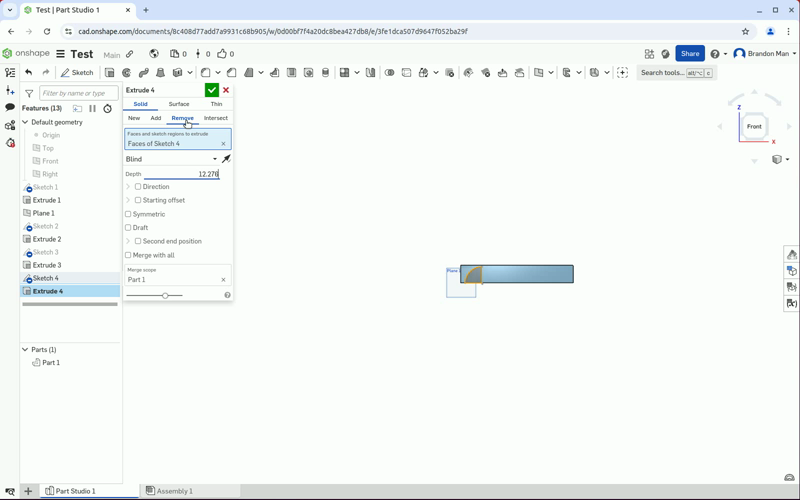
key(tab, 6)
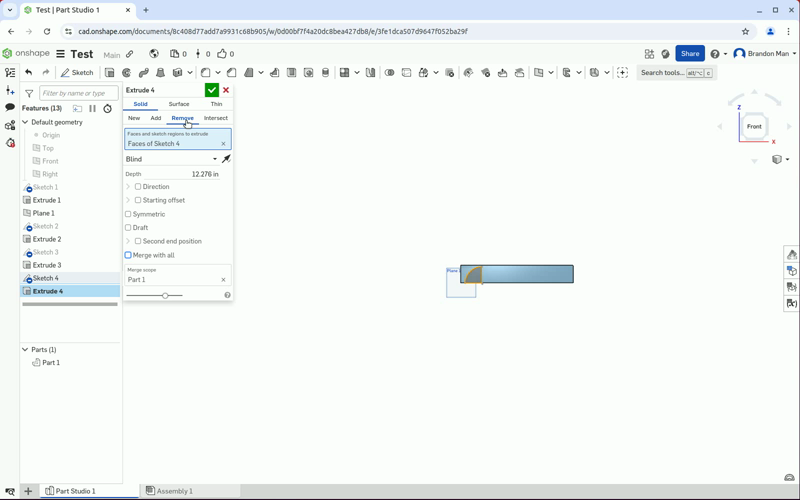
key(space)
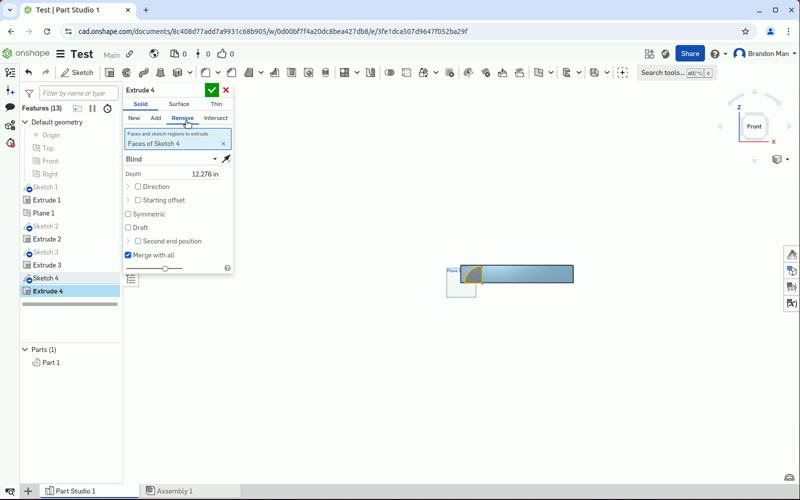
key(enter)
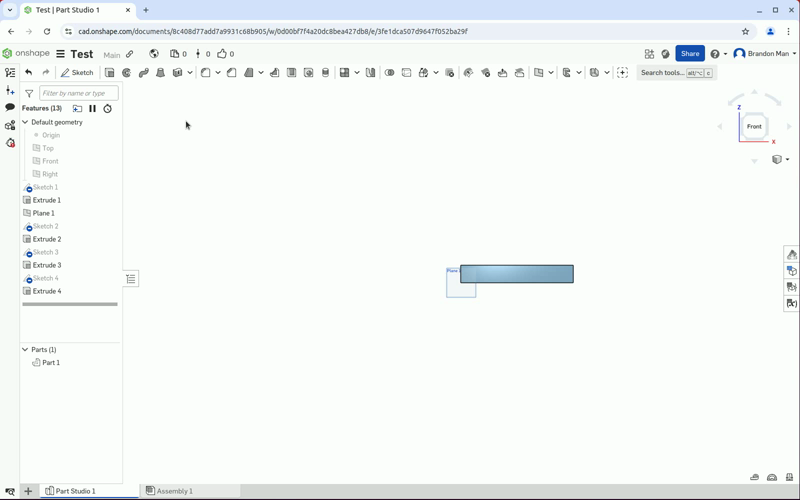
key(shift+h)
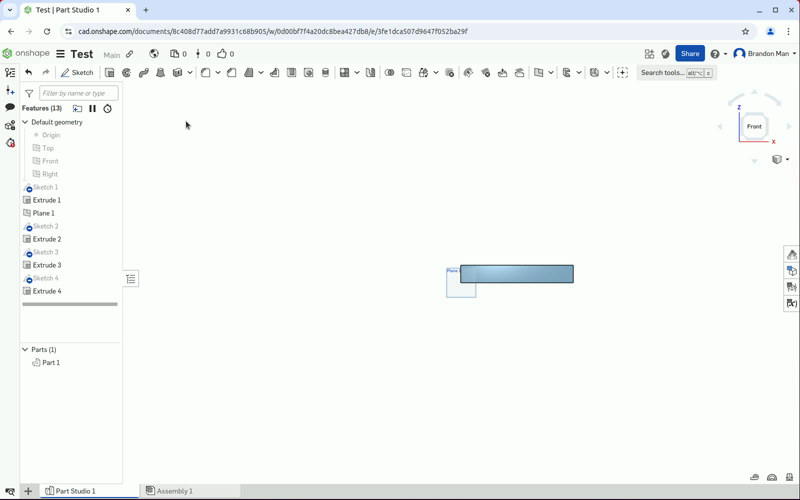
key(shift+h)
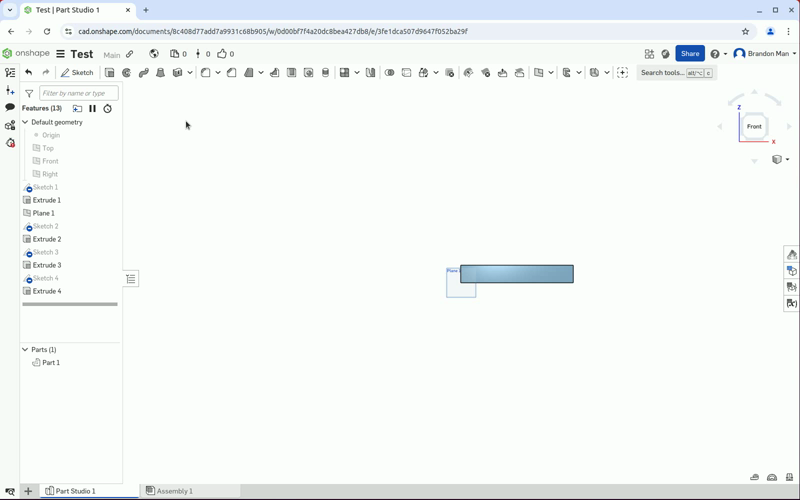
mouse_move(73, 189)
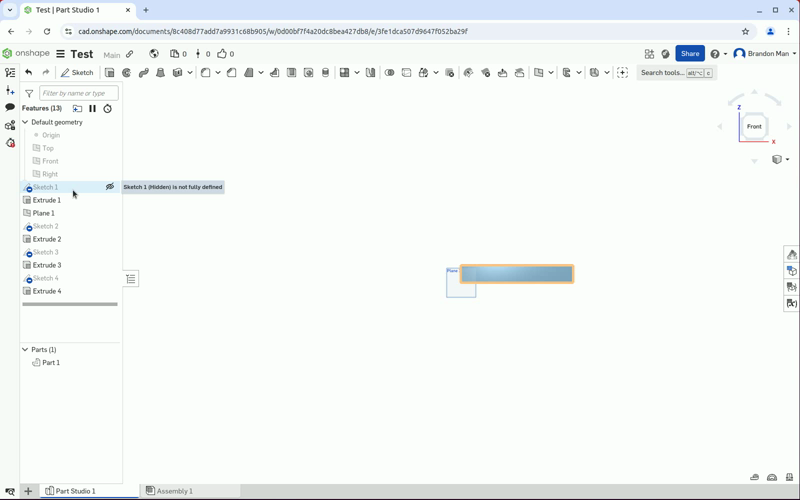
click(73, 189)
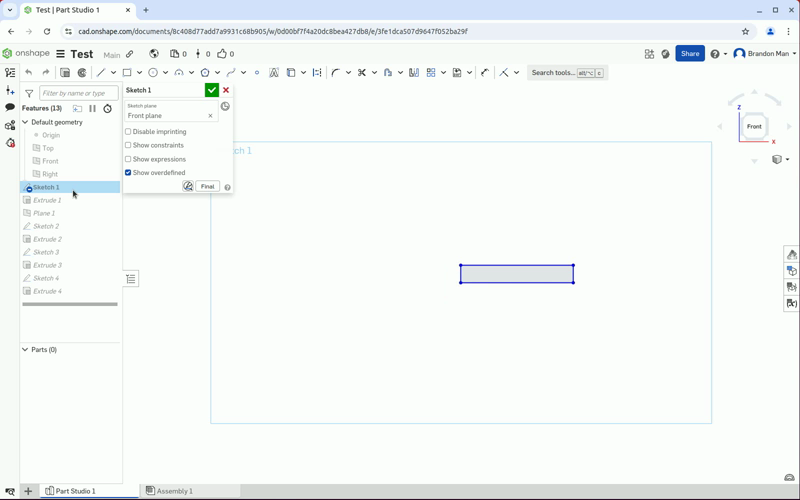
mouse_move(229, 92)
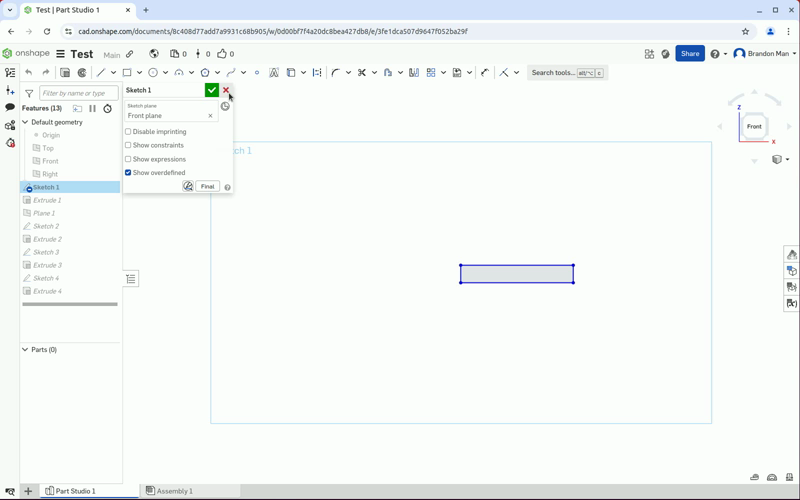
click(229, 92)
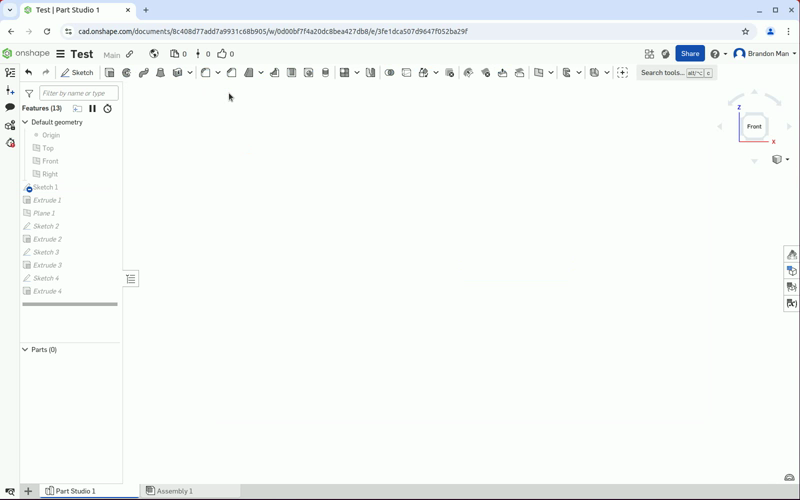
key(shift+s)
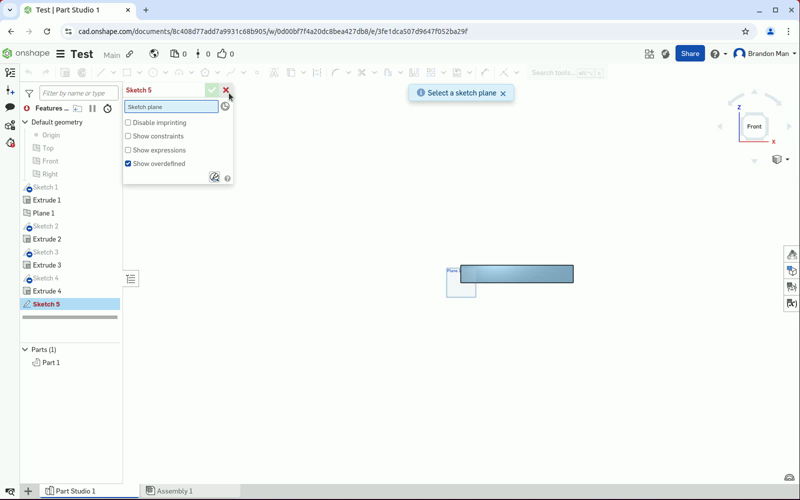
mouse_move(73, 215)
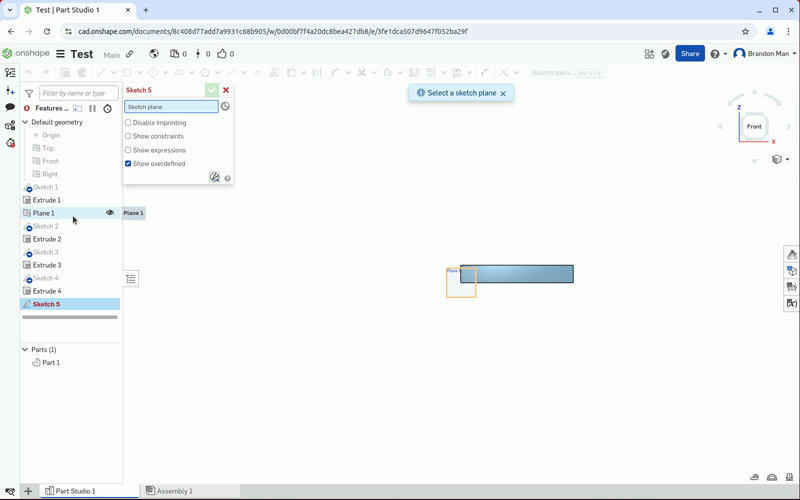
click(73, 215)
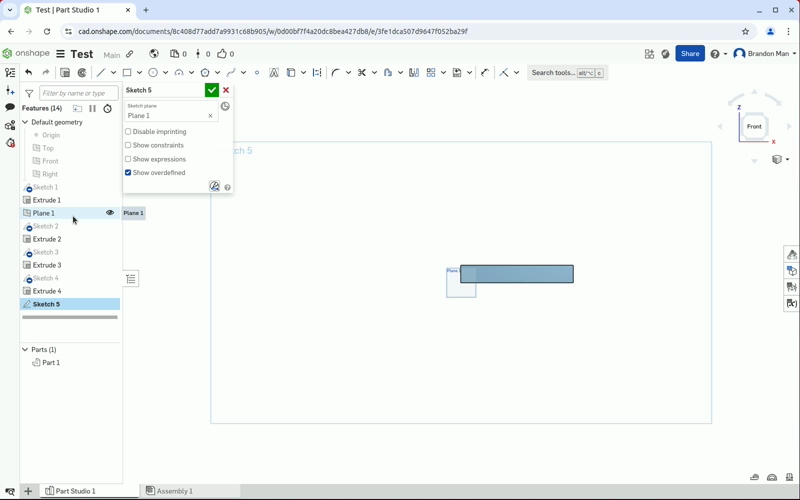
mouse_move(73, 352)
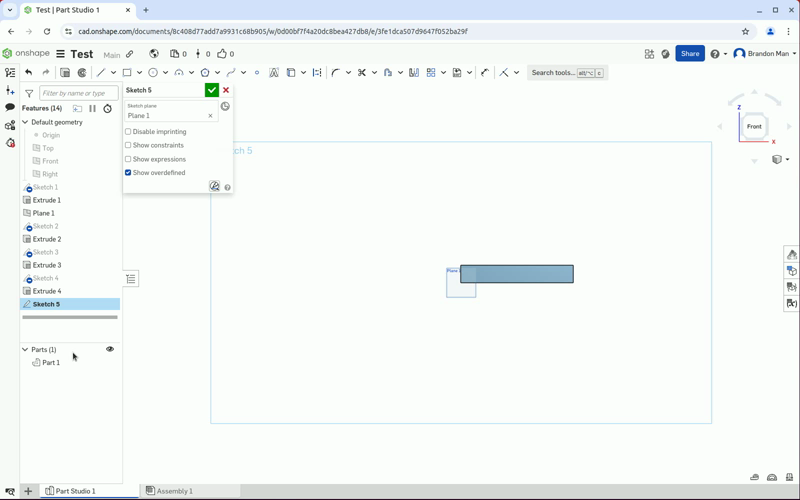
key(y)
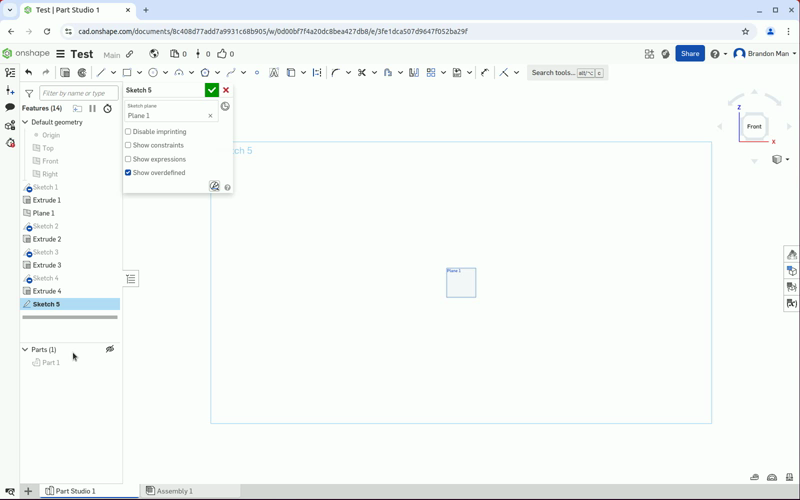
key(l)
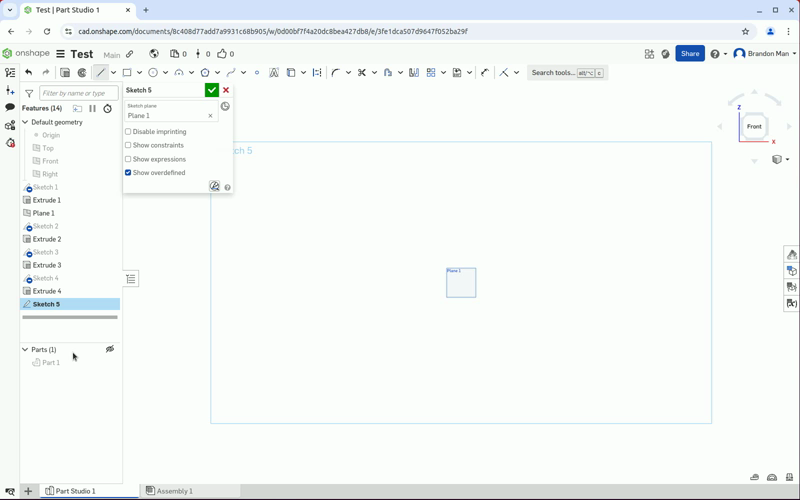
key_down(shift)
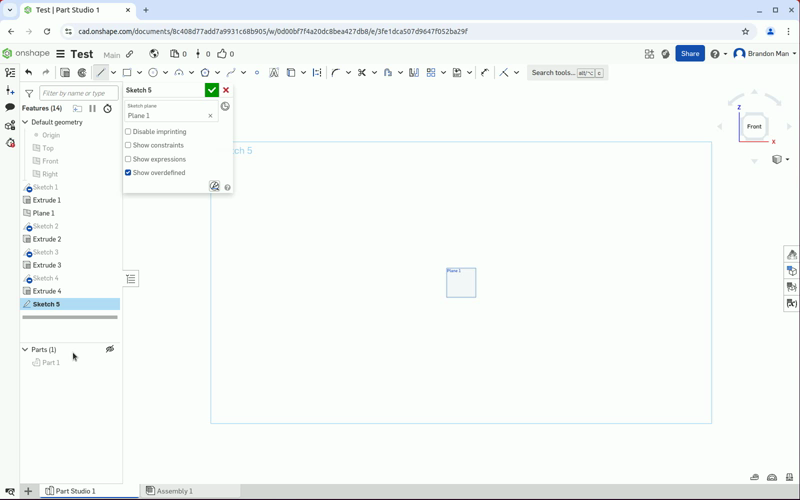
mouse_move(553, 282)
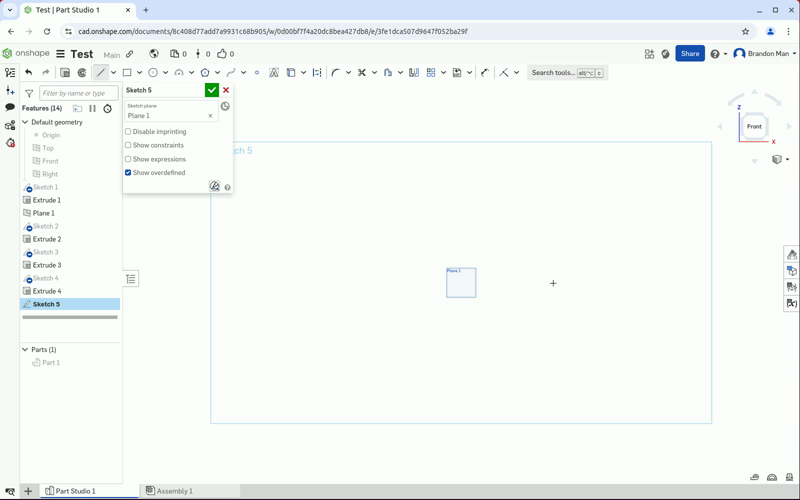
click(553, 282)
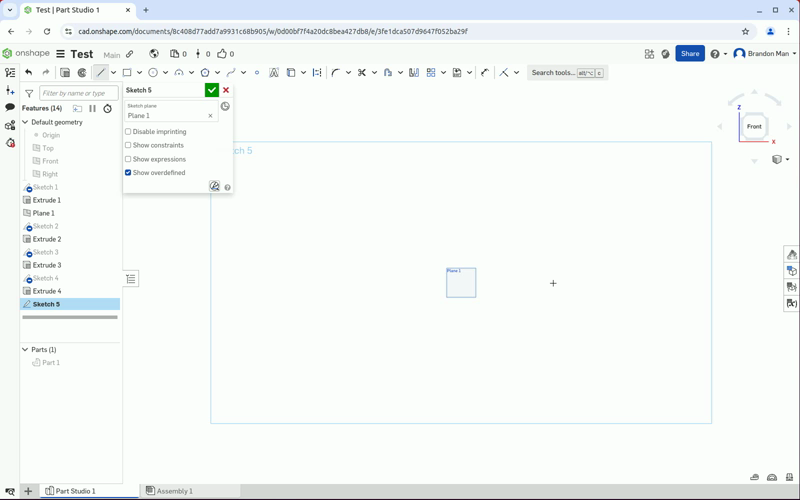
key_up(shift)
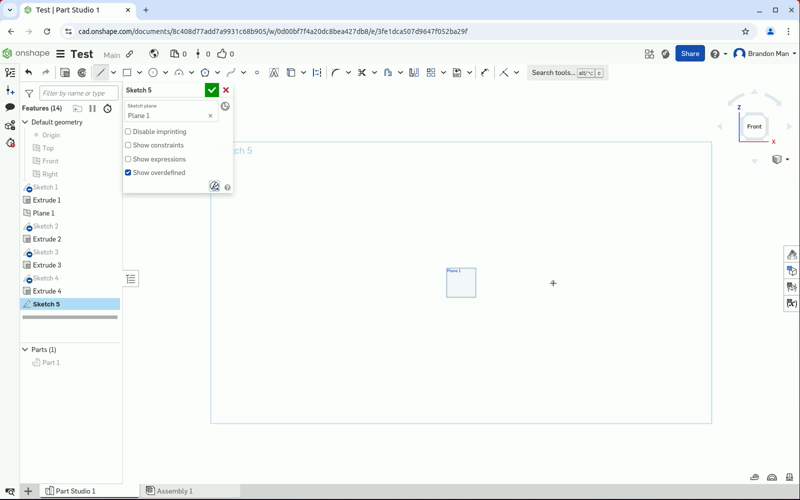
key_down(shift)
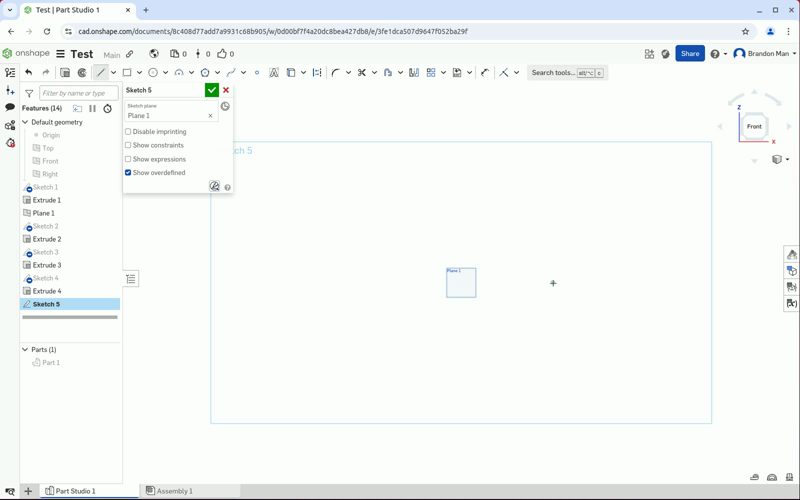
mouse_move(583, 282)
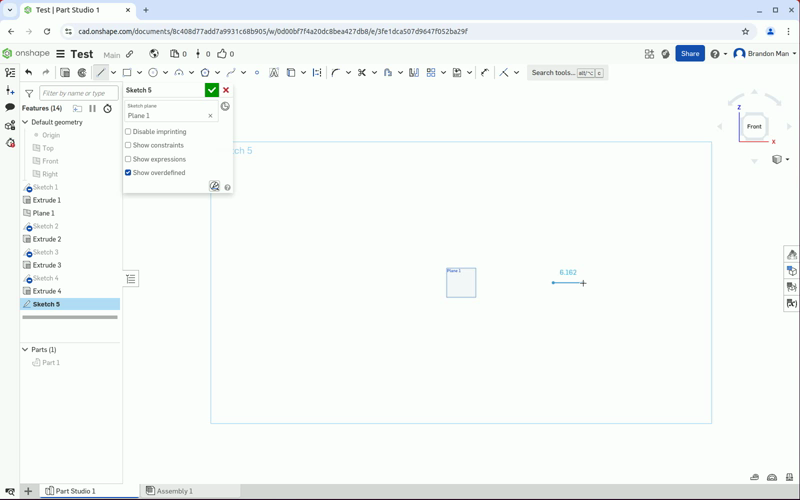
mouse_move(569, 282)
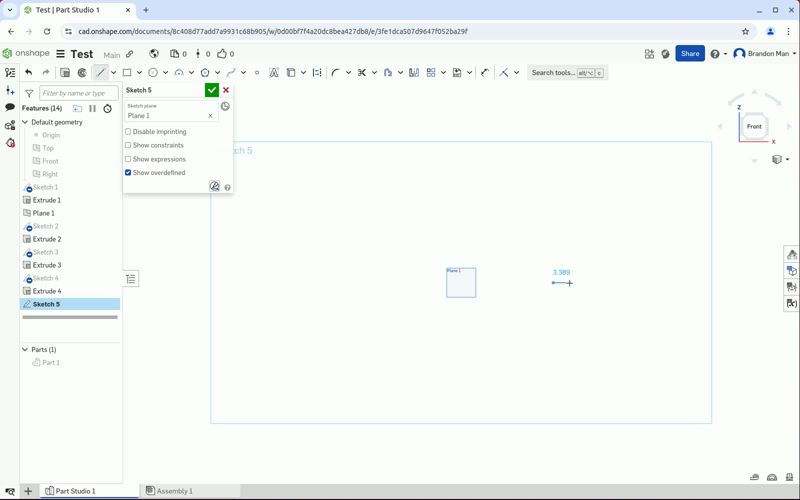
click(569, 282)
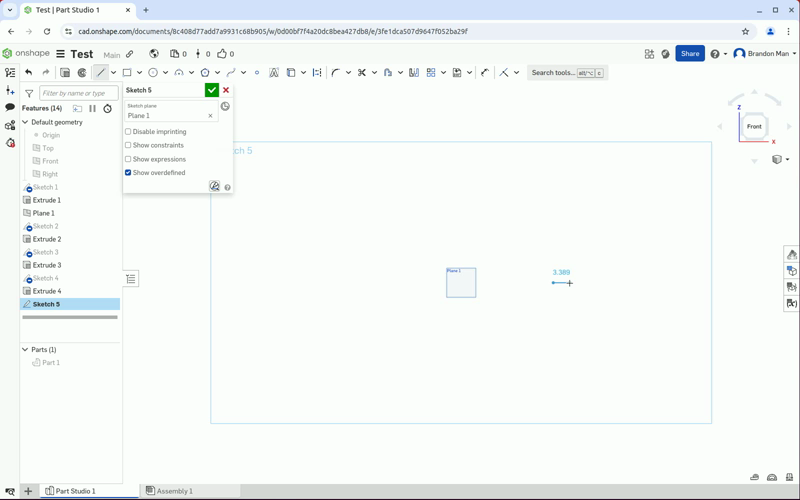
key_up(shift)
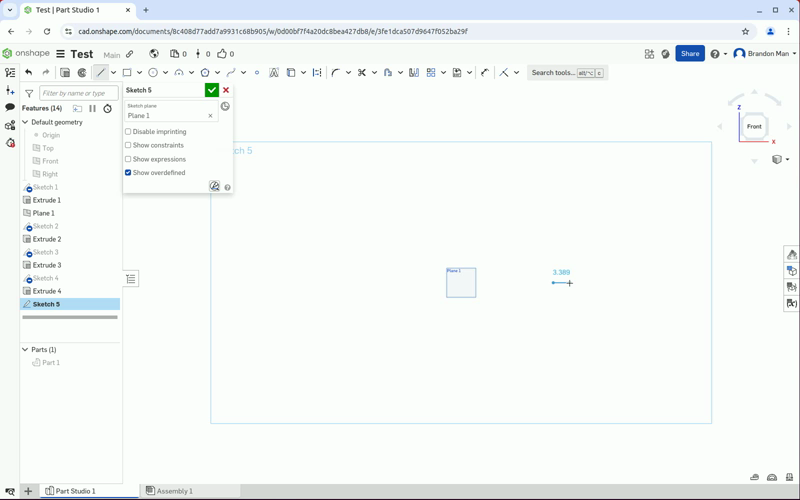
key(esc)
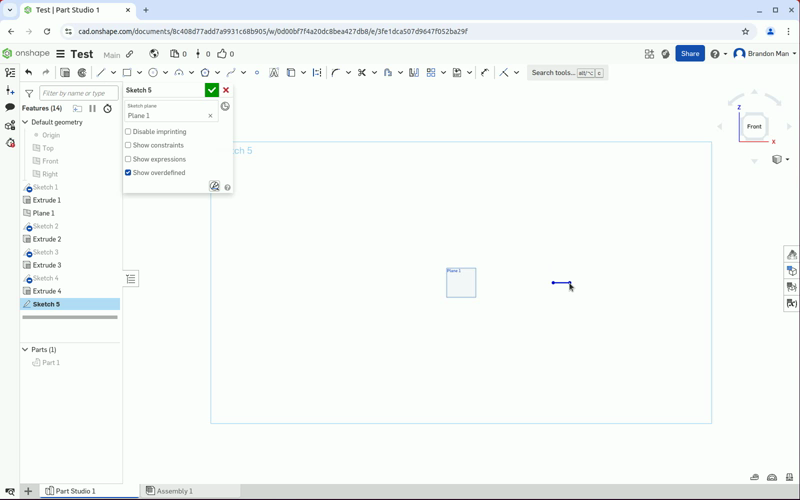
key(a)
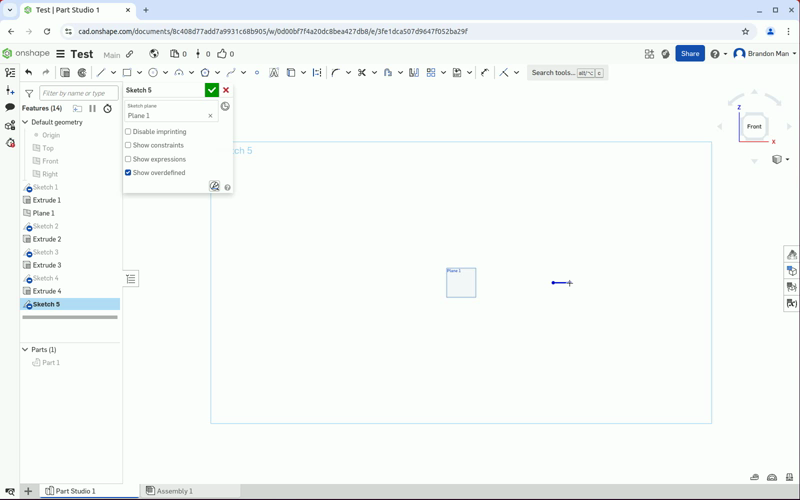
mouse_move(569, 282)
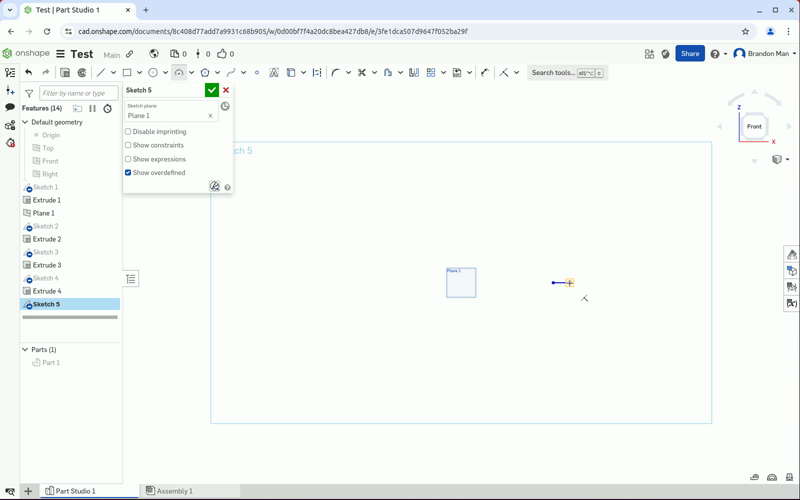
click(569, 282)
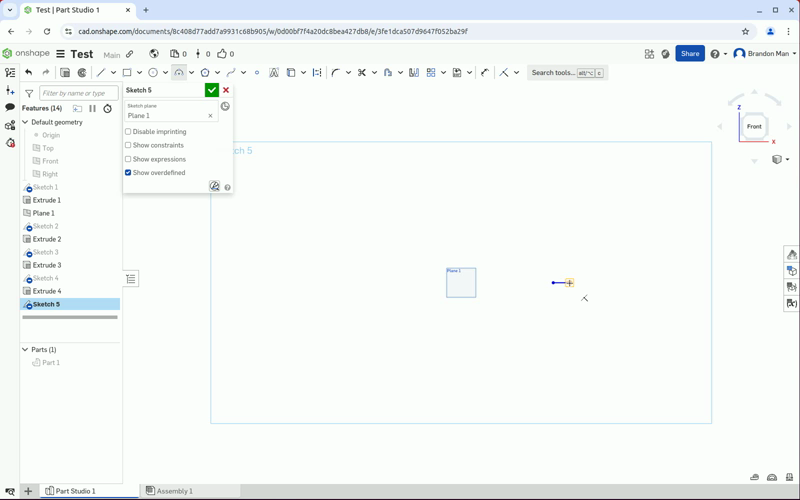
key_down(shift)
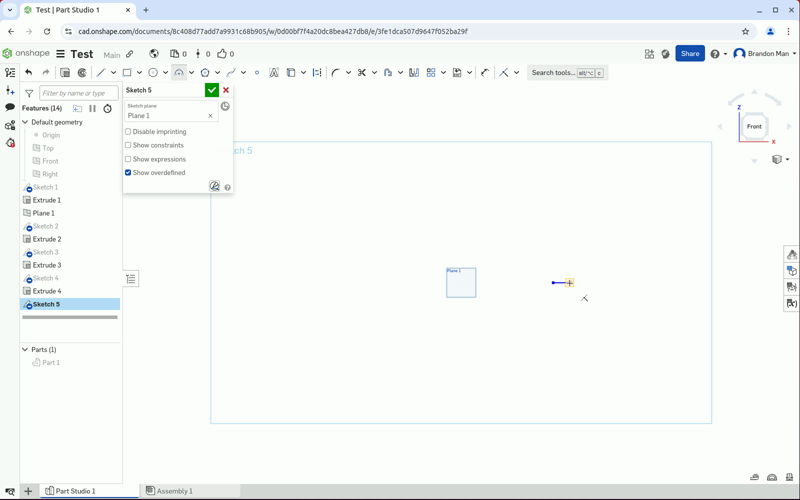
mouse_move(553, 266)
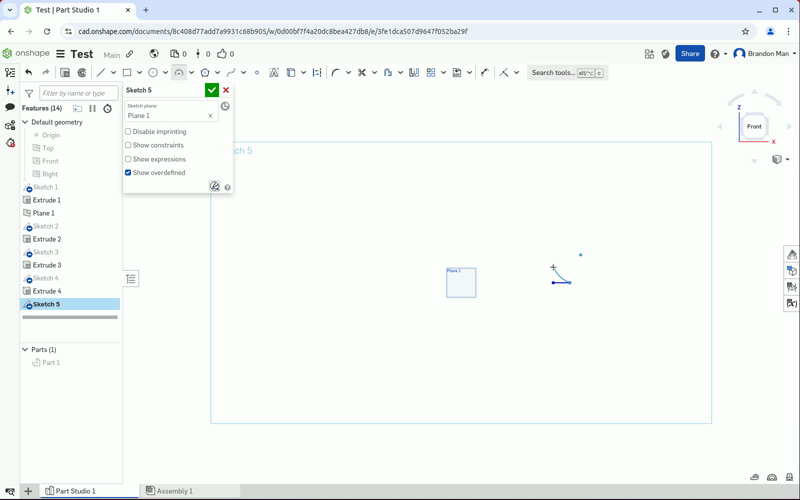
click(553, 266)
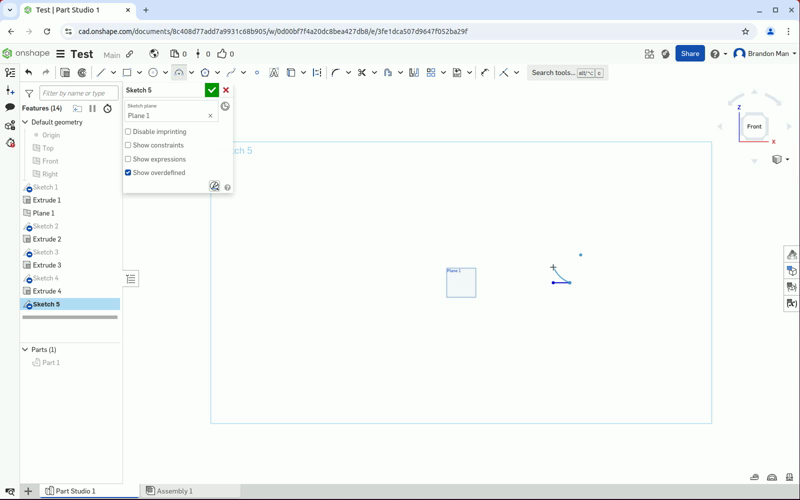
mouse_move(541, 294)
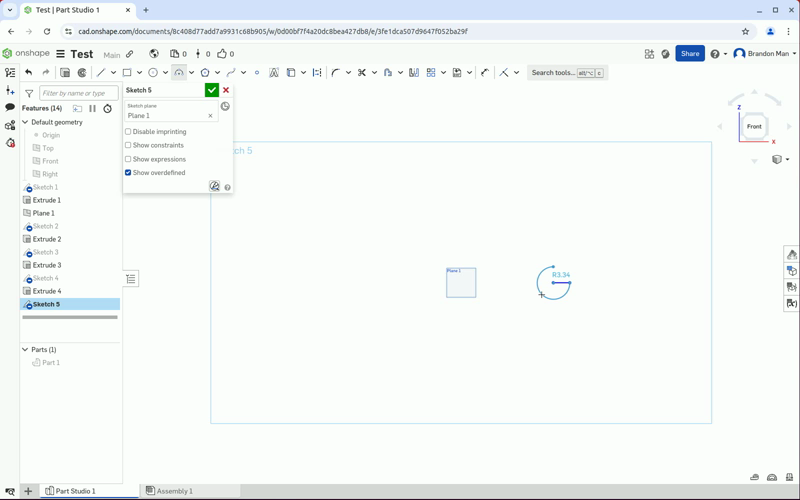
click(541, 294)
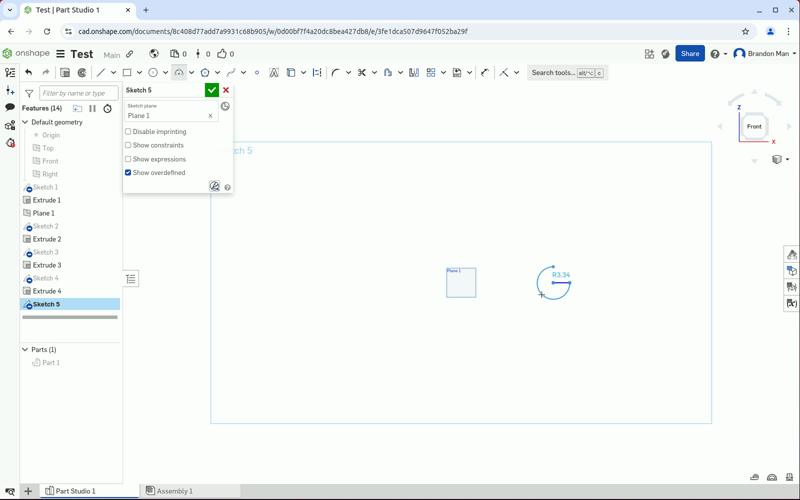
key_up(shift)
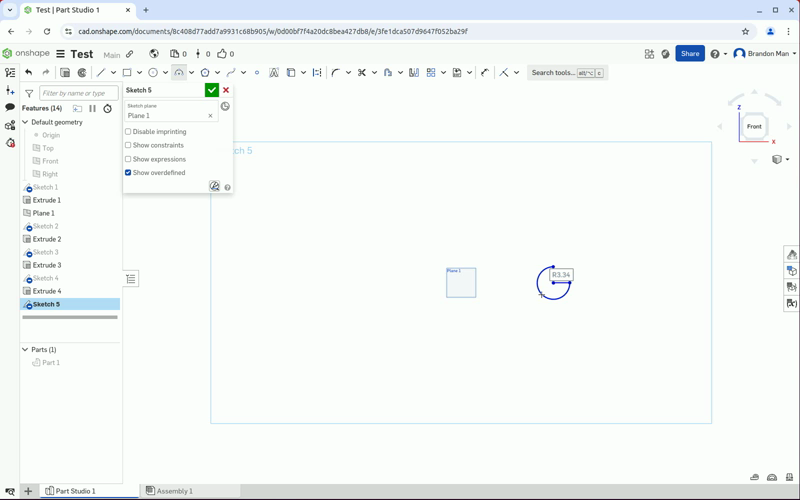
key(esc)
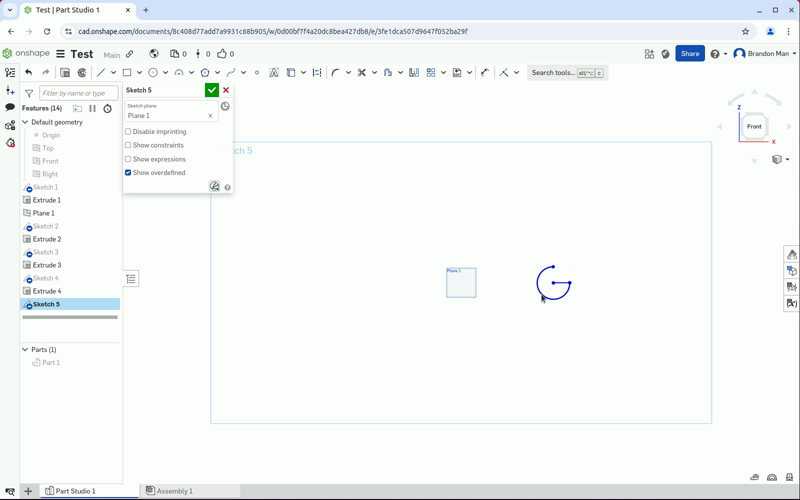
key(l)
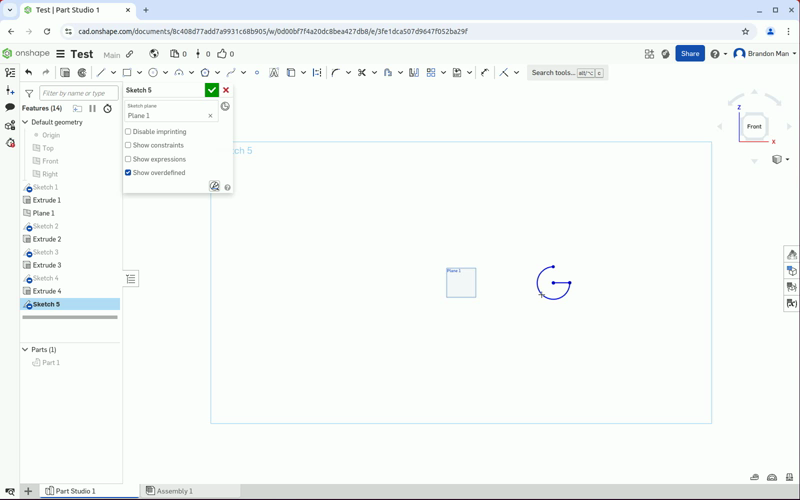
mouse_move(553, 266)
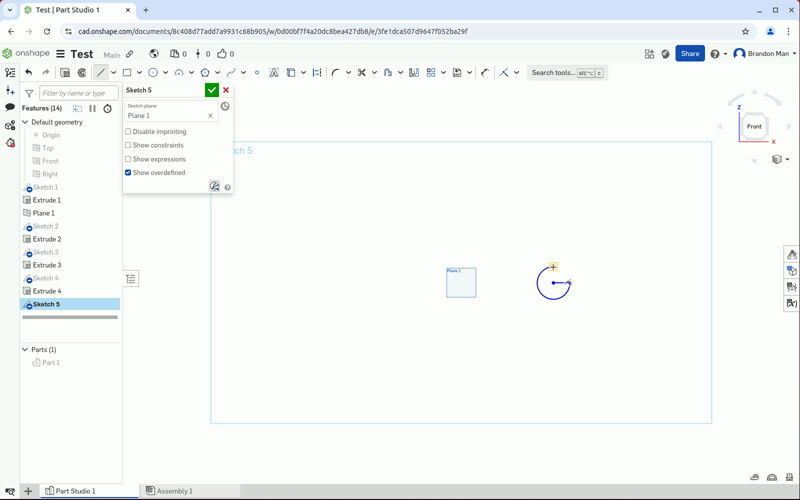
click(553, 266)
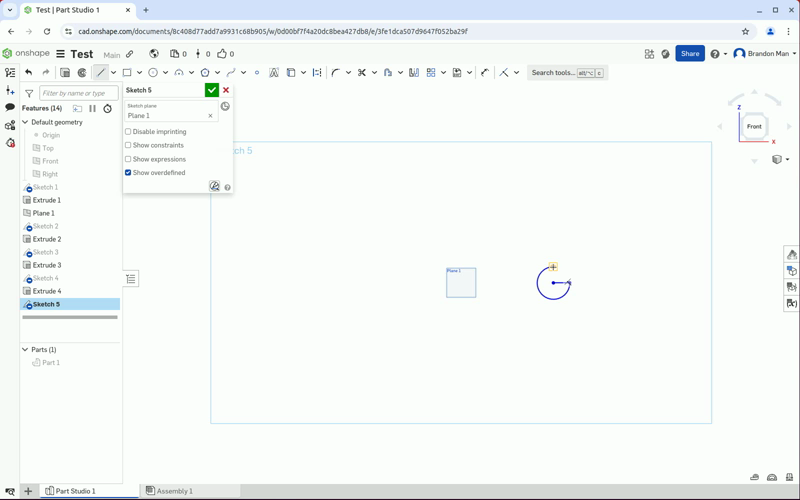
mouse_move(583, 266)
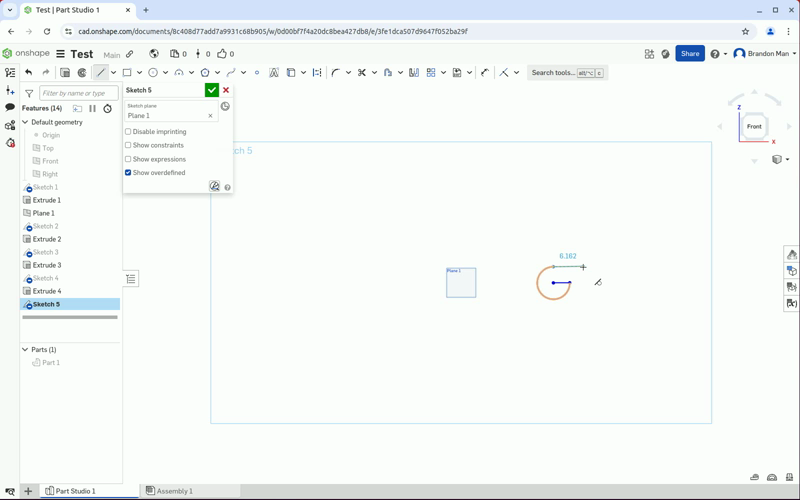
key_down(shift)
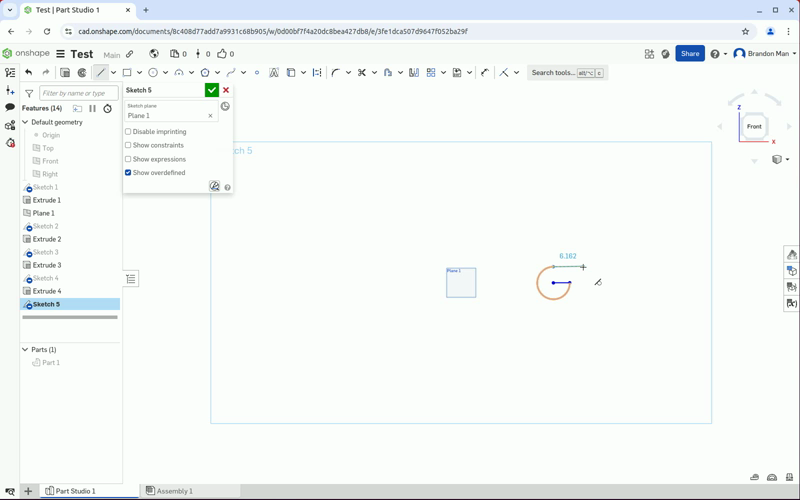
mouse_move(553, 282)
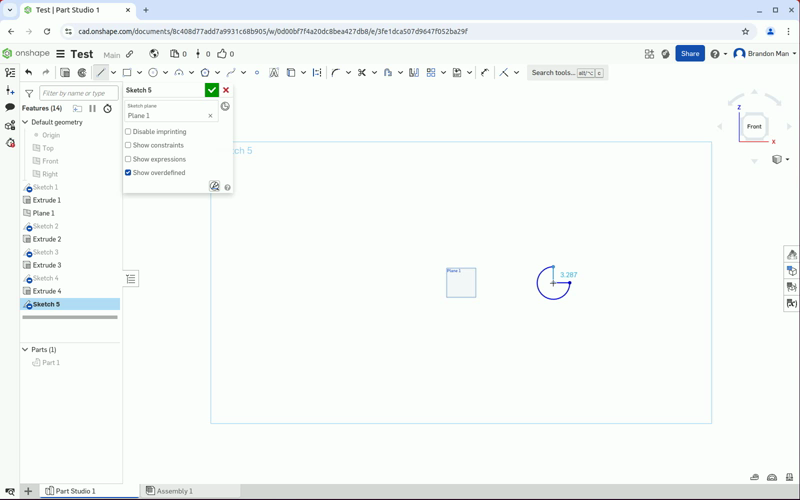
key_up(shift)
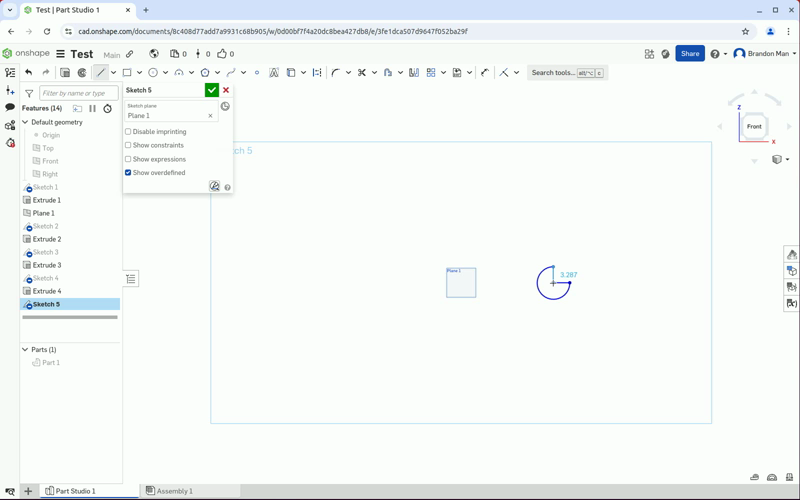
click(553, 282)
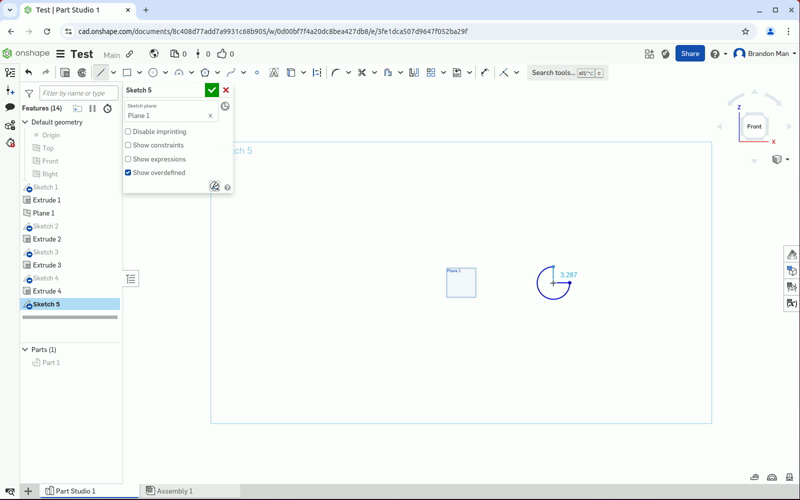
key(esc)
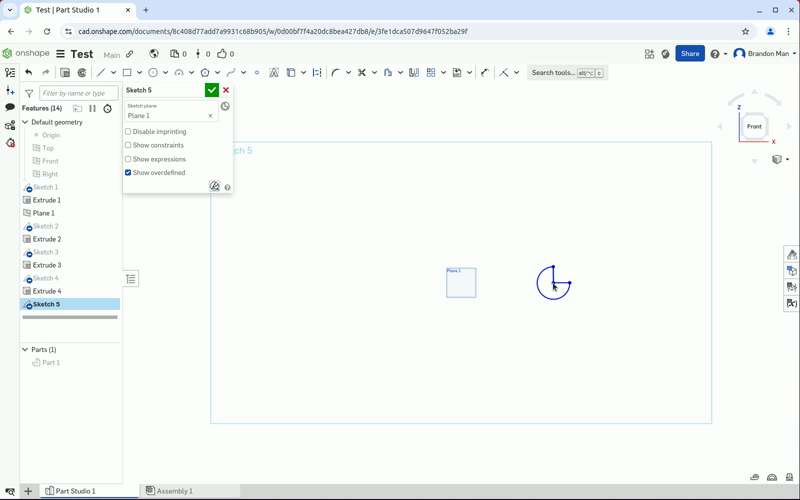
mouse_move(557, 297)
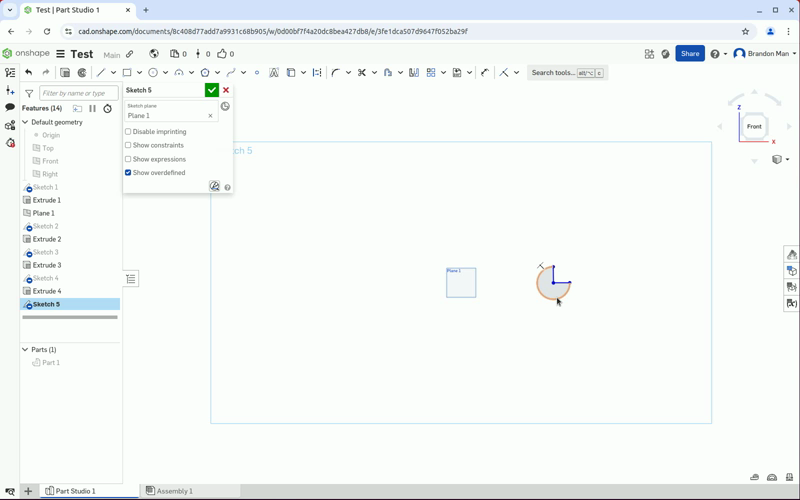
scroll(6)
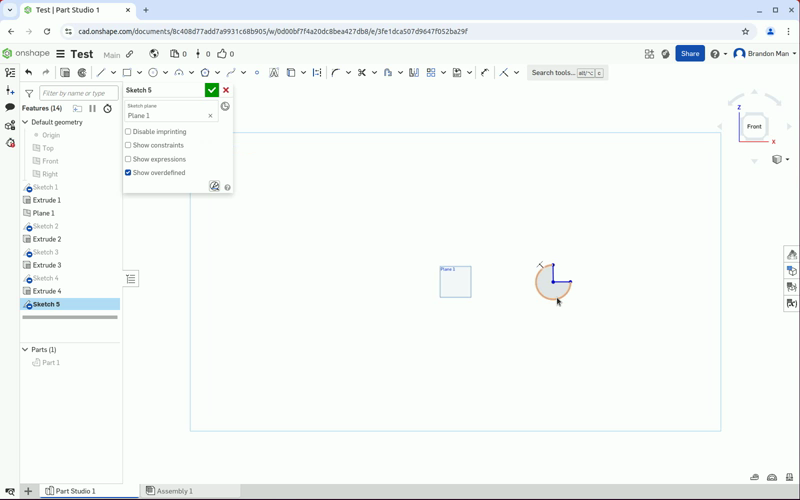
scroll(6)
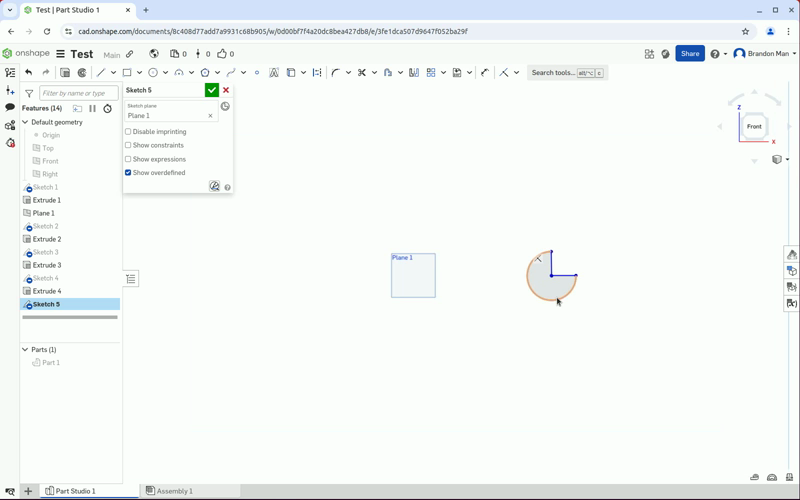
scroll(6)
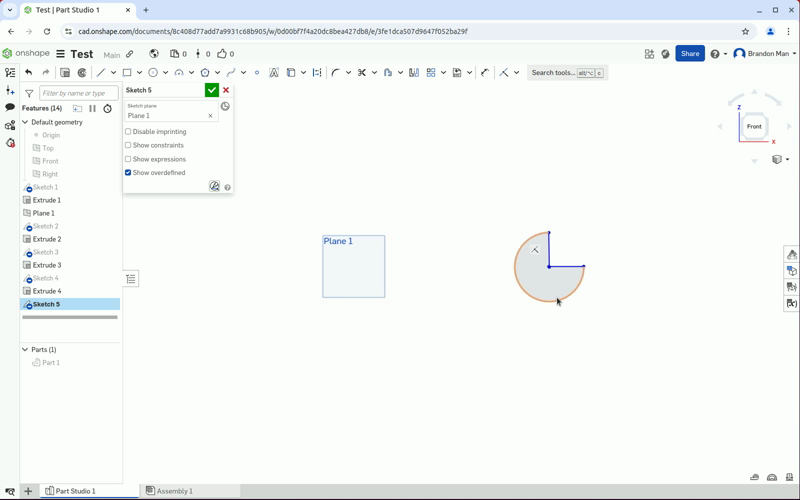
scroll(6)
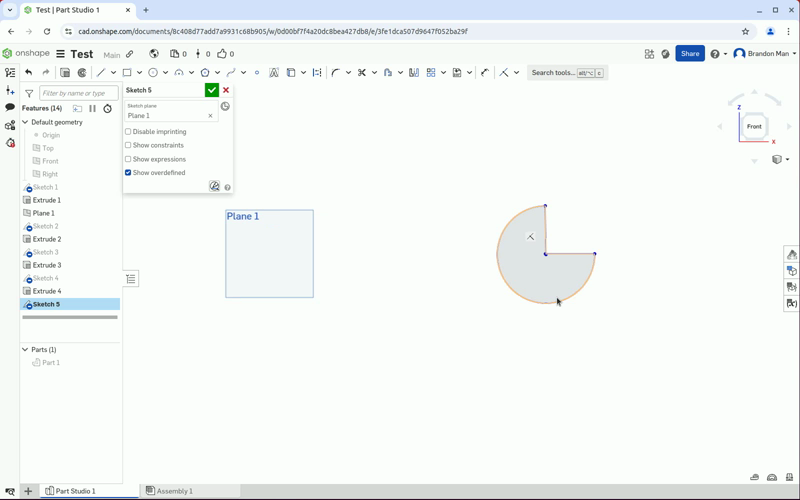
scroll(6)
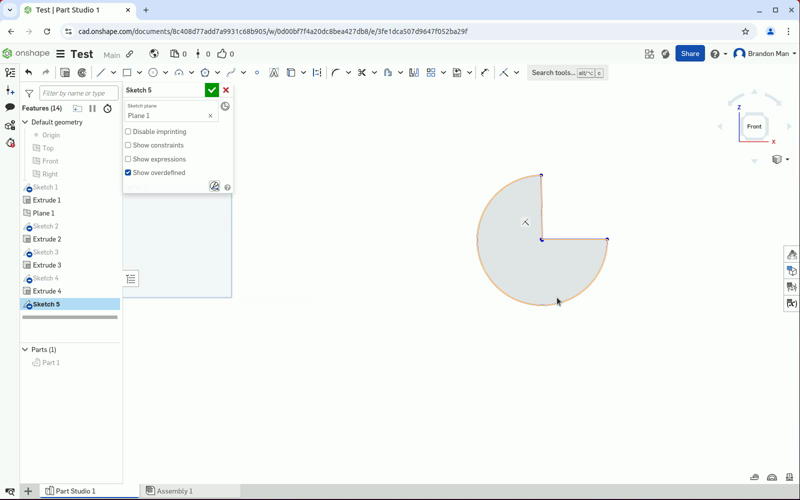
scroll(6)
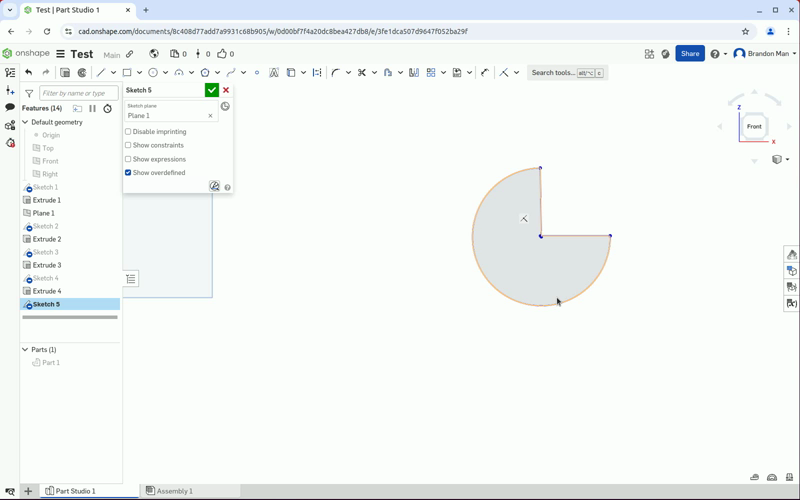
scroll(6)
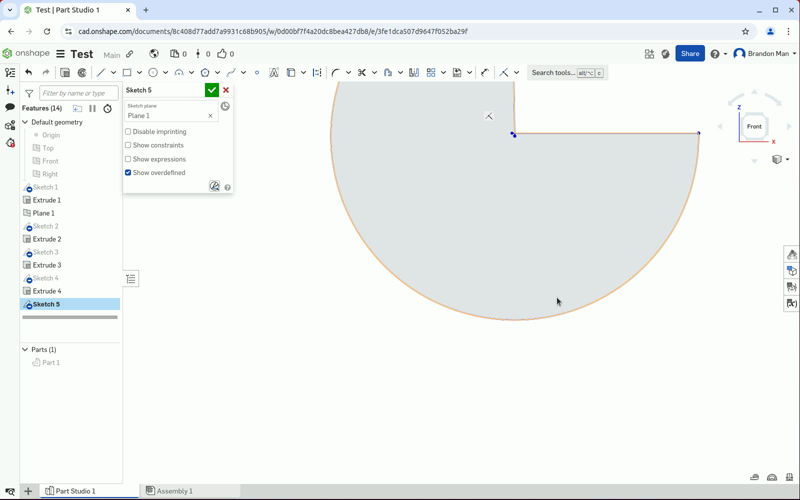
click(557, 297)
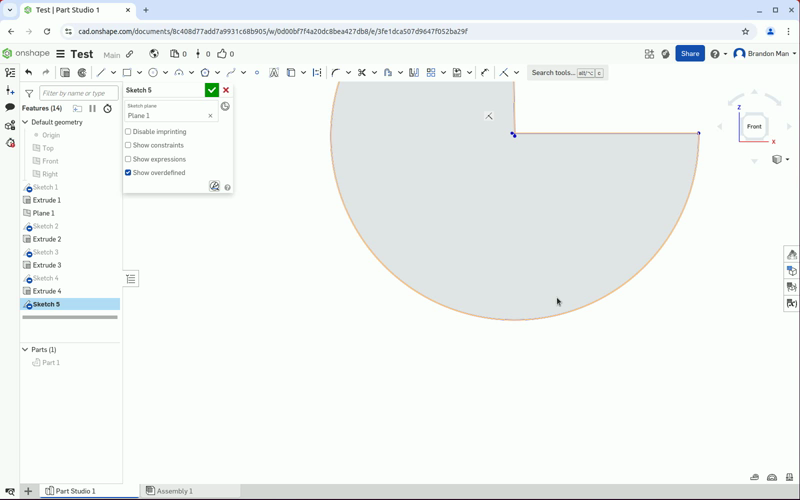
scroll(-6)
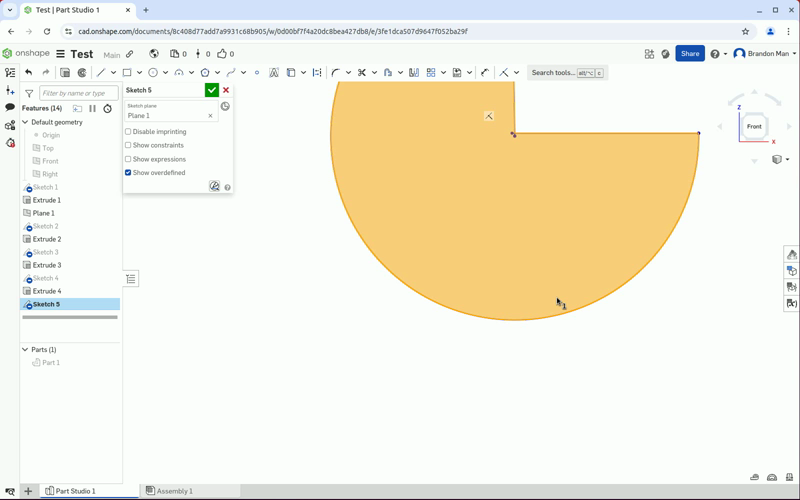
scroll(-6)
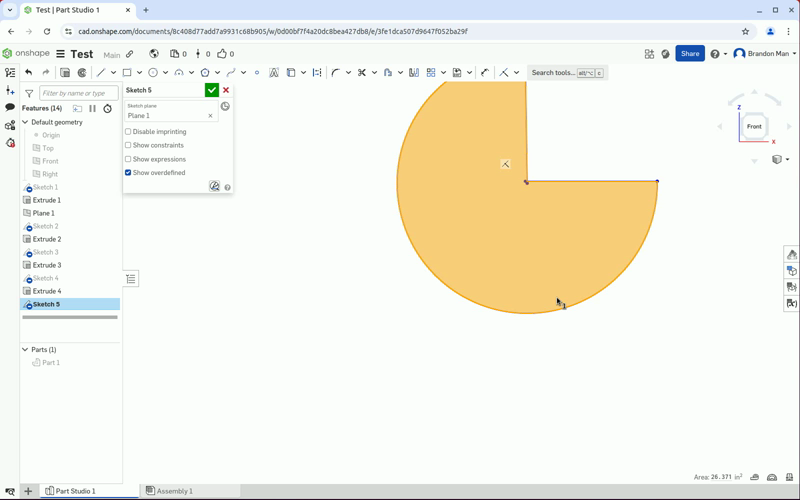
scroll(-6)
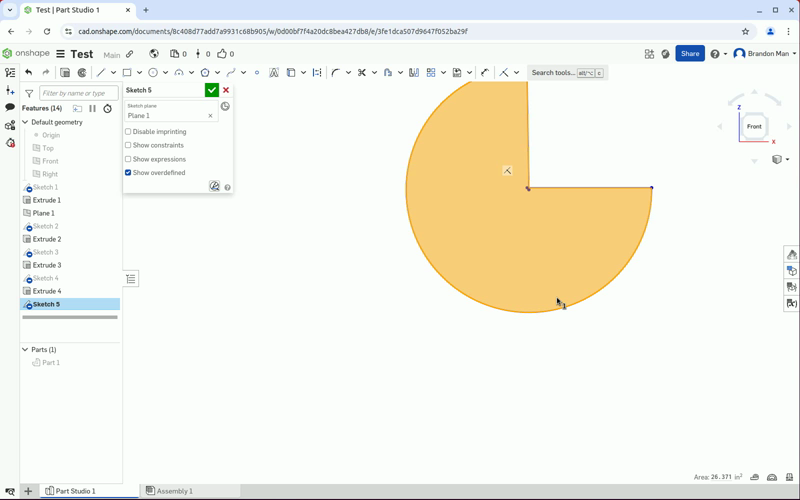
scroll(-6)
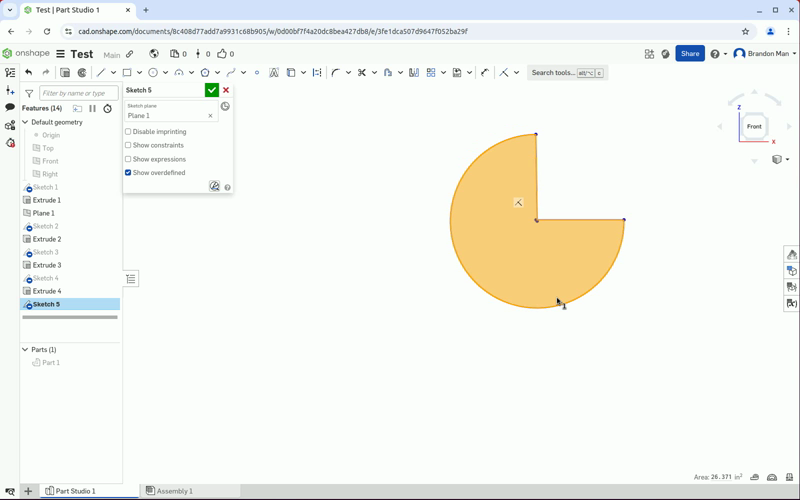
scroll(-6)
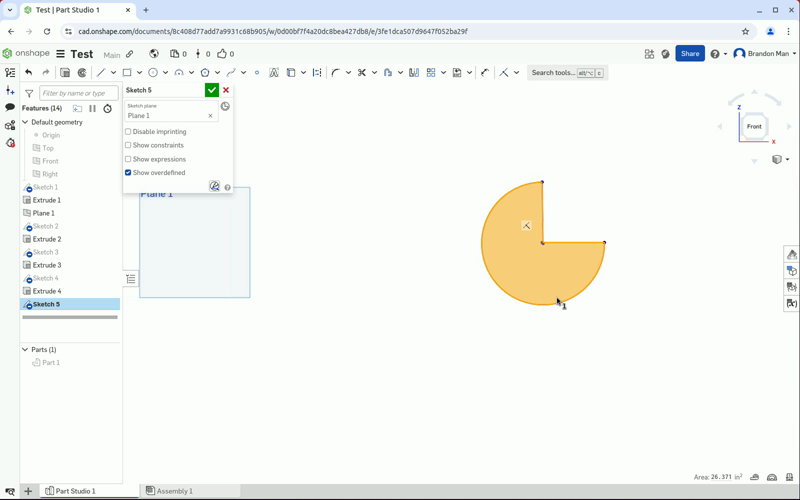
scroll(-6)
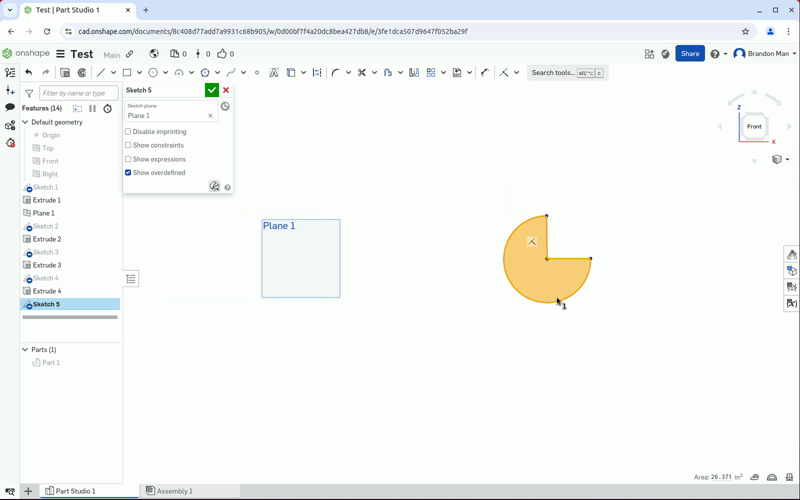
scroll(-6)
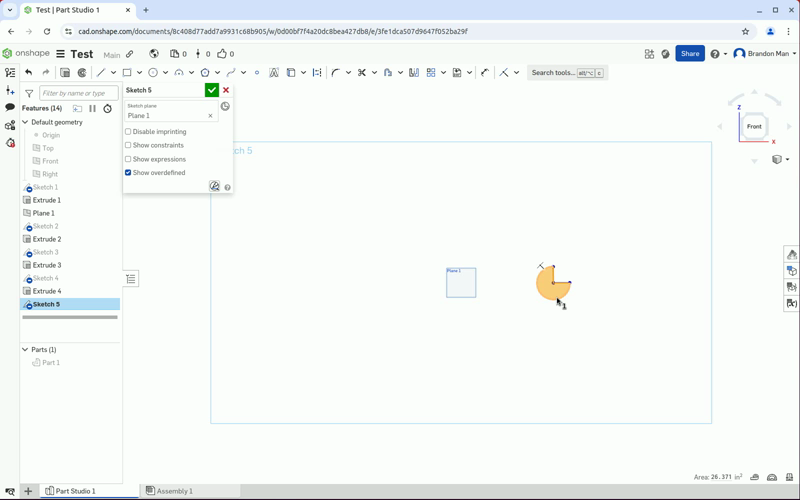
mouse_move(73, 352)
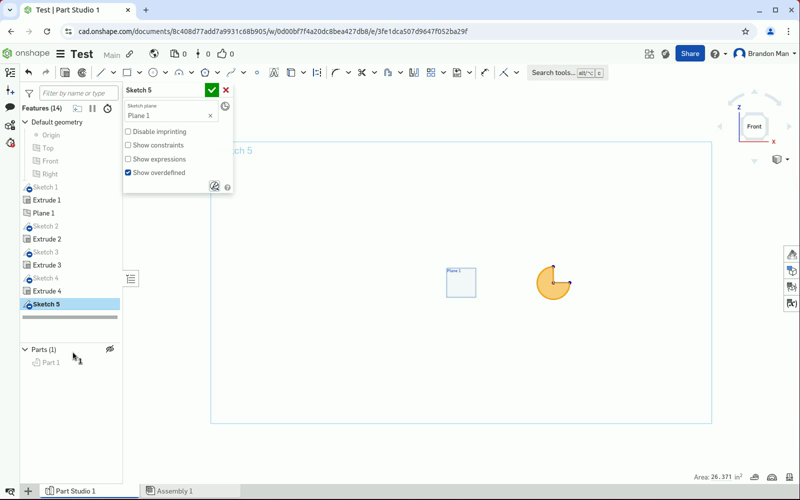
key(shift+y)
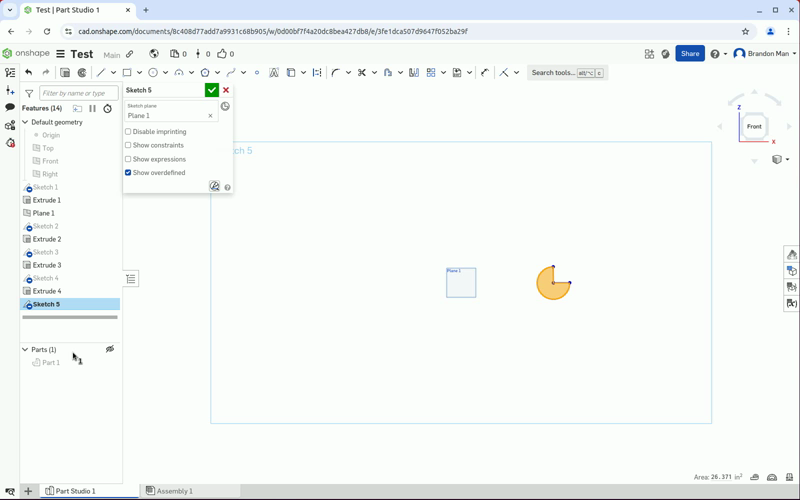
key(shift+e)
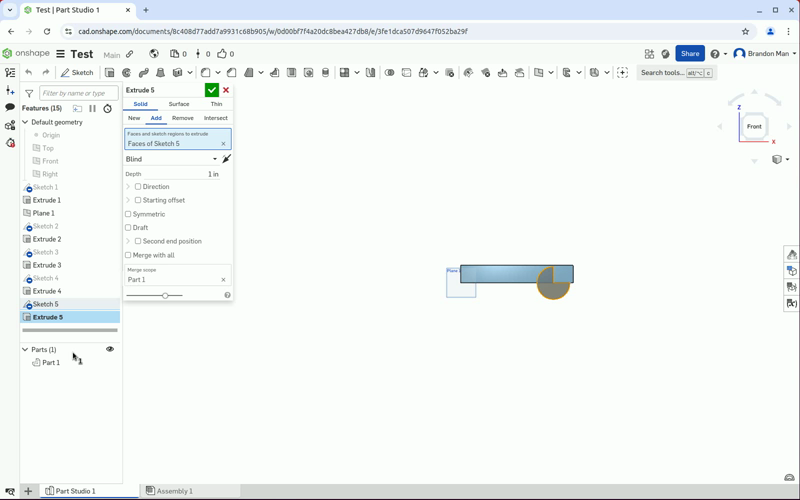
mouse_move(143, 106)
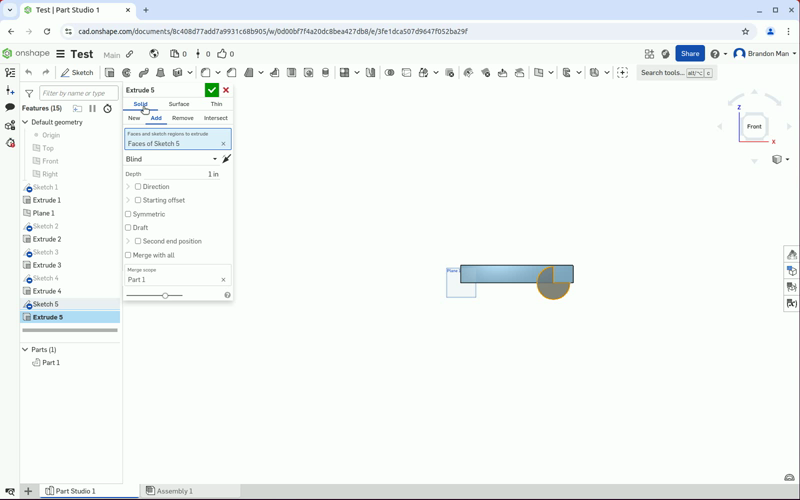
click(143, 106)
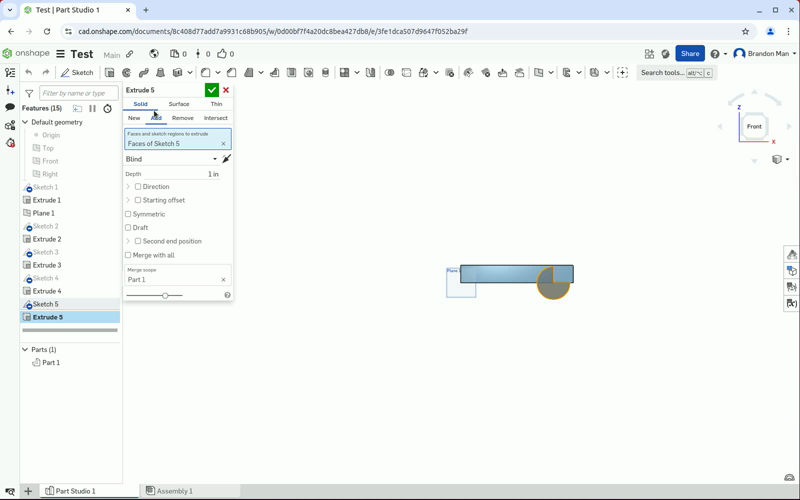
mouse_move(186, 120)
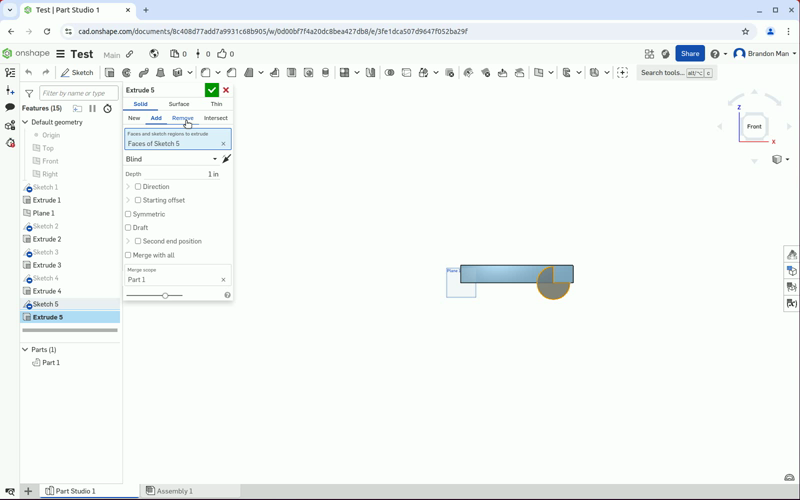
click(186, 120)
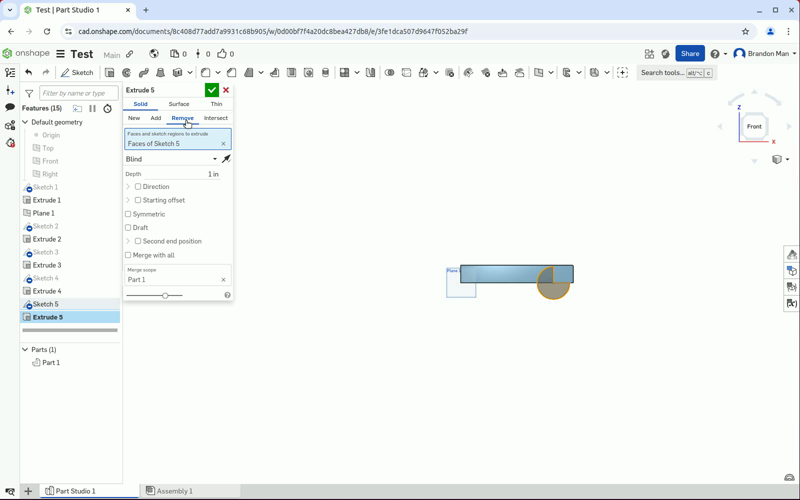
key(tab, 4)
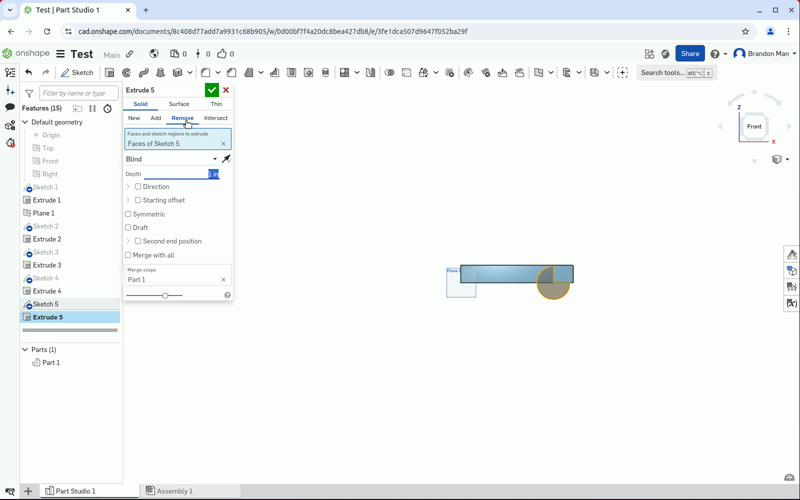
text(12.276)
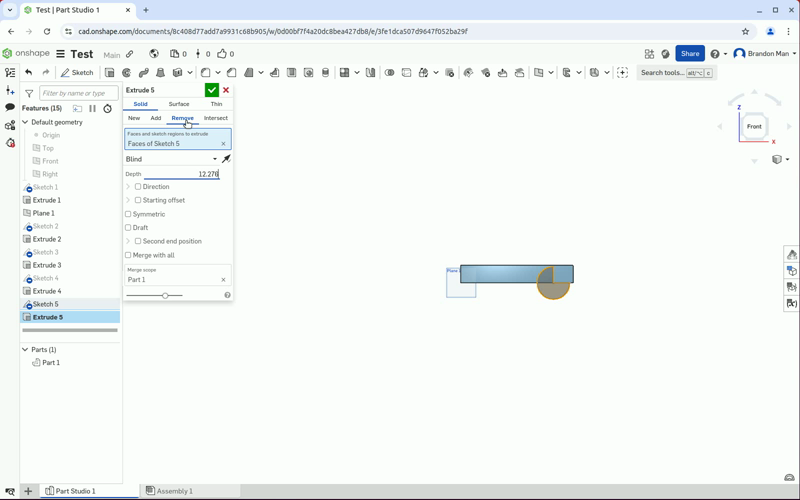
key(tab, 6)
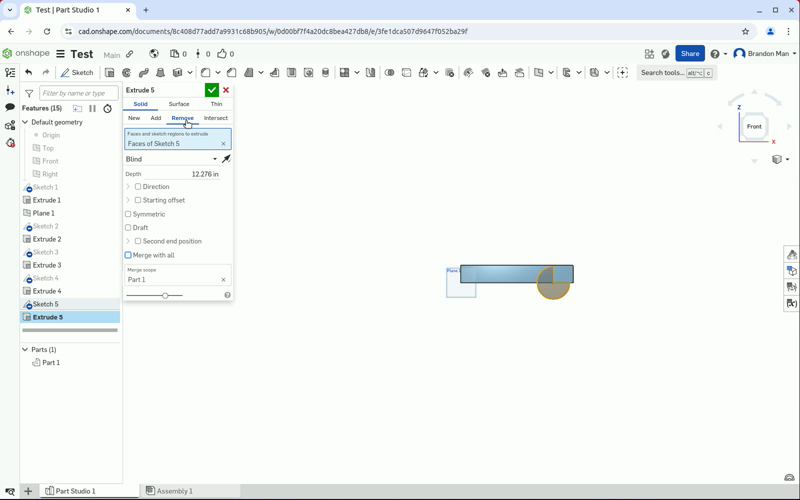
key(space)
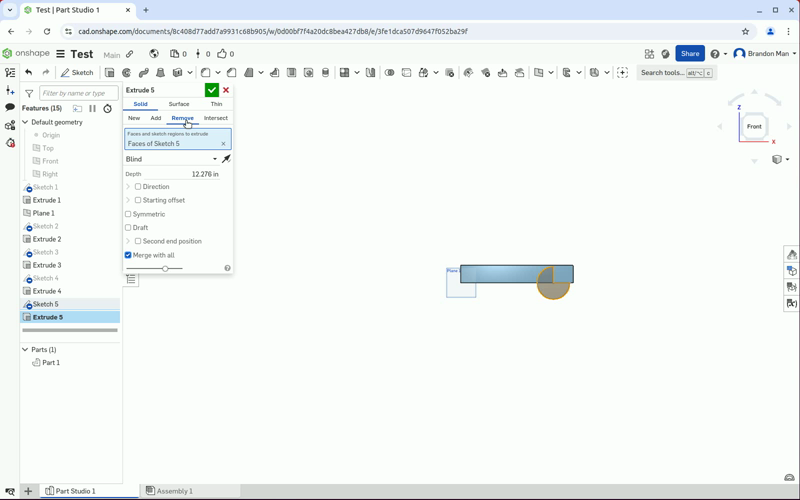
key(enter)
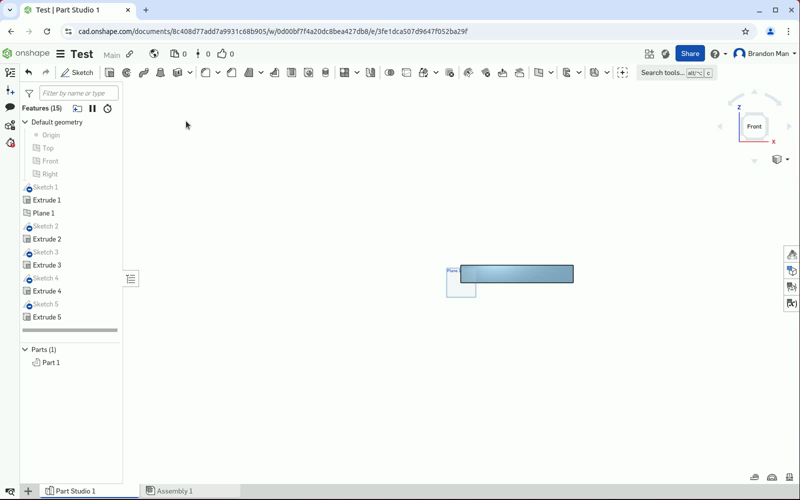
key(shift+h)
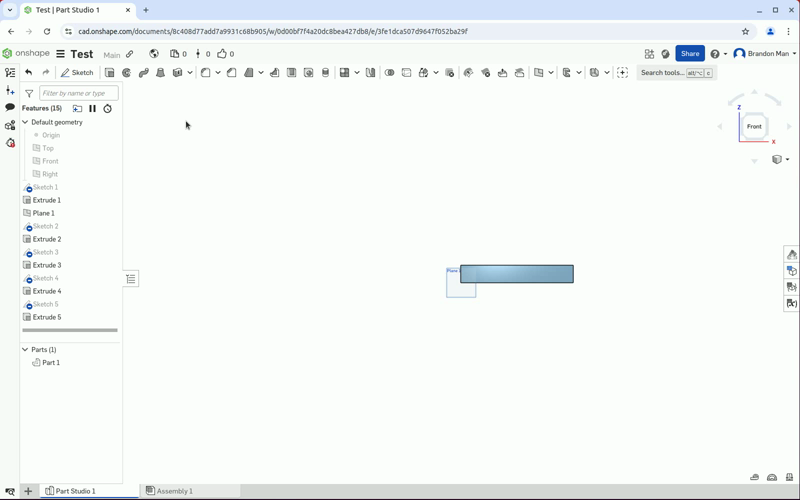
key(shift+h)
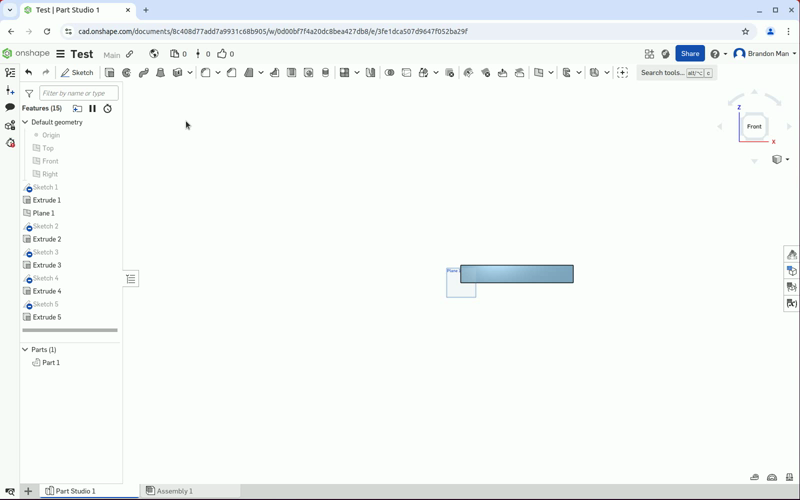
mouse_move(73, 189)
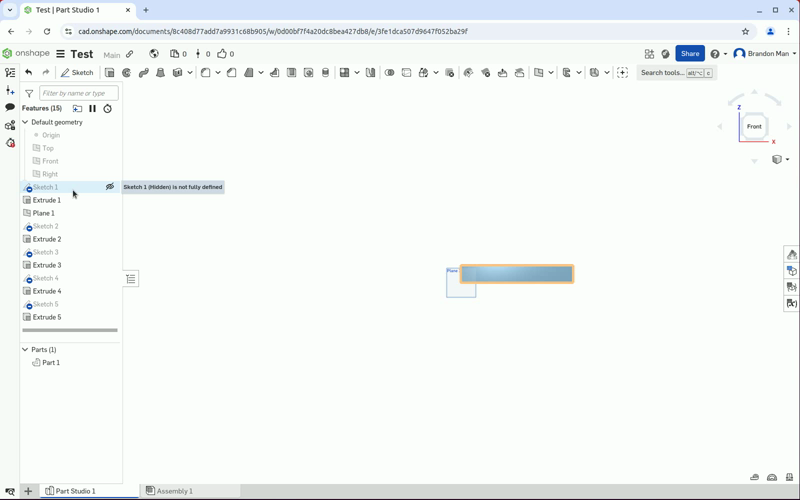
click(73, 189)
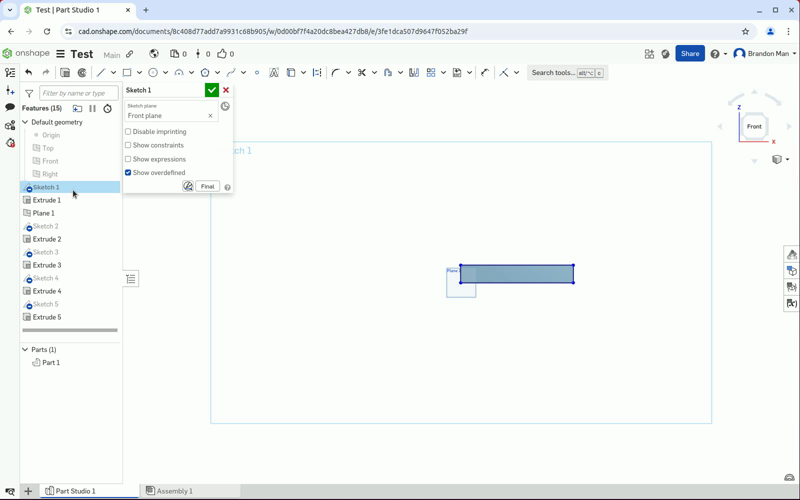
mouse_move(229, 92)
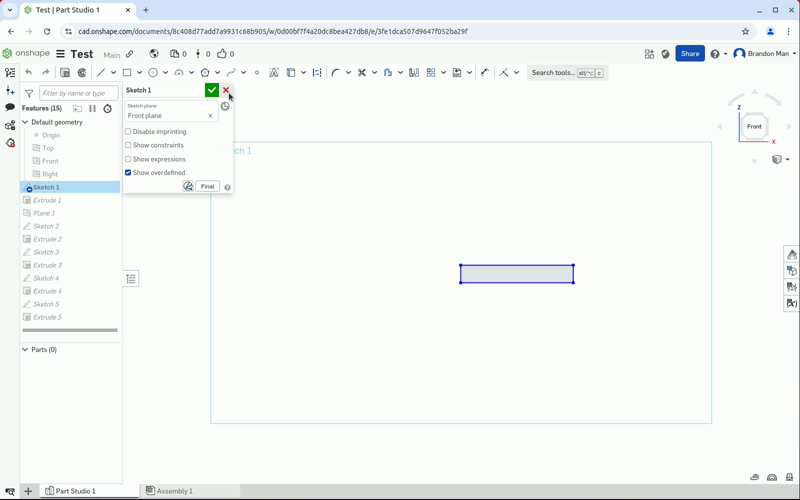
click(229, 92)
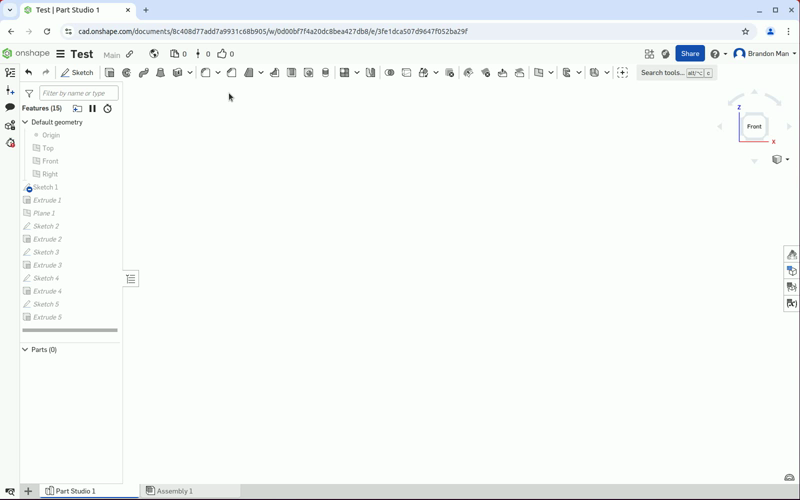
key(shift+s)
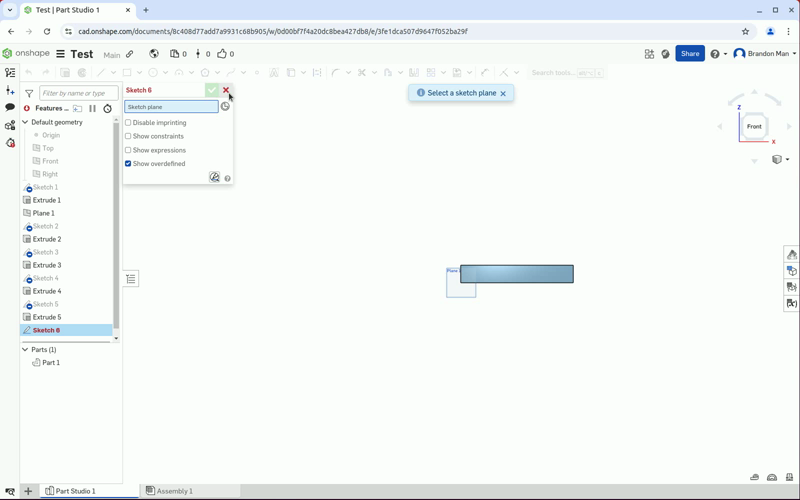
mouse_move(69, 215)
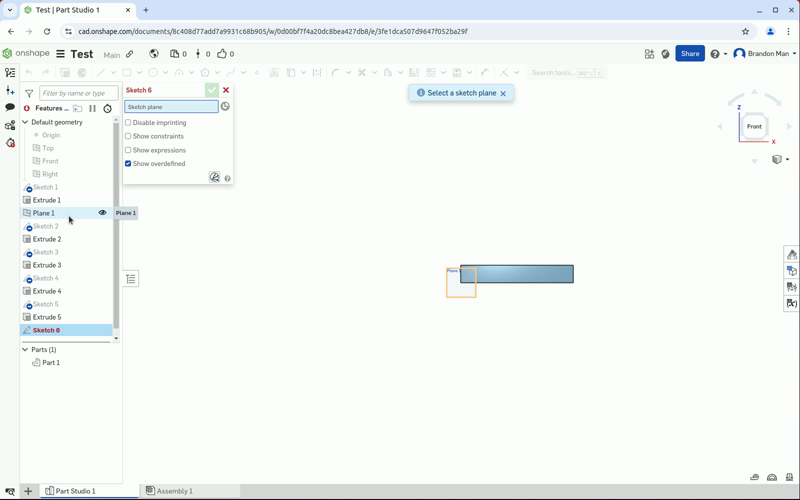
click(69, 215)
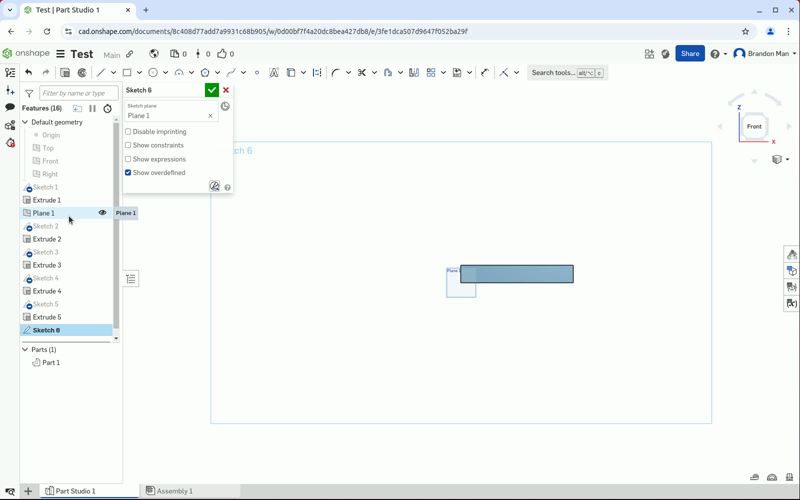
mouse_move(73, 352)
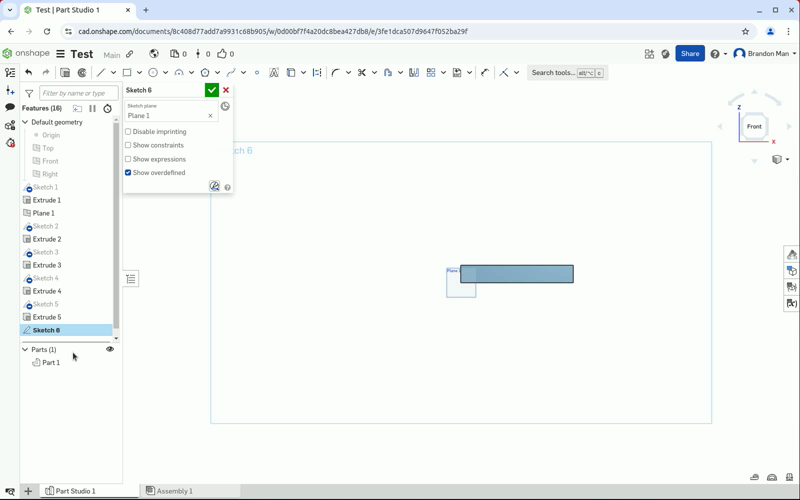
key(y)
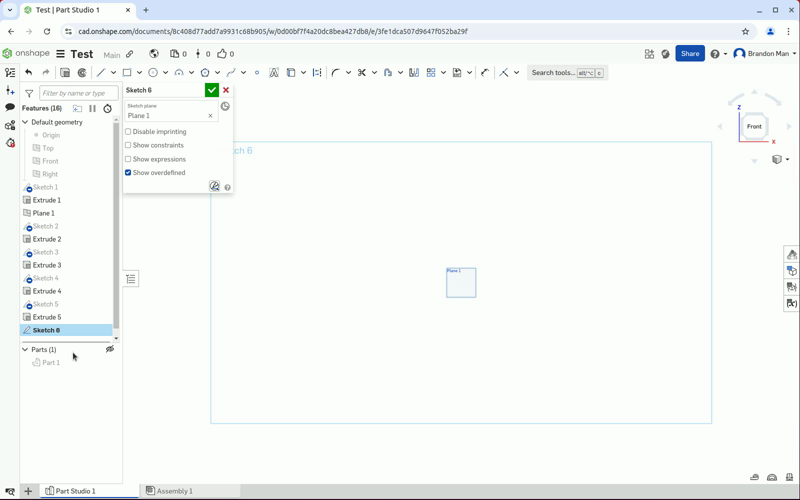
key(l)
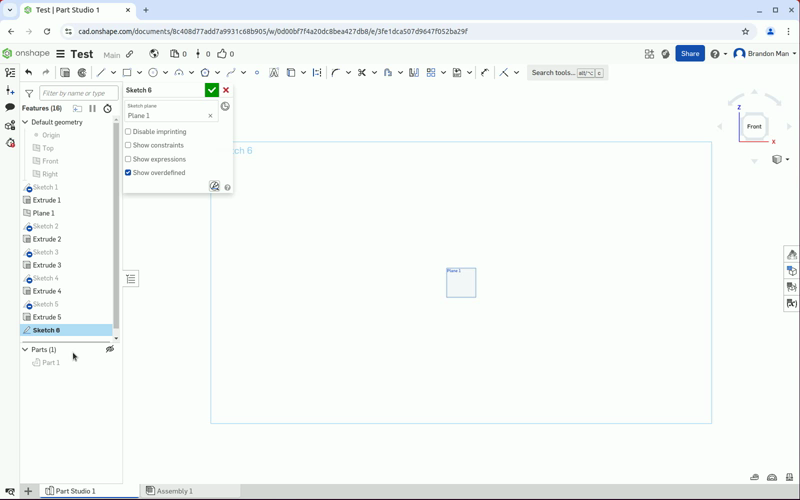
key_down(shift)
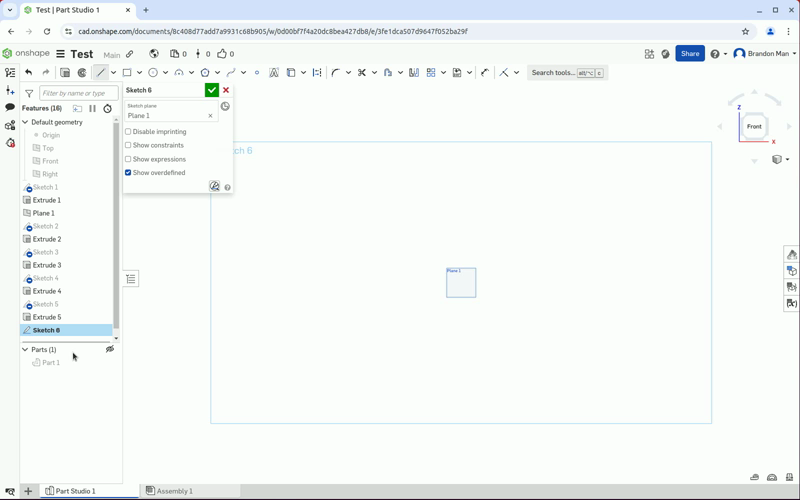
mouse_move(553, 282)
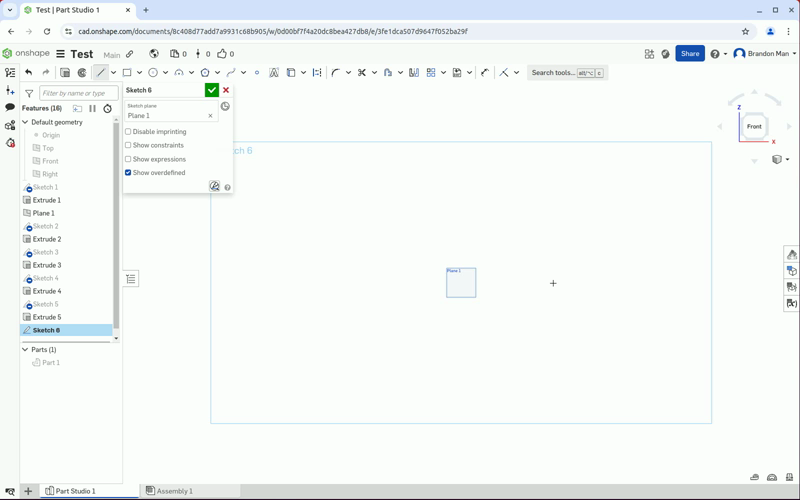
click(553, 282)
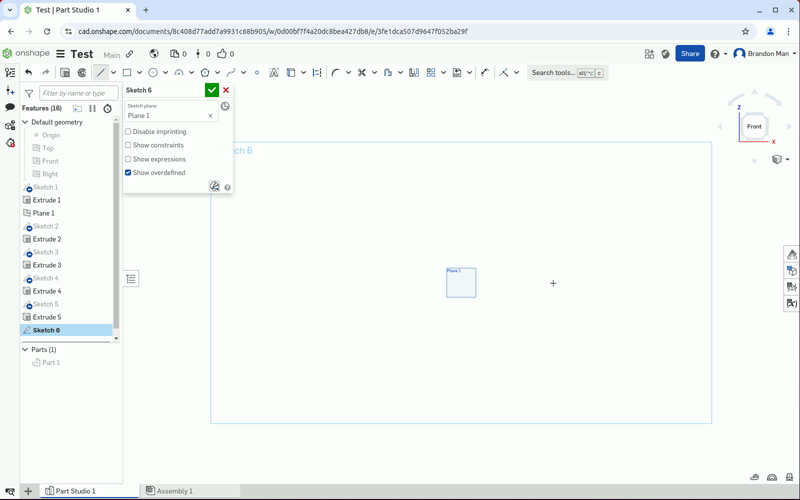
key_up(shift)
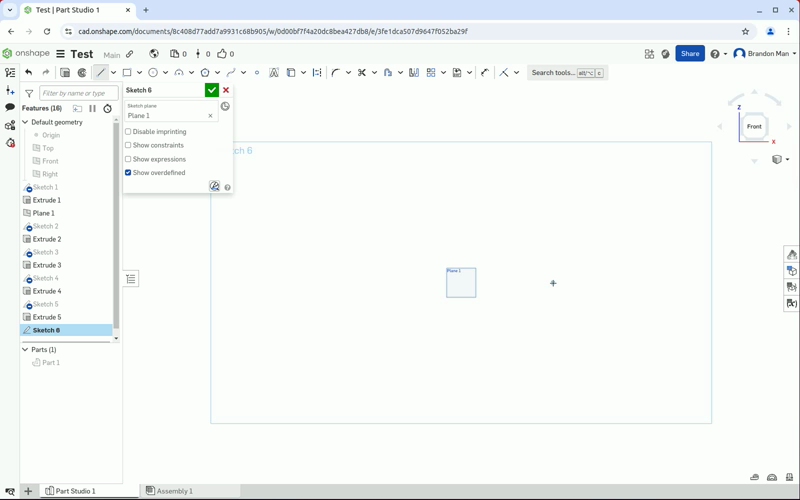
key_down(shift)
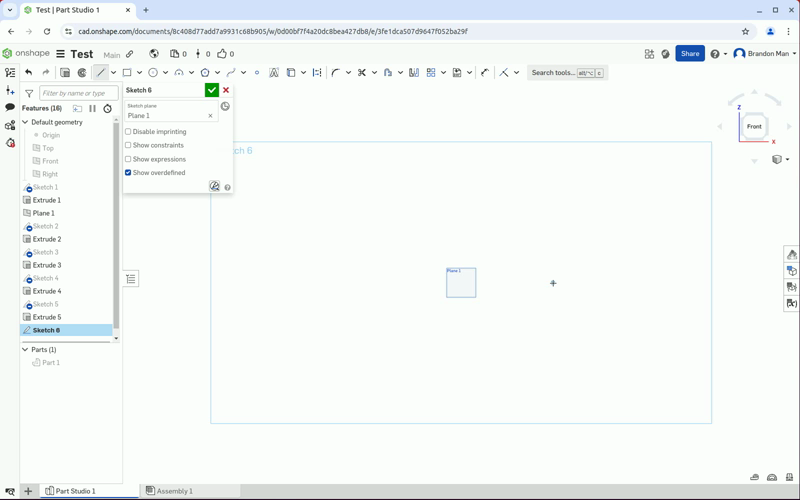
mouse_move(583, 282)
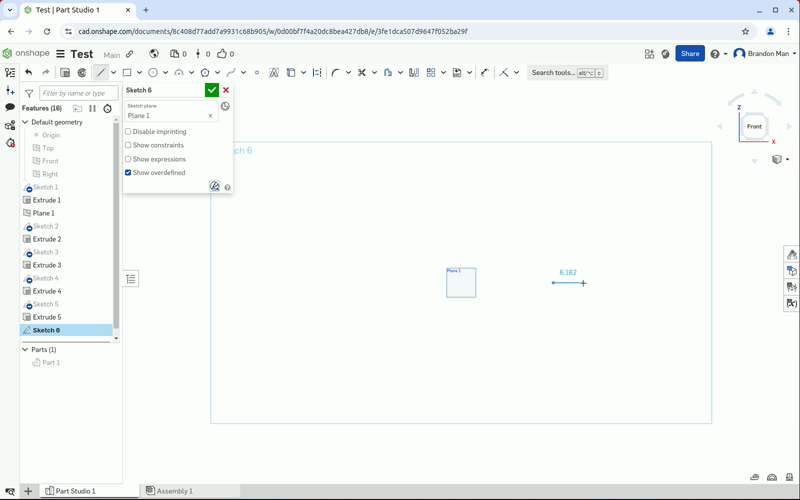
mouse_move(569, 282)
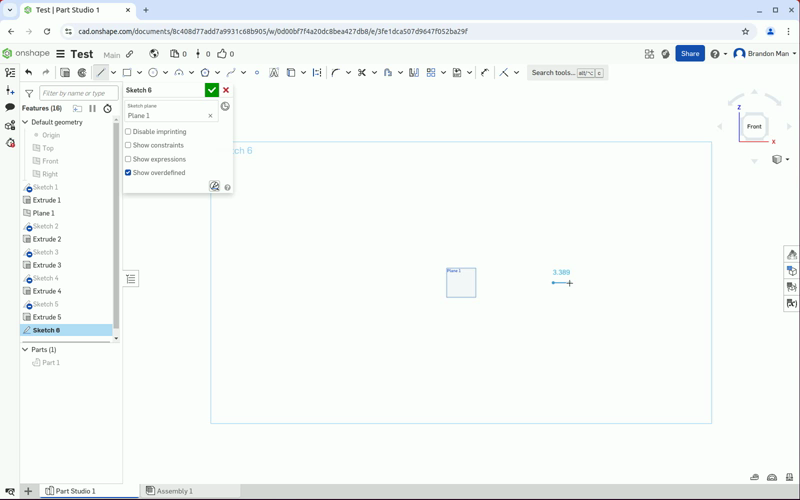
click(569, 282)
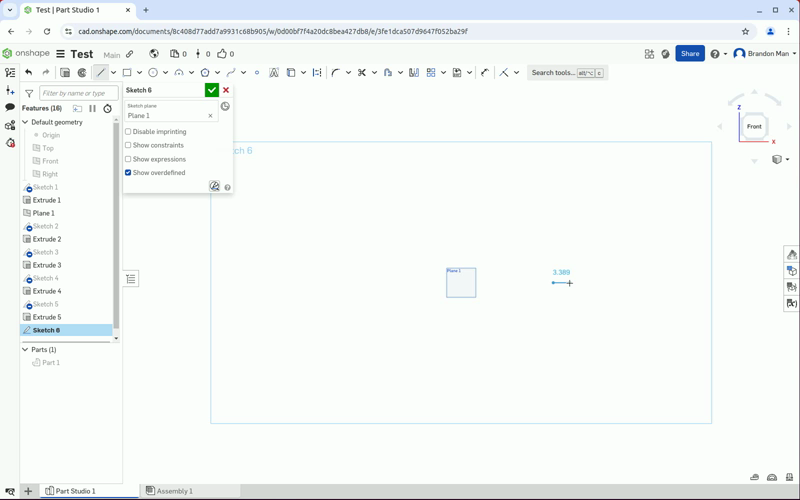
key_up(shift)
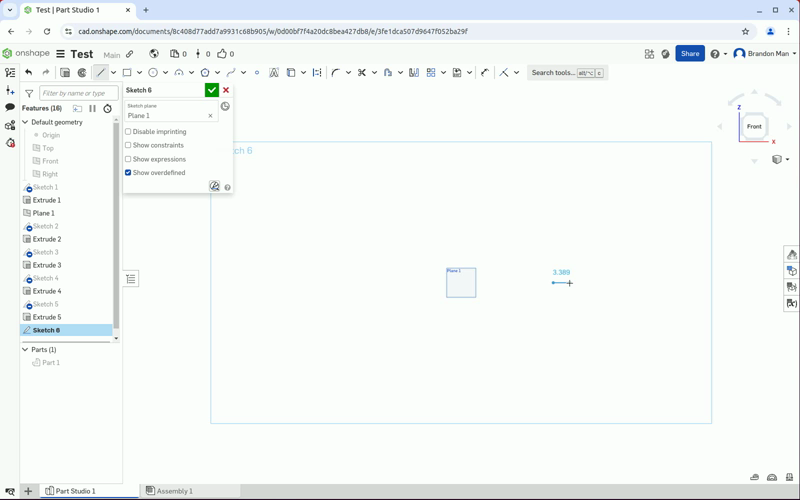
key(esc)
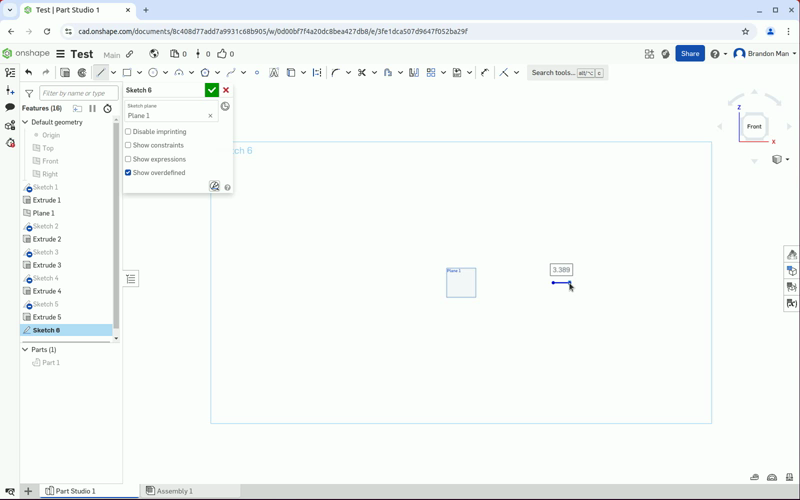
key(a)
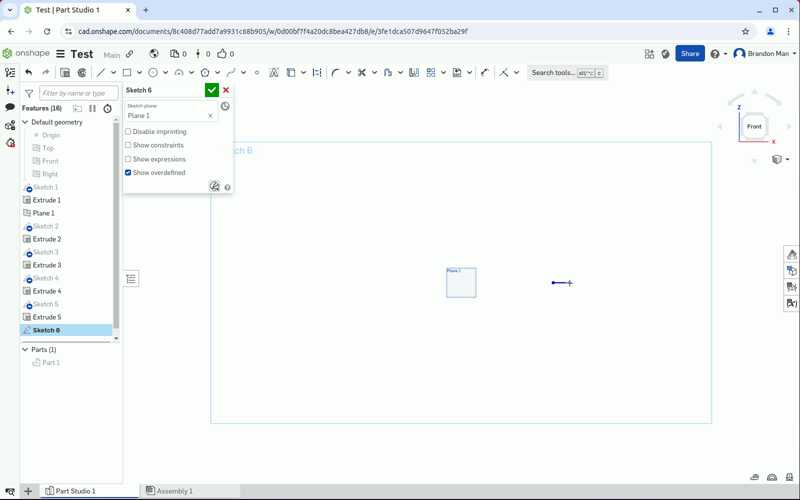
mouse_move(569, 282)
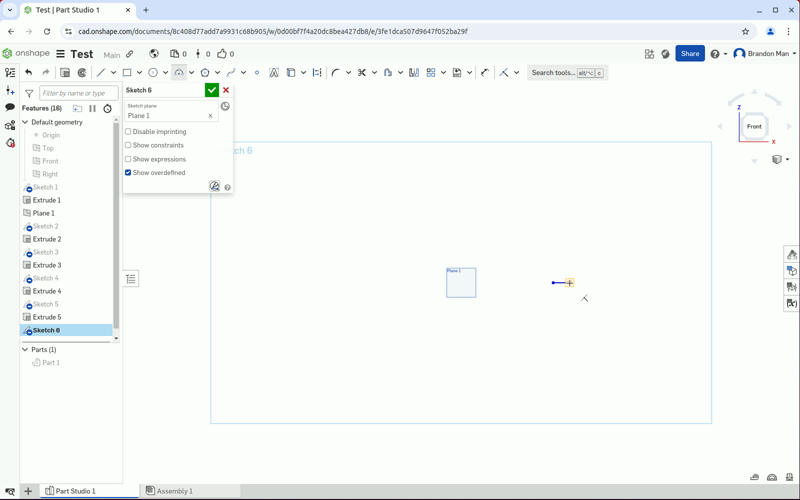
click(569, 282)
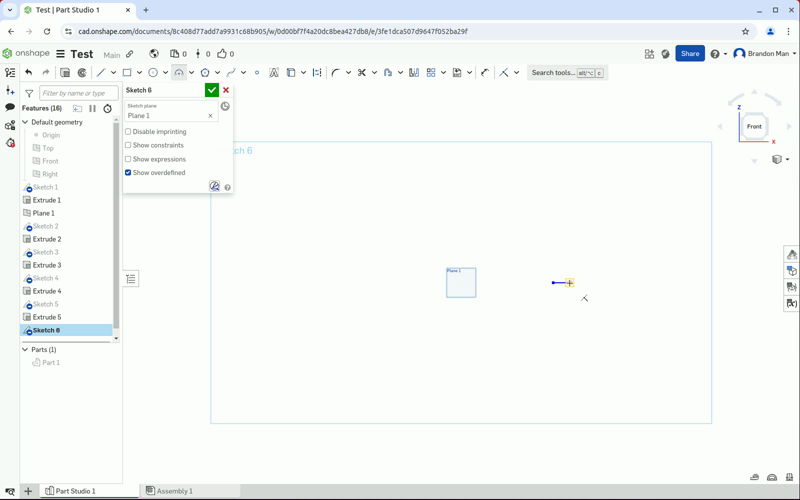
key_down(shift)
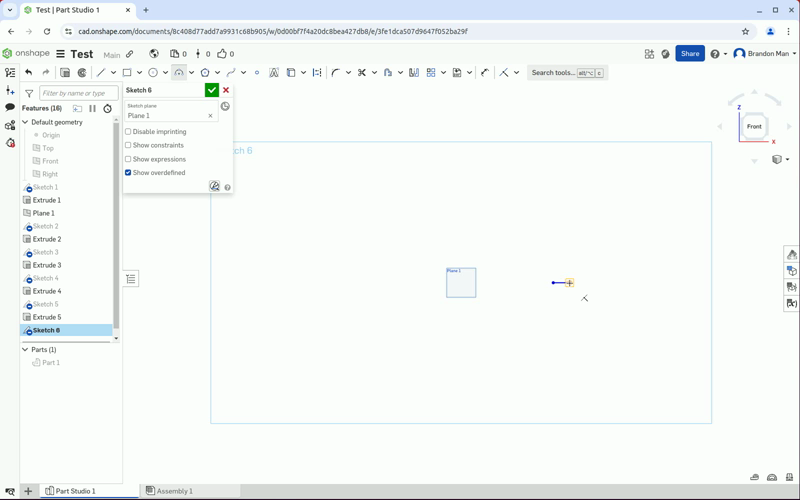
mouse_move(553, 266)
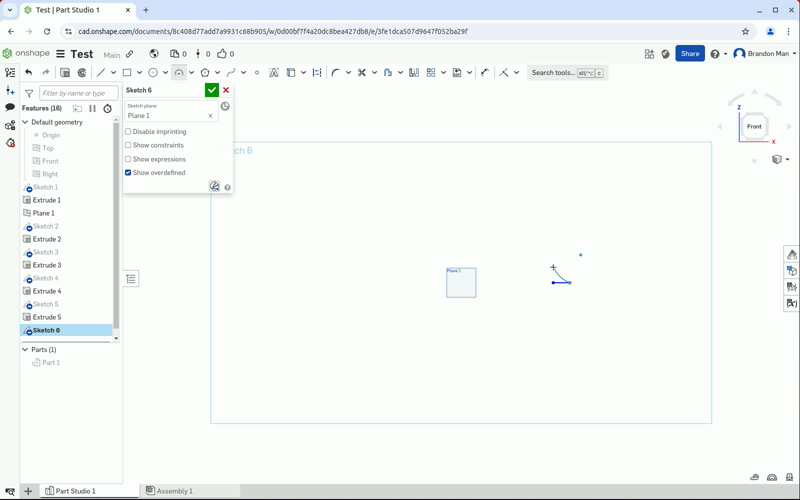
click(553, 266)
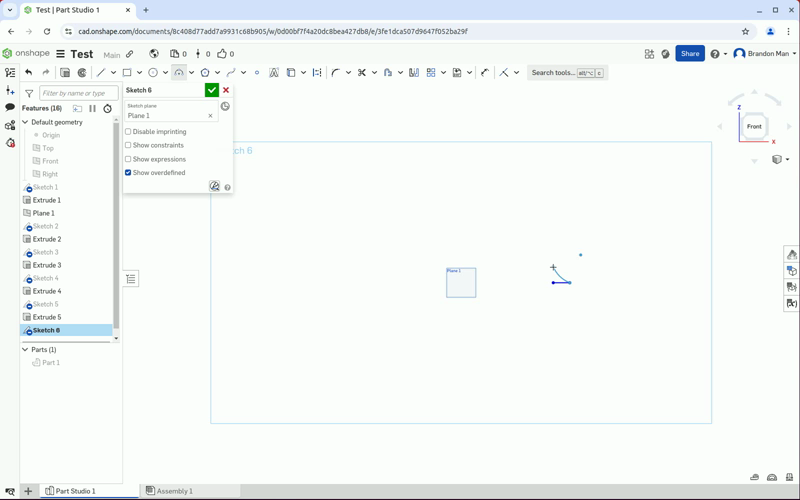
mouse_move(564, 271)
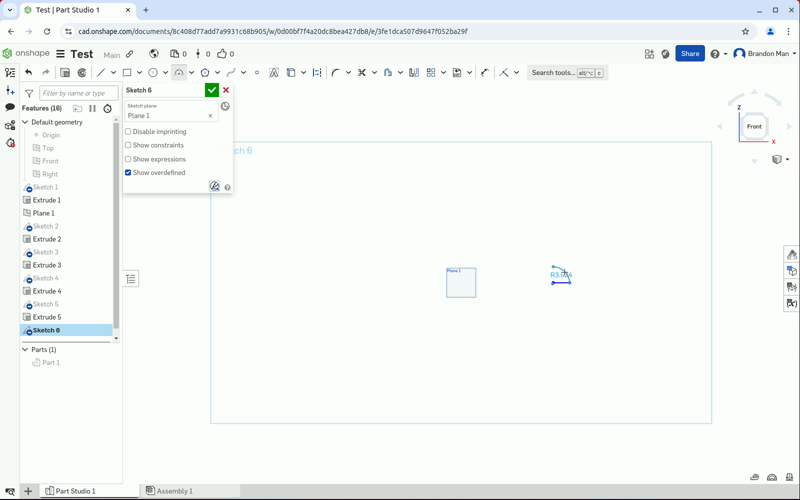
click(564, 271)
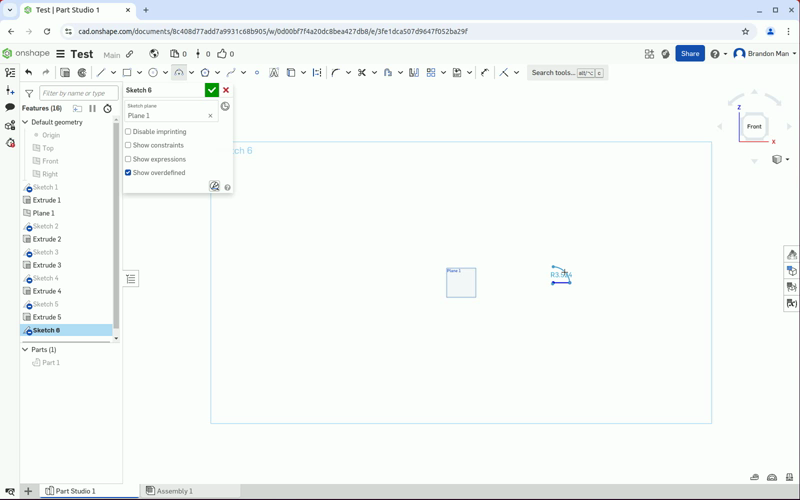
key_up(shift)
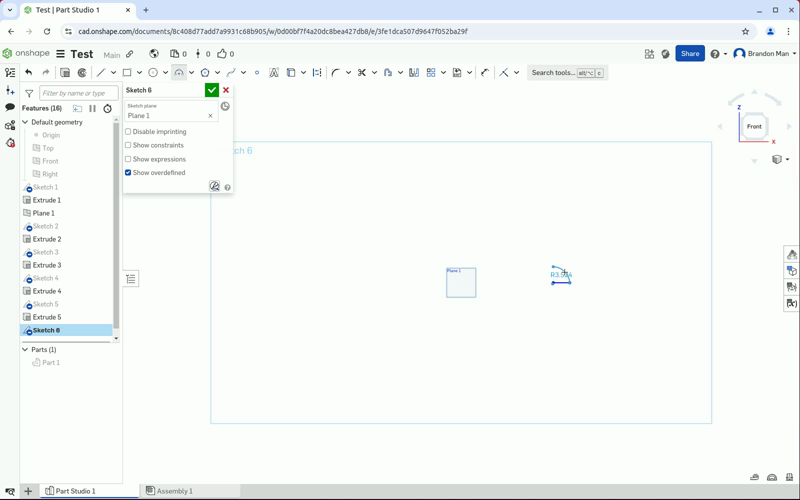
key(esc)
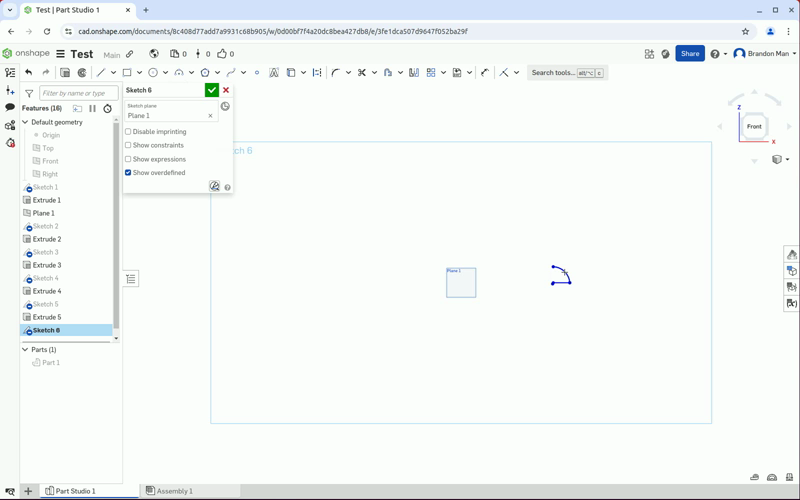
key(l)
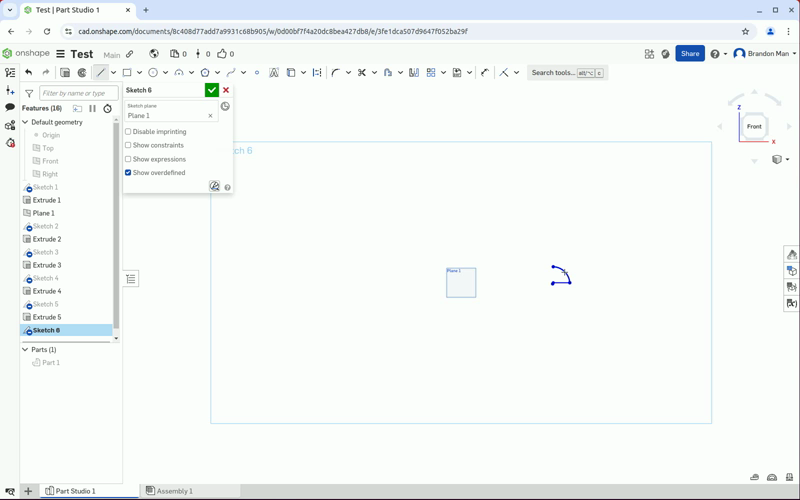
mouse_move(553, 266)
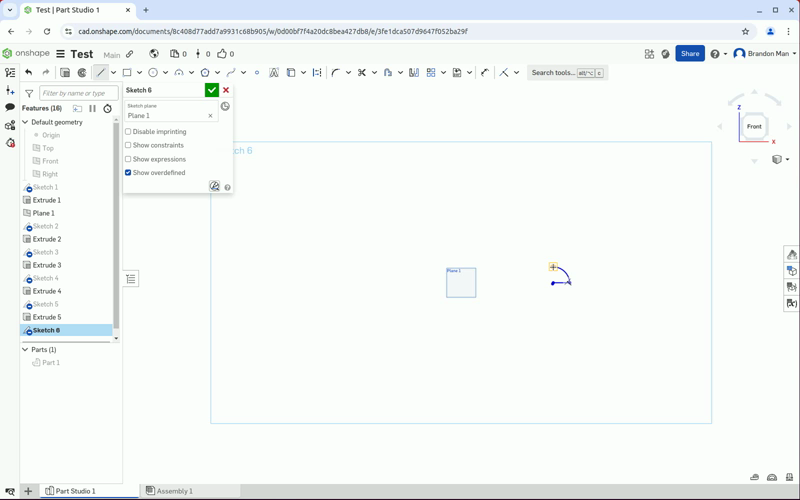
click(553, 266)
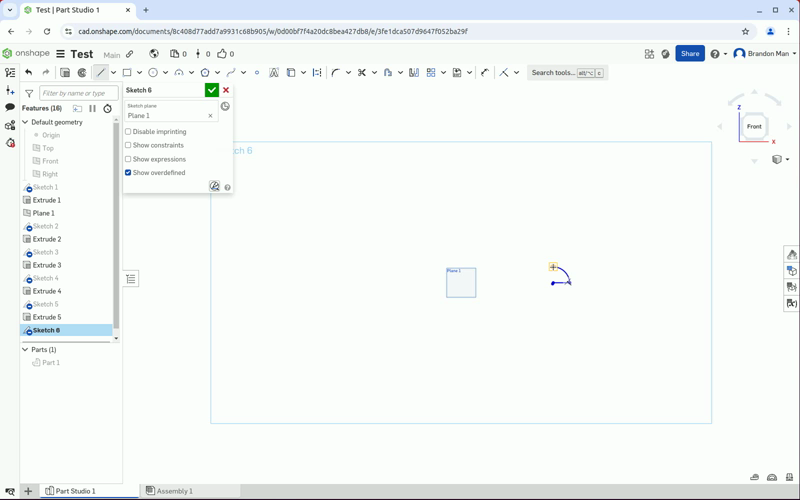
mouse_move(583, 266)
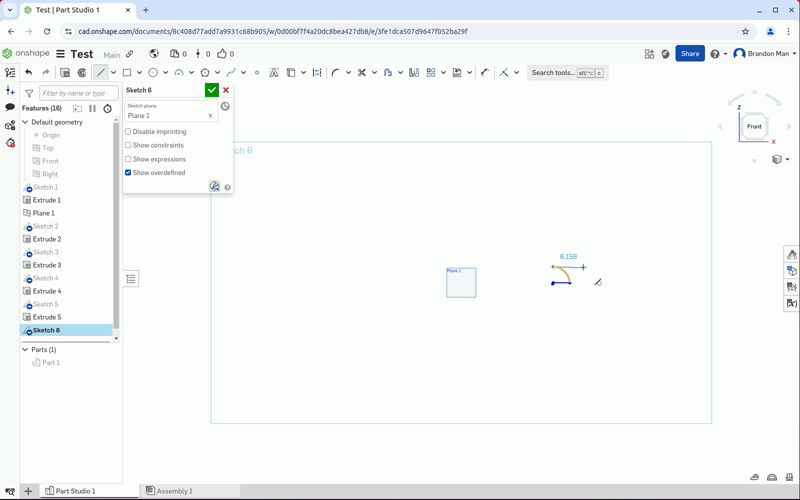
key_down(shift)
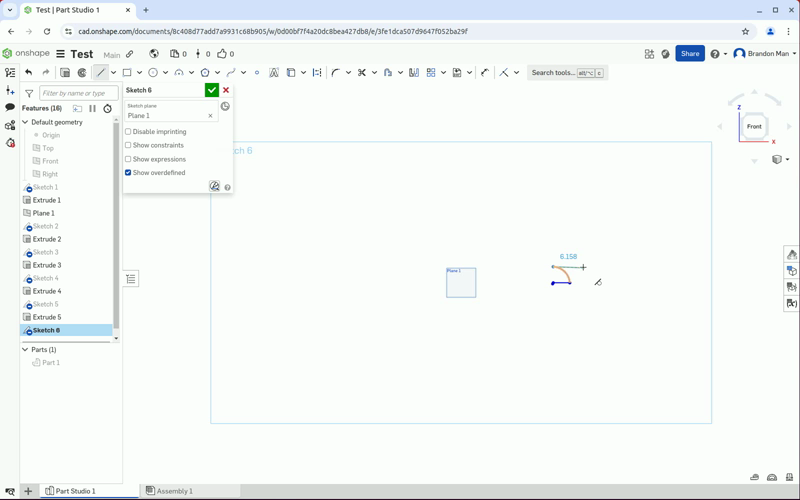
mouse_move(553, 282)
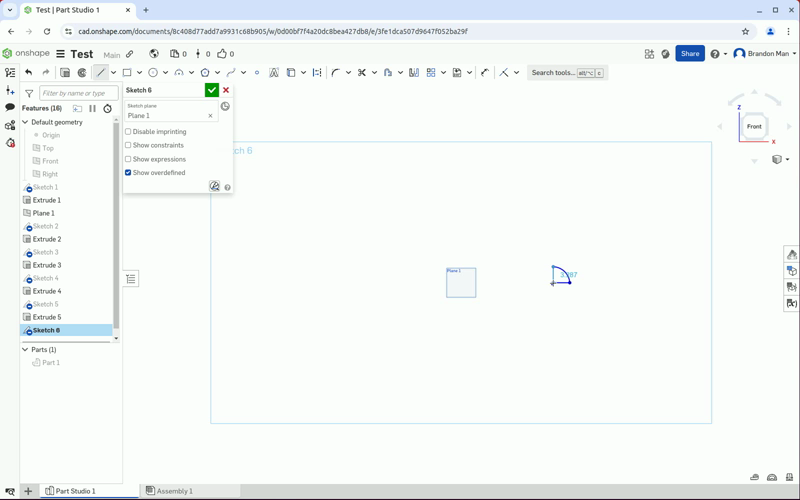
key_up(shift)
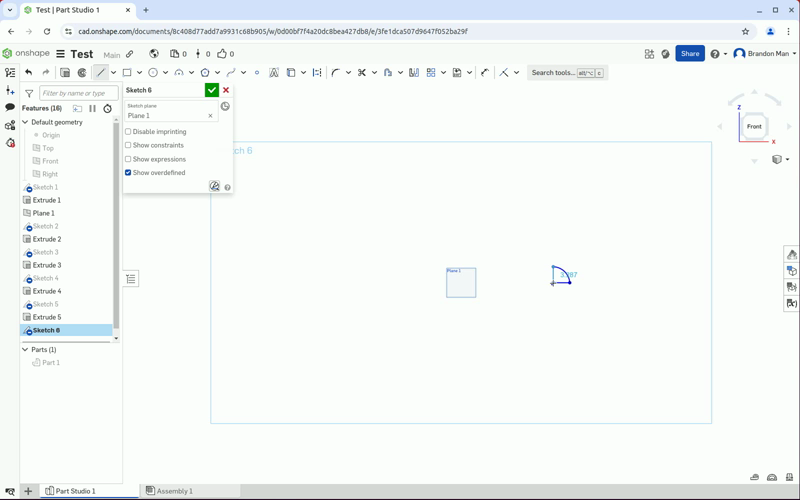
click(553, 282)
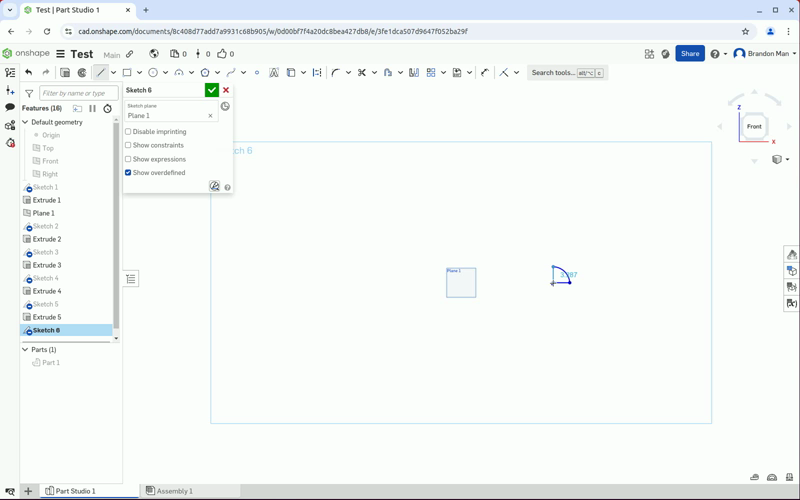
key(esc)
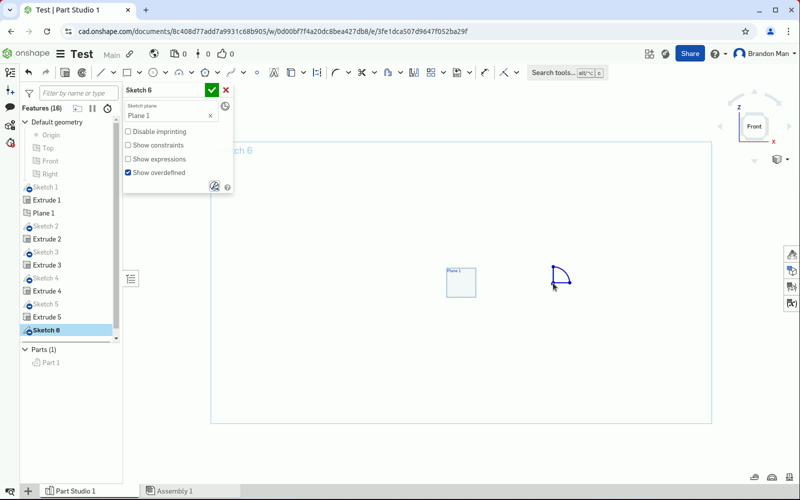
mouse_move(566, 274)
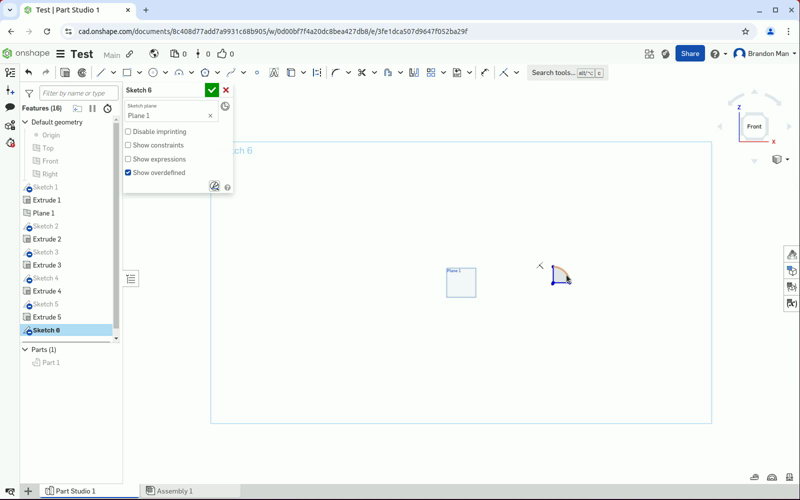
scroll(6)
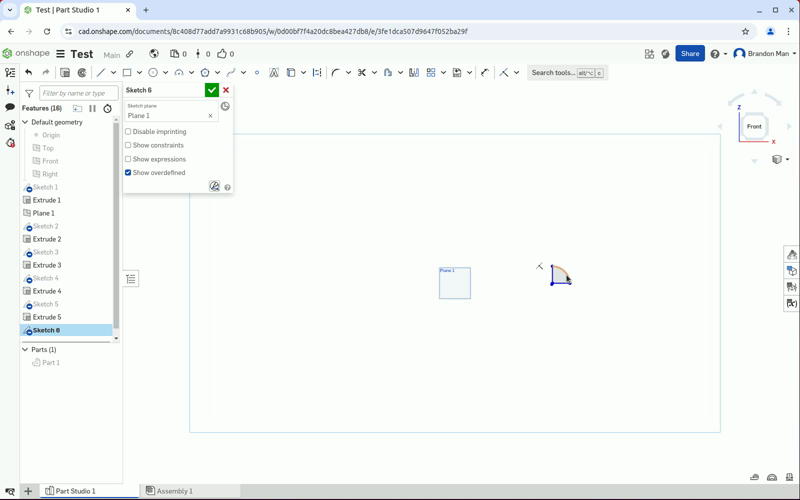
scroll(6)
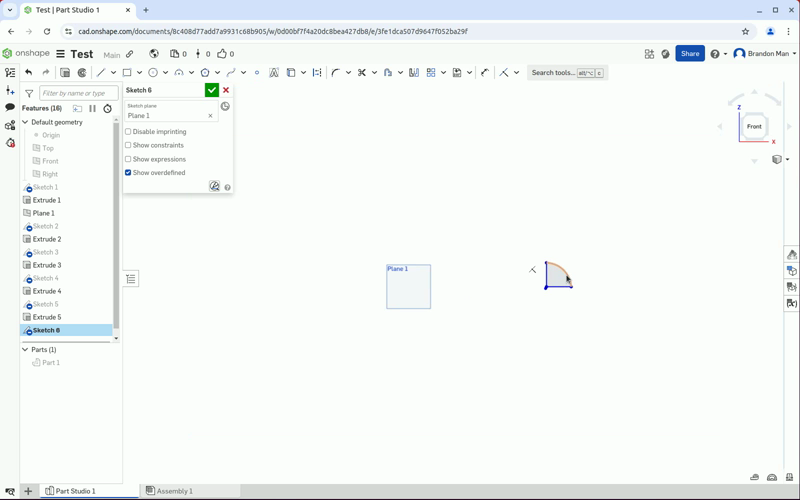
scroll(6)
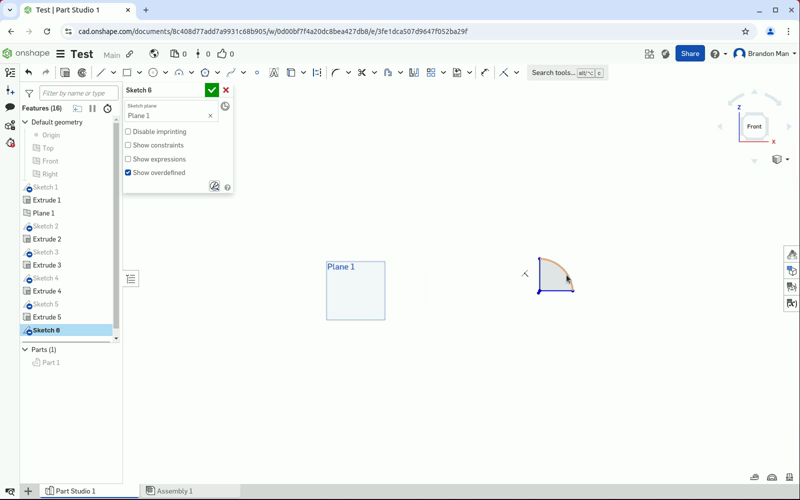
scroll(6)
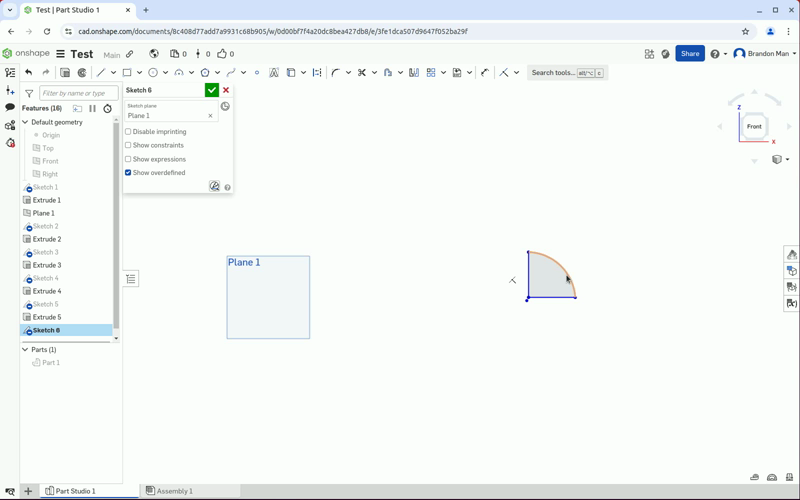
scroll(6)
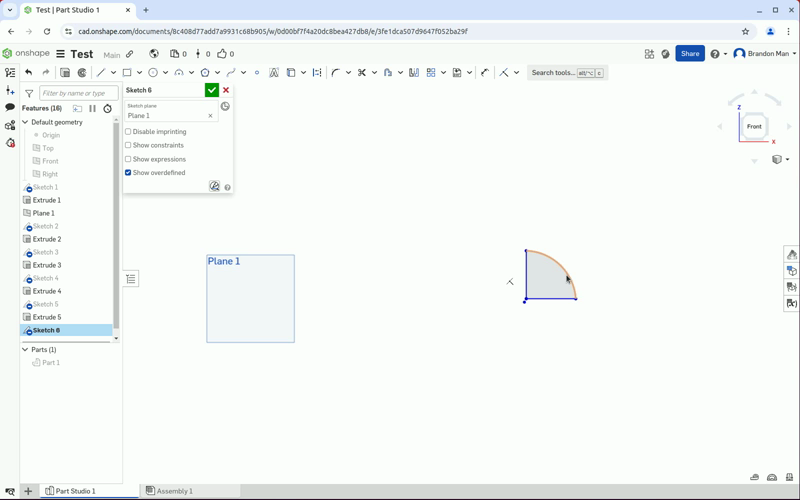
scroll(6)
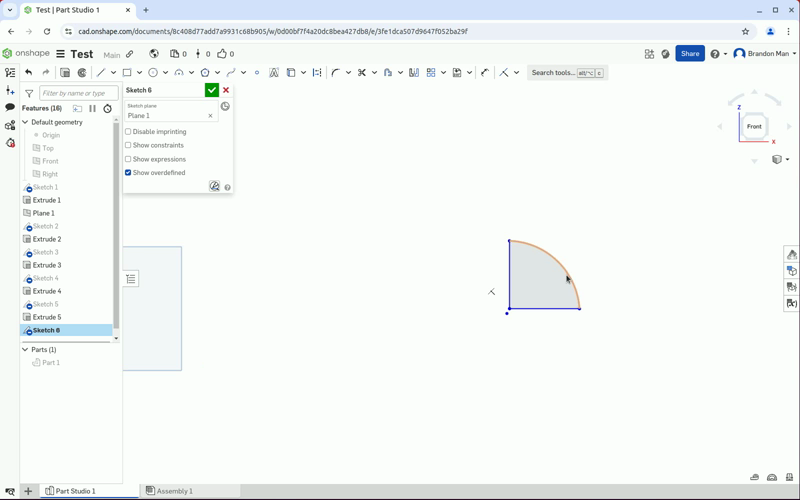
scroll(6)
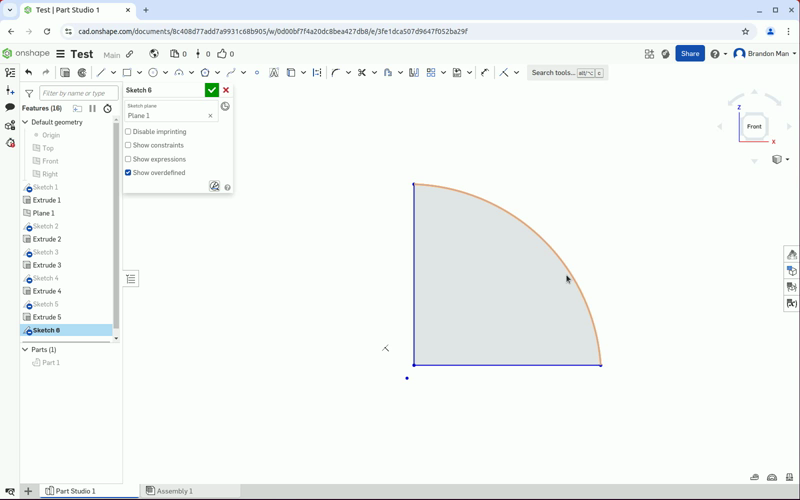
click(566, 274)
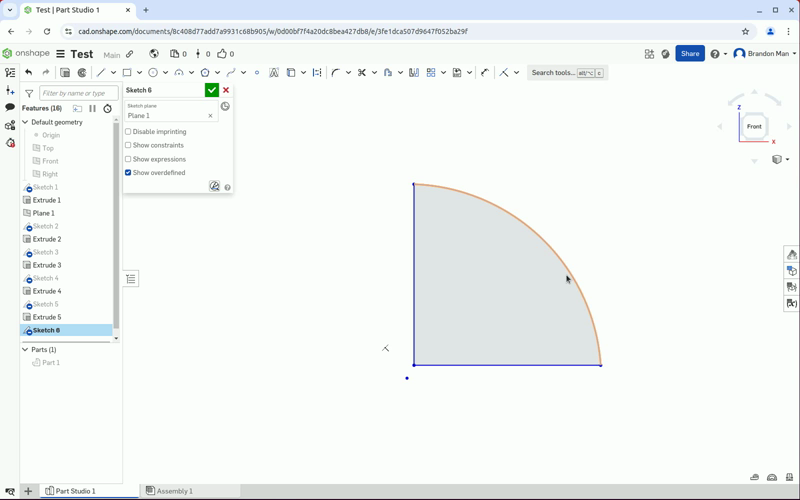
scroll(-6)
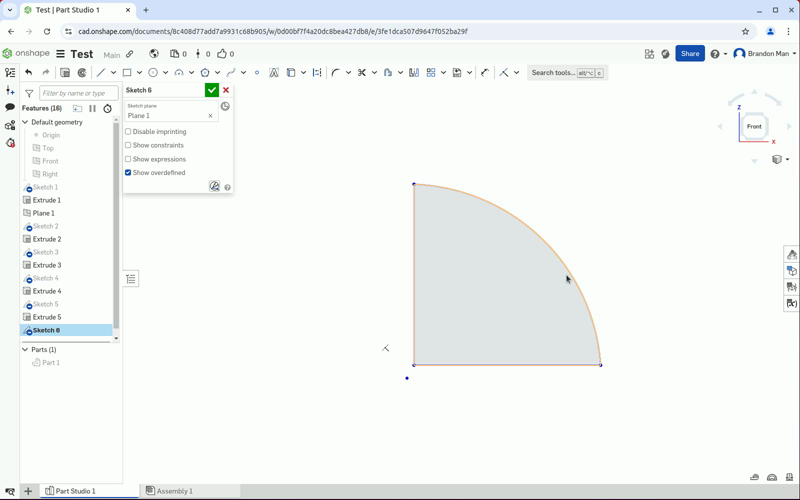
scroll(-6)
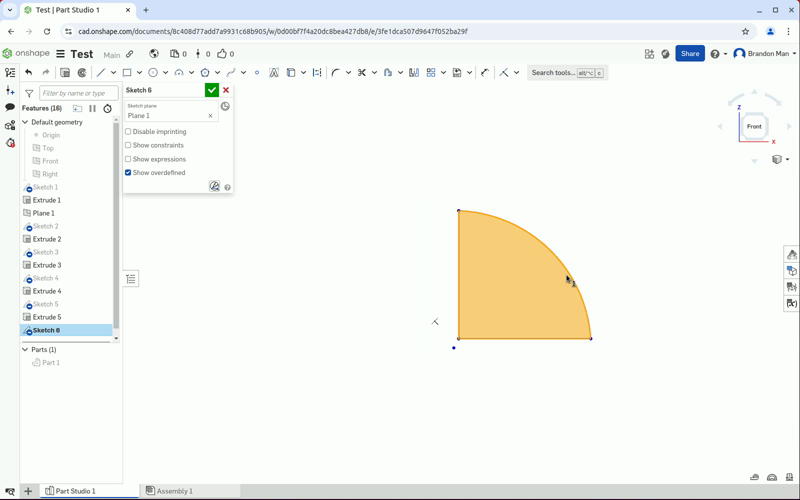
scroll(-6)
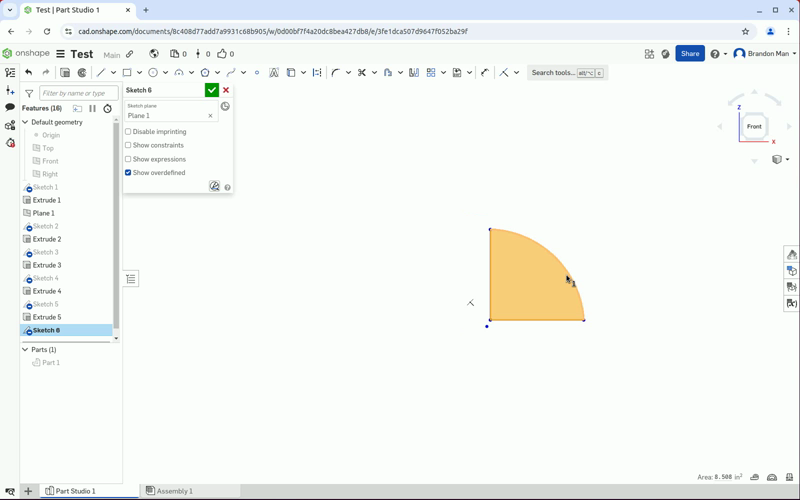
scroll(-6)
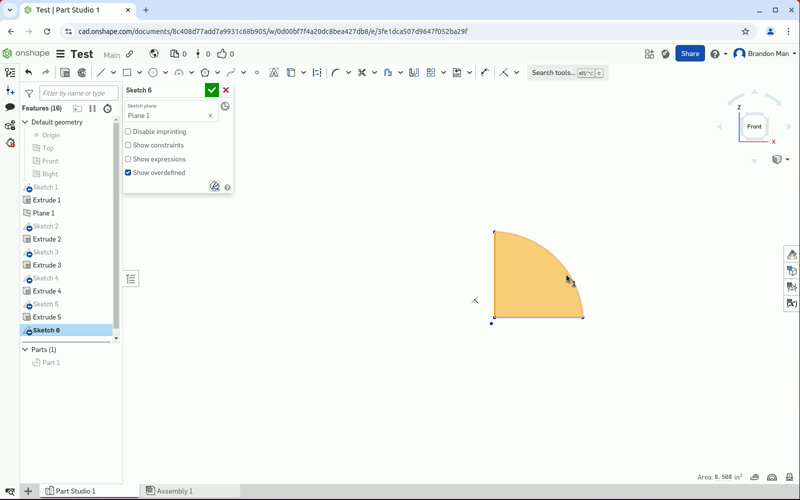
scroll(-6)
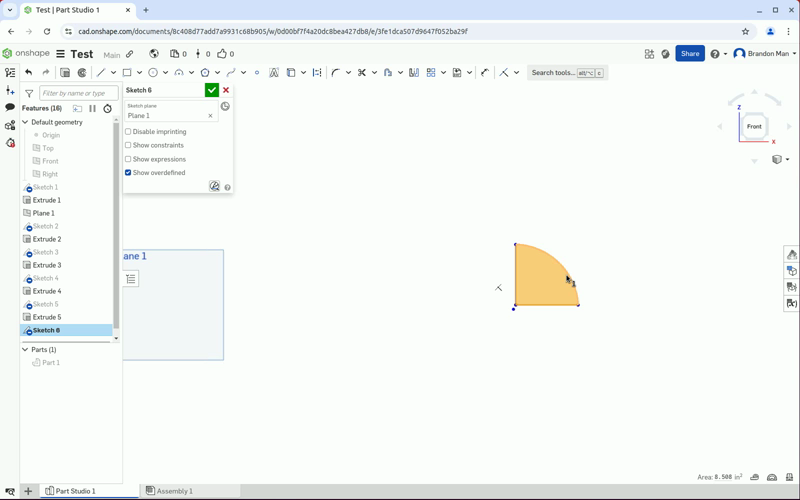
scroll(-6)
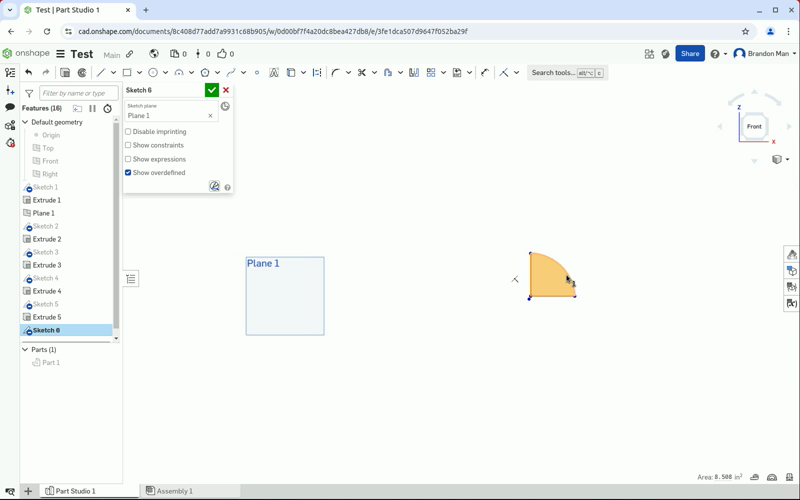
scroll(-6)
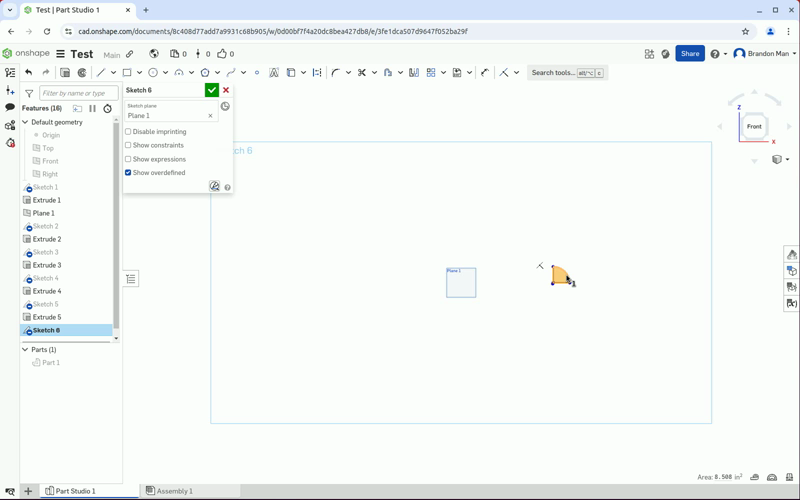
mouse_move(73, 352)
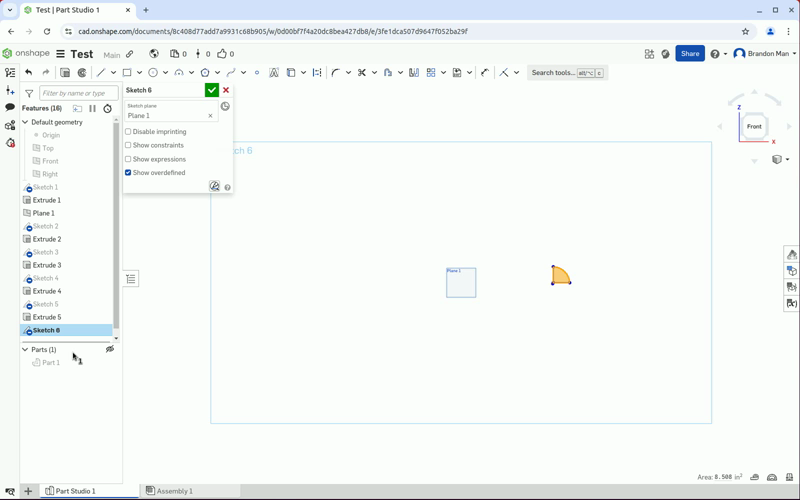
key(shift+y)
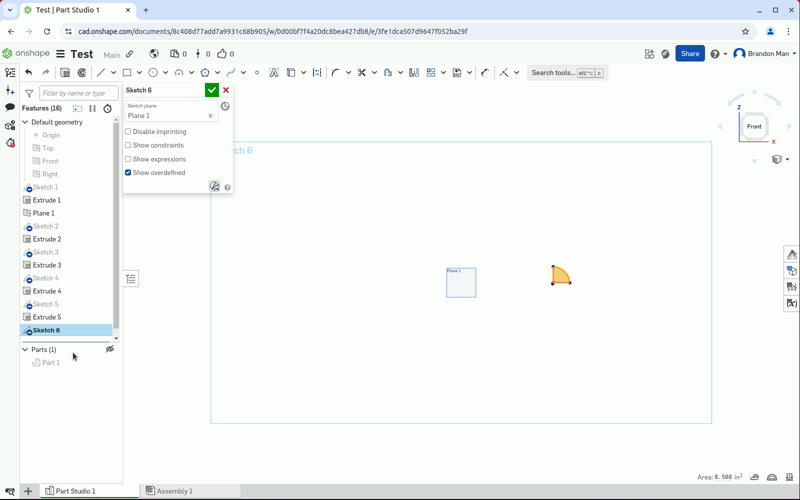
key(shift+e)
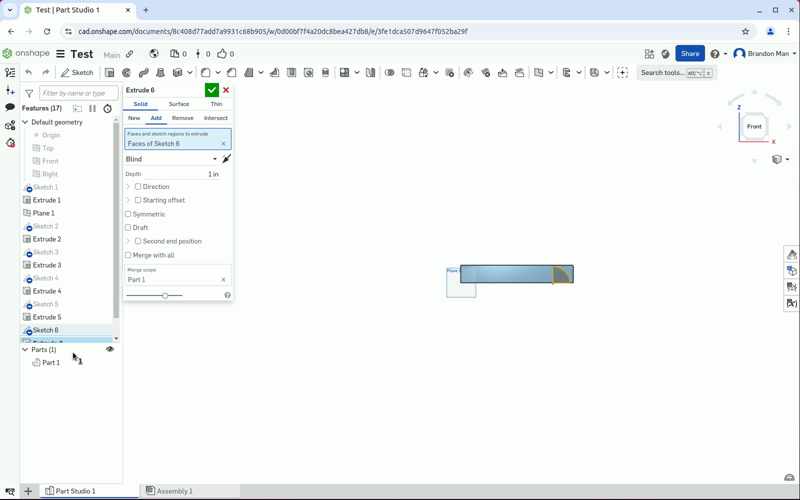
mouse_move(143, 106)
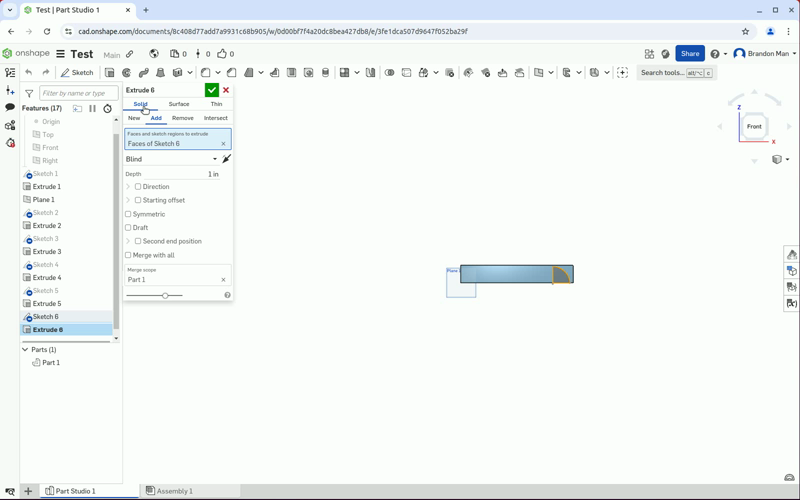
click(143, 106)
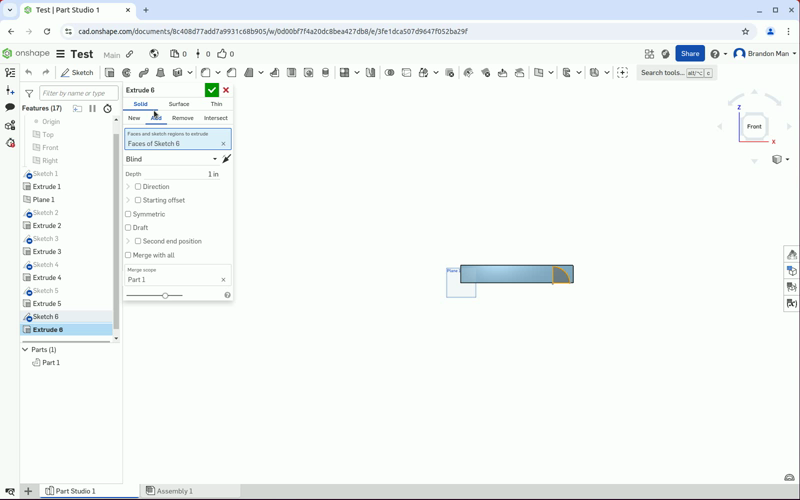
mouse_move(186, 120)
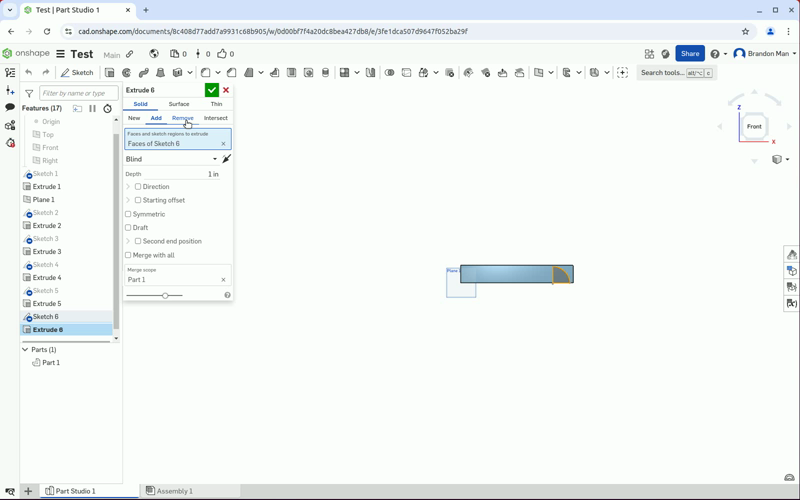
click(186, 120)
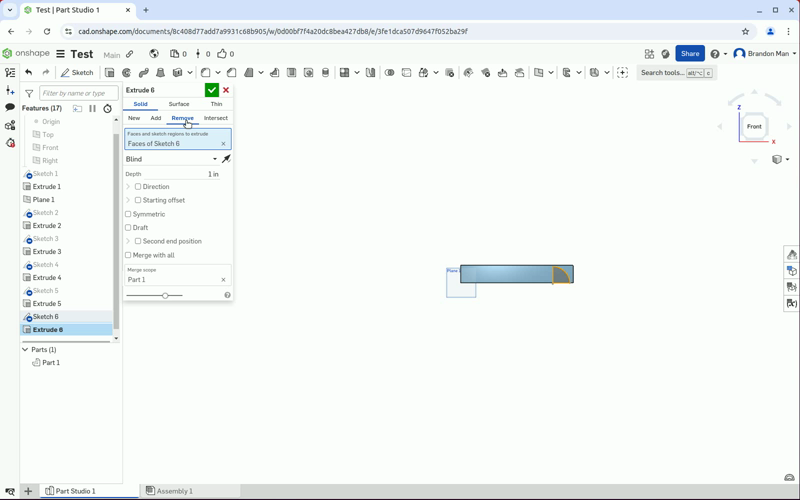
key(tab, 4)
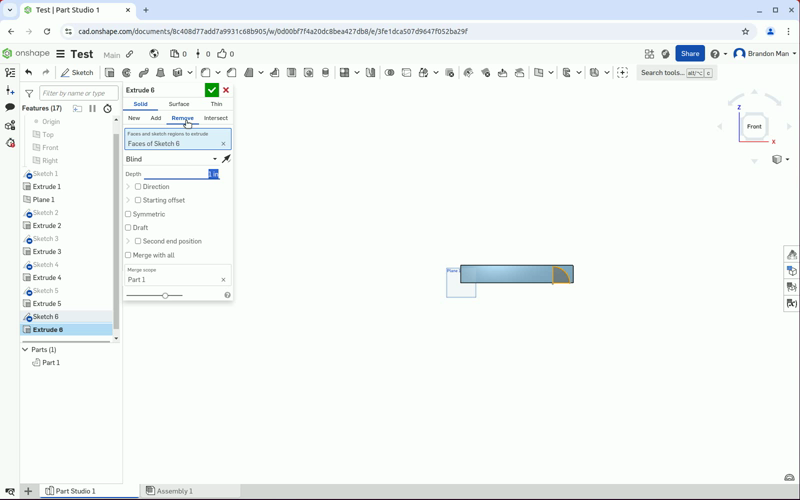
text(12.276)
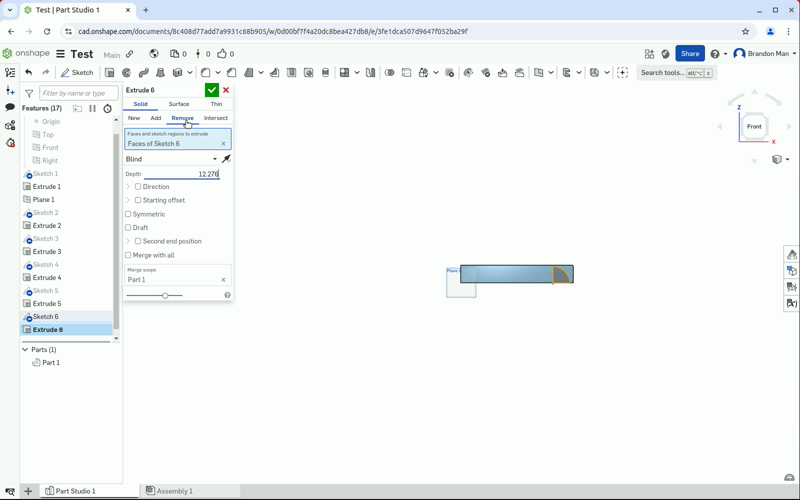
key(tab, 6)
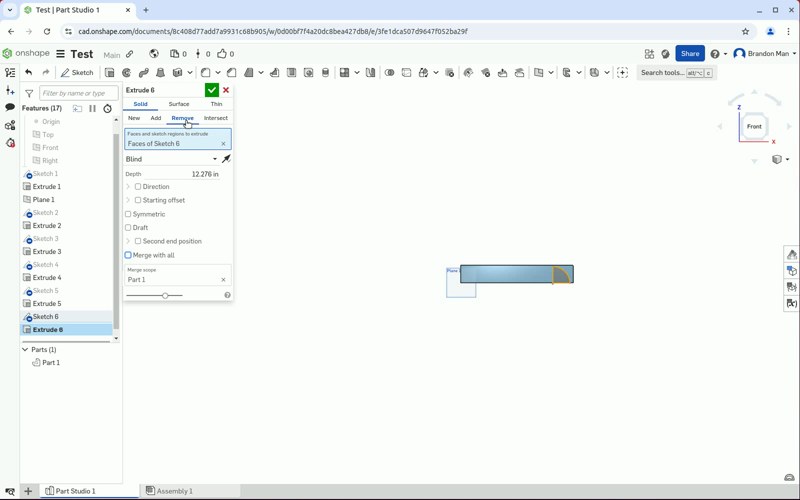
key(space)
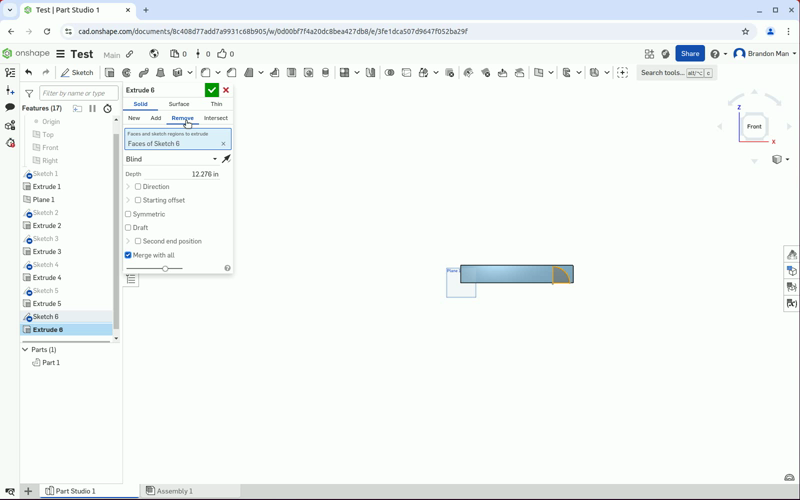
key(enter)
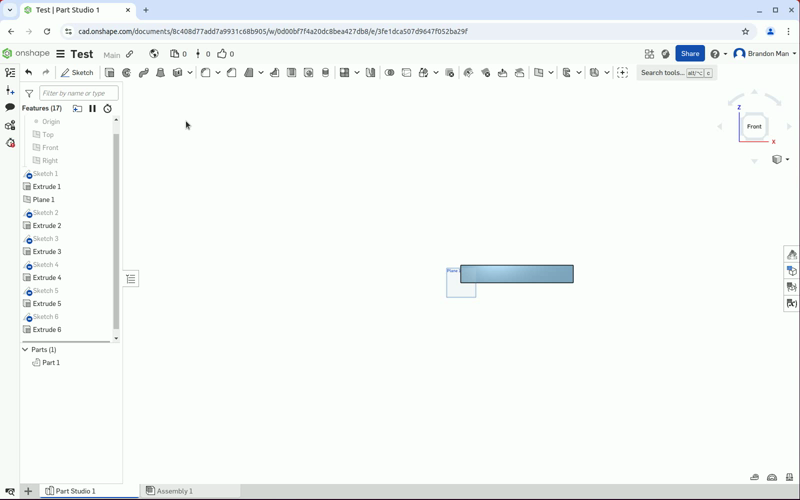
key(shift+h)
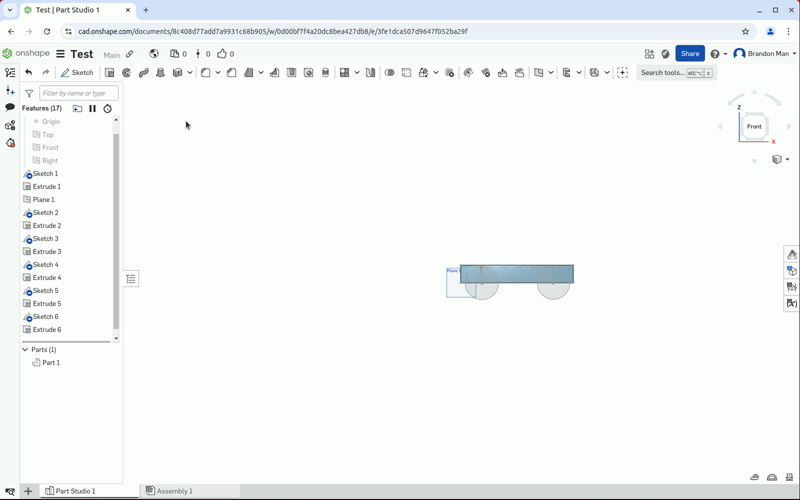
key(shift+h)
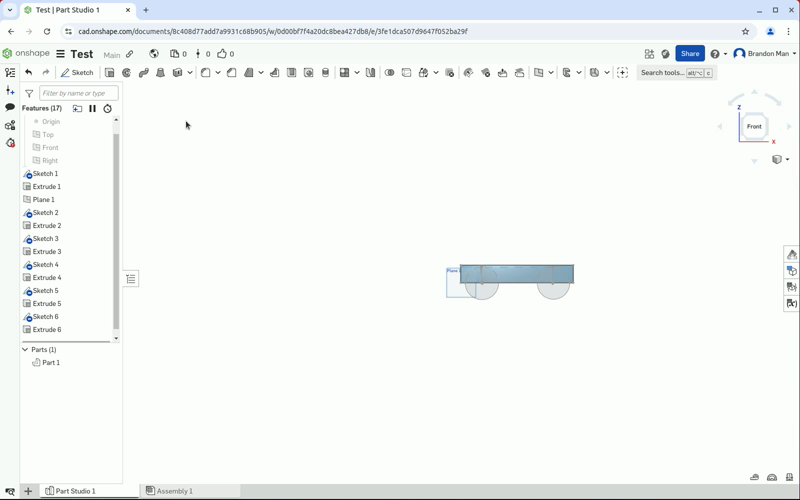
key(shift+7)
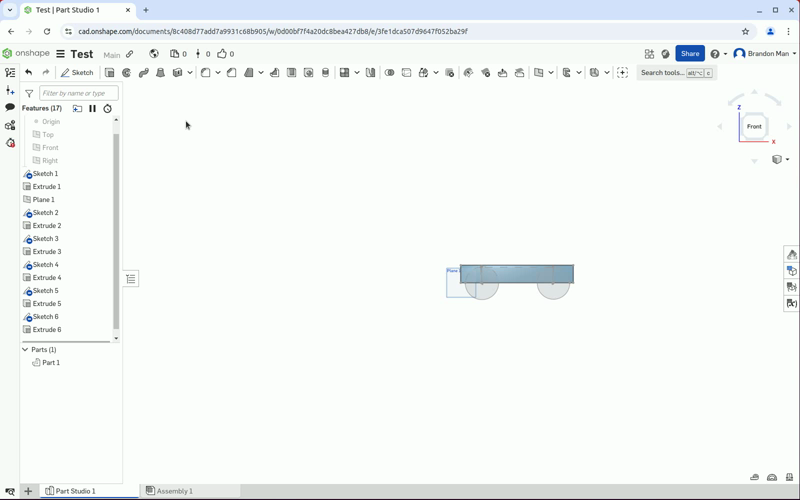
key(left, 2)
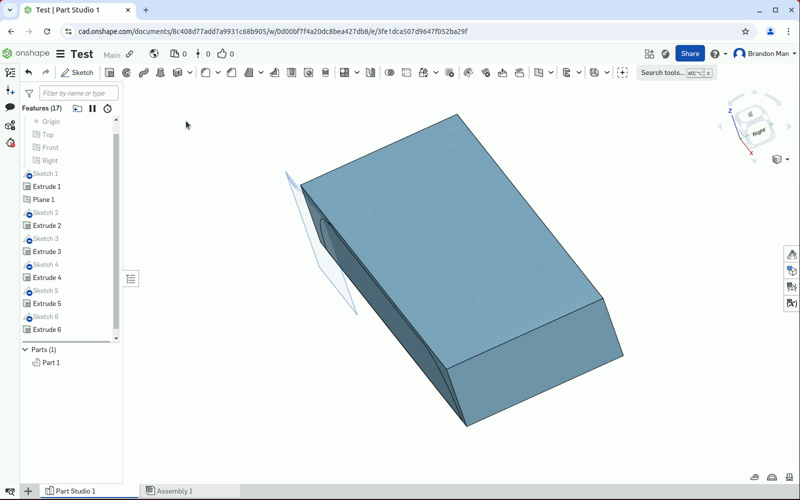
key(down, 2)
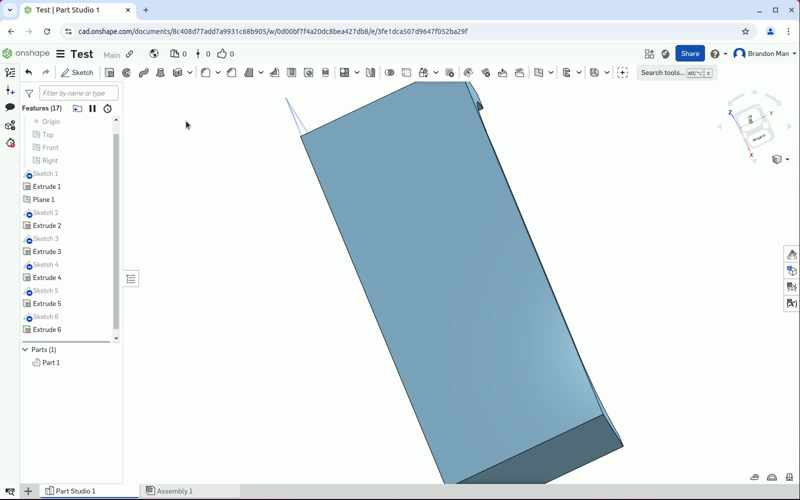
key(up, 2)
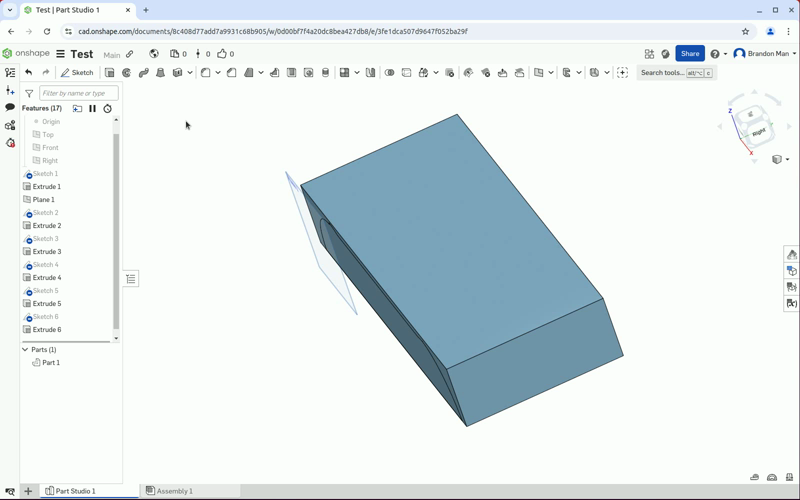
key(right, 2)
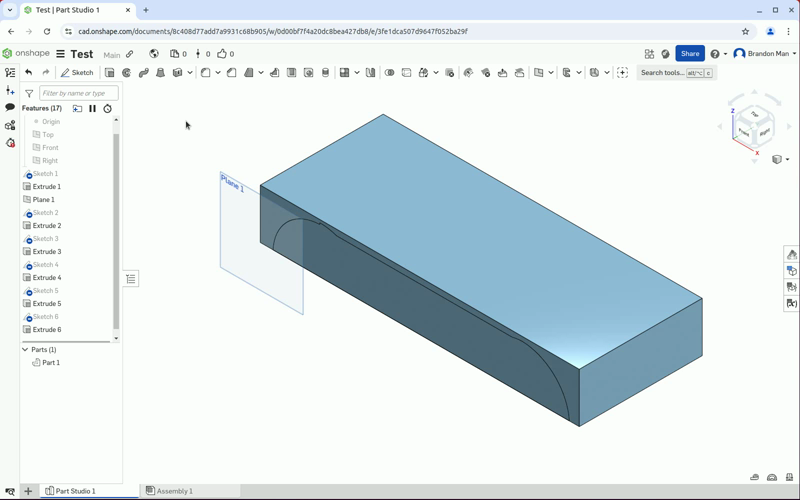
mouse_move(69, 176)
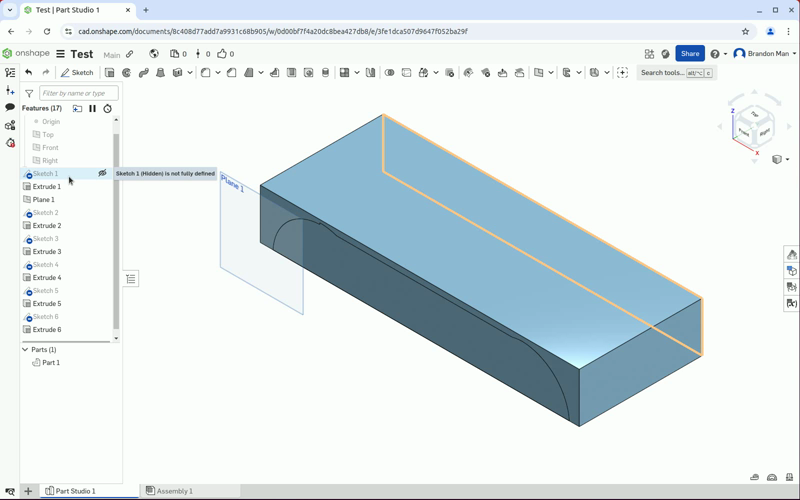
click(69, 176)